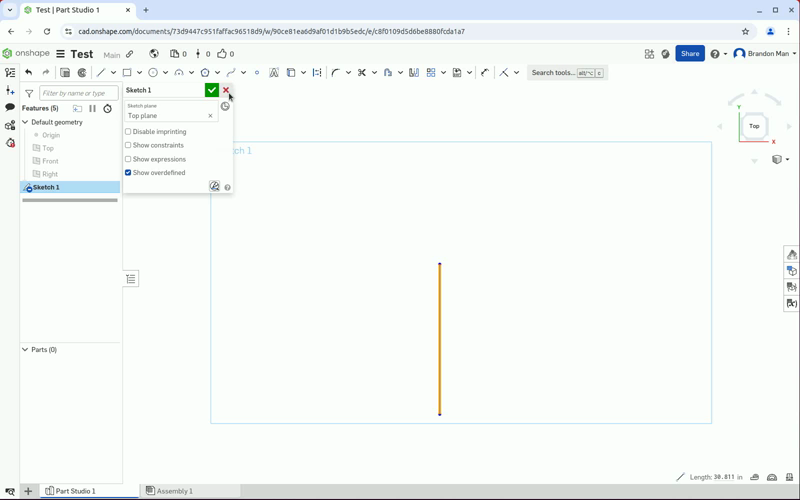
key(shift+h)
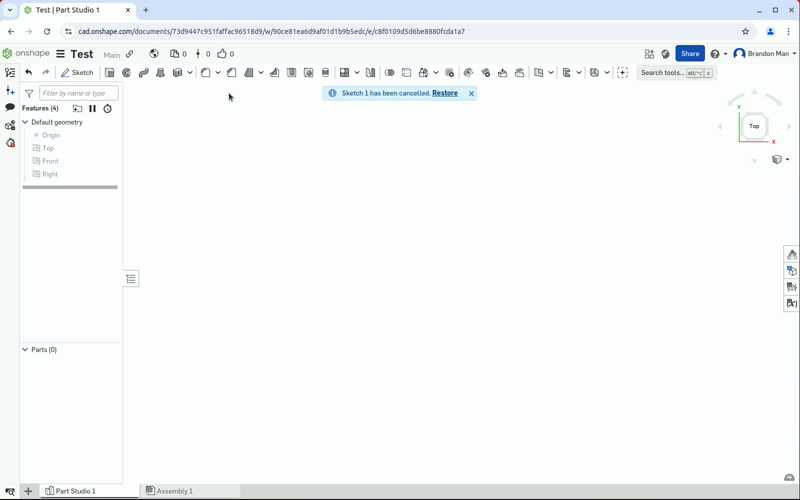
mouse_move(73, 352)
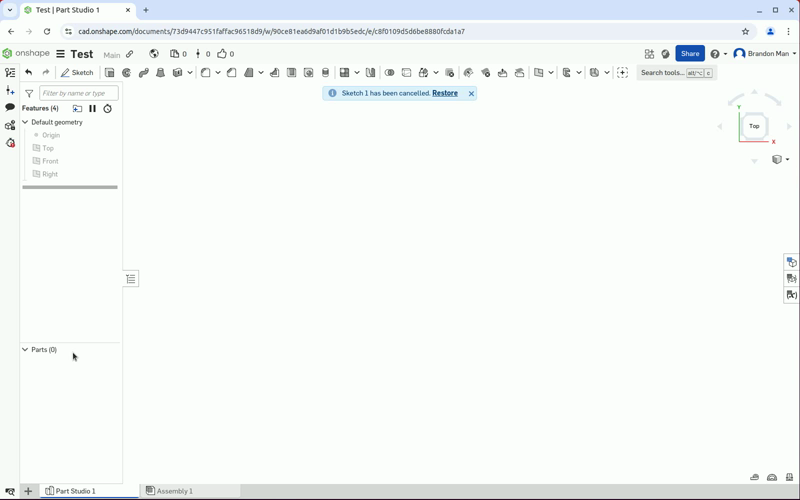
key(y)
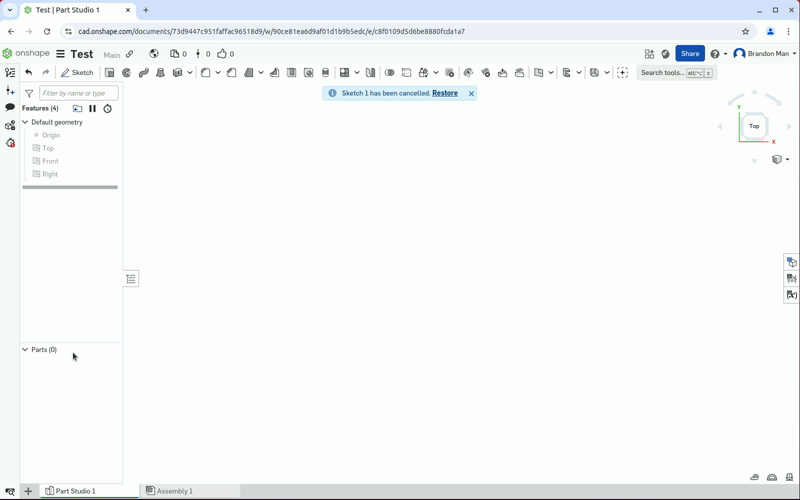
key(shift+p)
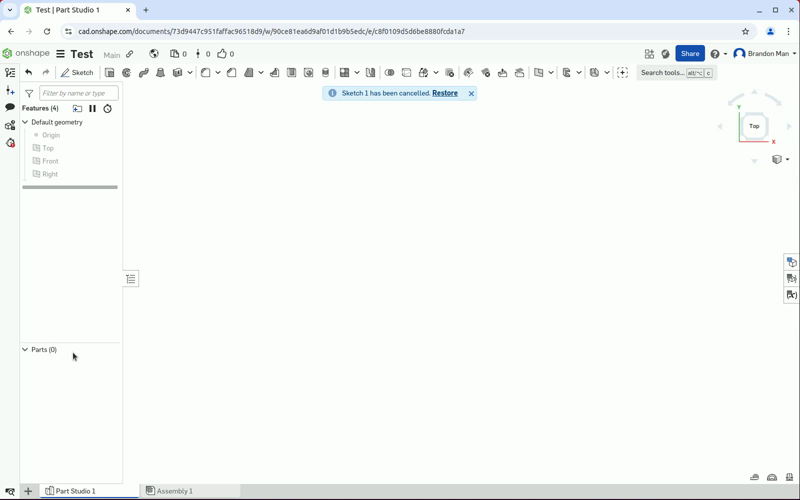
key(space)
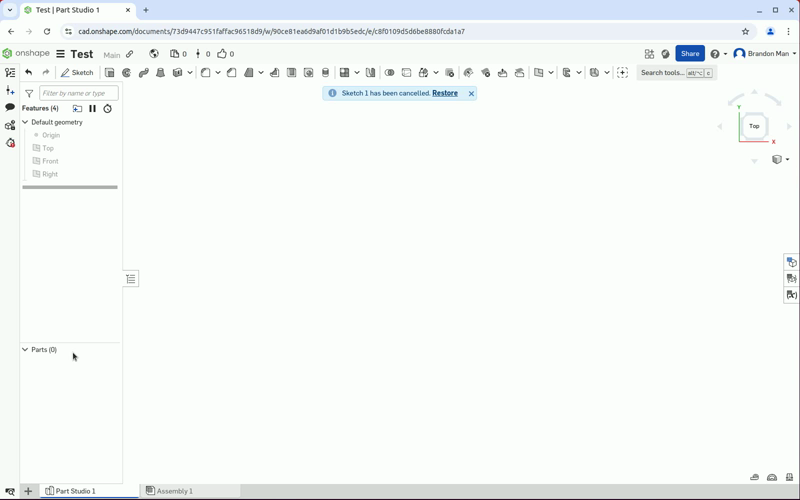
key_down(shift)
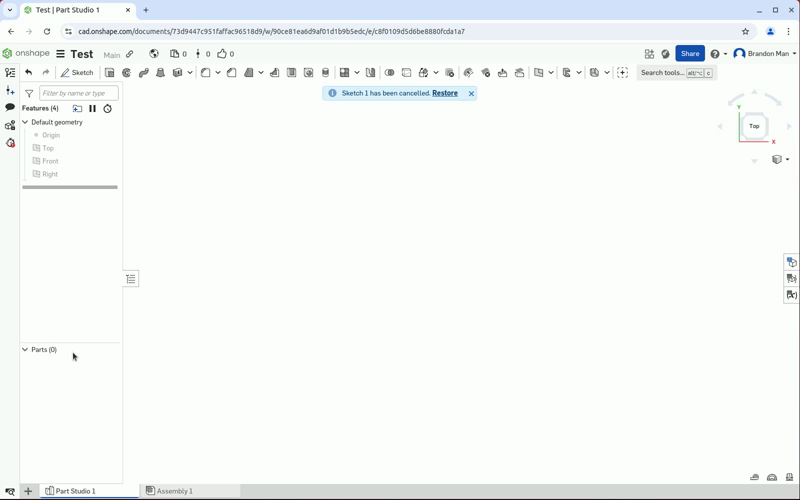
key(up)
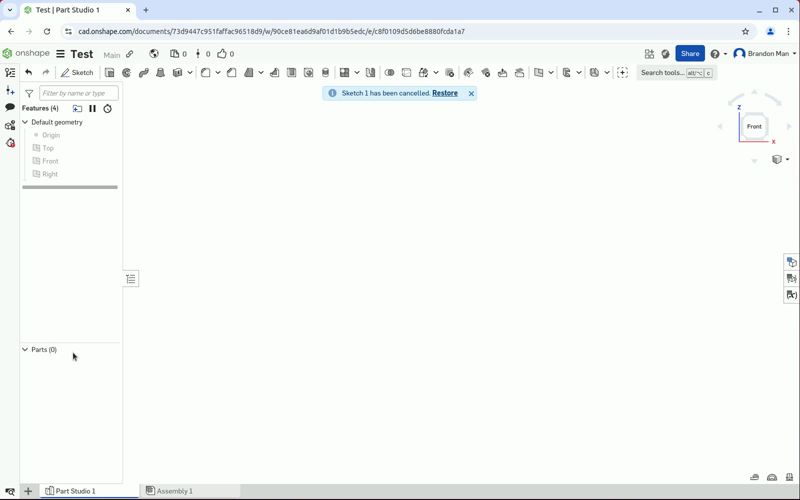
key_up(shift)
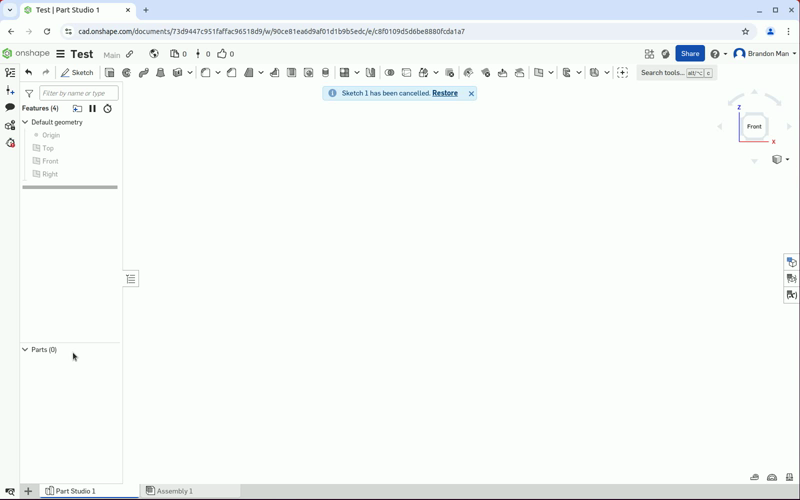
mouse_move(73, 352)
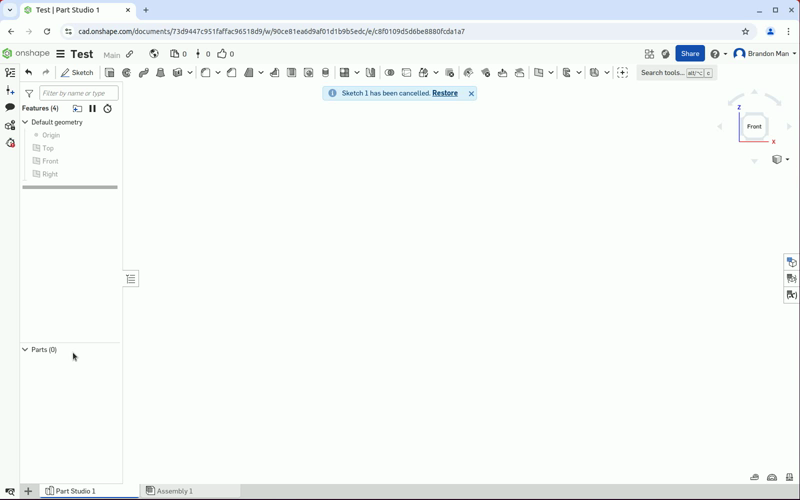
key(shift+y)
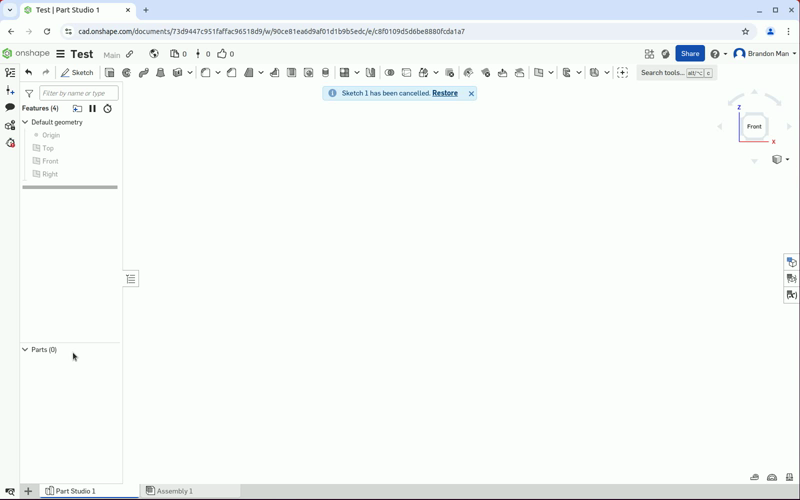
key(shift+s)
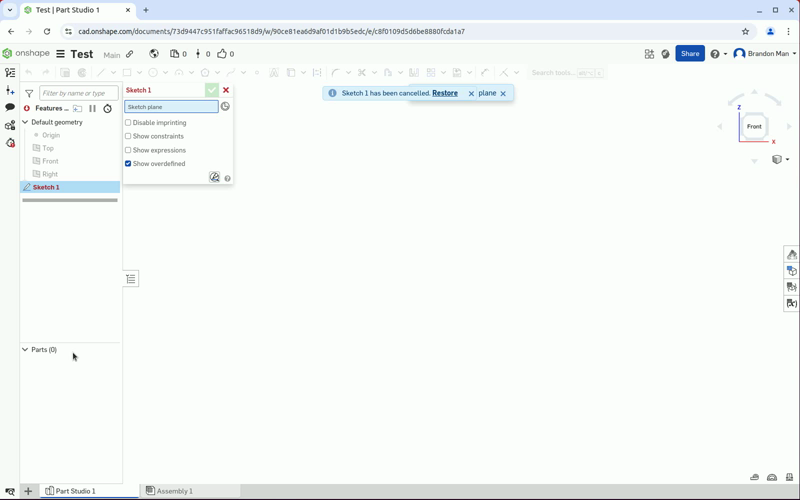
mouse_move(73, 163)
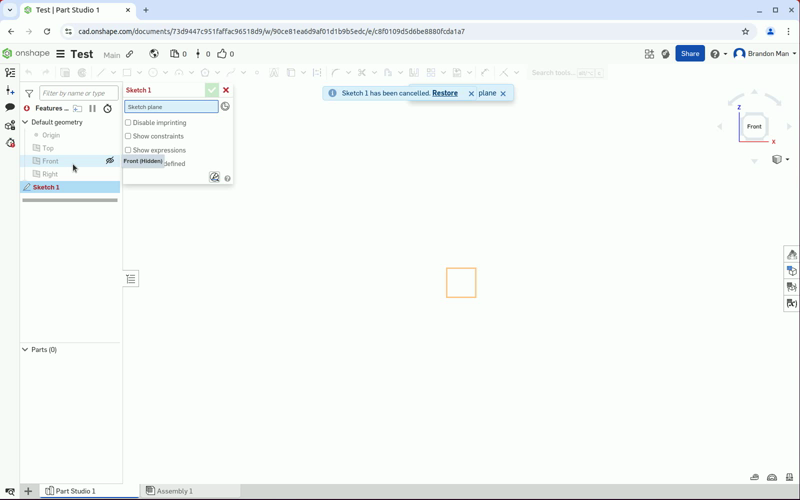
click(73, 163)
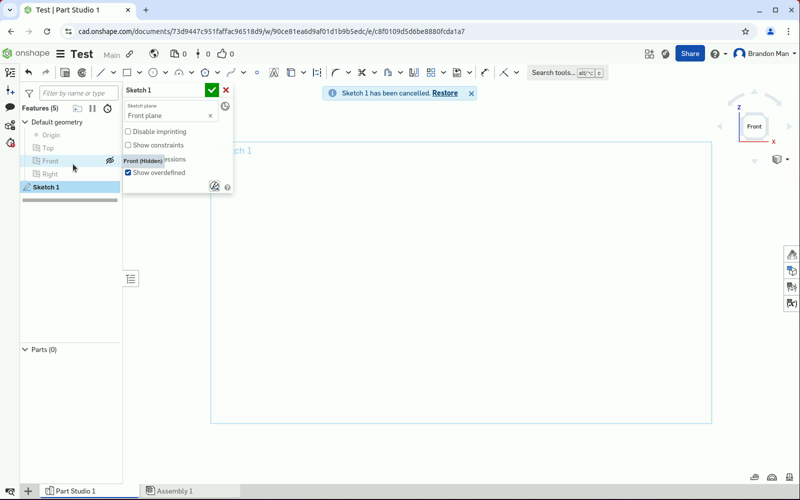
mouse_move(73, 352)
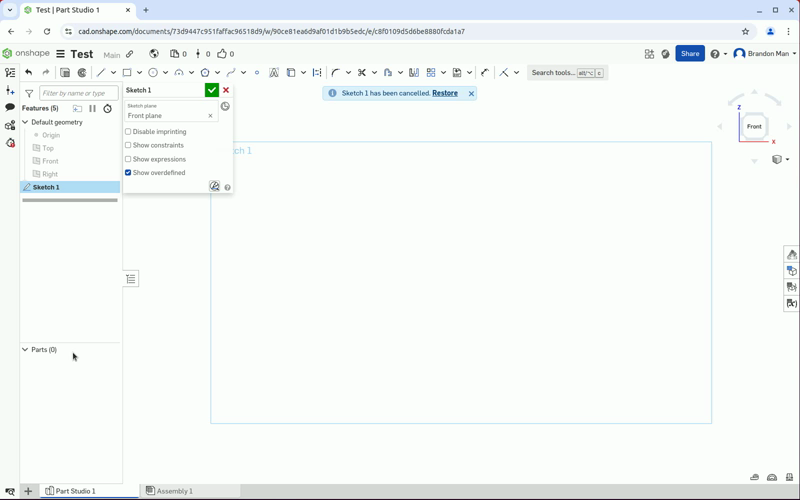
key(y)
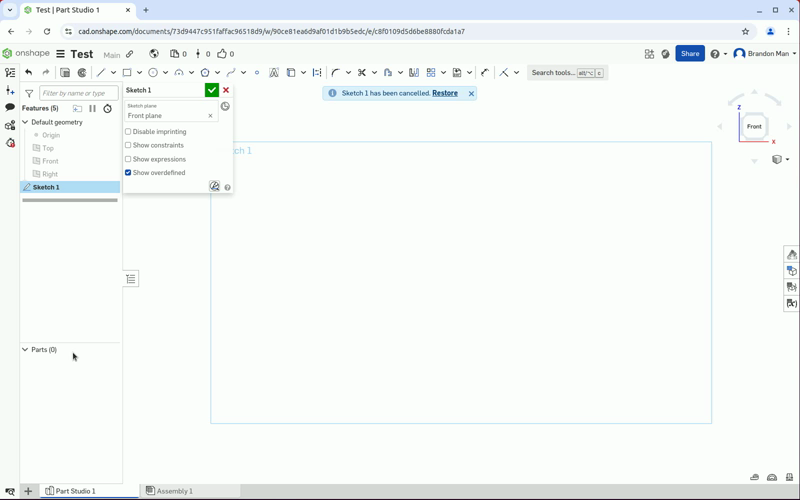
key(a)
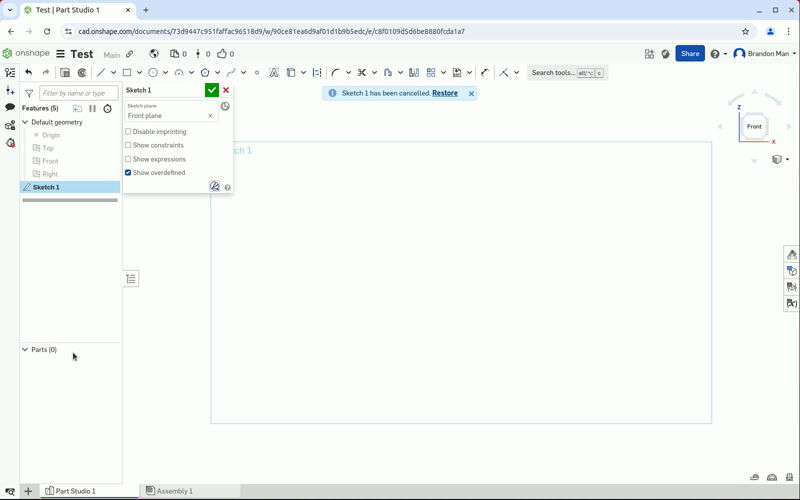
key_down(shift)
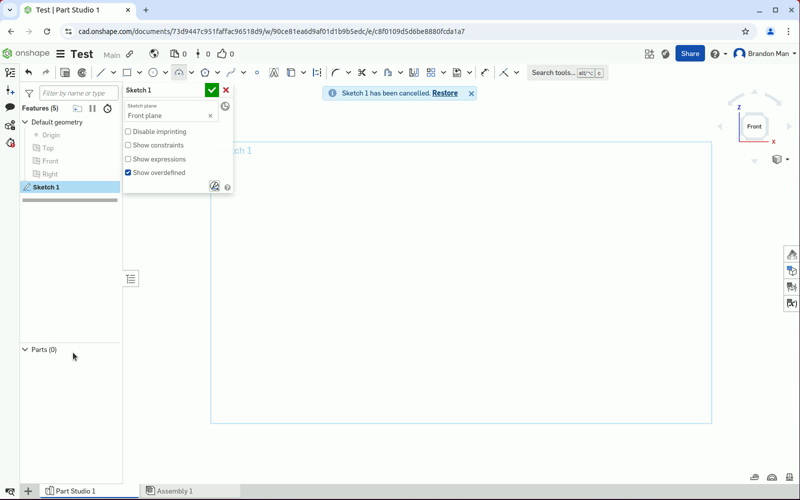
mouse_move(460, 295)
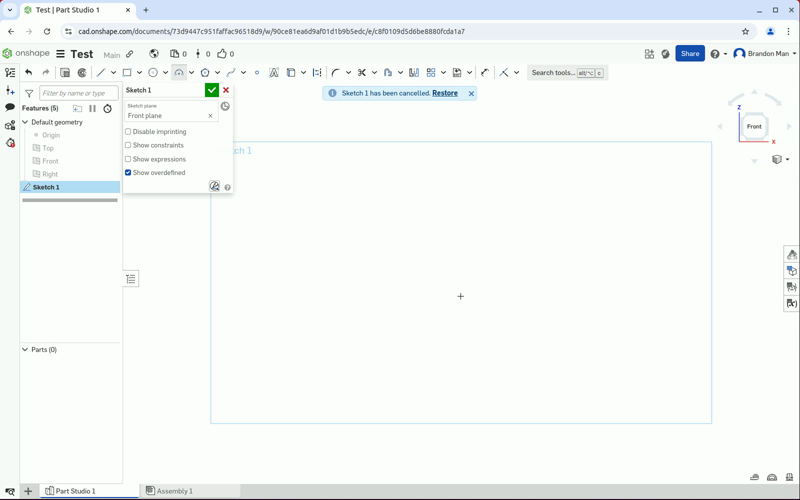
click(460, 295)
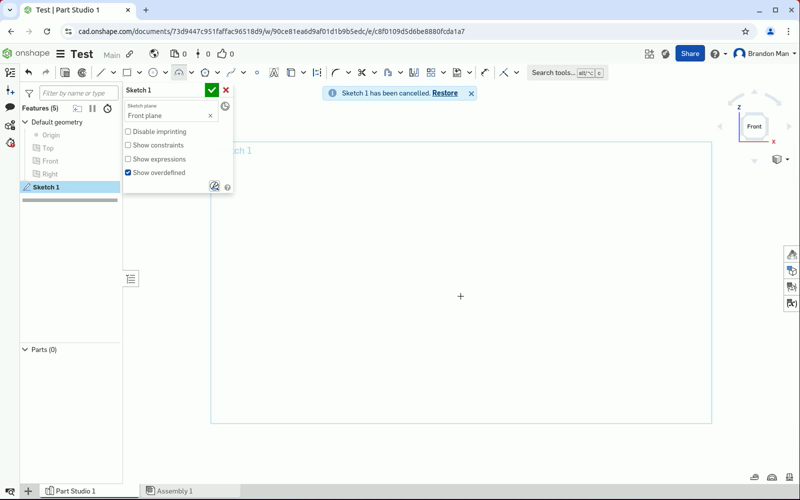
key_up(shift)
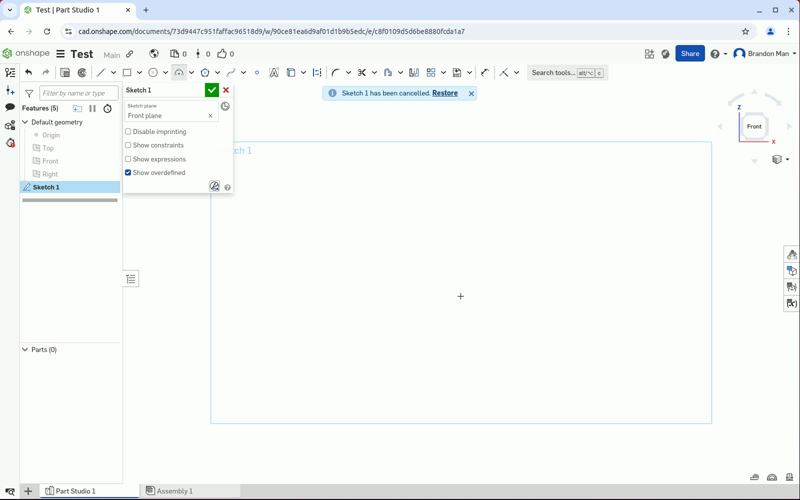
key_down(shift)
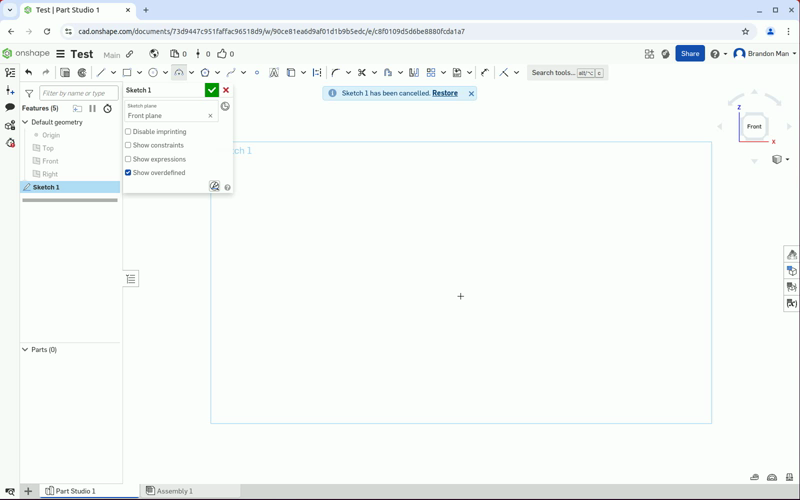
mouse_move(460, 261)
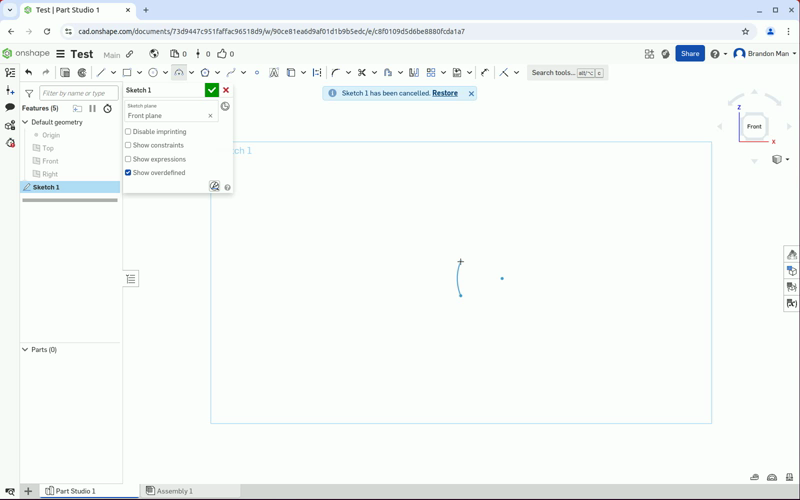
click(460, 261)
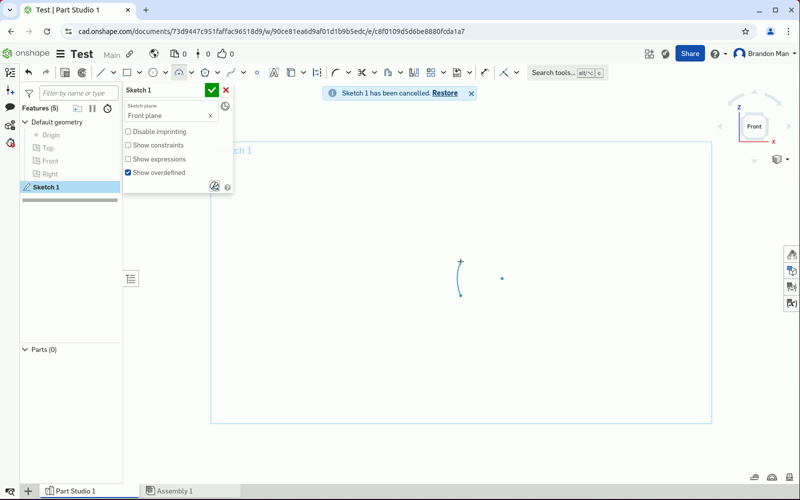
mouse_move(475, 278)
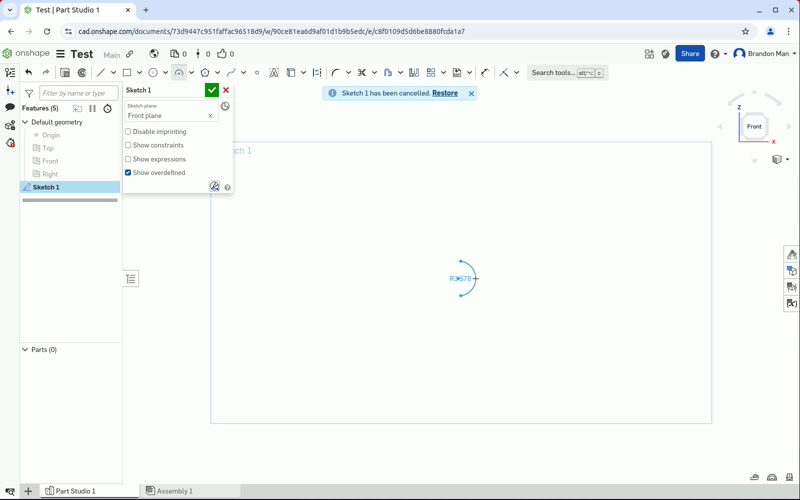
click(475, 278)
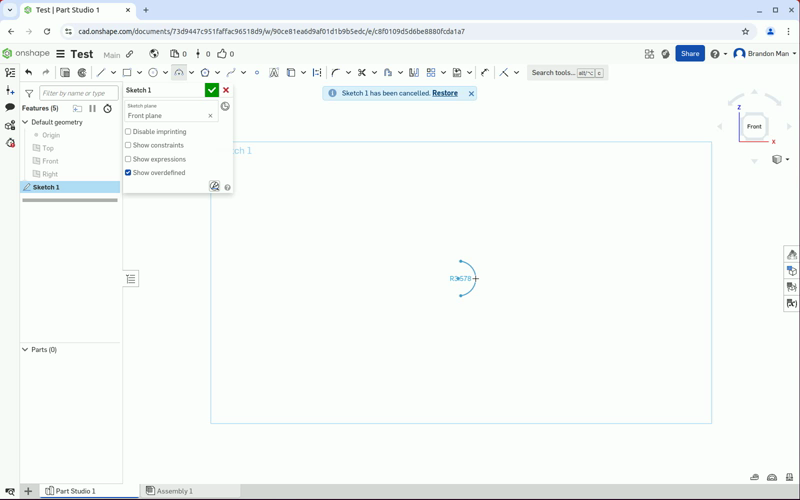
key_up(shift)
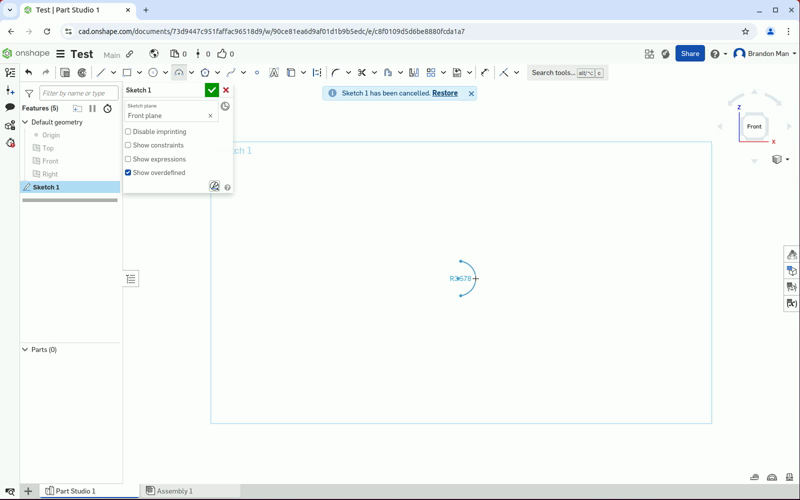
key(esc)
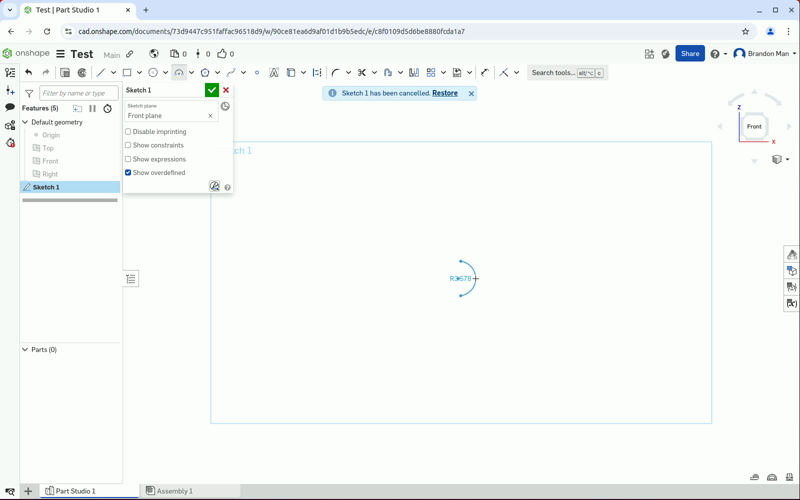
key(l)
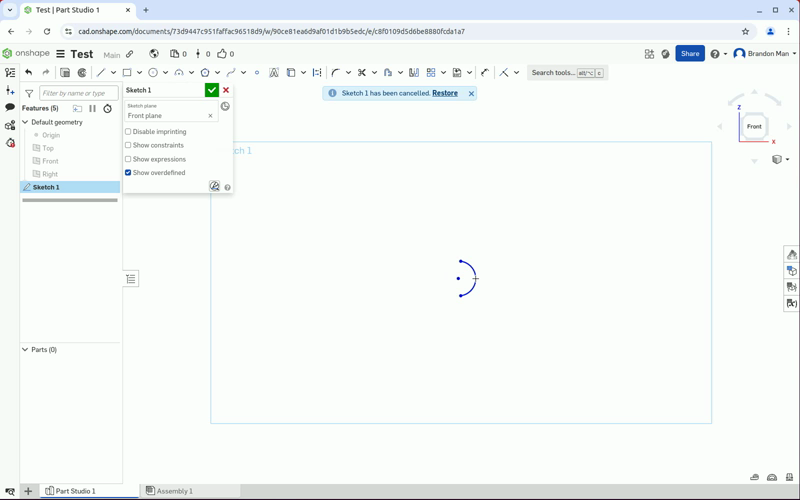
mouse_move(460, 261)
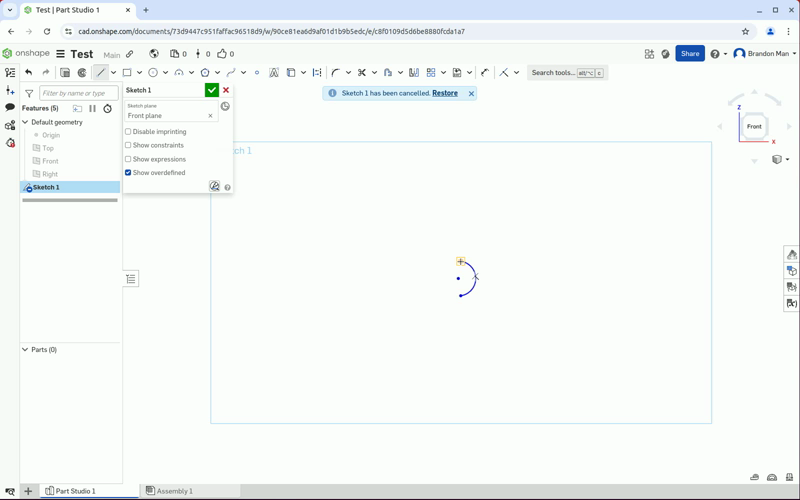
click(460, 261)
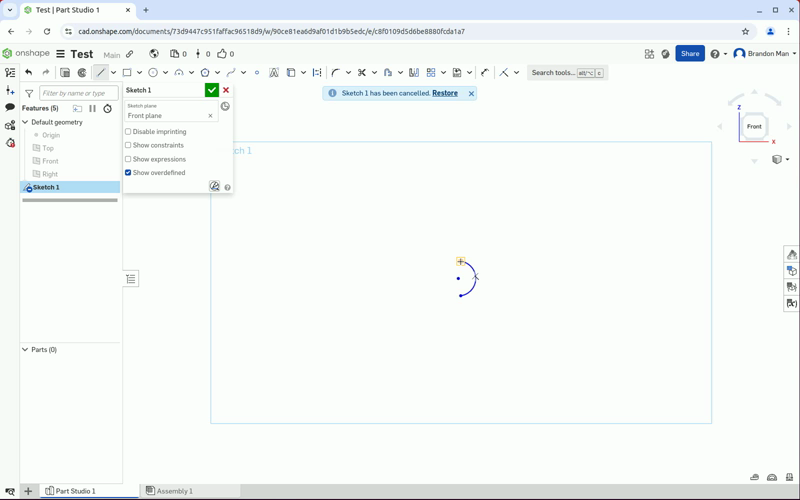
key_down(shift)
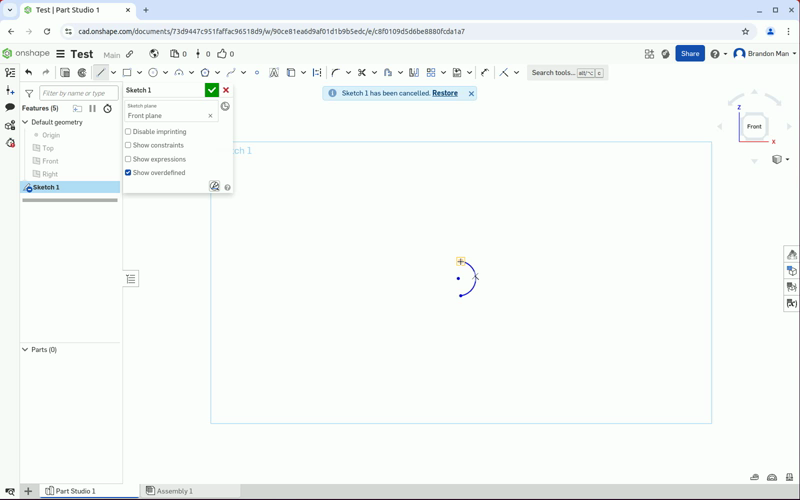
mouse_move(490, 261)
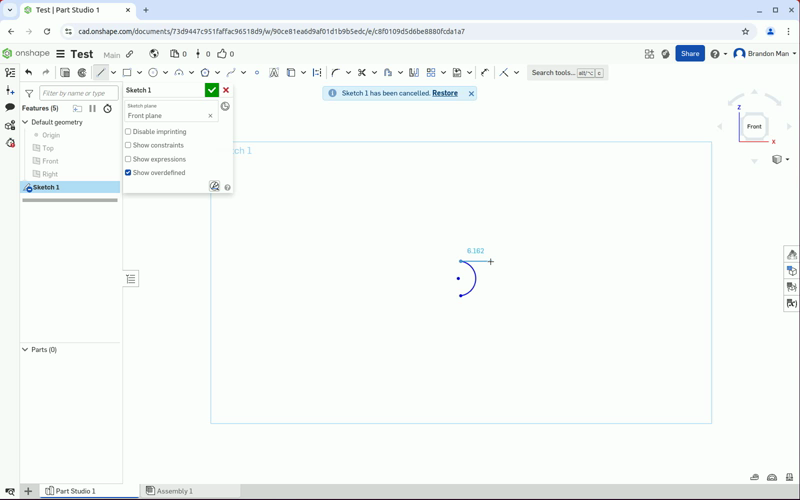
mouse_move(460, 268)
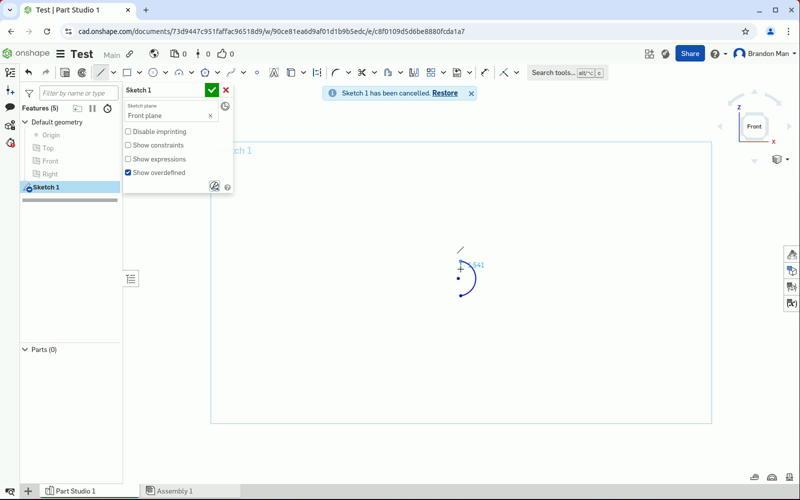
click(460, 268)
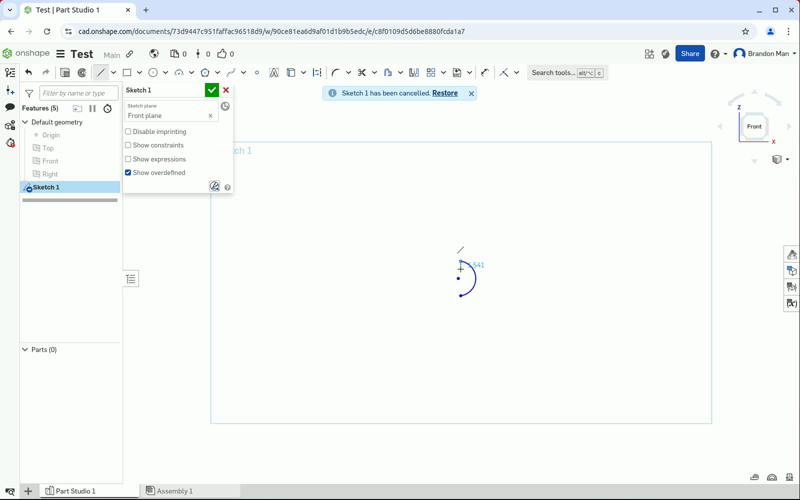
key_up(shift)
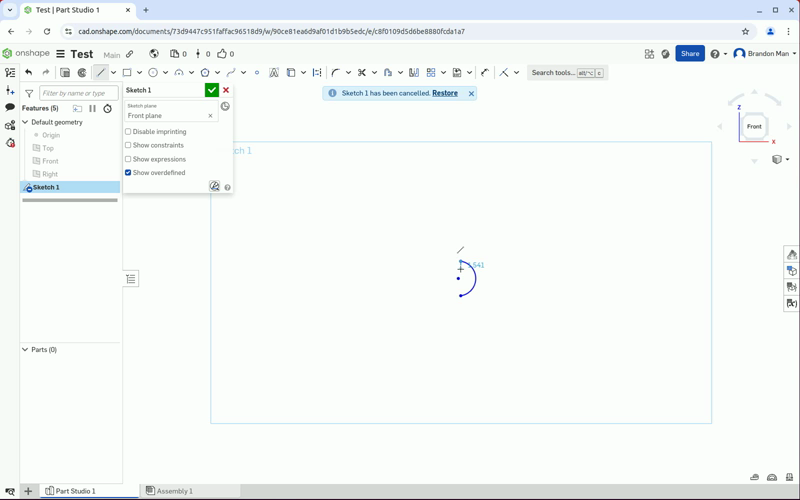
key(esc)
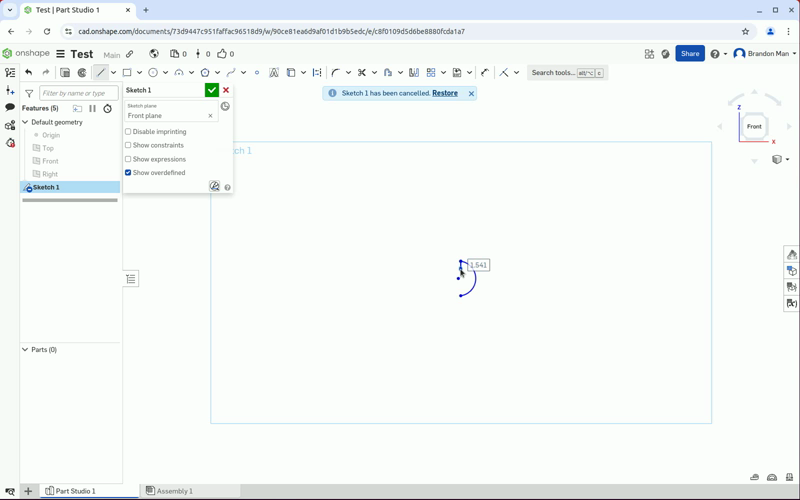
key(a)
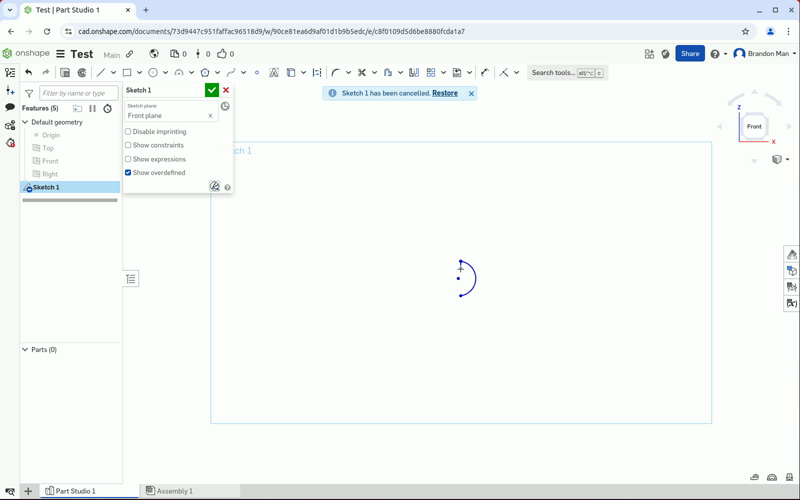
mouse_move(460, 268)
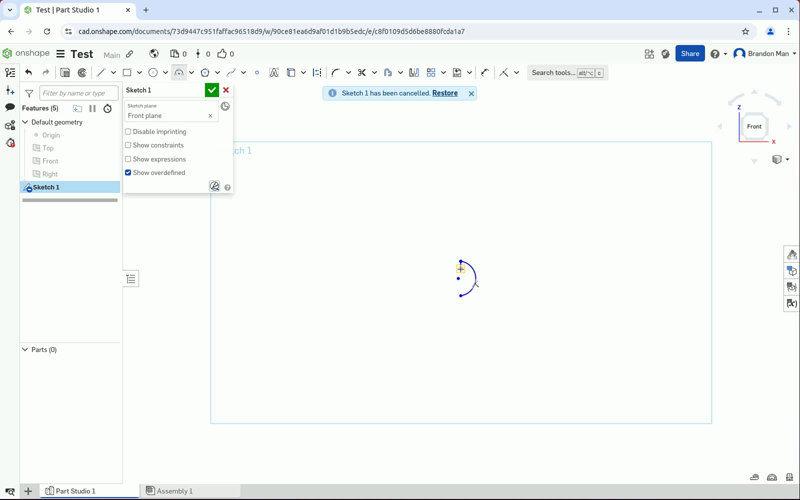
click(460, 268)
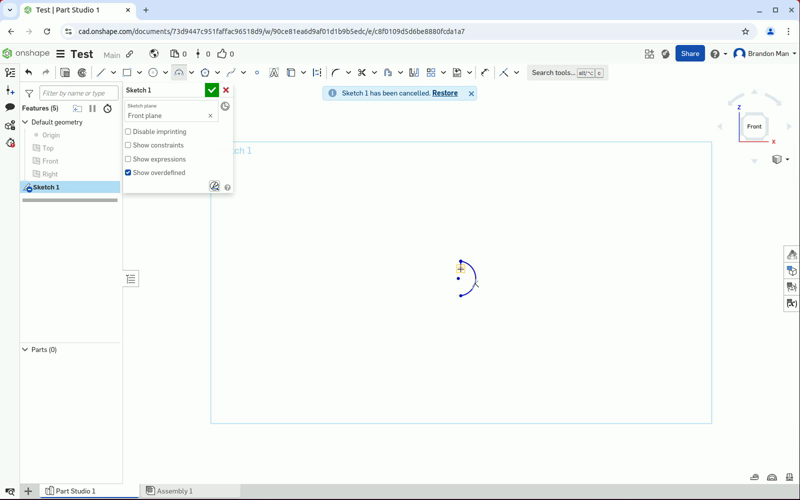
mouse_move(460, 295)
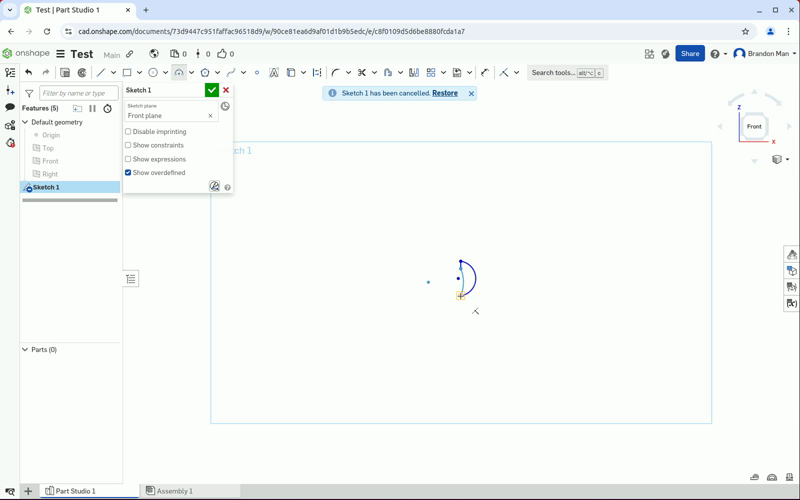
click(460, 295)
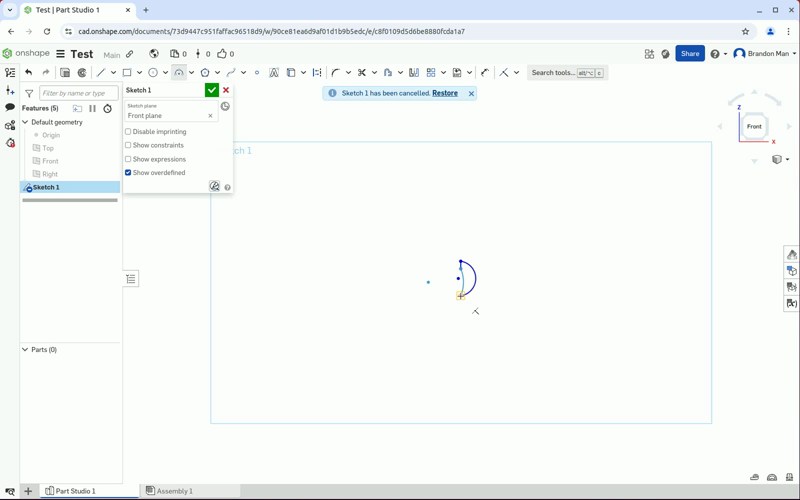
key_down(shift)
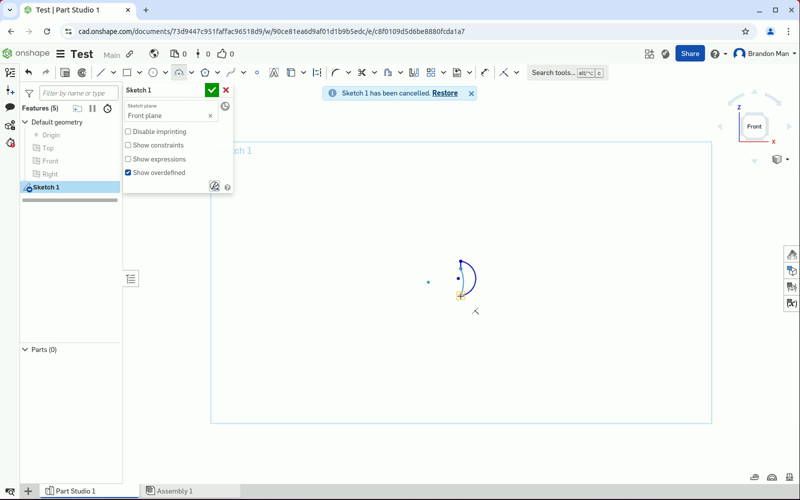
mouse_move(446, 282)
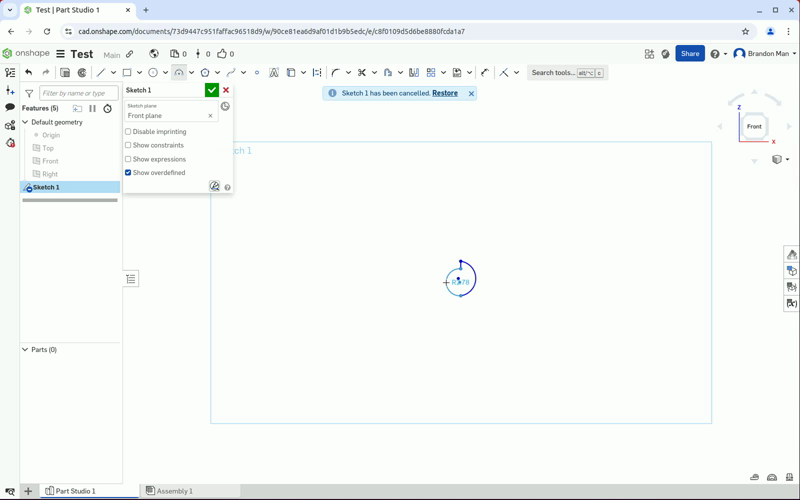
click(446, 282)
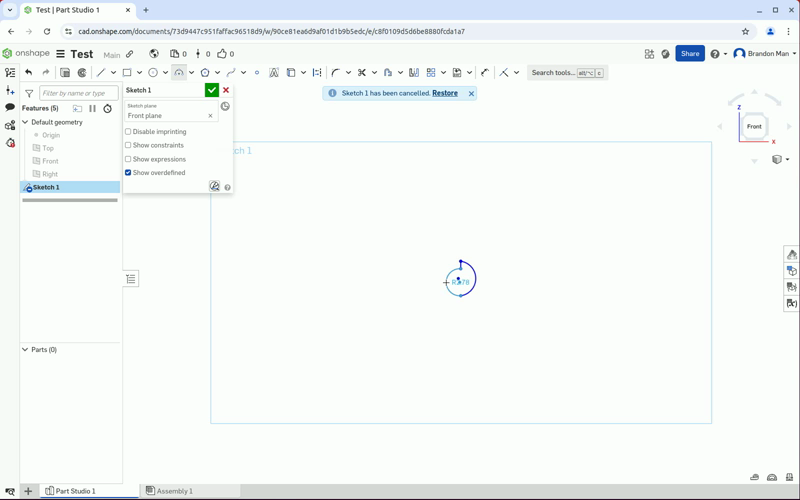
key_up(shift)
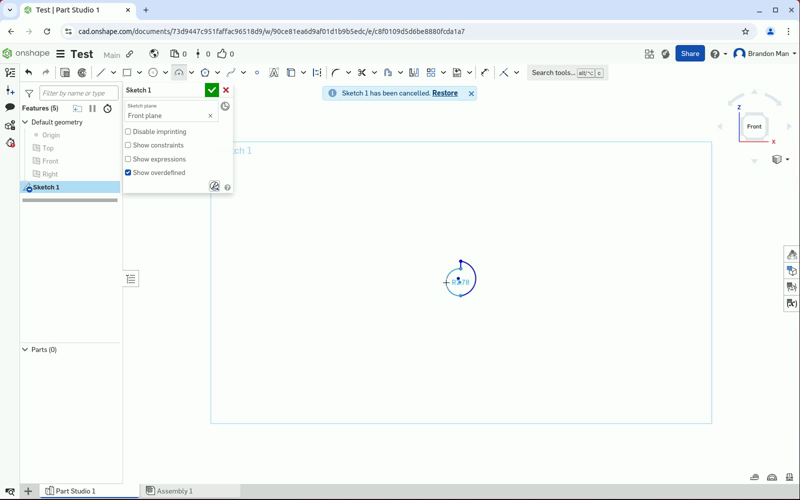
key(esc)
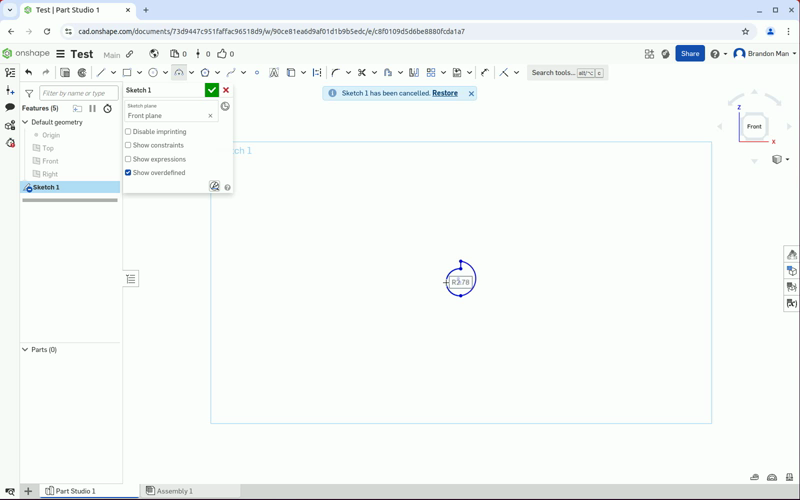
mouse_move(461, 266)
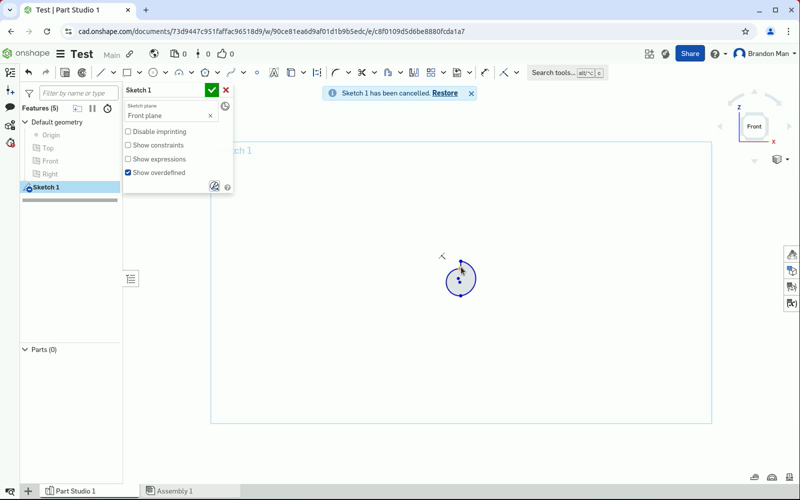
scroll(6)
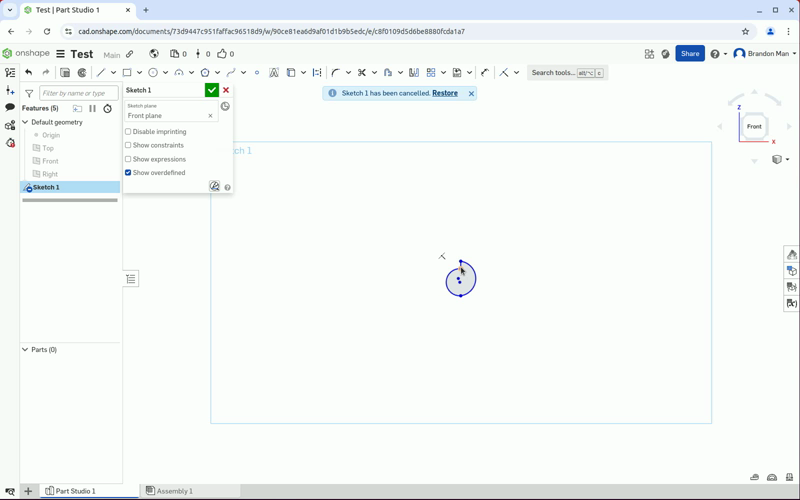
scroll(6)
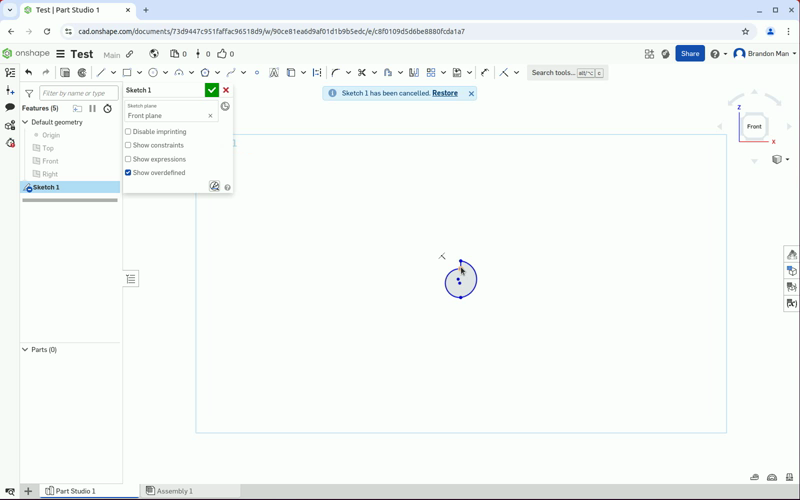
scroll(6)
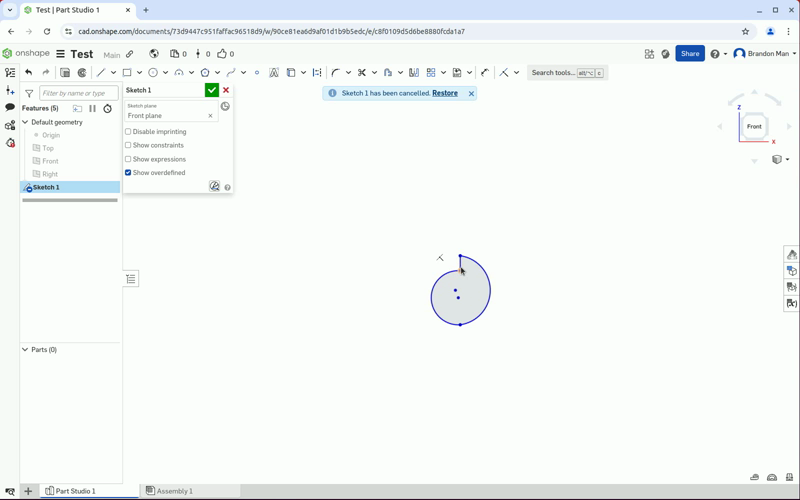
scroll(6)
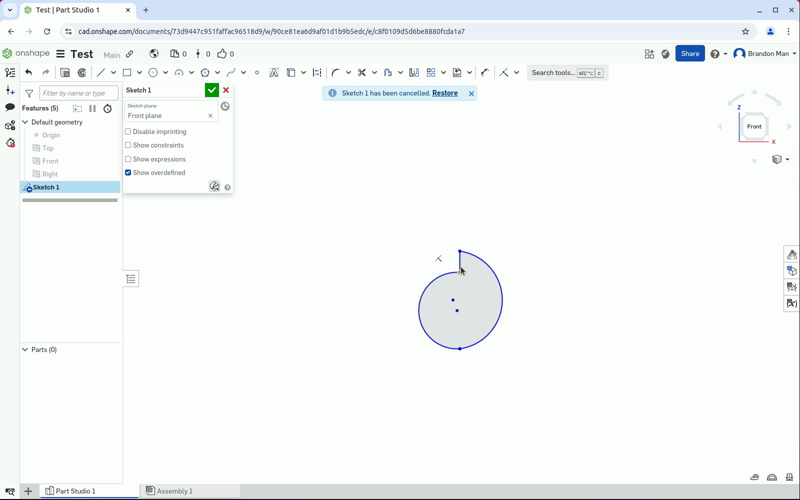
scroll(6)
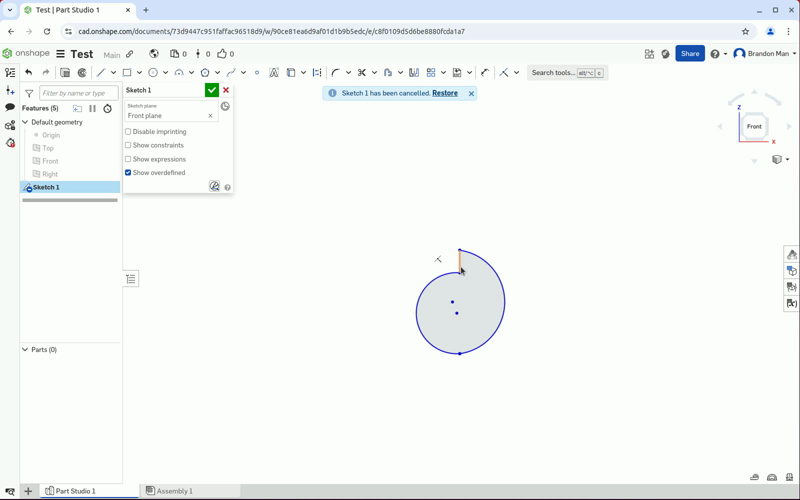
scroll(6)
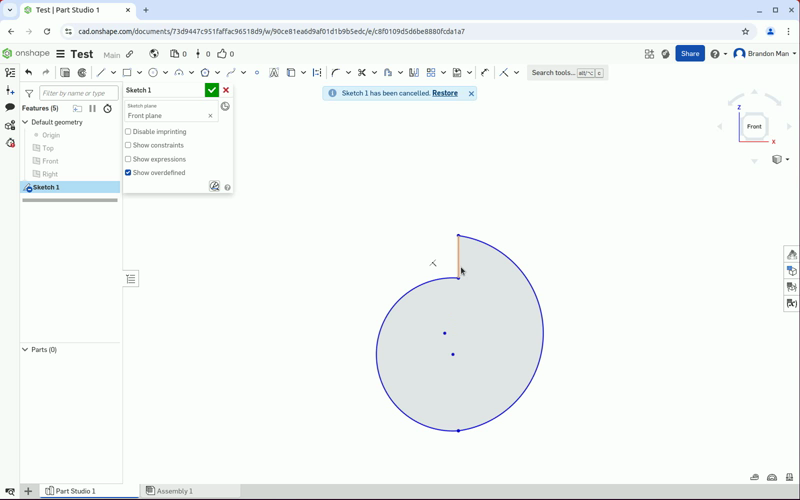
scroll(6)
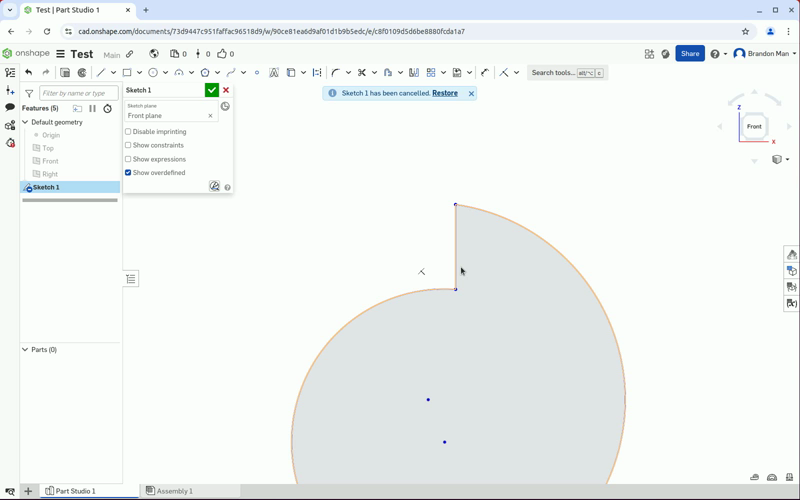
click(461, 266)
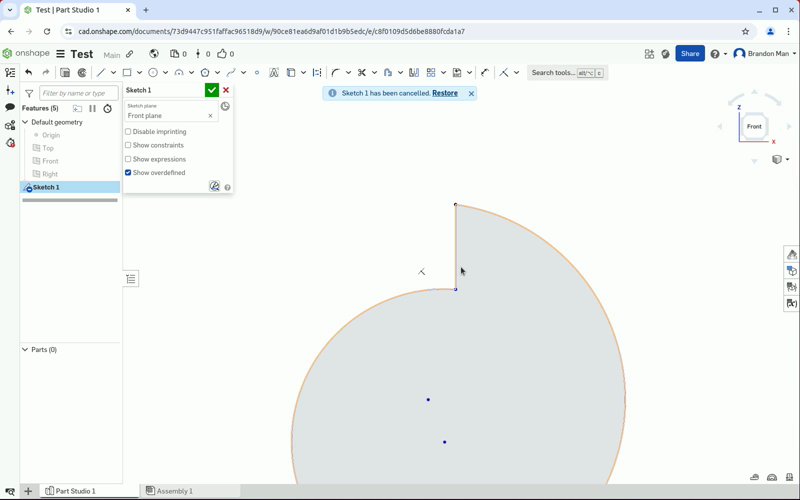
scroll(-6)
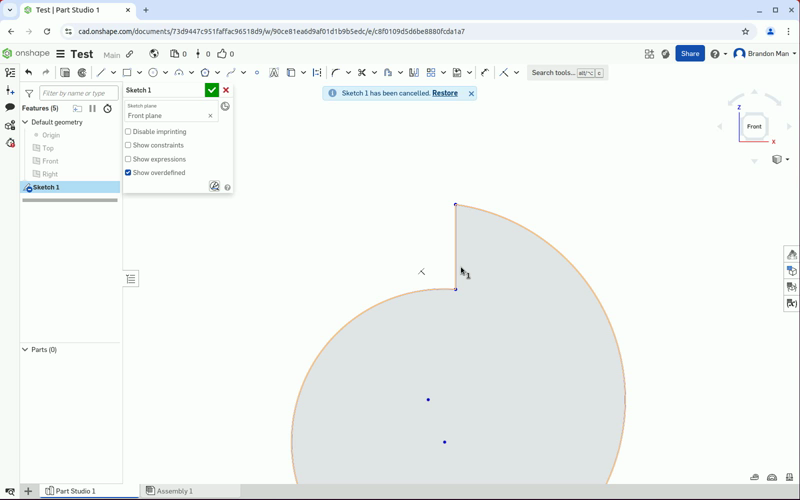
scroll(-6)
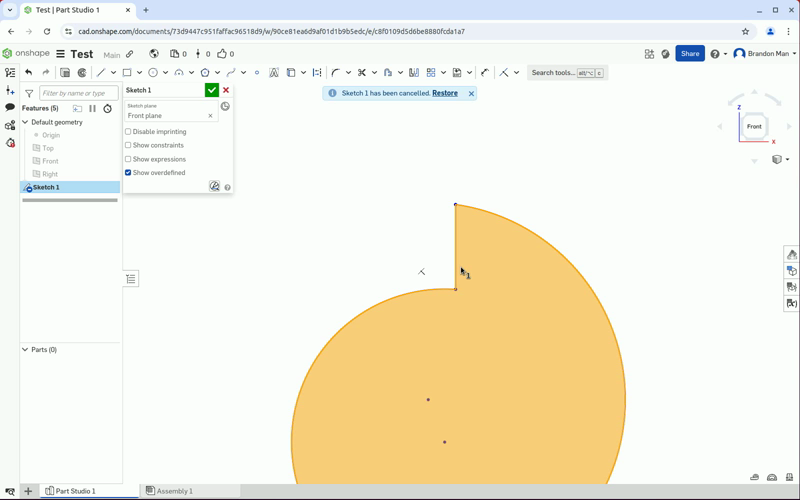
scroll(-6)
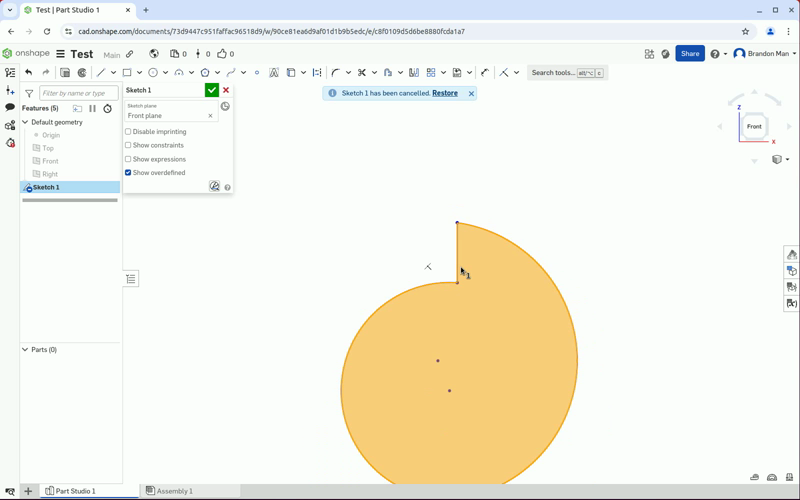
scroll(-6)
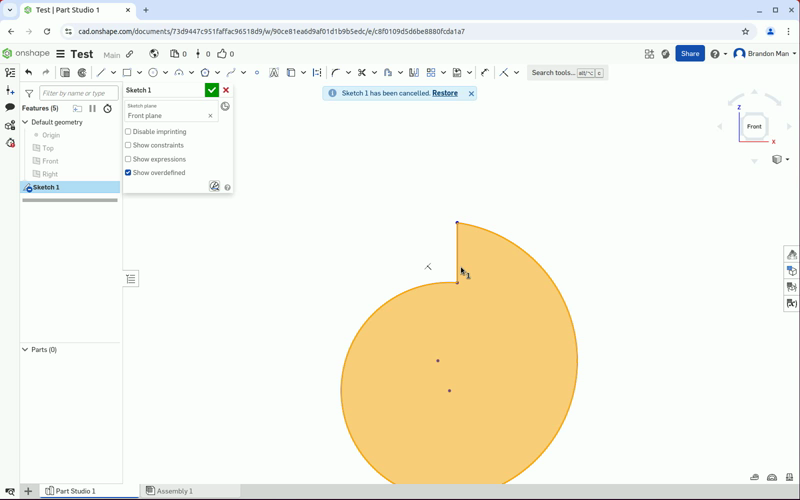
scroll(-6)
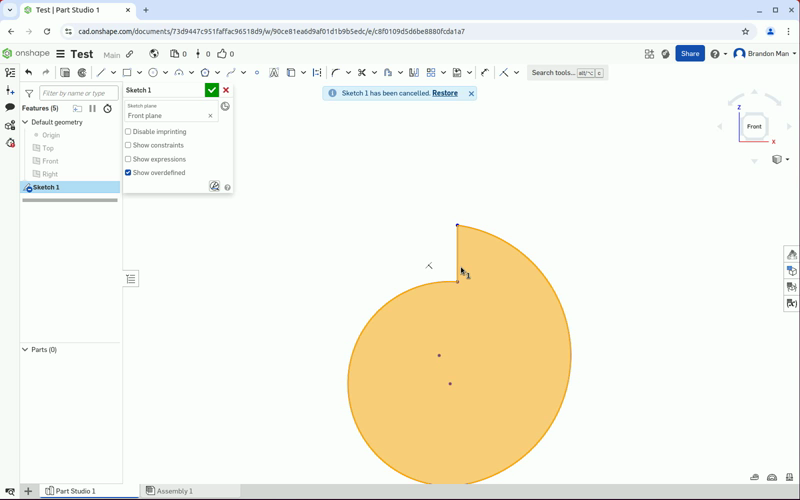
scroll(-6)
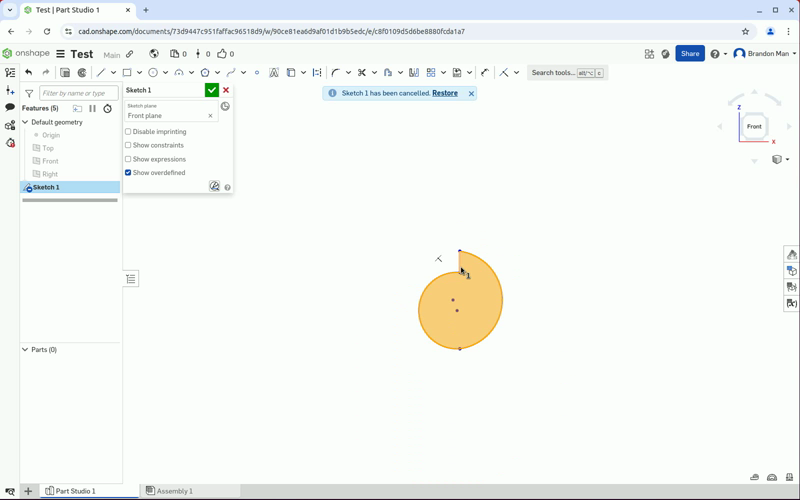
scroll(-6)
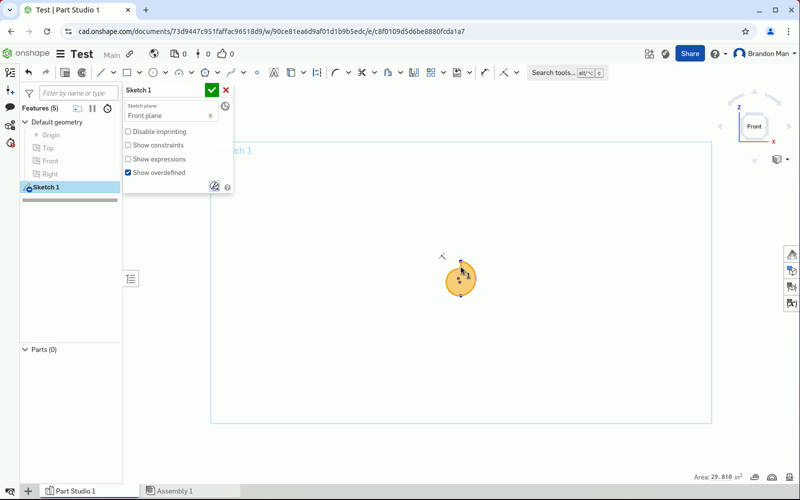
mouse_move(73, 352)
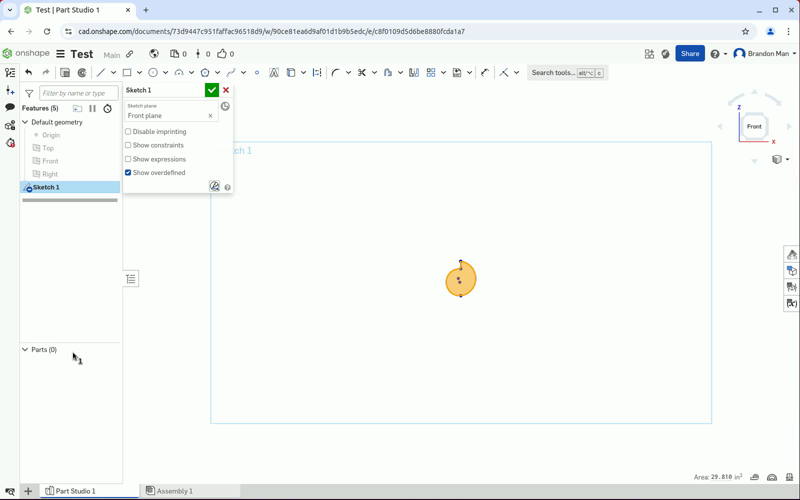
key(shift+y)
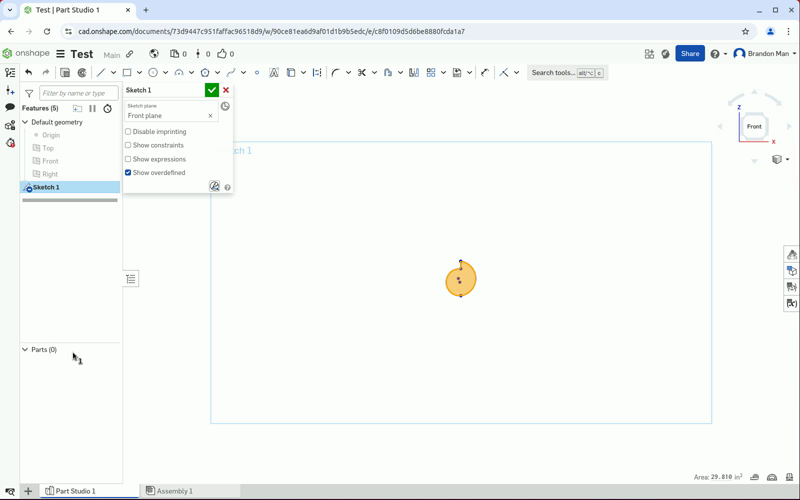
key(shift+e)
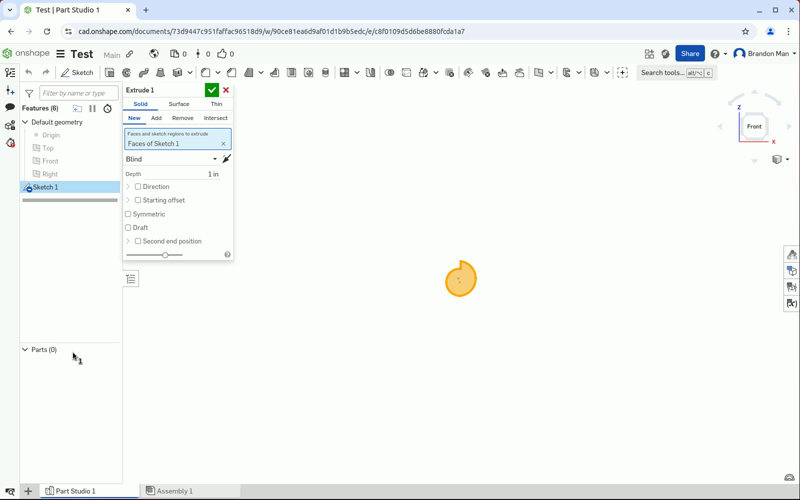
mouse_move(143, 106)
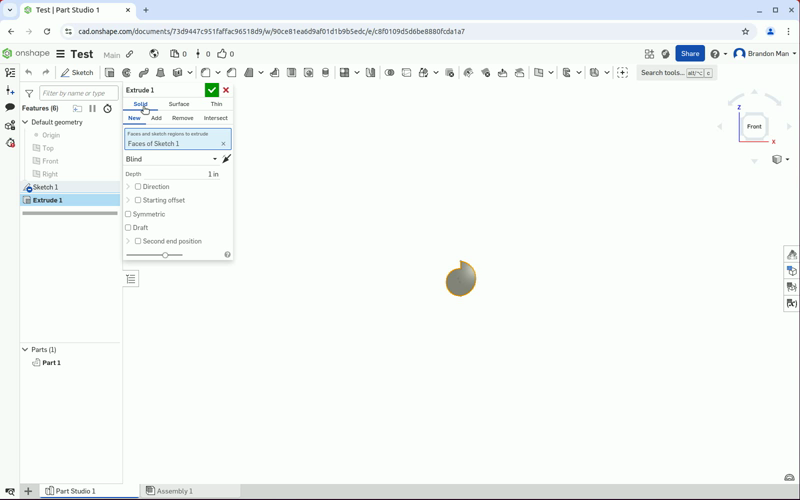
click(143, 106)
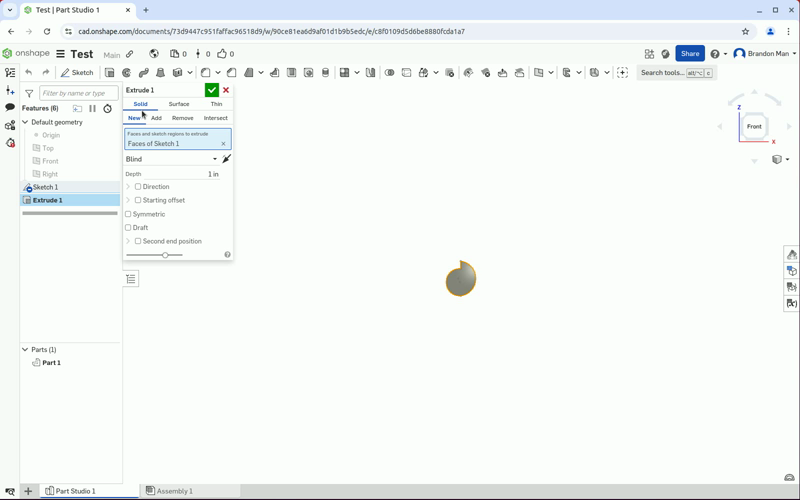
mouse_move(137, 120)
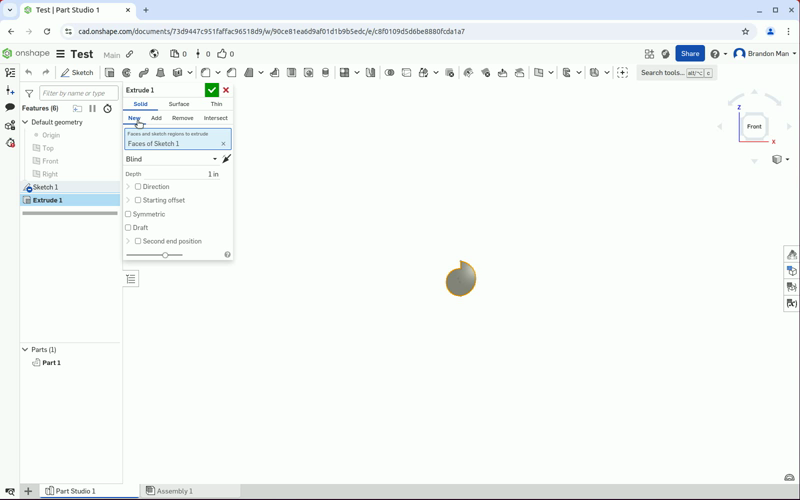
click(137, 120)
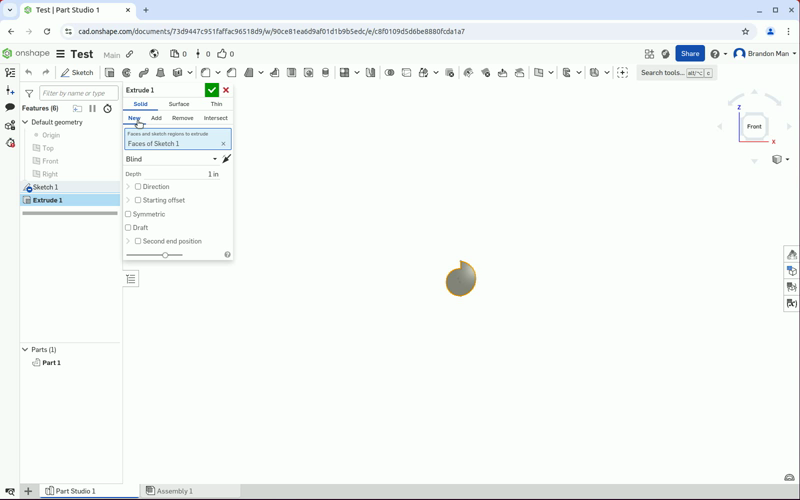
key(tab, 4)
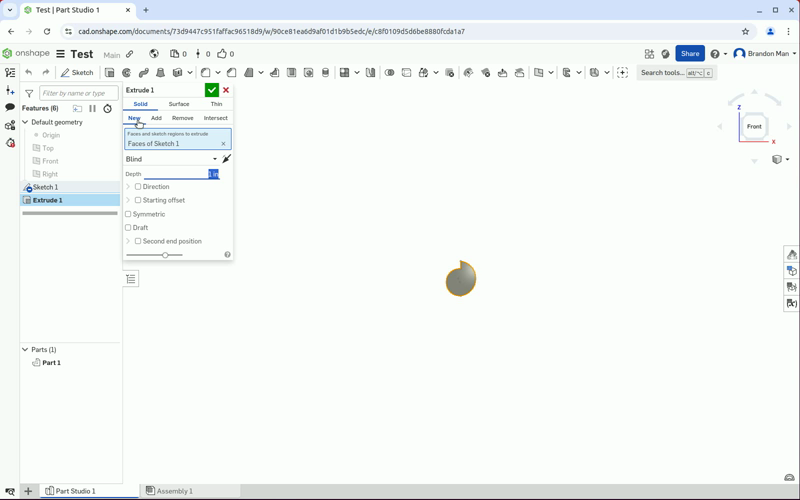
text(1.444)
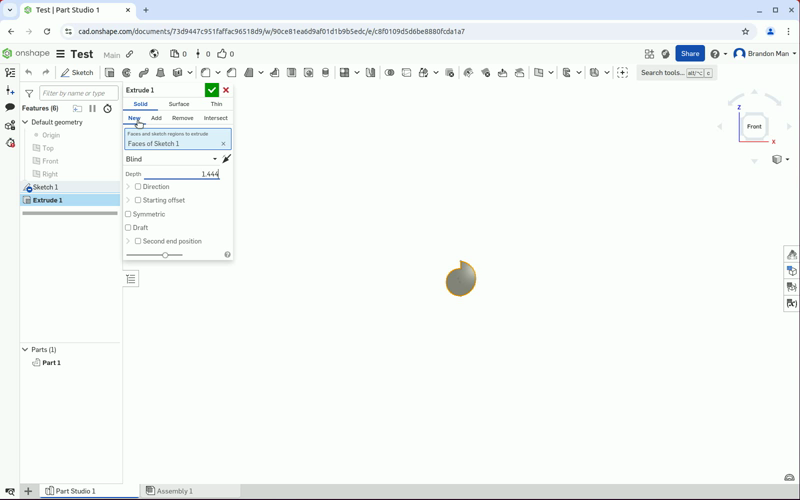
key(enter)
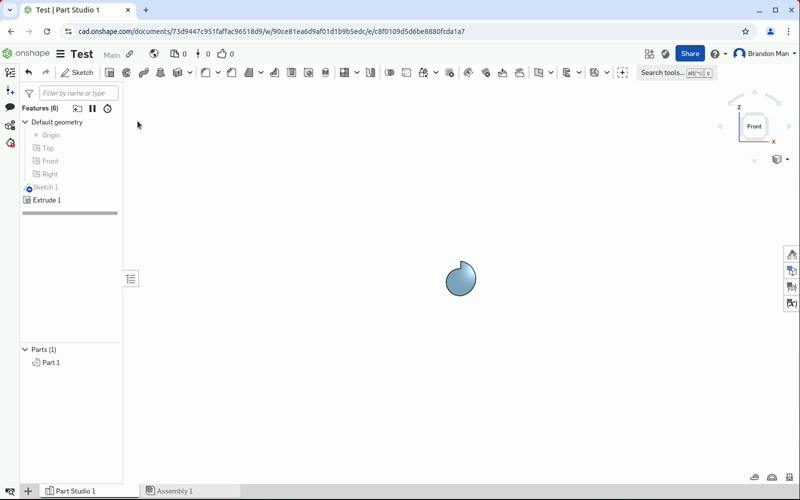
key(shift+h)
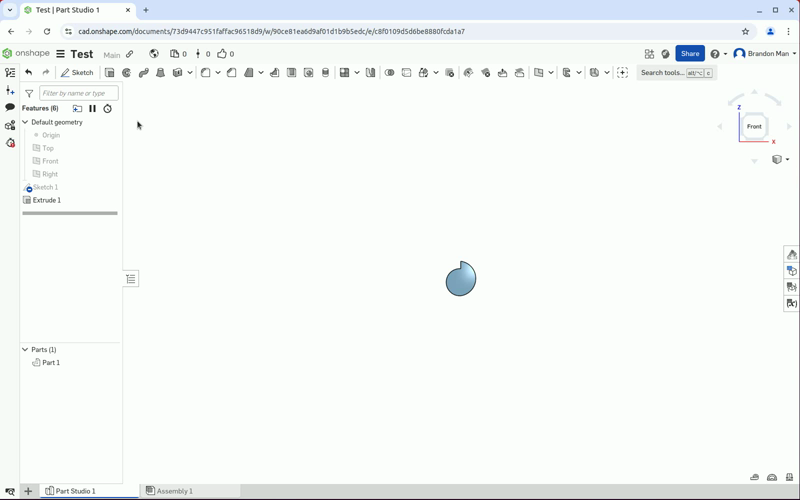
key(shift+h)
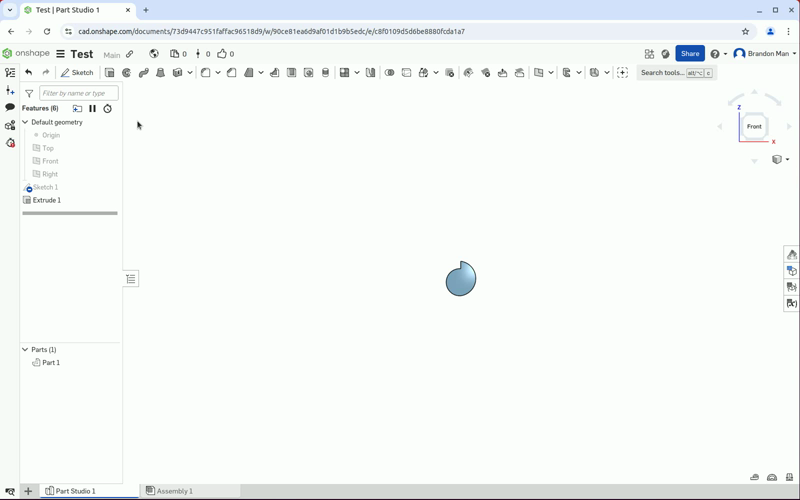
mouse_move(73, 189)
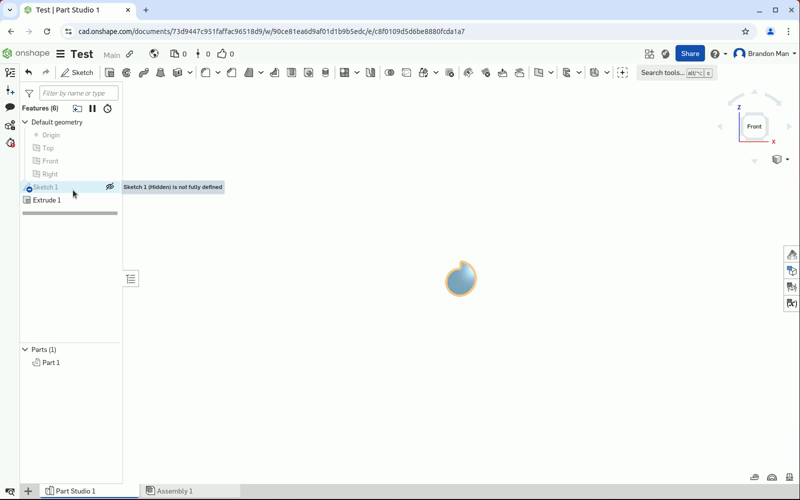
click(73, 189)
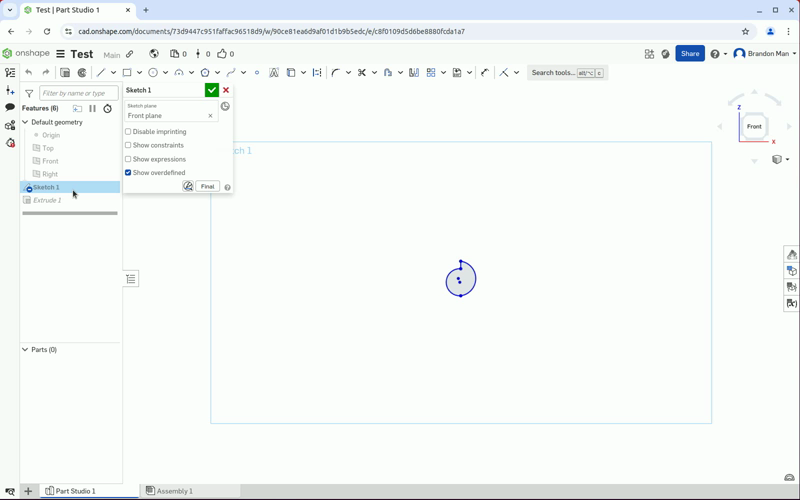
mouse_move(229, 92)
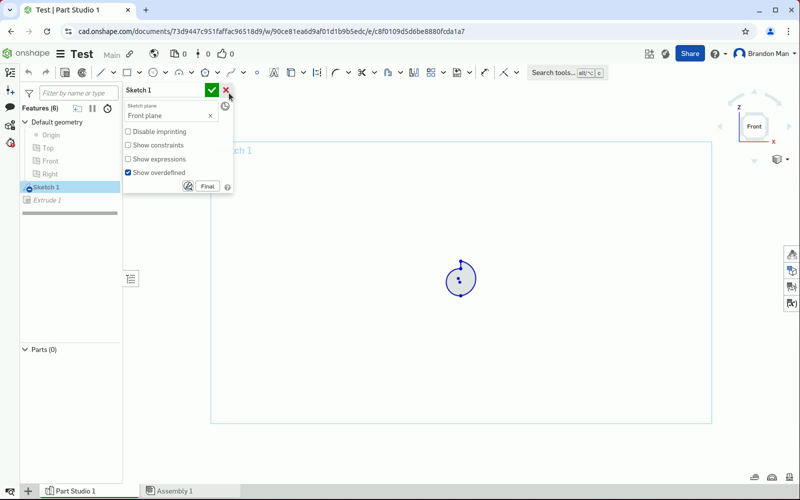
click(229, 92)
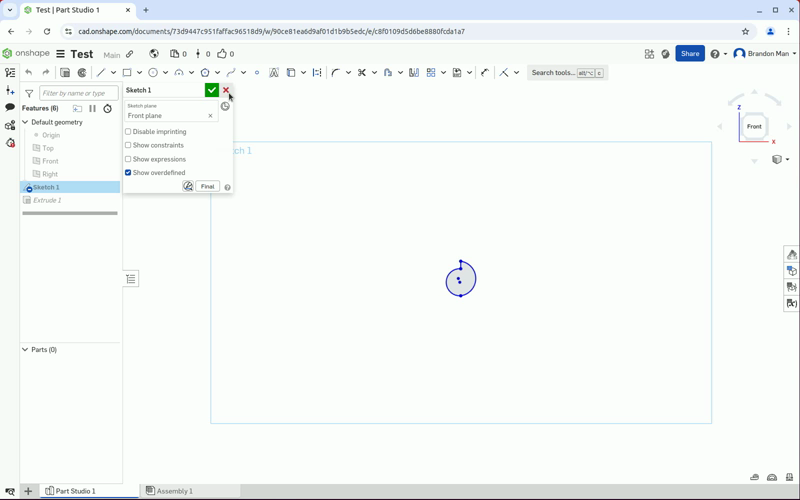
key(shift+s)
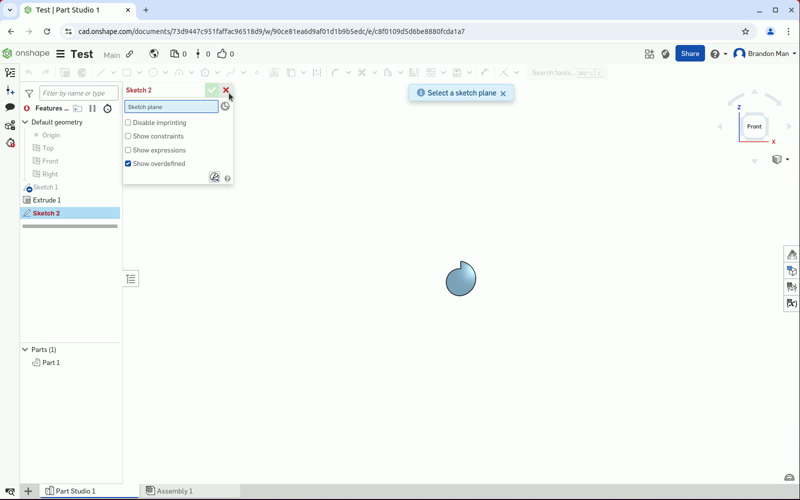
mouse_move(73, 163)
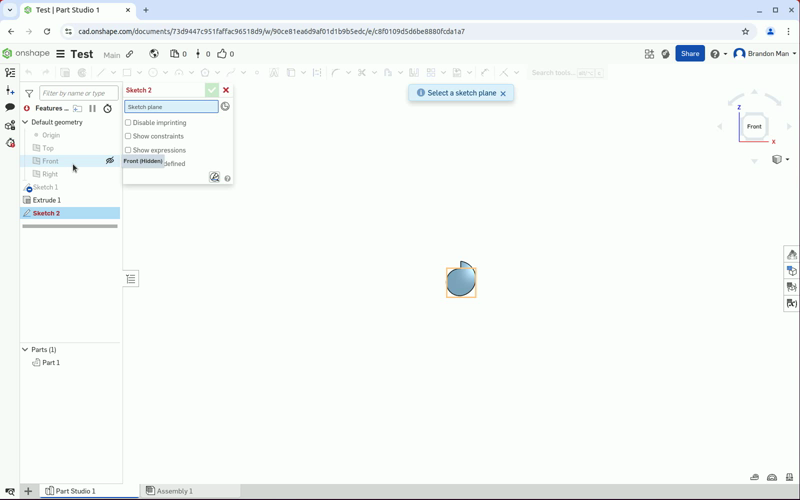
click(73, 163)
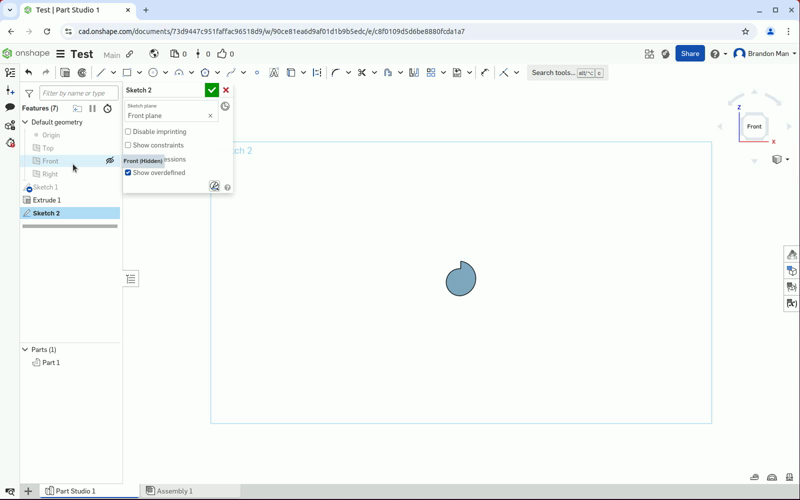
mouse_move(73, 352)
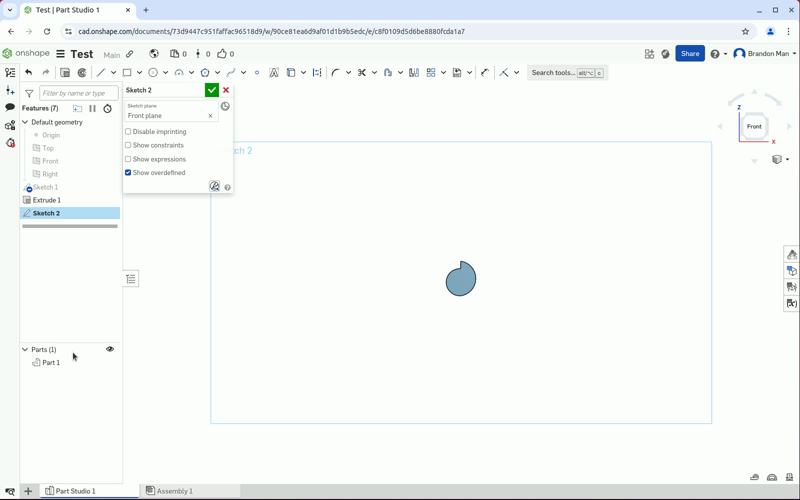
key(y)
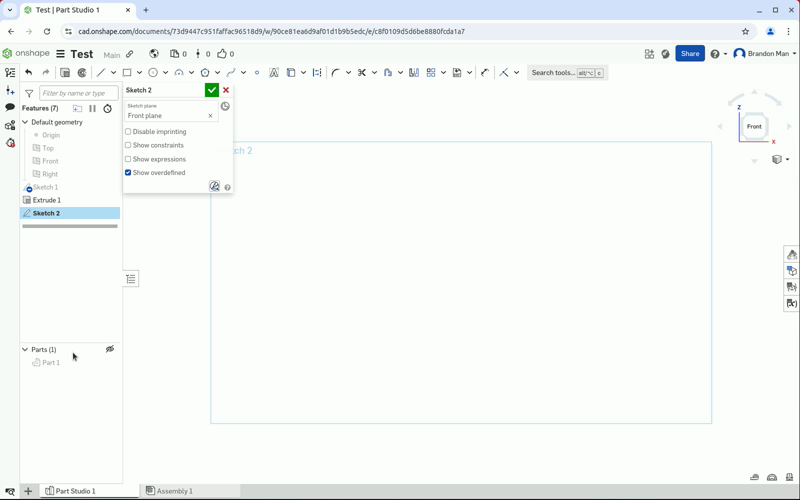
key(l)
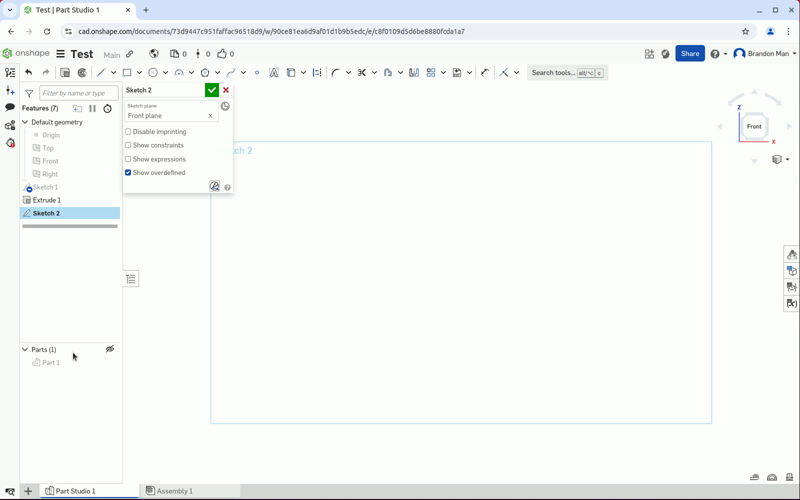
key_down(shift)
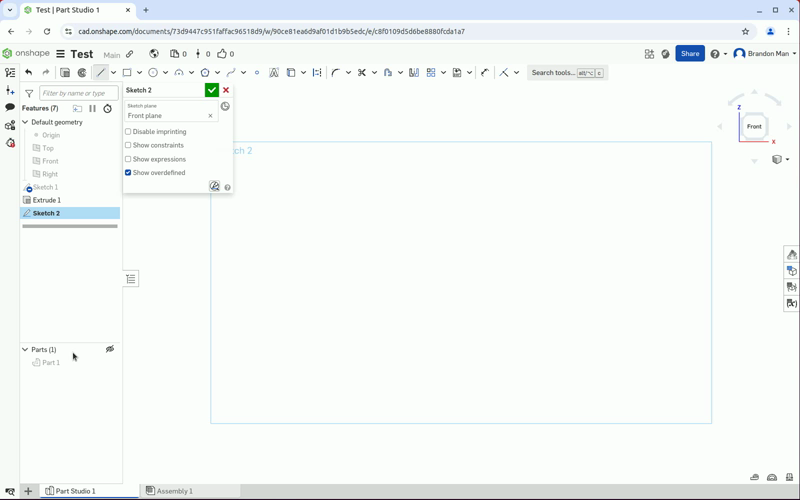
mouse_move(458, 255)
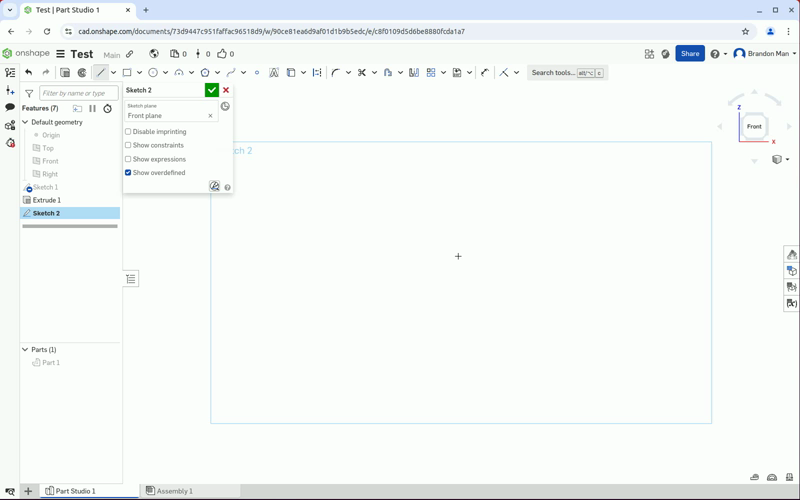
click(458, 255)
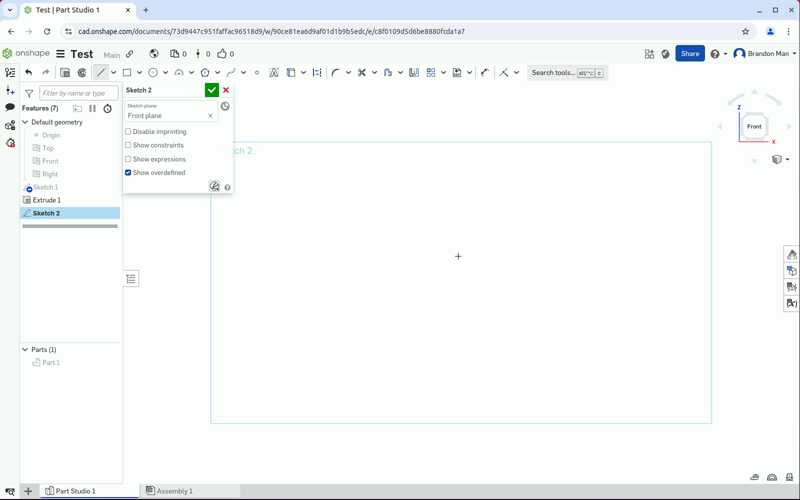
key_up(shift)
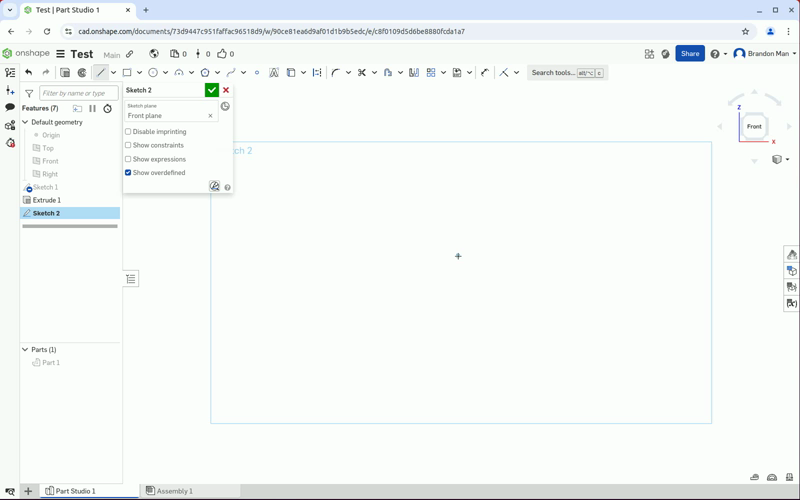
key_down(shift)
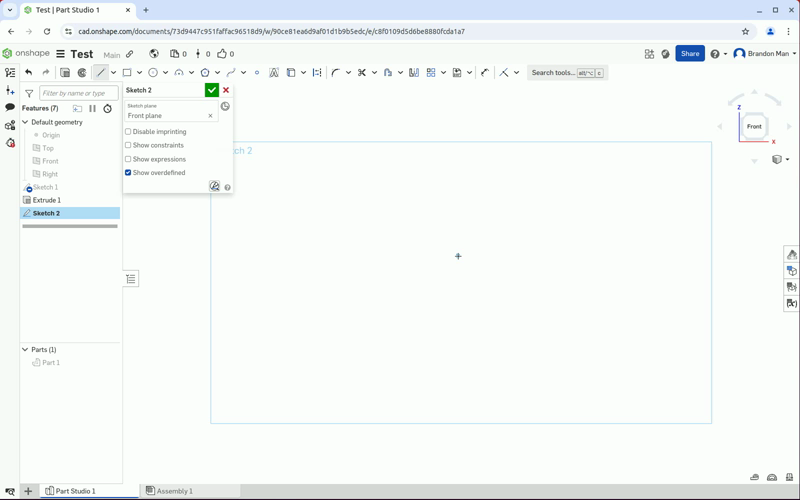
mouse_move(488, 255)
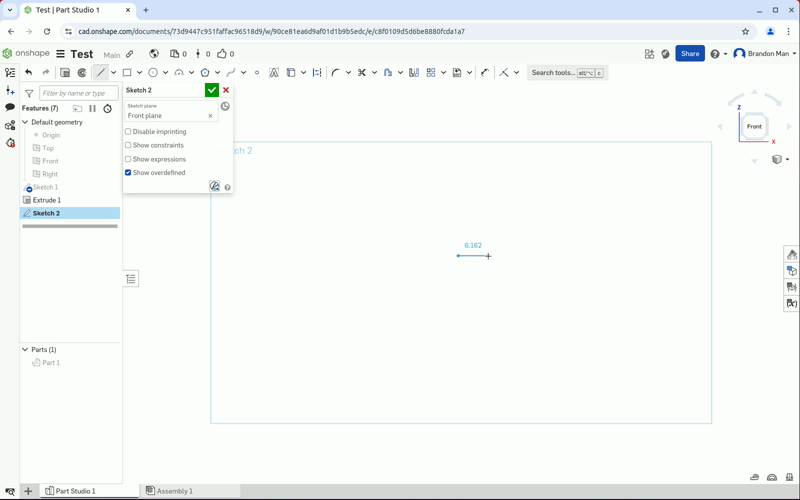
mouse_move(462, 255)
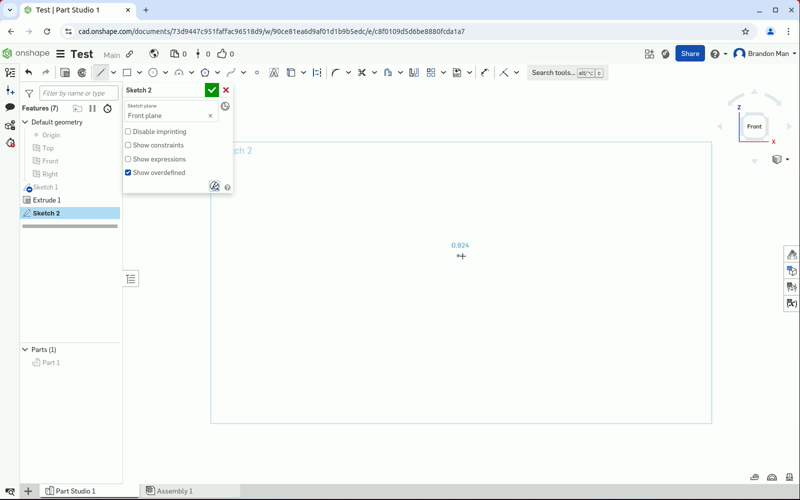
scroll(6)
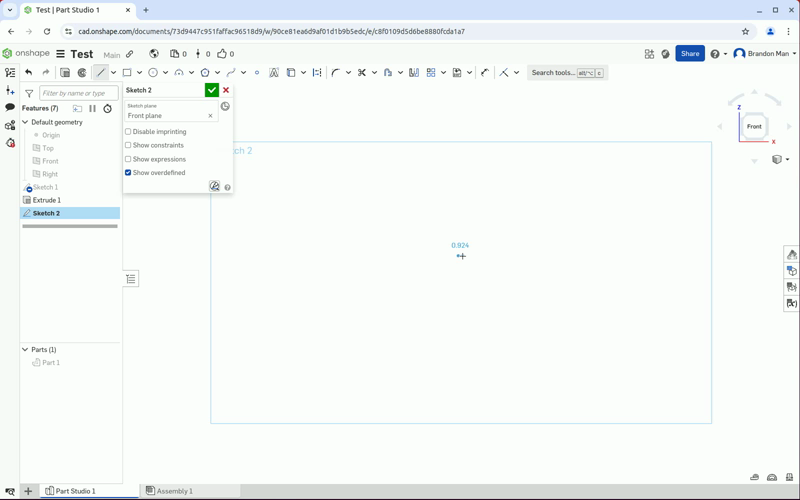
scroll(6)
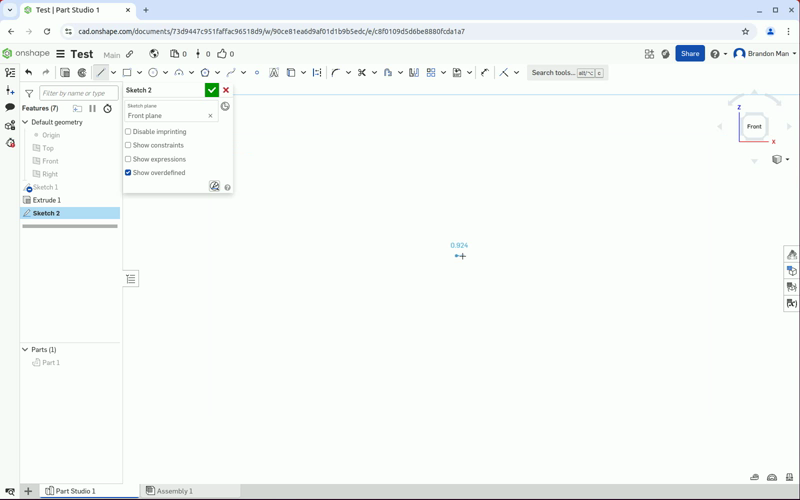
scroll(6)
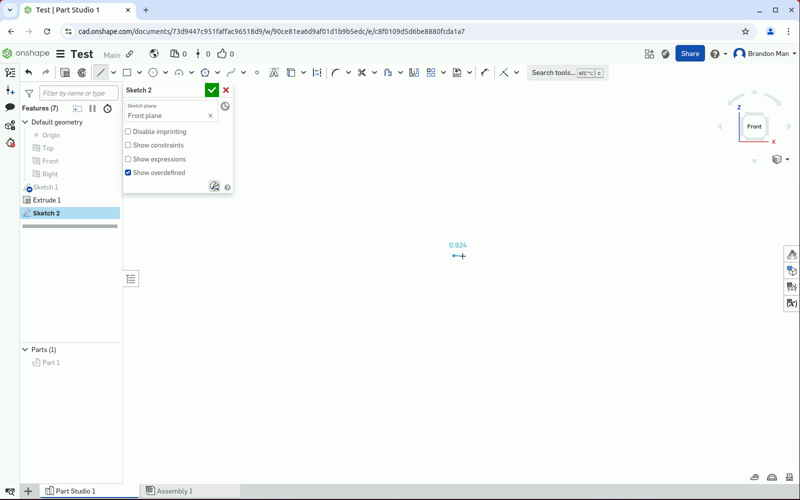
scroll(6)
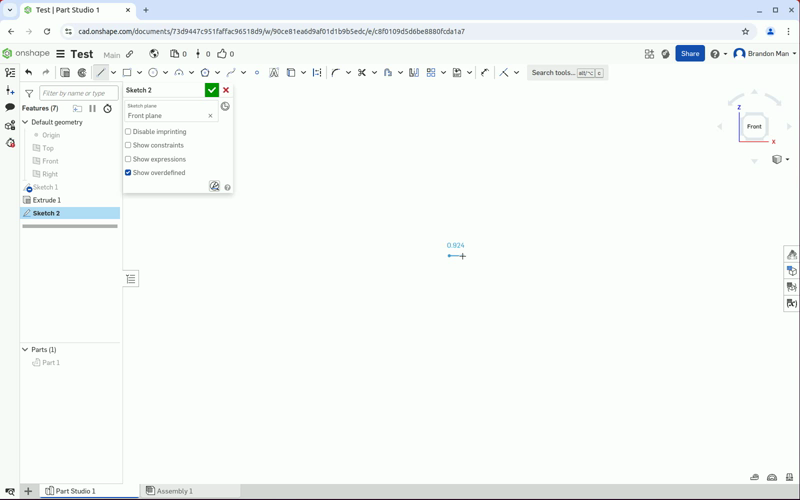
scroll(6)
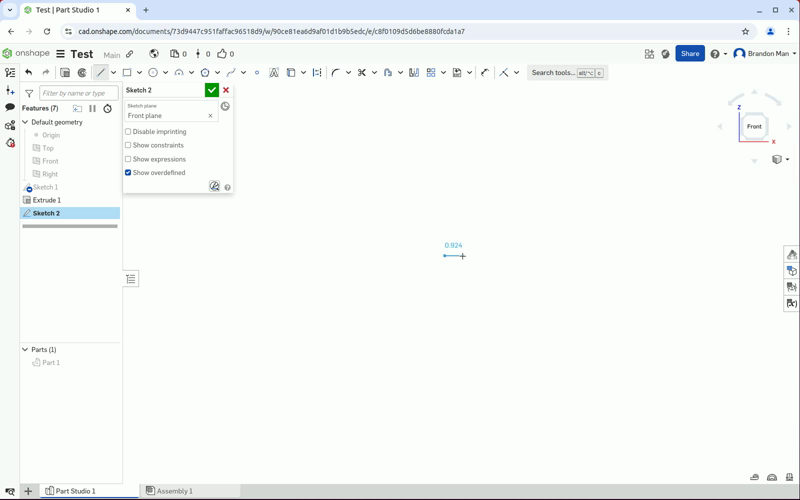
scroll(6)
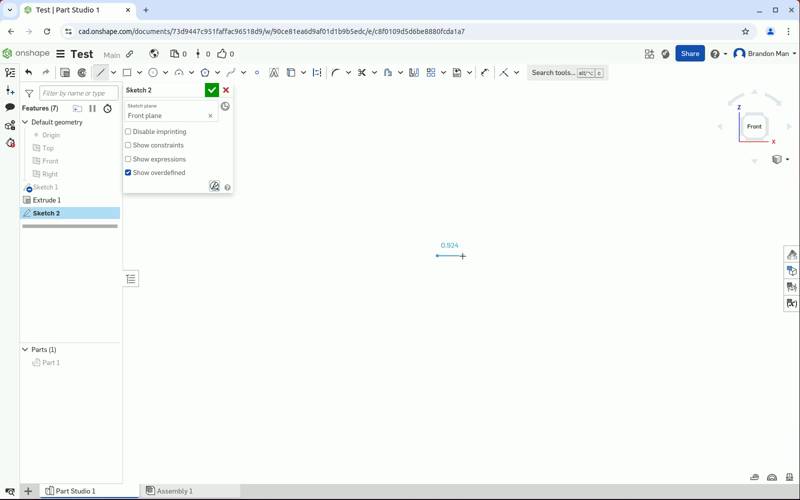
scroll(6)
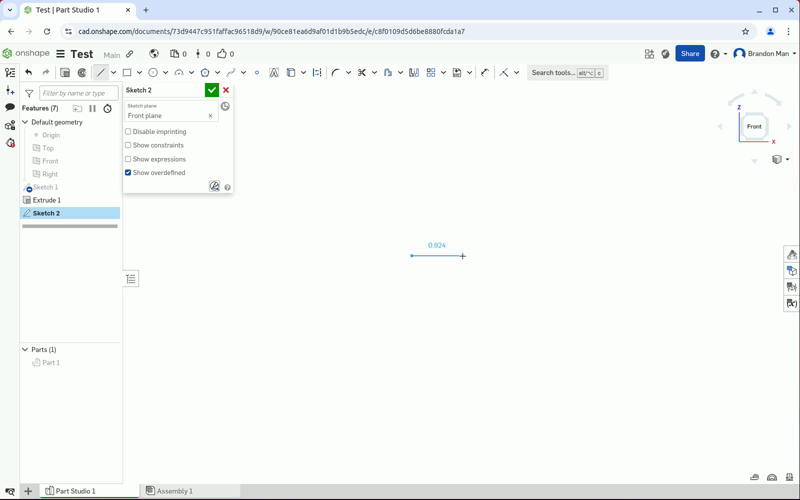
click(462, 255)
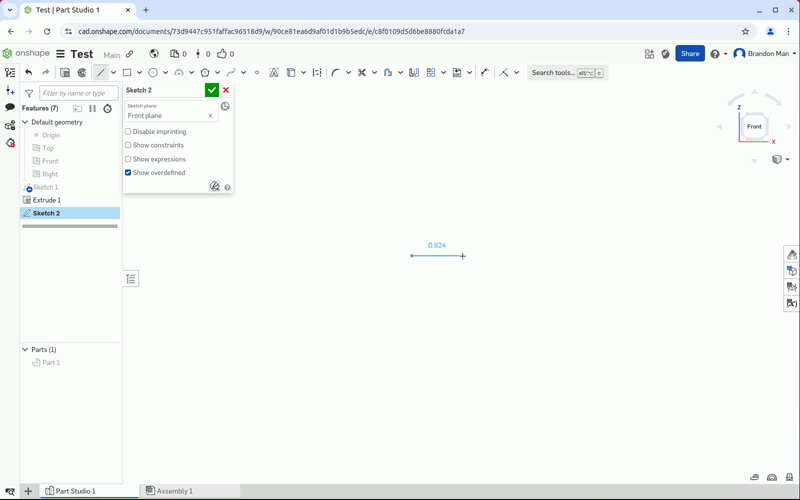
scroll(-6)
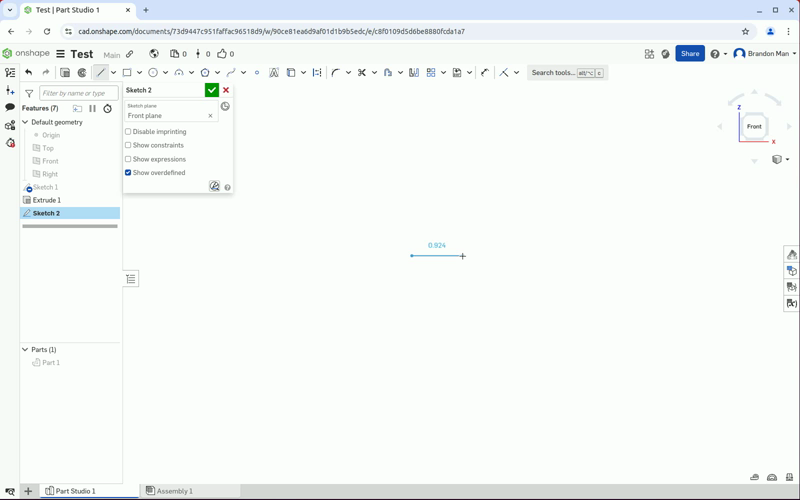
scroll(-6)
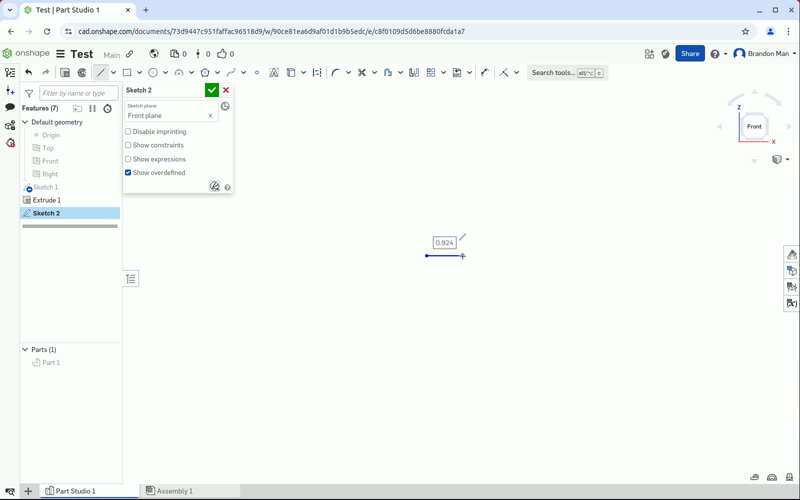
scroll(-6)
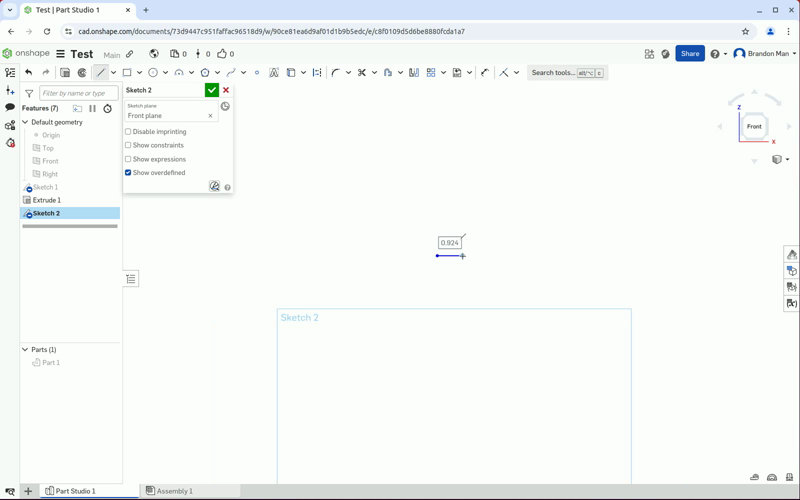
scroll(-6)
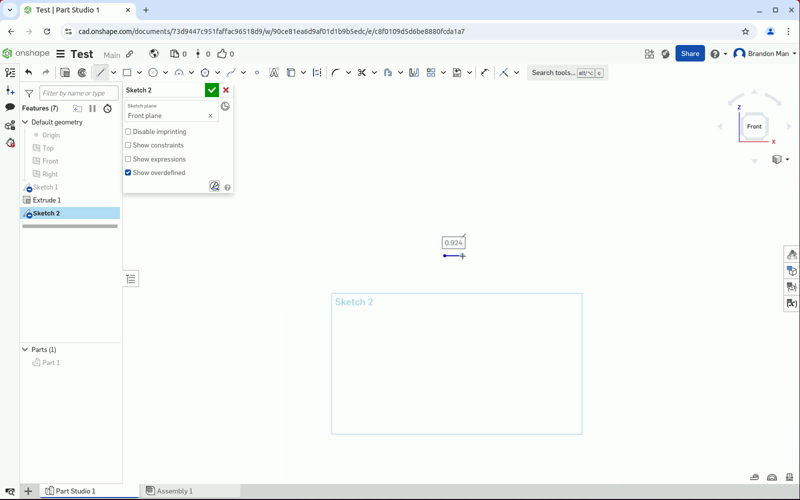
scroll(-6)
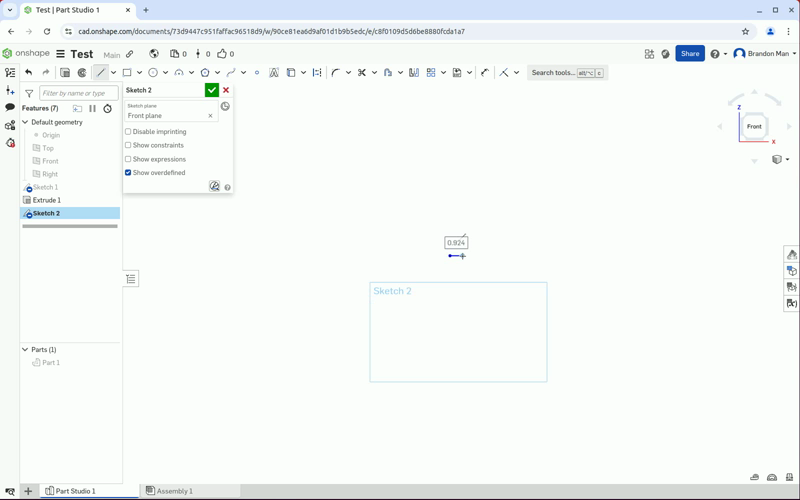
scroll(-6)
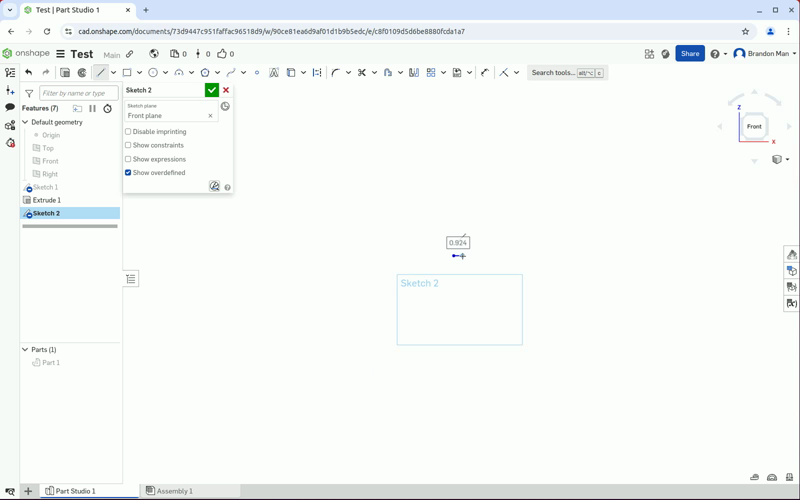
scroll(-6)
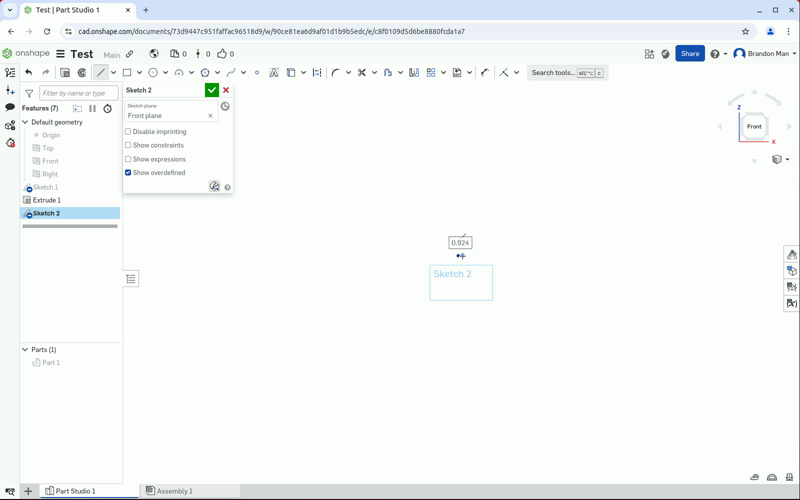
key_up(shift)
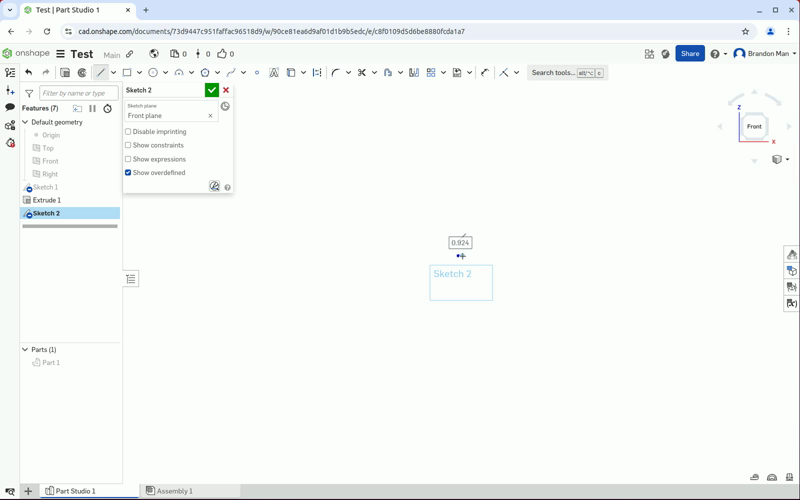
key_down(shift)
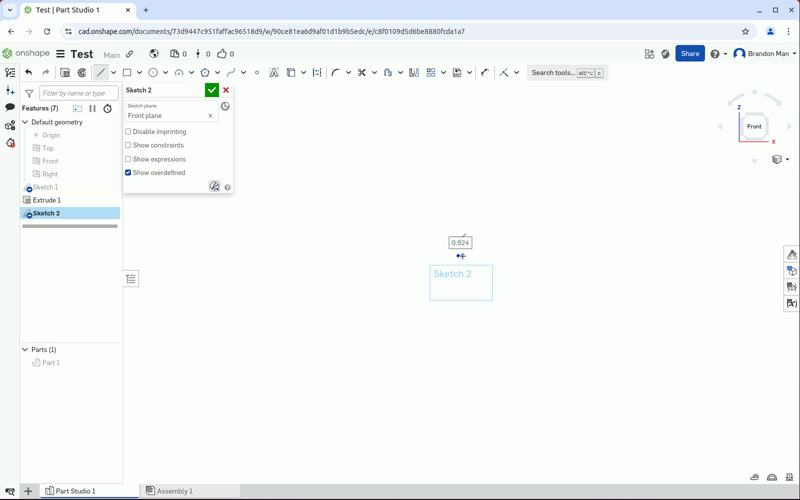
mouse_move(492, 255)
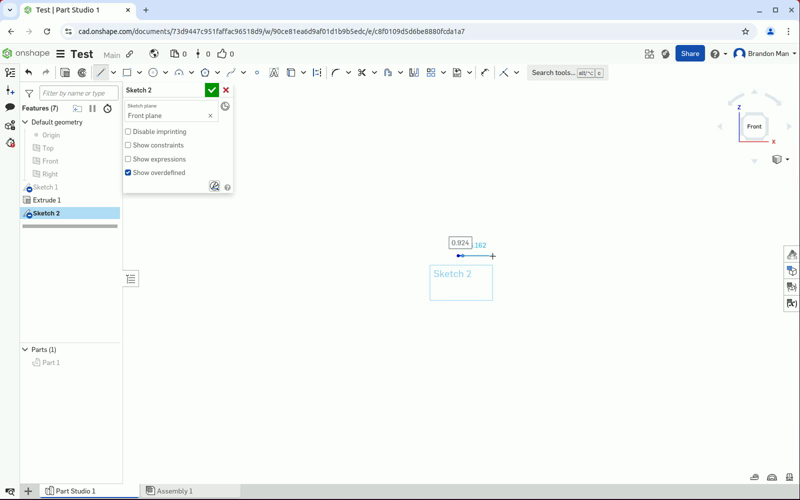
mouse_move(462, 250)
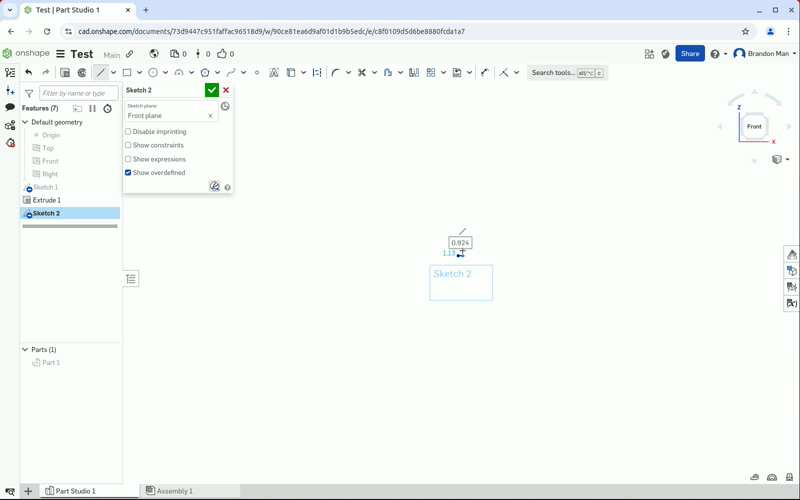
scroll(6)
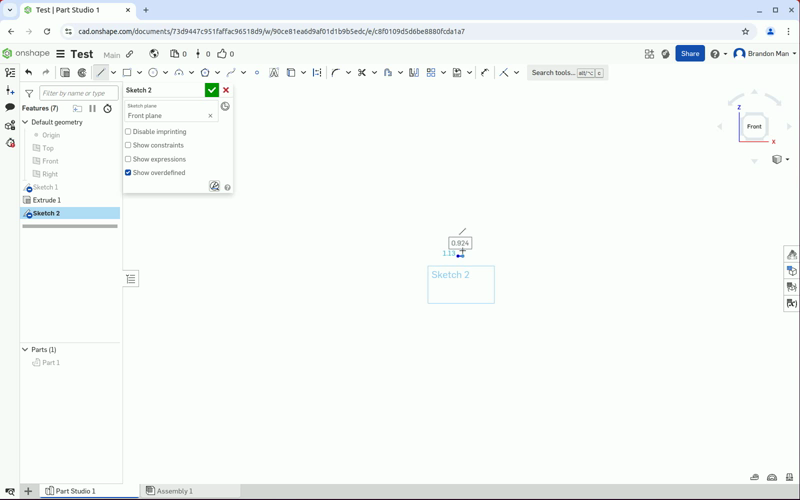
scroll(6)
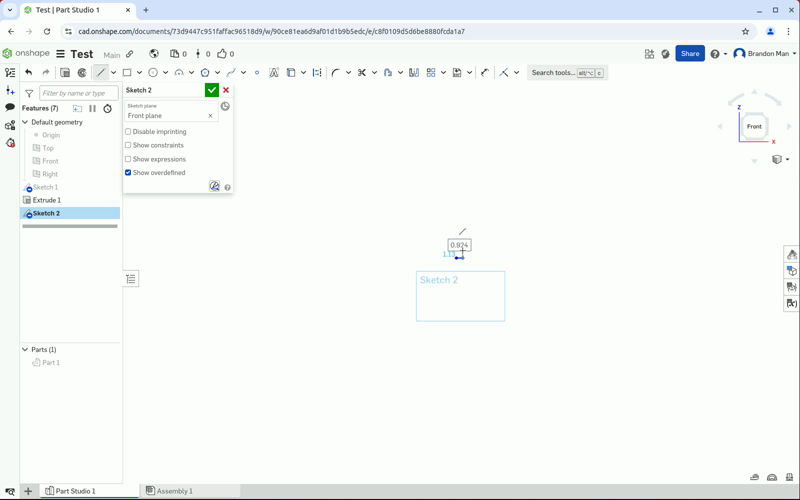
scroll(6)
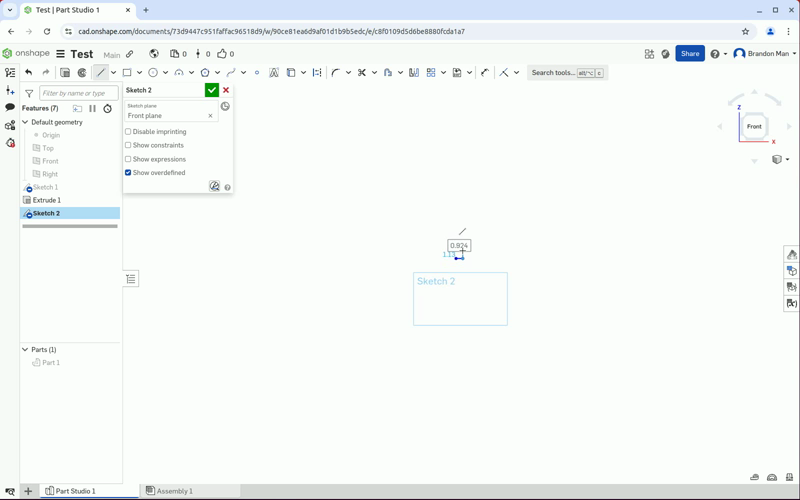
scroll(6)
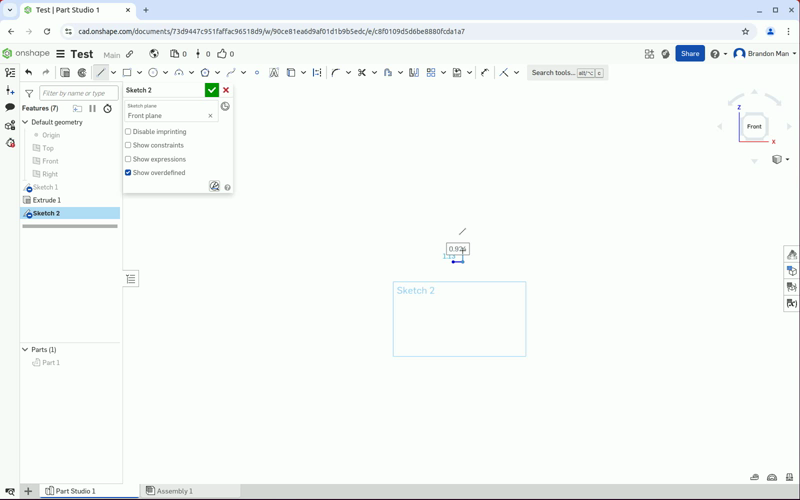
scroll(6)
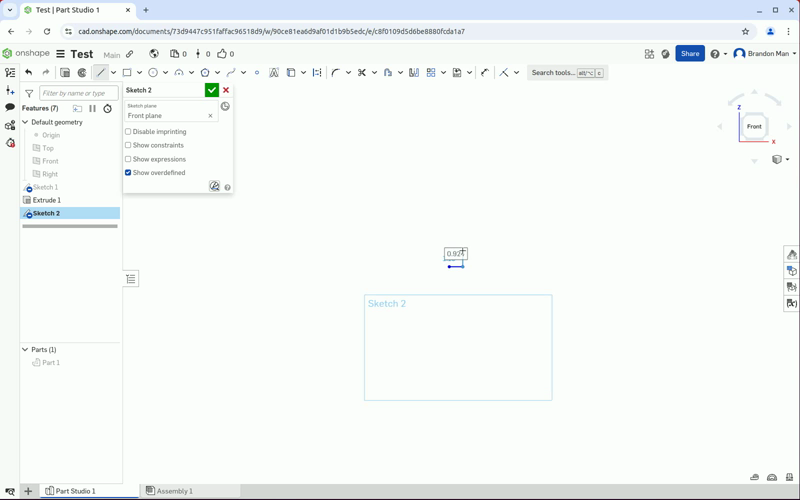
scroll(6)
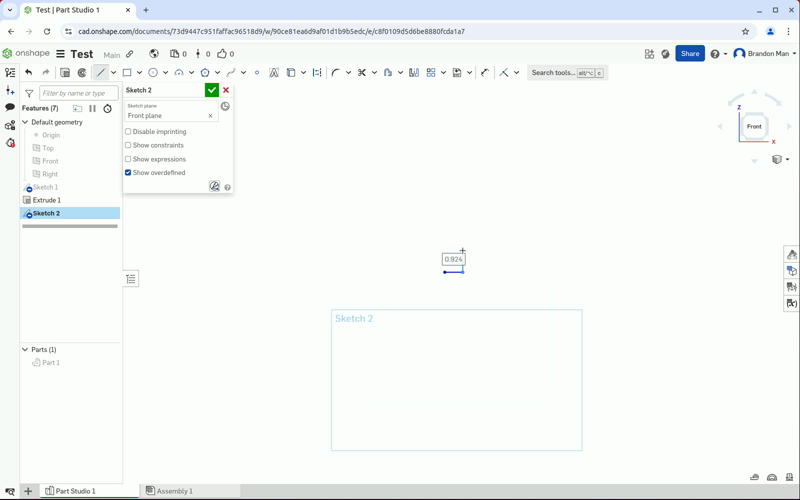
scroll(6)
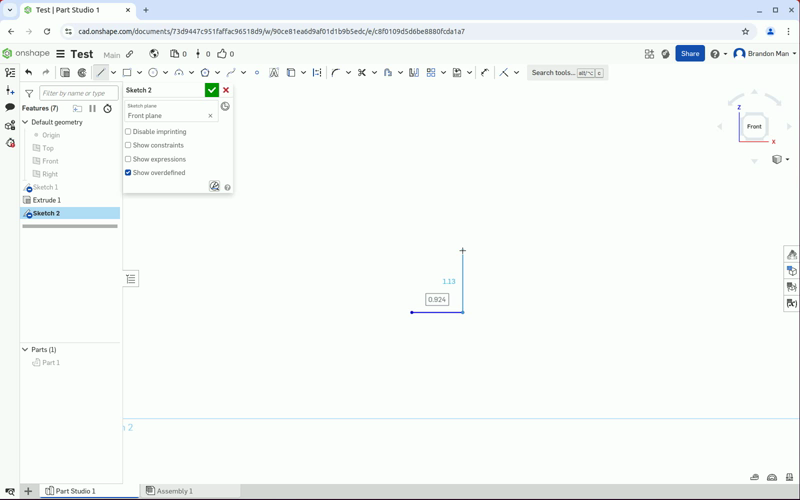
click(462, 250)
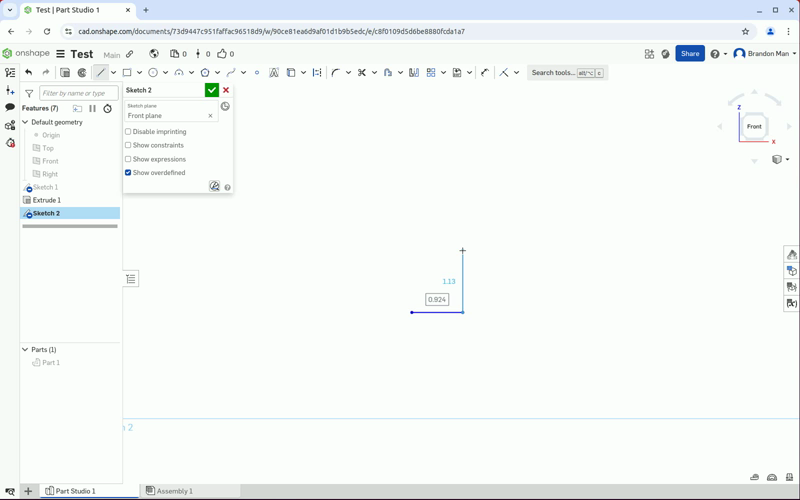
scroll(-6)
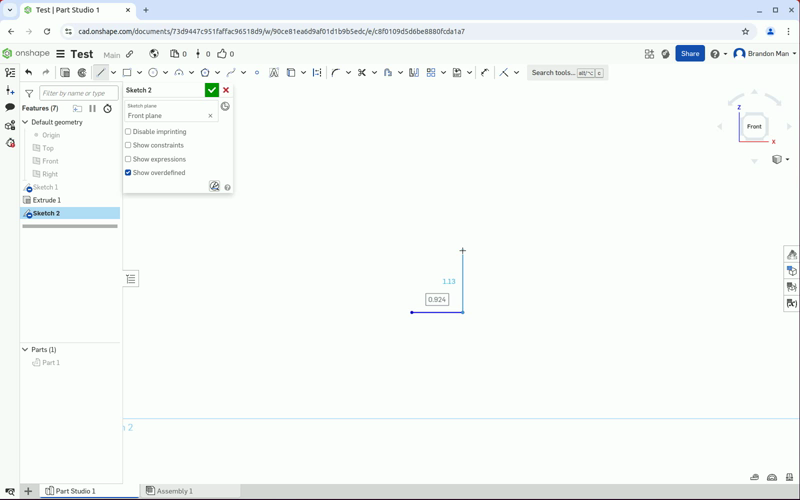
scroll(-6)
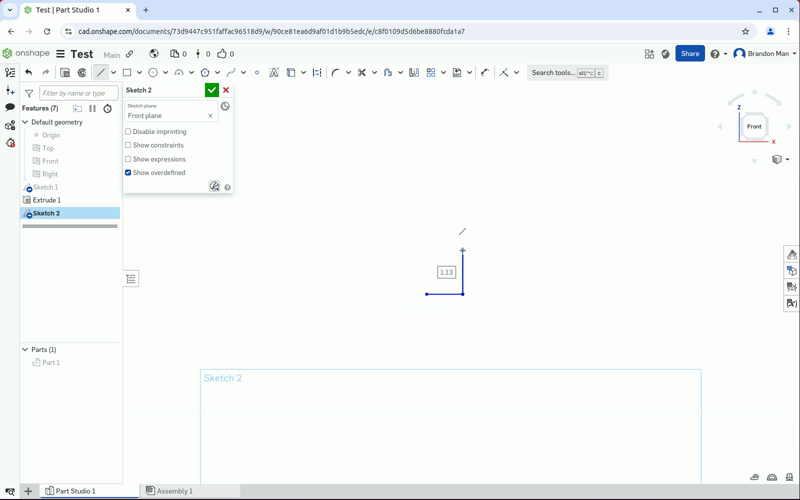
scroll(-6)
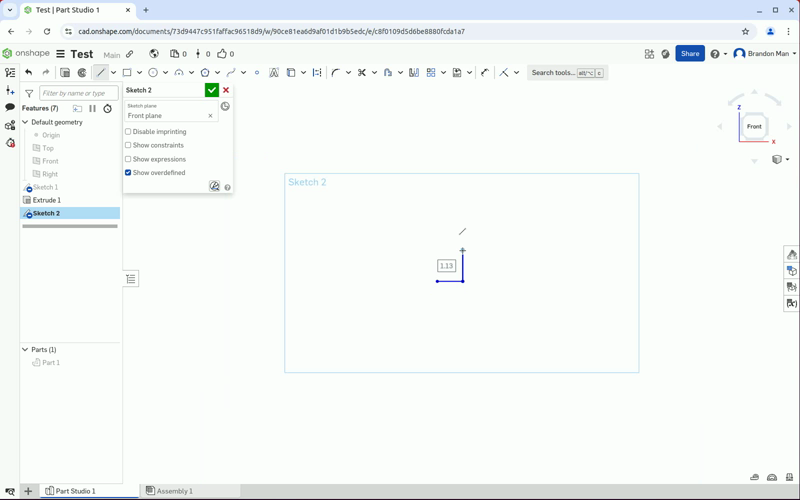
scroll(-6)
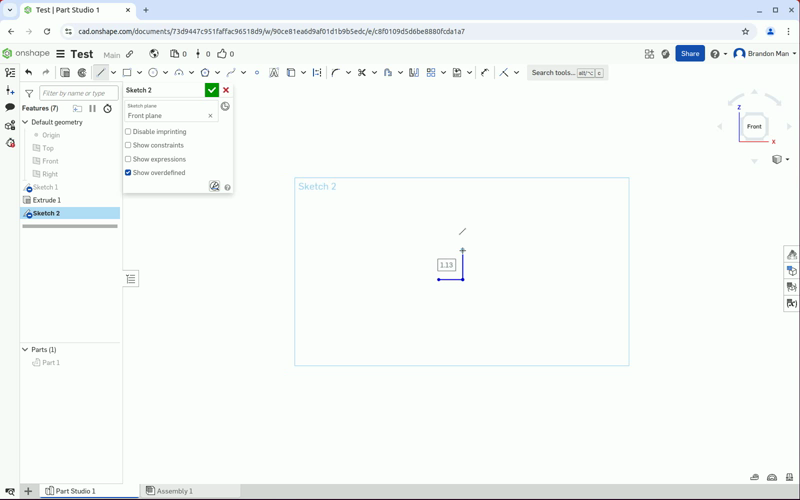
scroll(-6)
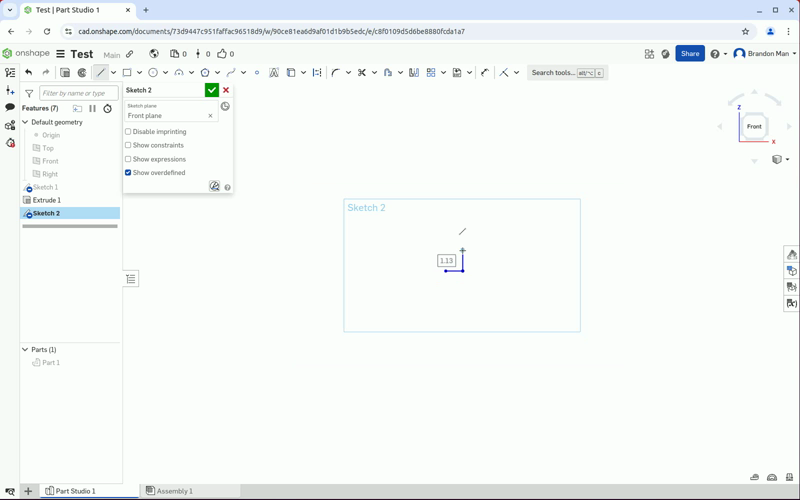
scroll(-6)
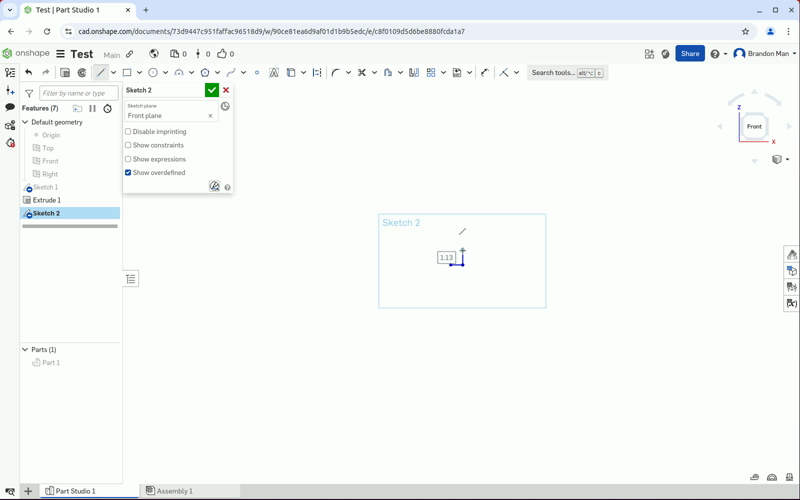
scroll(-6)
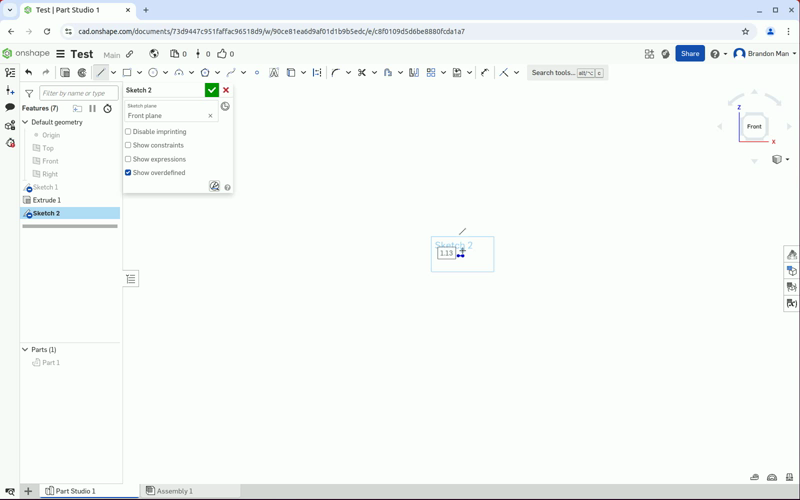
key_up(shift)
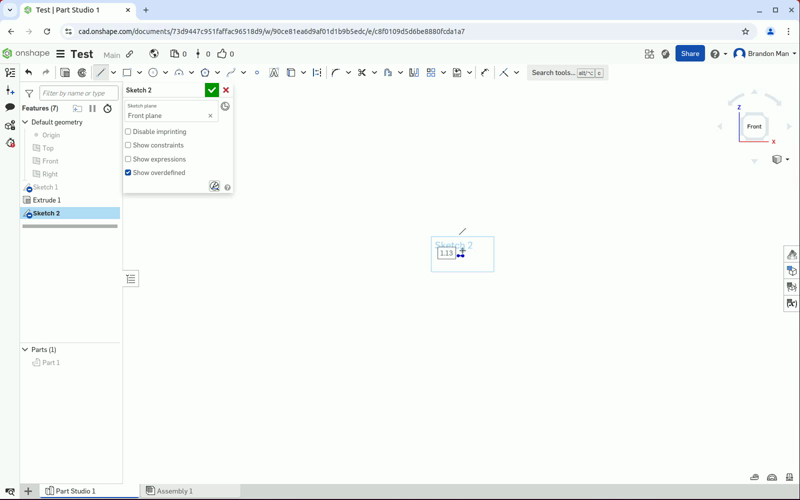
key(esc)
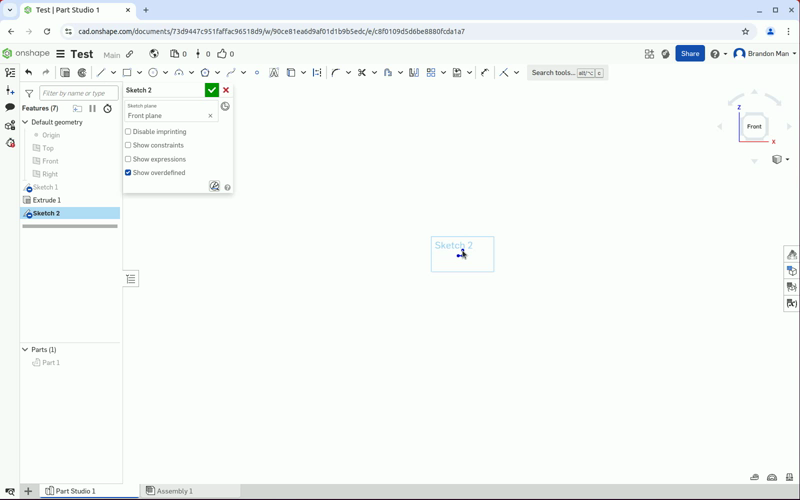
key(a)
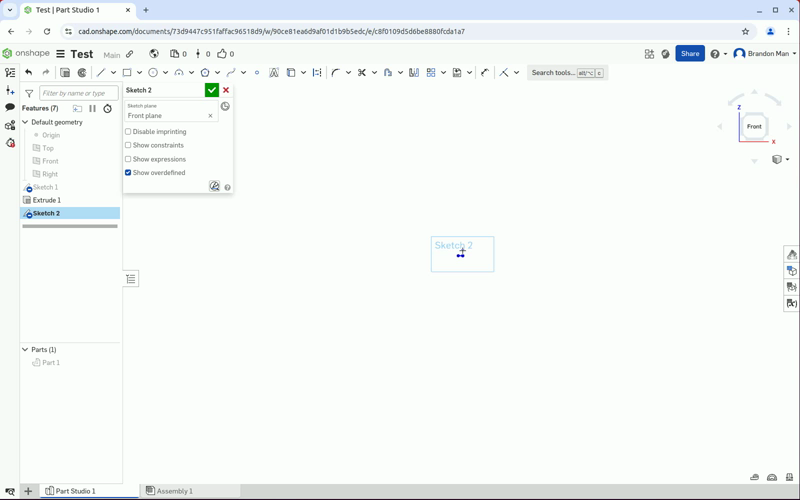
mouse_move(462, 250)
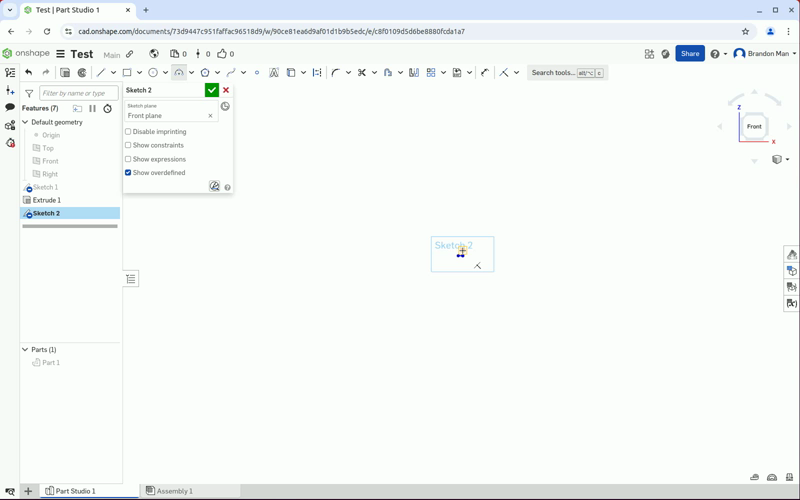
click(462, 250)
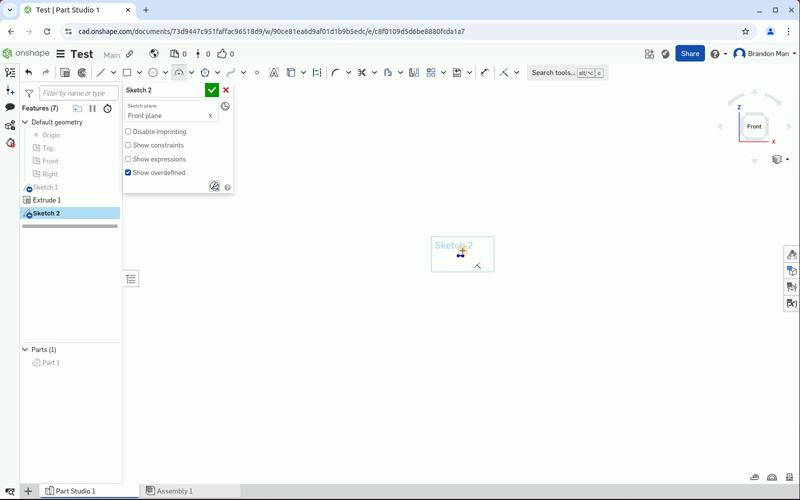
key_down(shift)
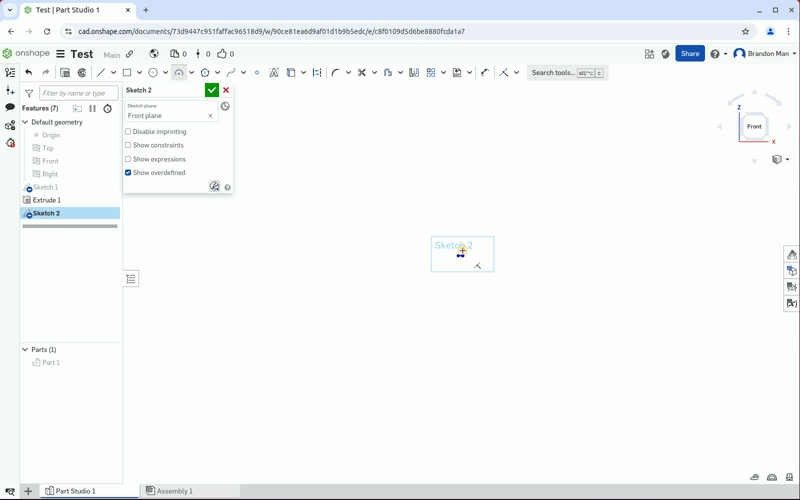
mouse_move(458, 250)
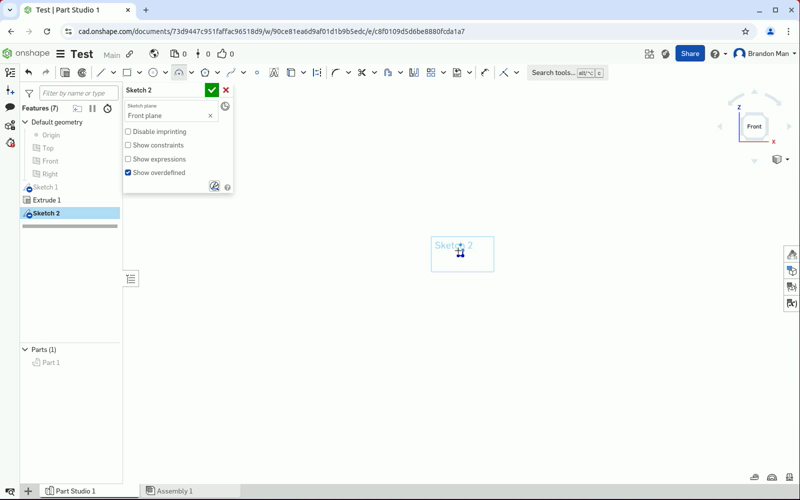
scroll(6)
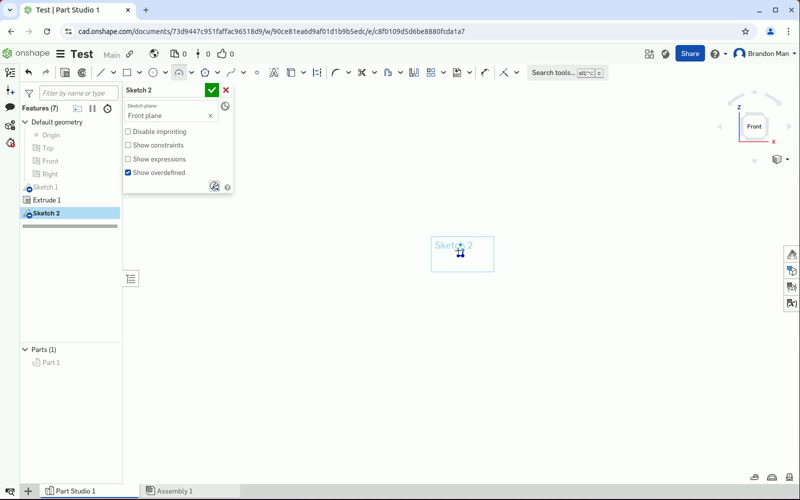
scroll(6)
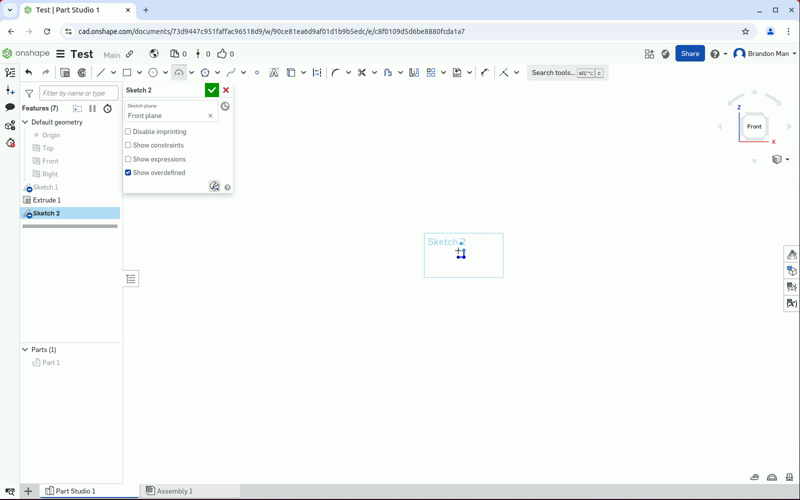
scroll(6)
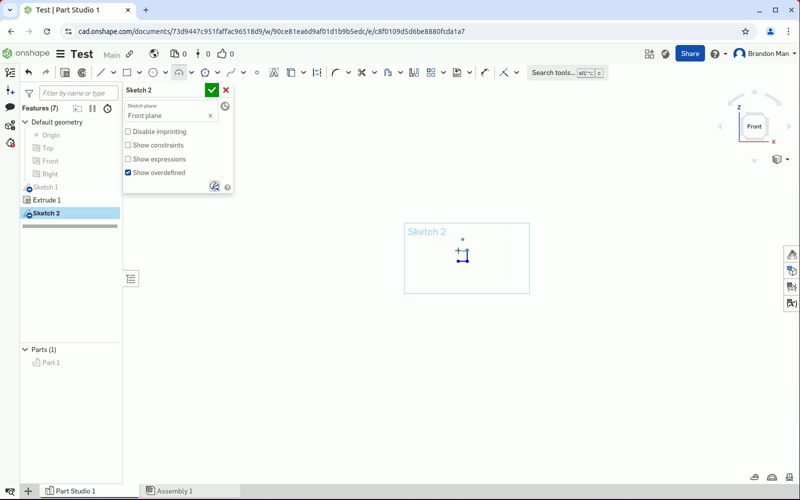
scroll(6)
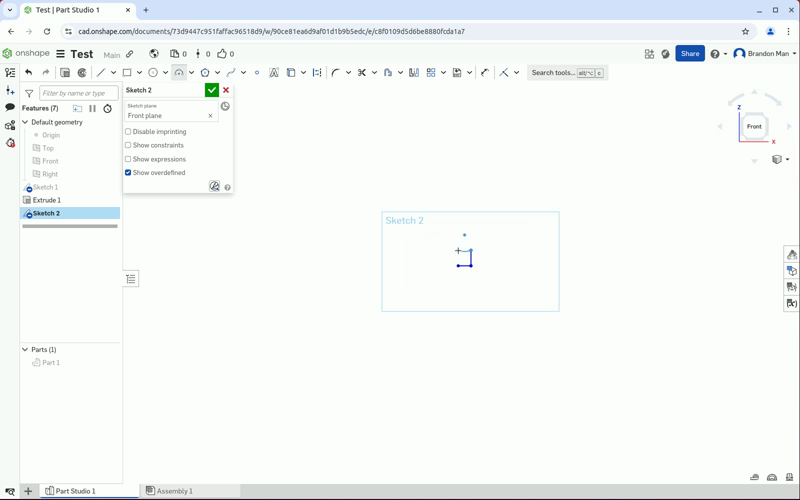
scroll(6)
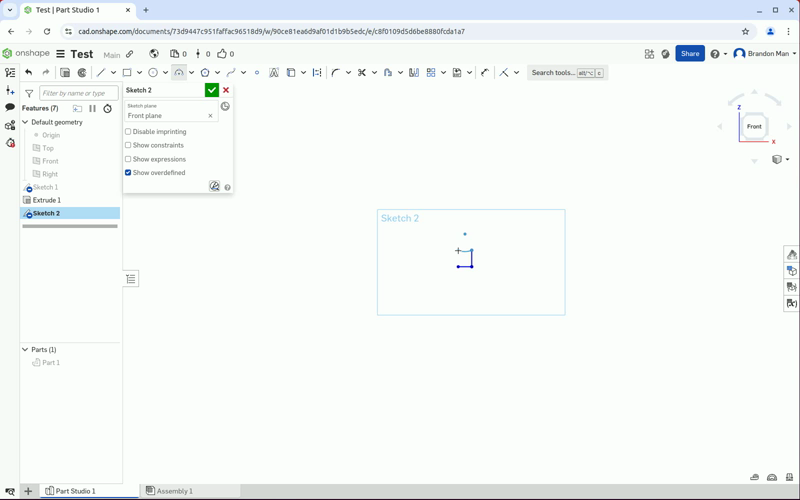
scroll(6)
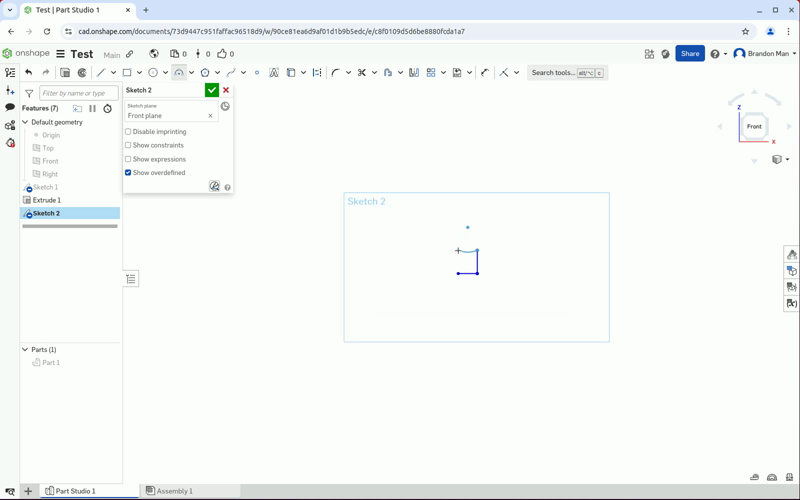
scroll(6)
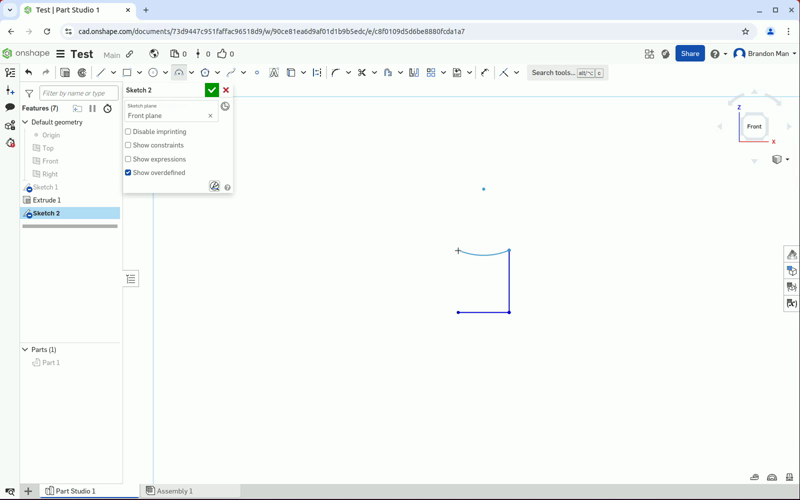
click(458, 250)
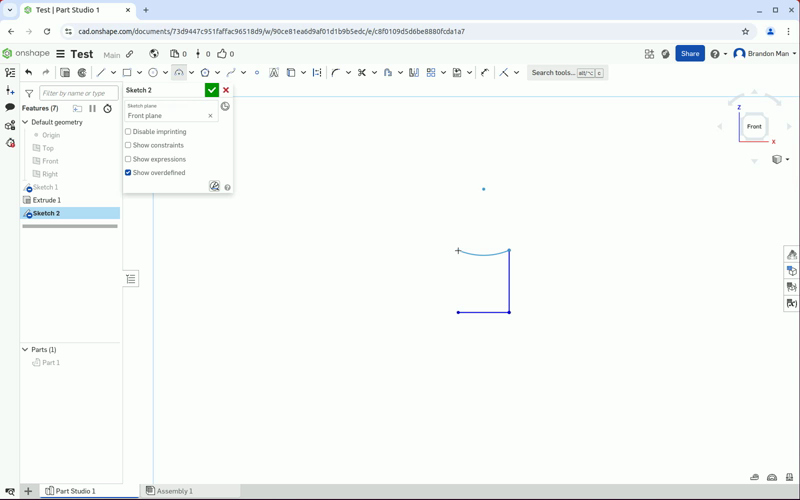
scroll(-6)
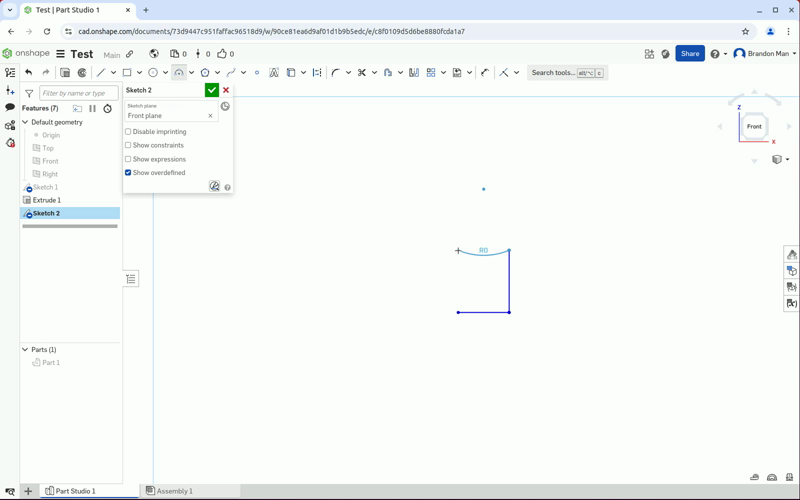
scroll(-6)
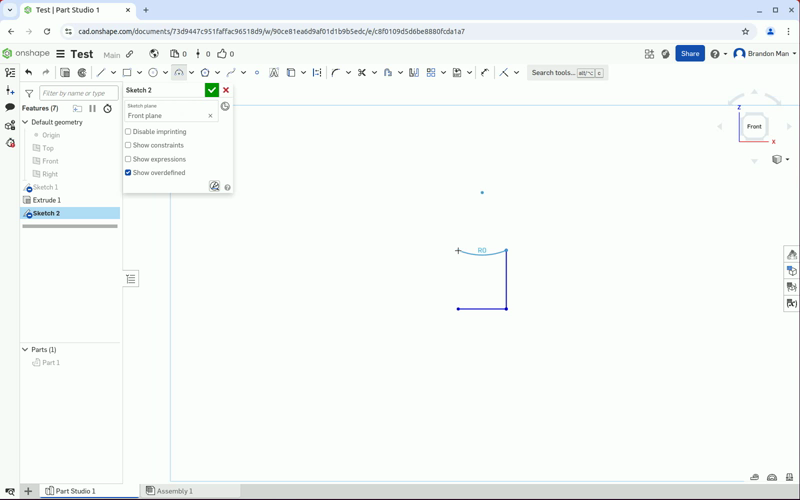
scroll(-6)
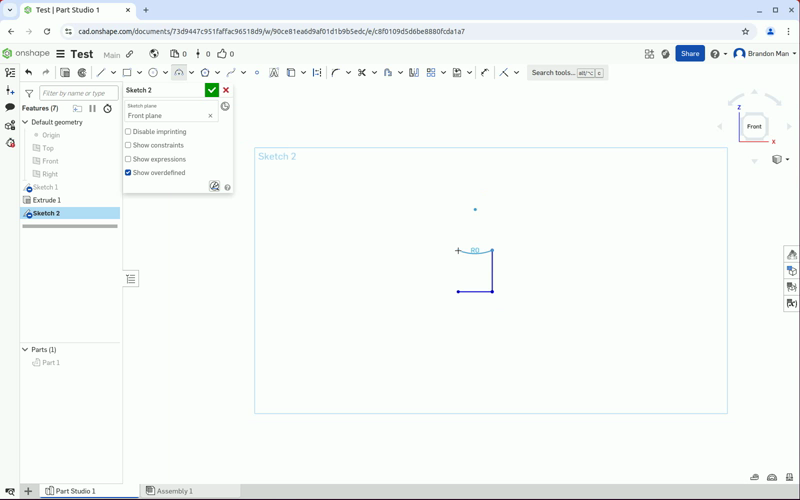
scroll(-6)
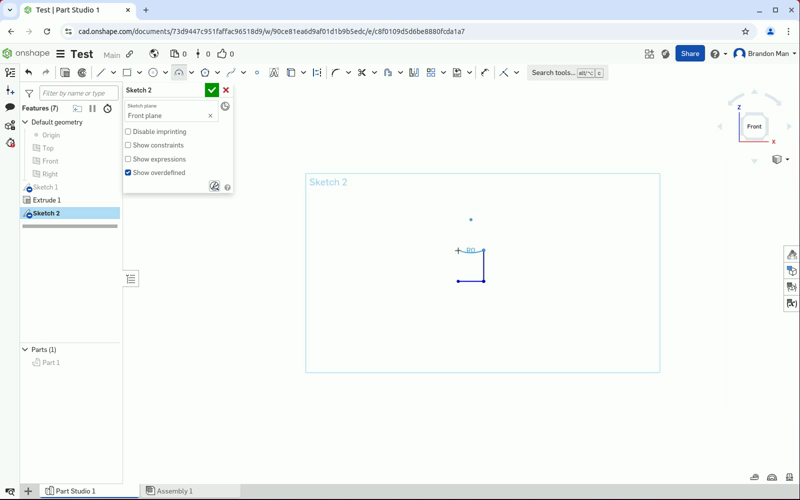
scroll(-6)
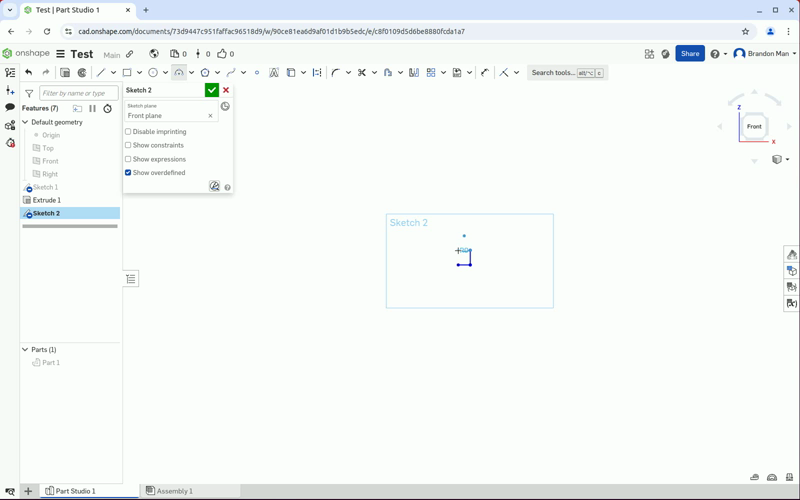
scroll(-6)
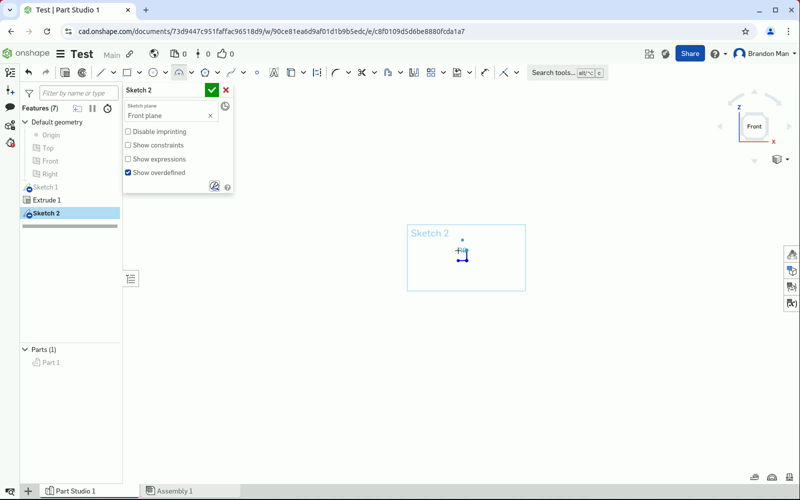
scroll(-6)
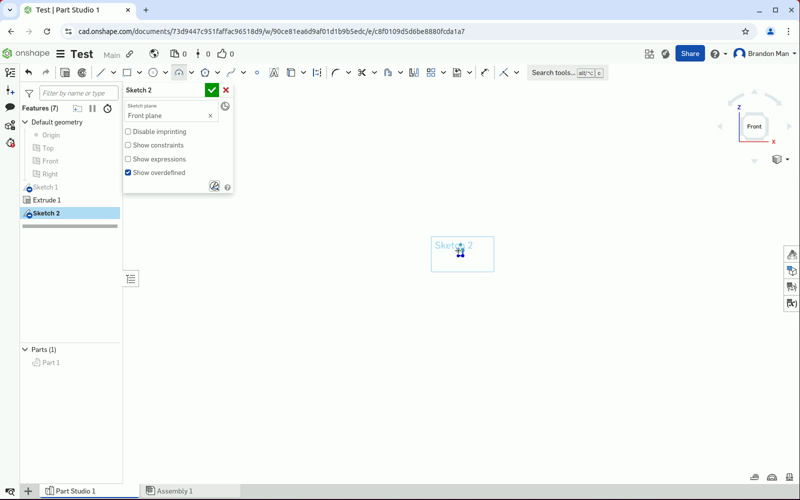
mouse_move(460, 261)
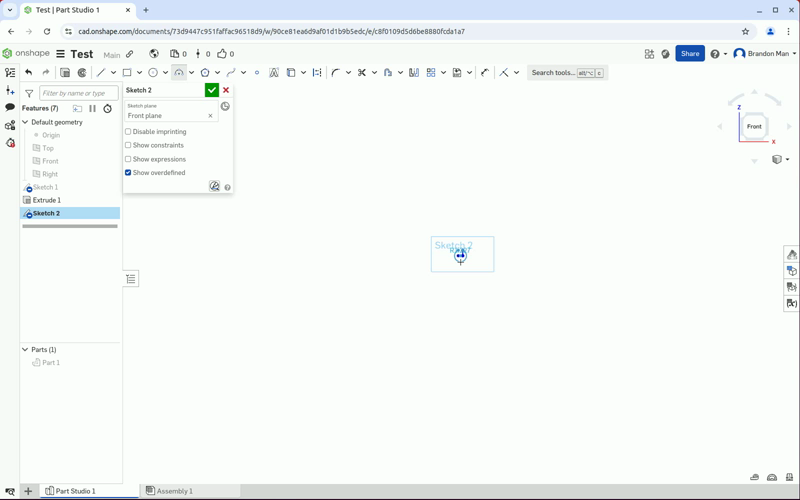
scroll(6)
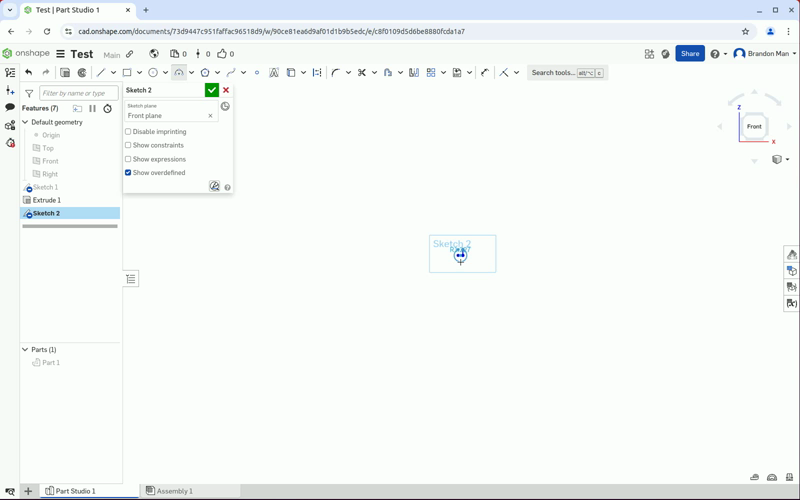
scroll(6)
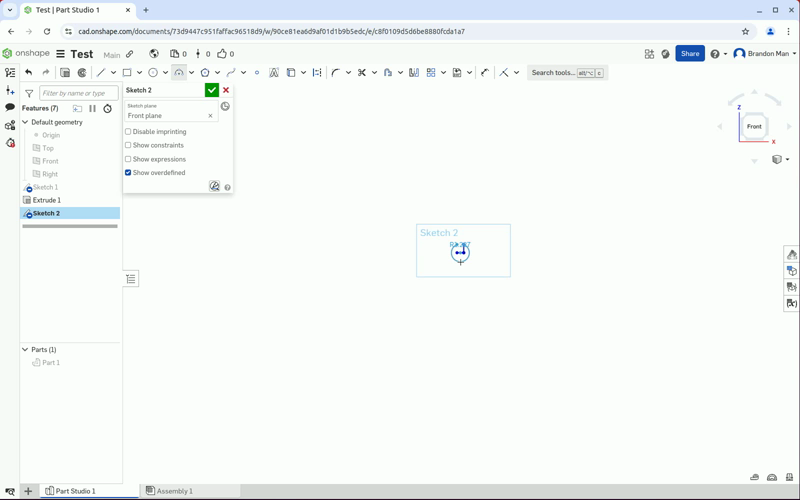
scroll(6)
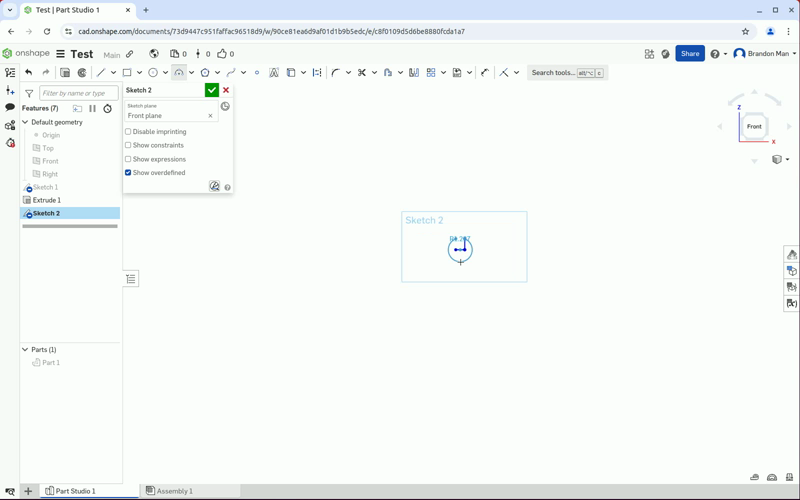
scroll(6)
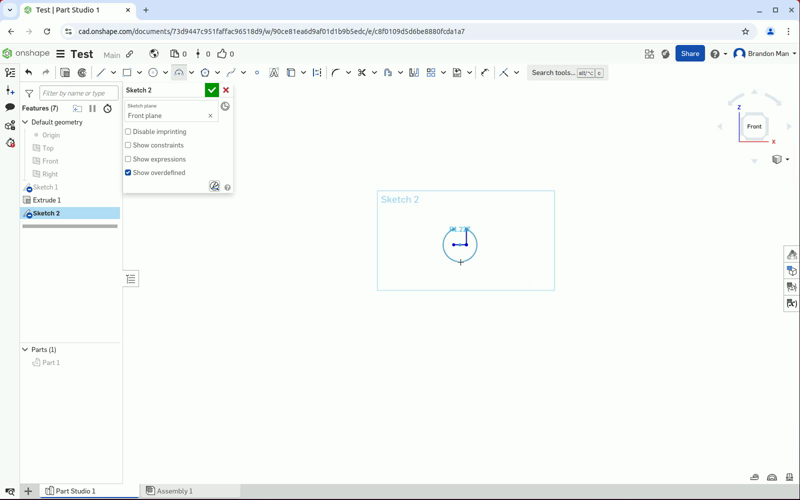
scroll(6)
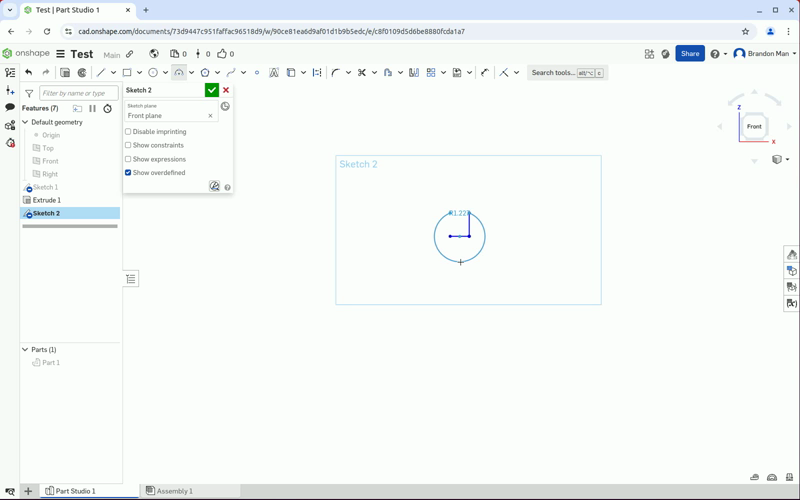
scroll(6)
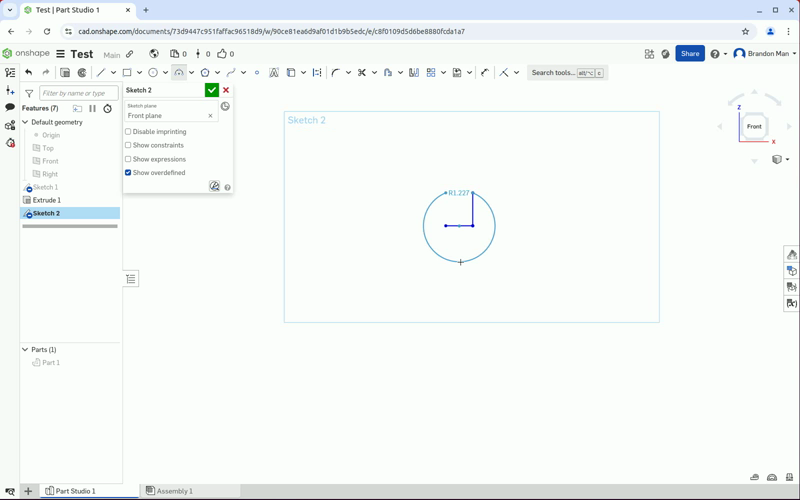
scroll(6)
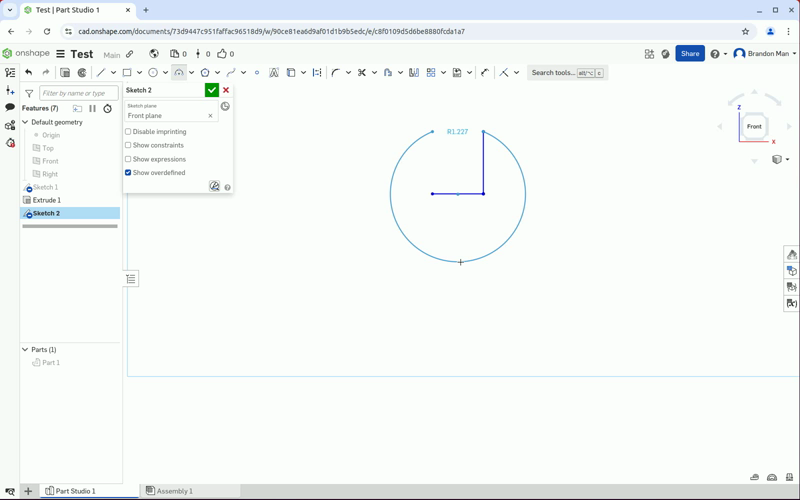
click(460, 261)
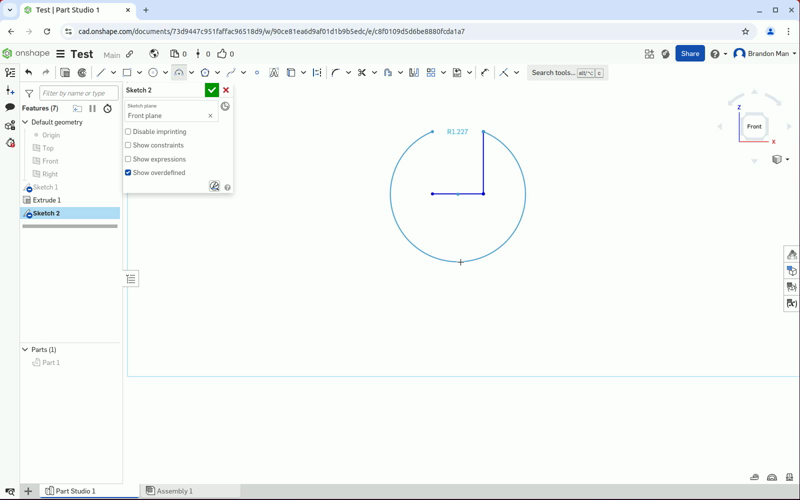
scroll(-6)
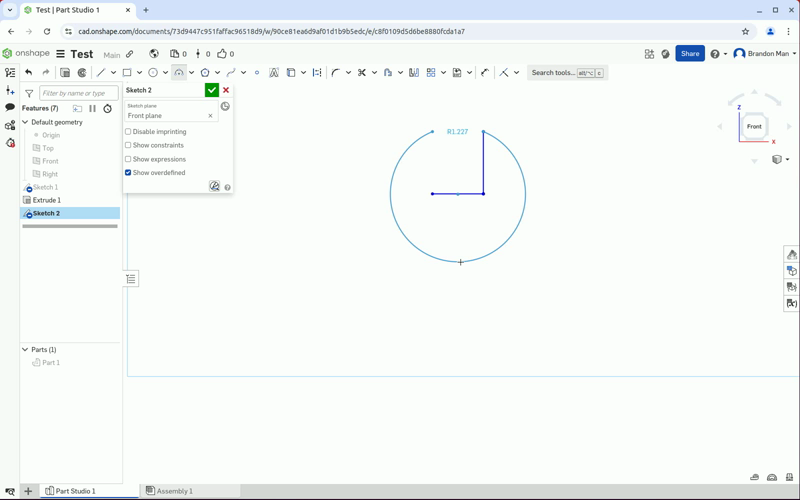
scroll(-6)
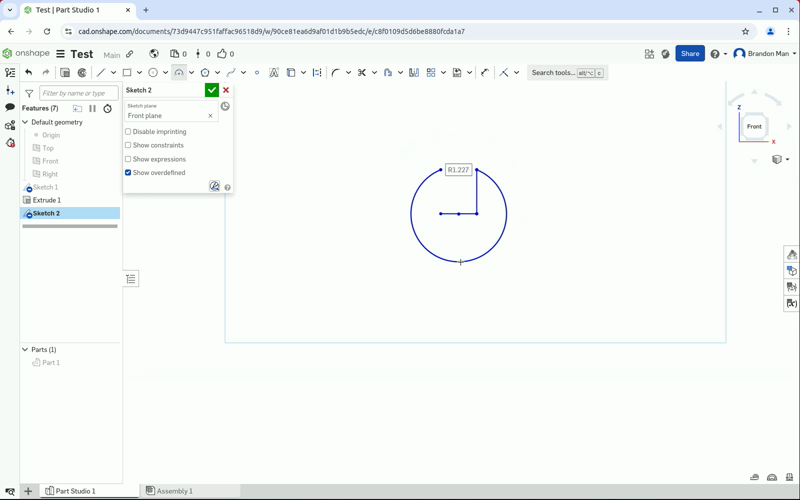
scroll(-6)
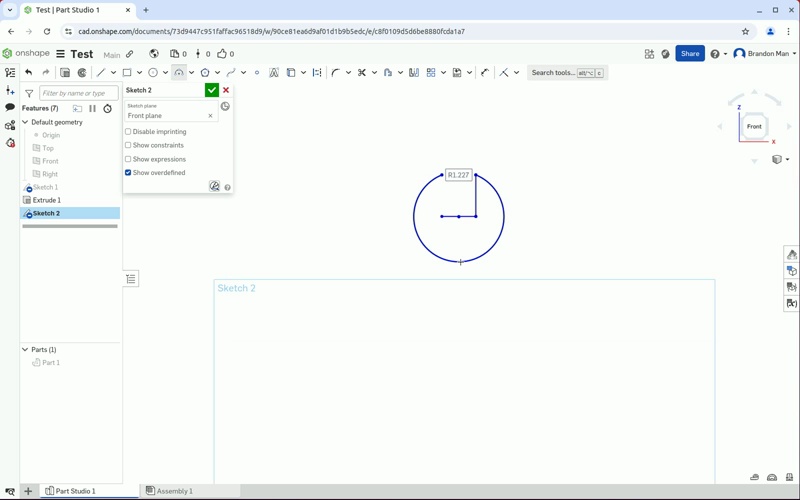
scroll(-6)
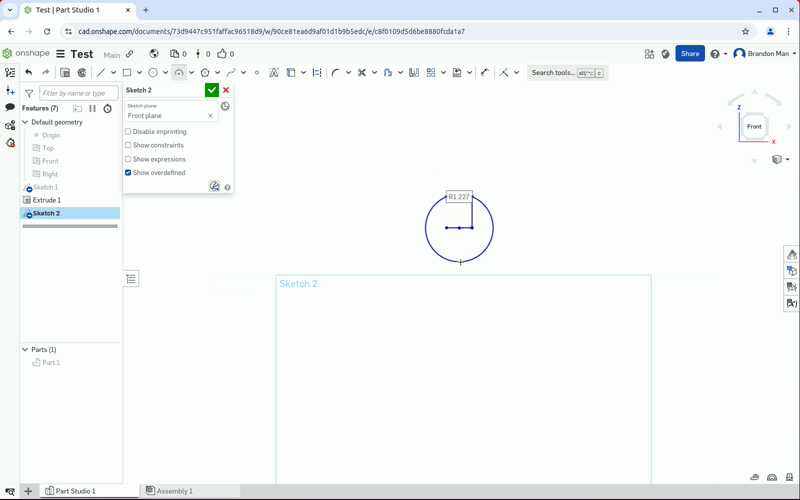
scroll(-6)
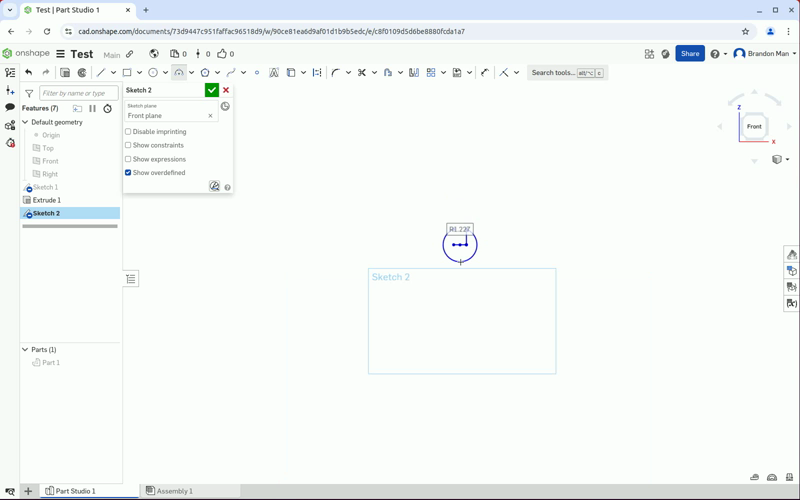
scroll(-6)
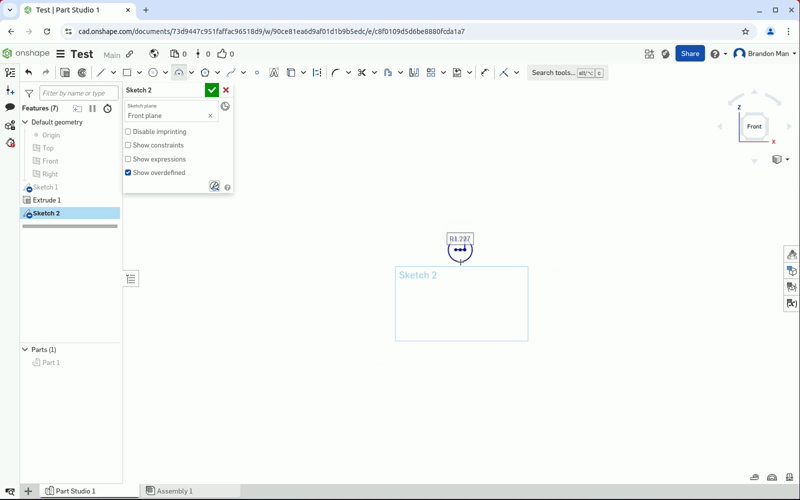
scroll(-6)
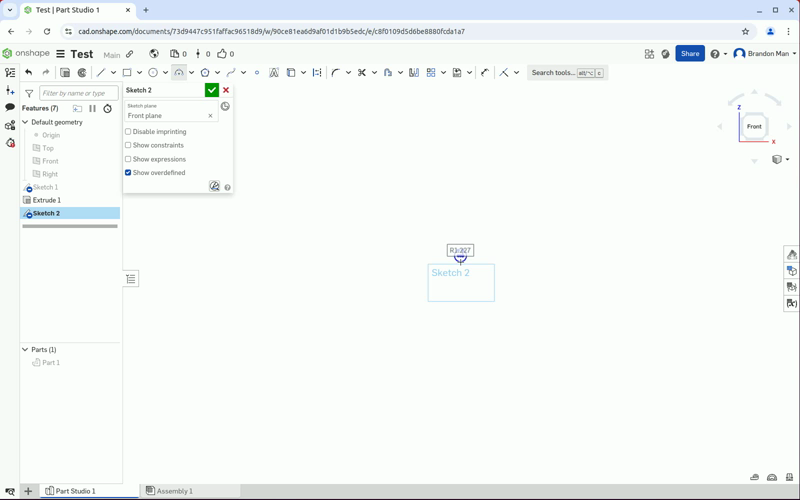
key_up(shift)
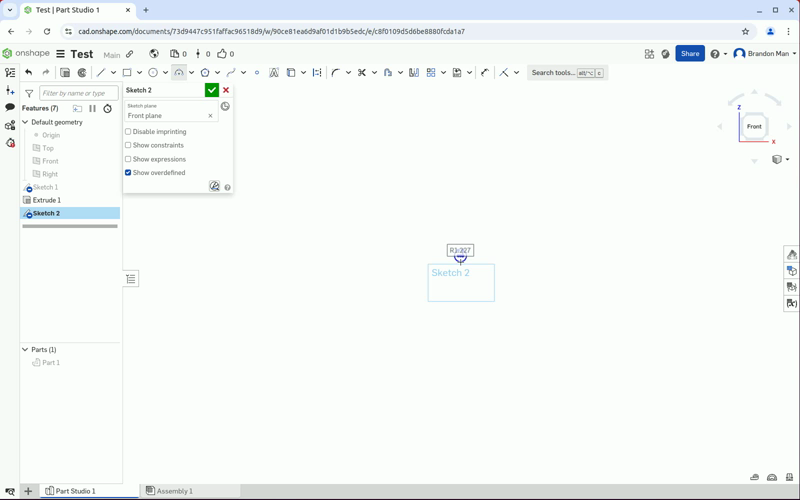
key(esc)
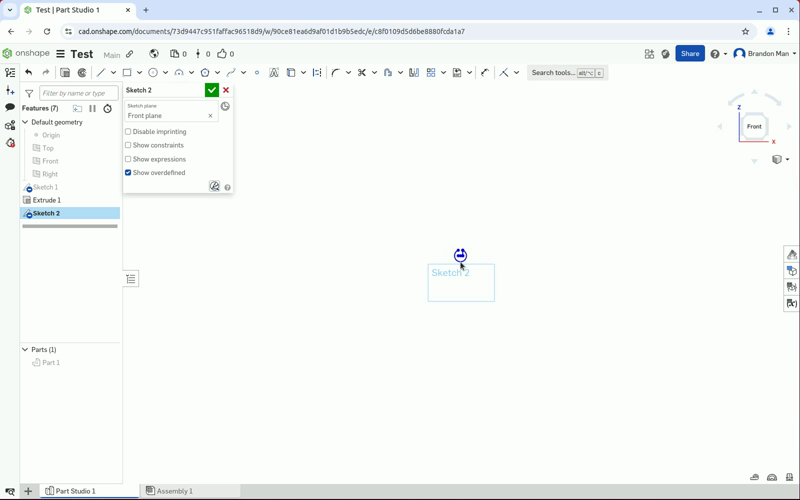
key(l)
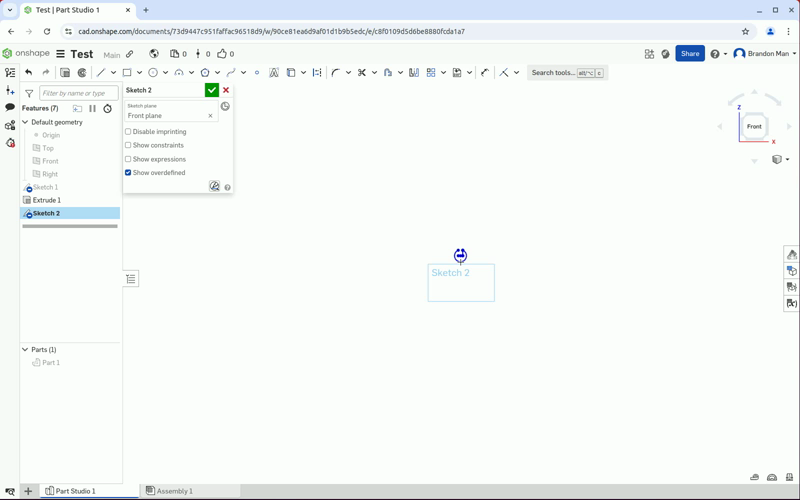
mouse_move(458, 250)
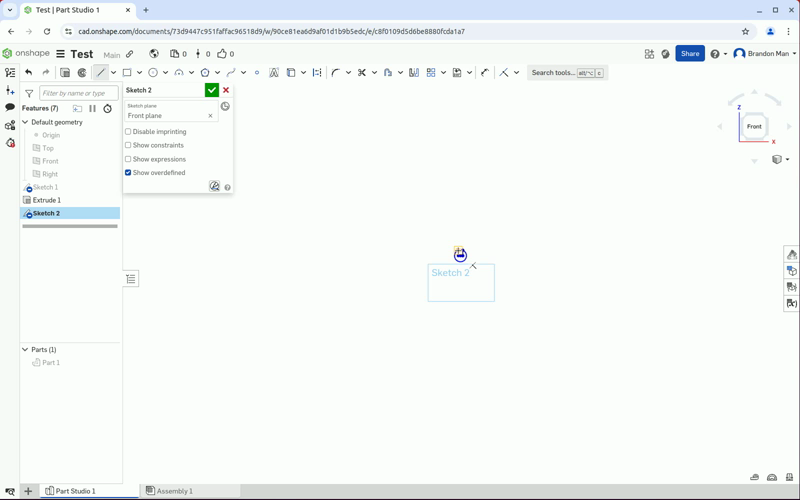
scroll(6)
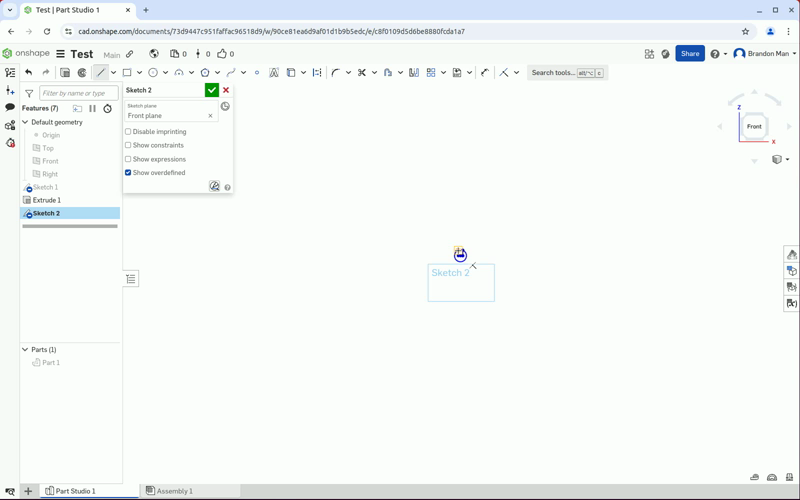
scroll(6)
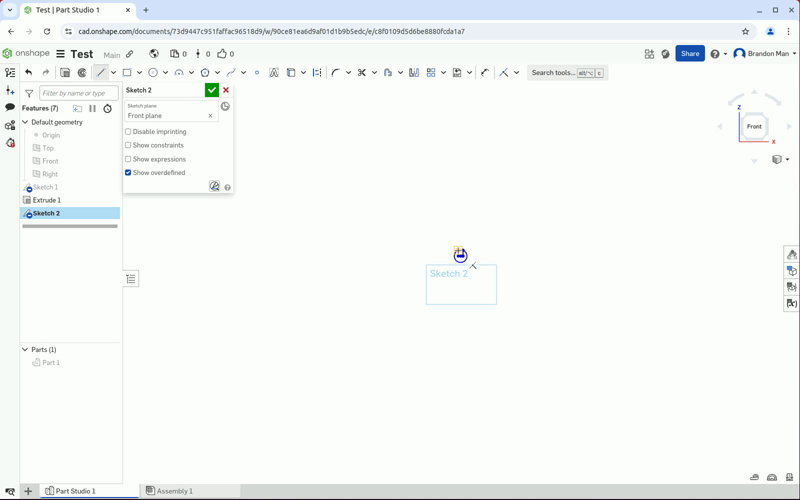
scroll(6)
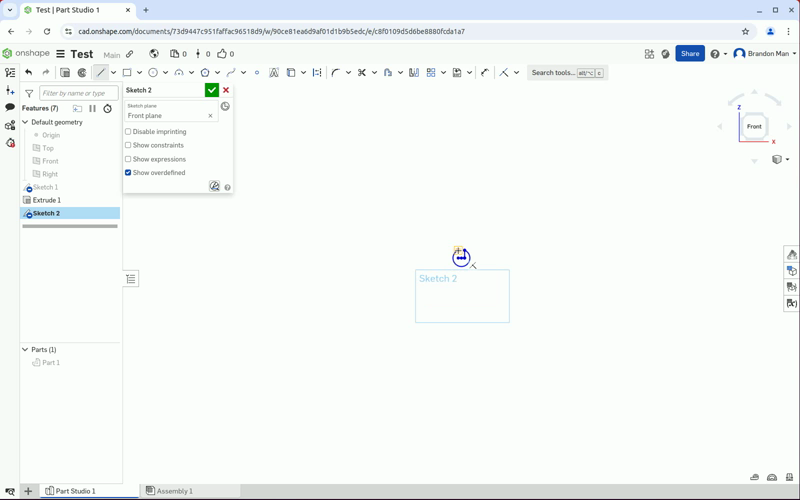
scroll(6)
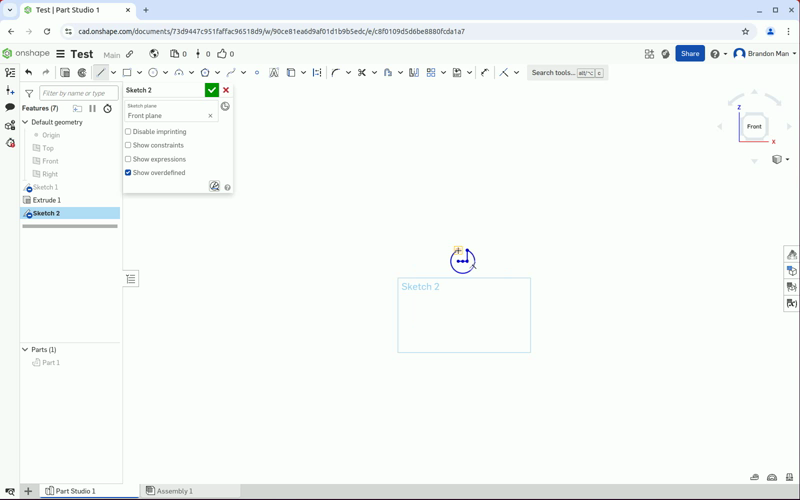
scroll(6)
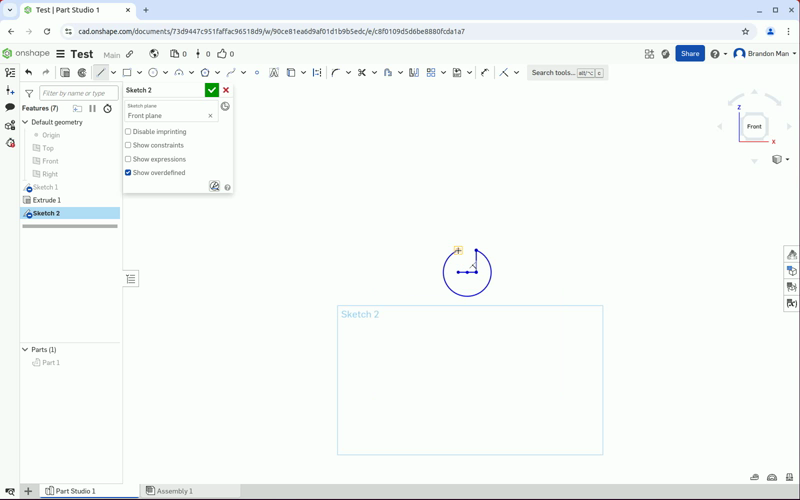
scroll(6)
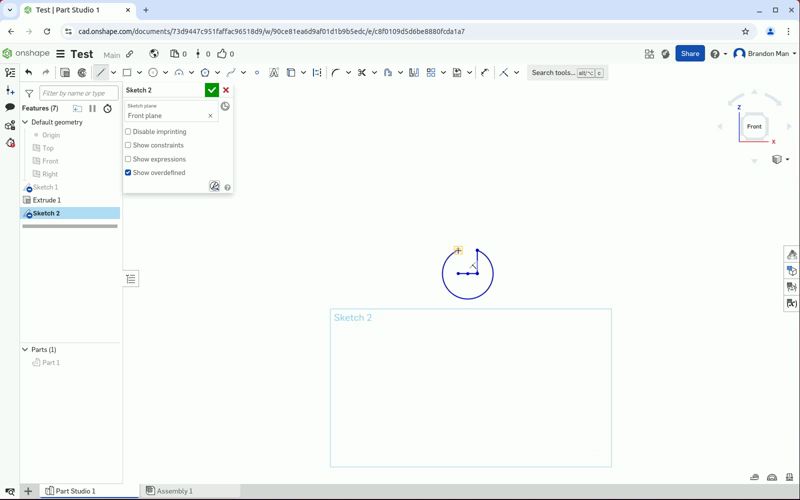
scroll(6)
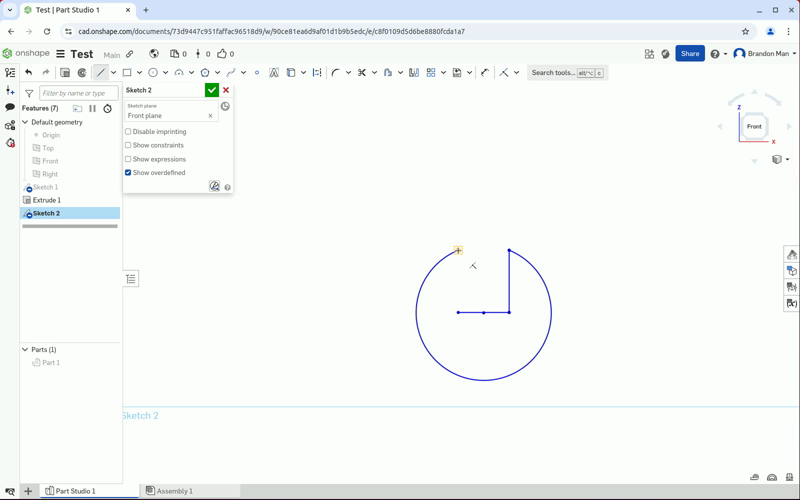
click(458, 250)
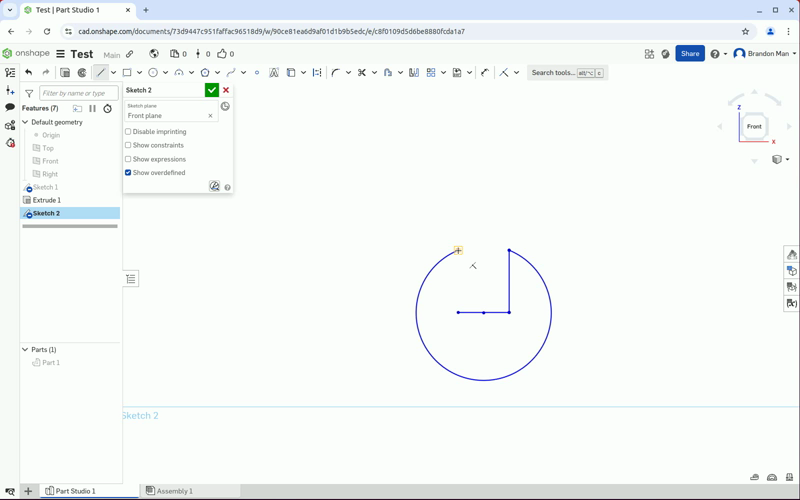
scroll(-6)
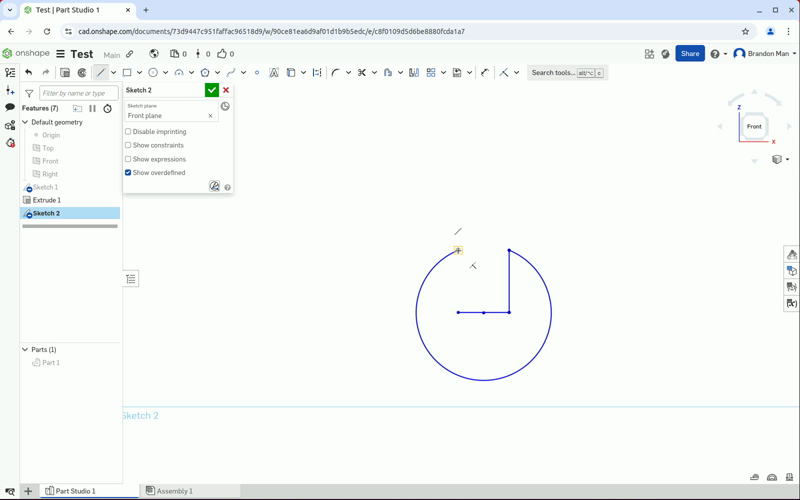
scroll(-6)
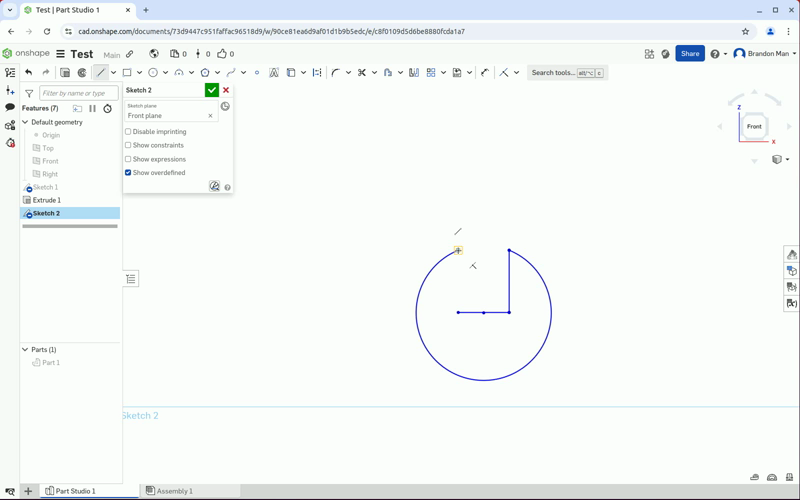
scroll(-6)
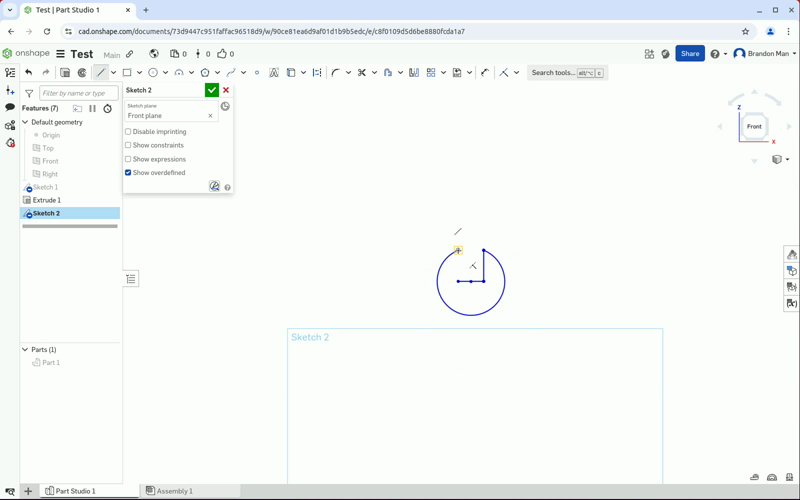
scroll(-6)
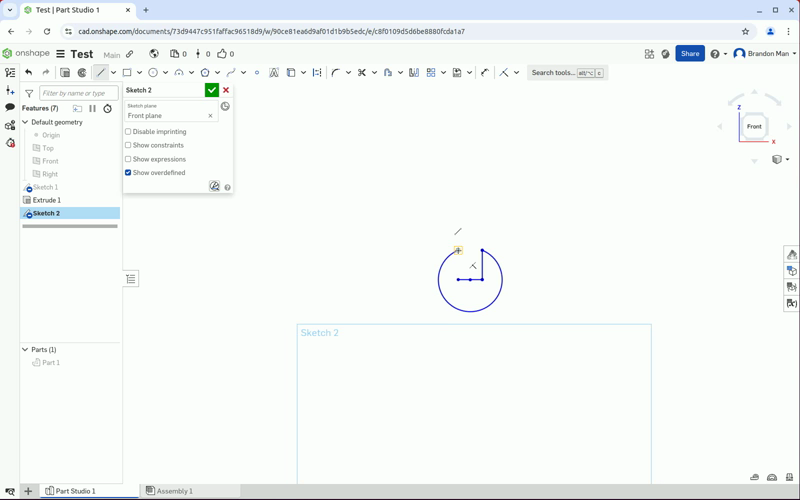
scroll(-6)
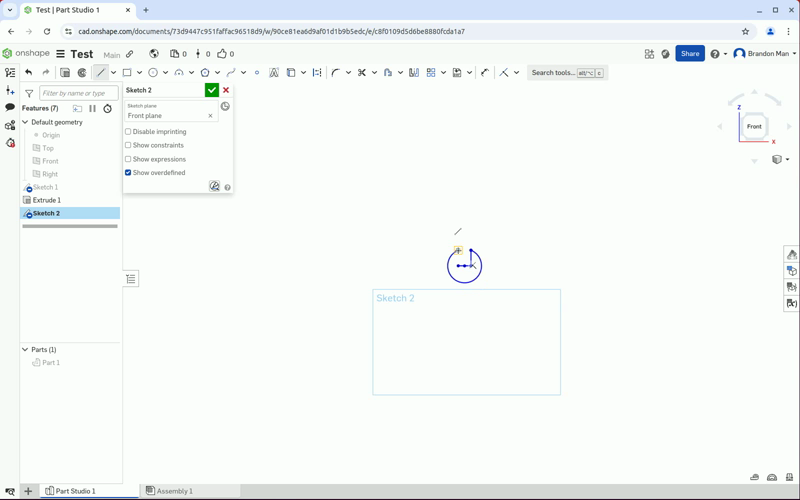
scroll(-6)
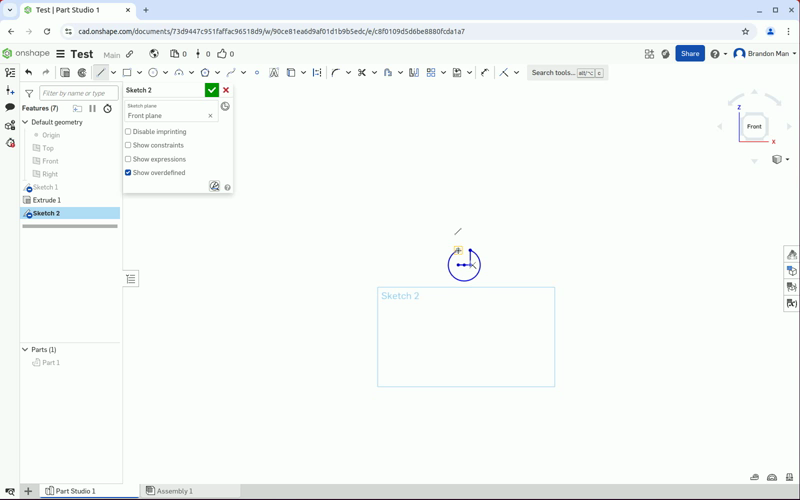
scroll(-6)
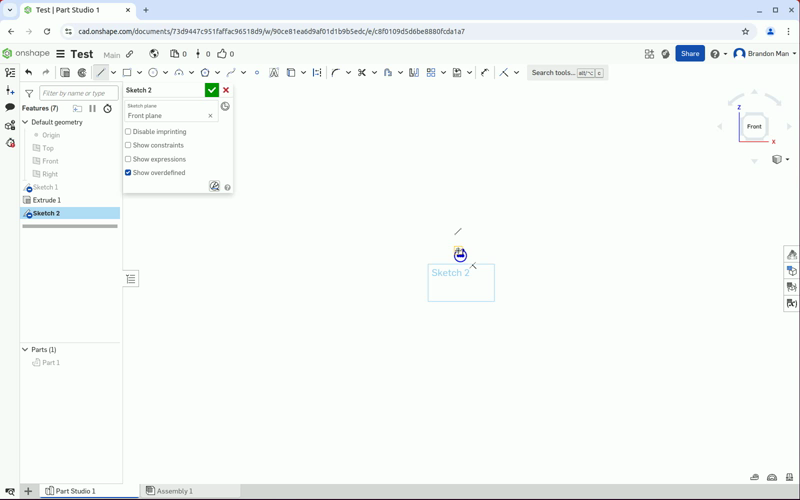
mouse_move(488, 250)
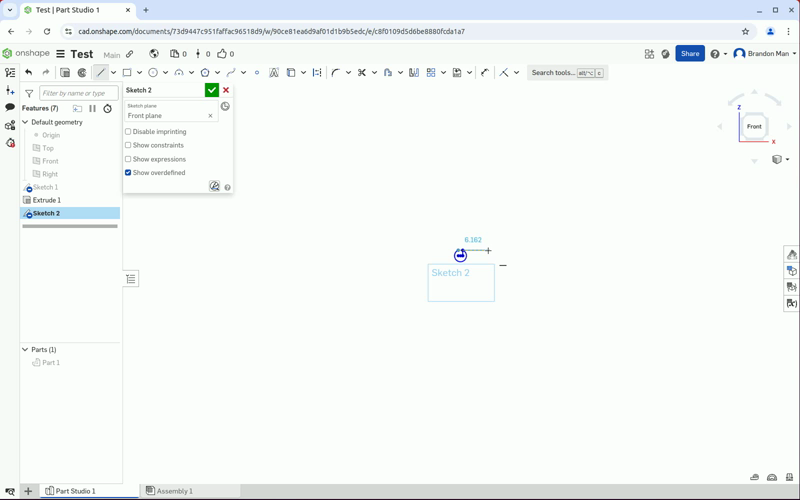
key_down(shift)
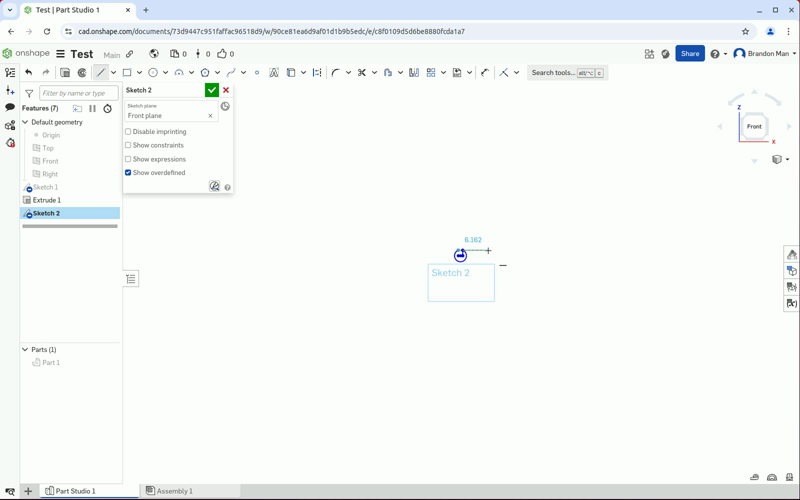
mouse_move(458, 255)
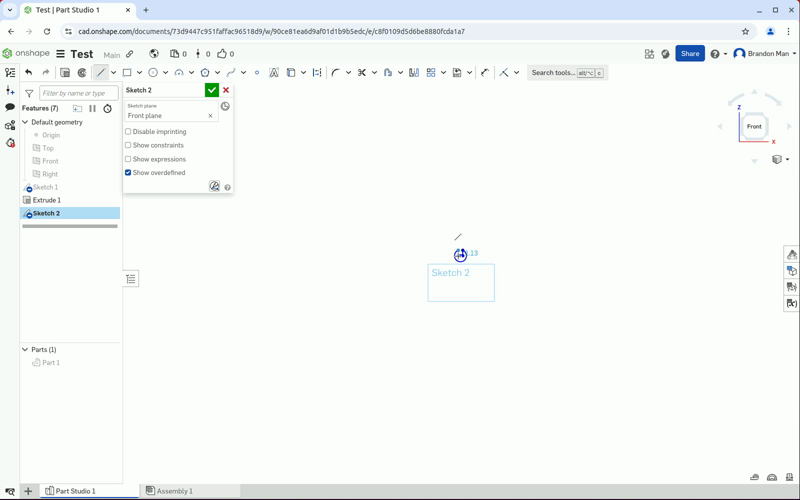
scroll(6)
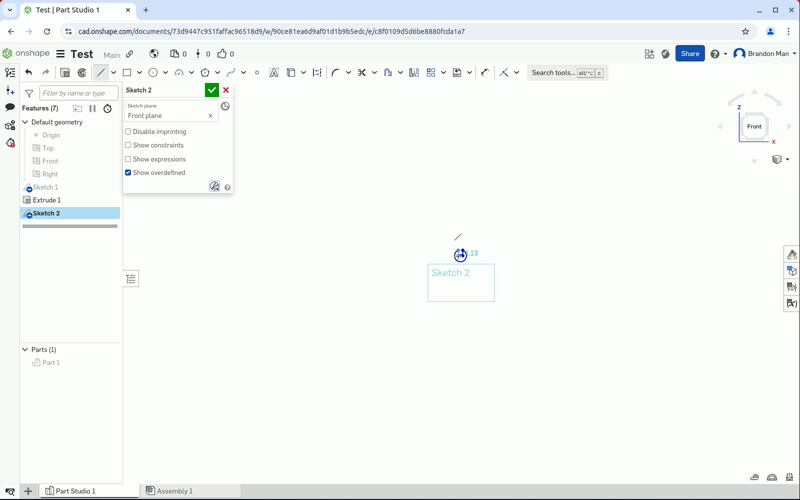
scroll(6)
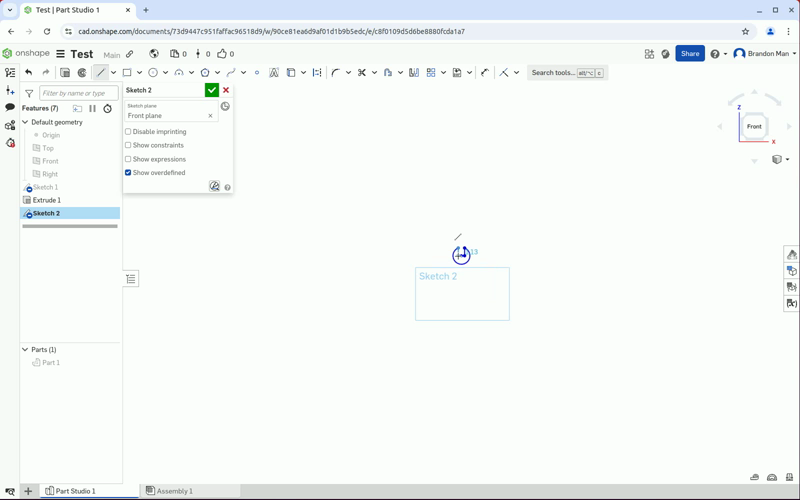
scroll(6)
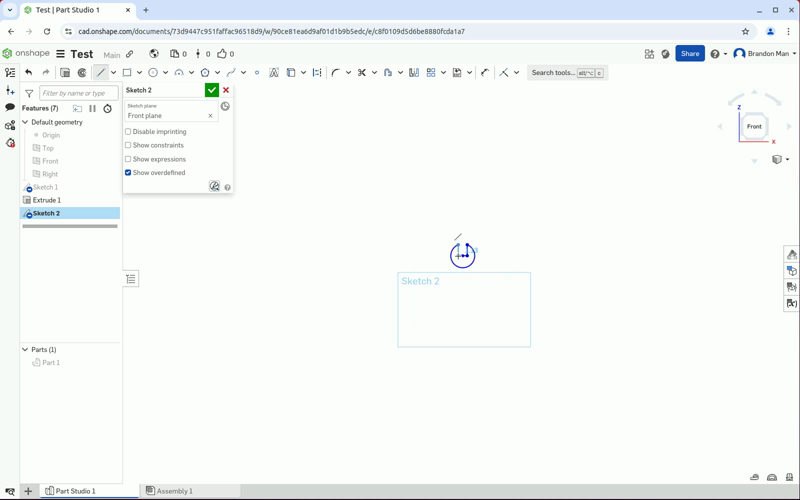
scroll(6)
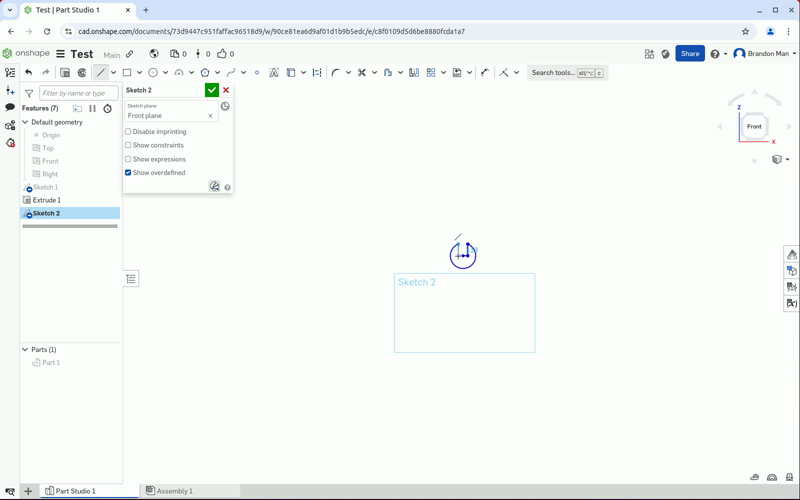
scroll(6)
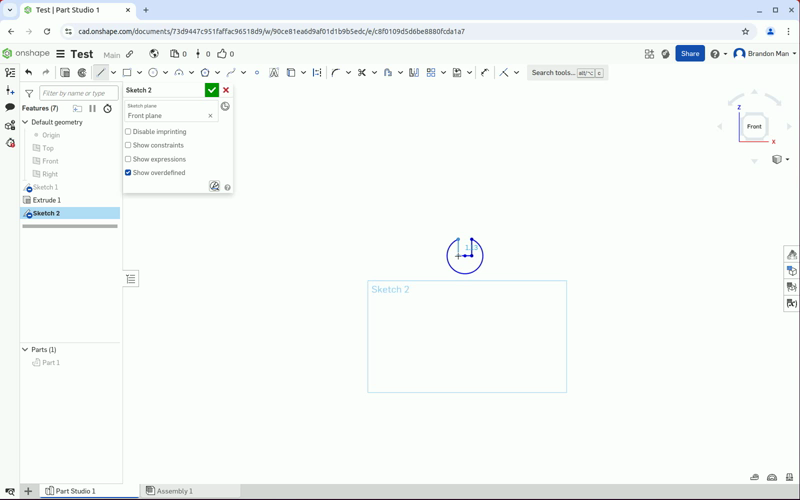
scroll(6)
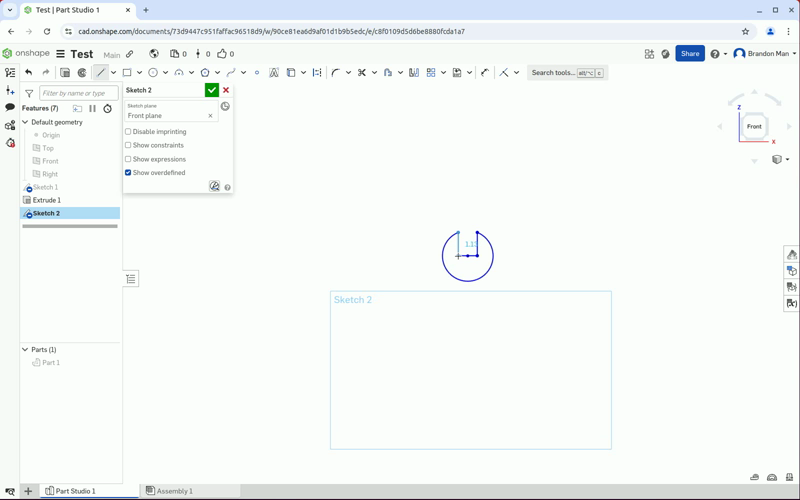
scroll(6)
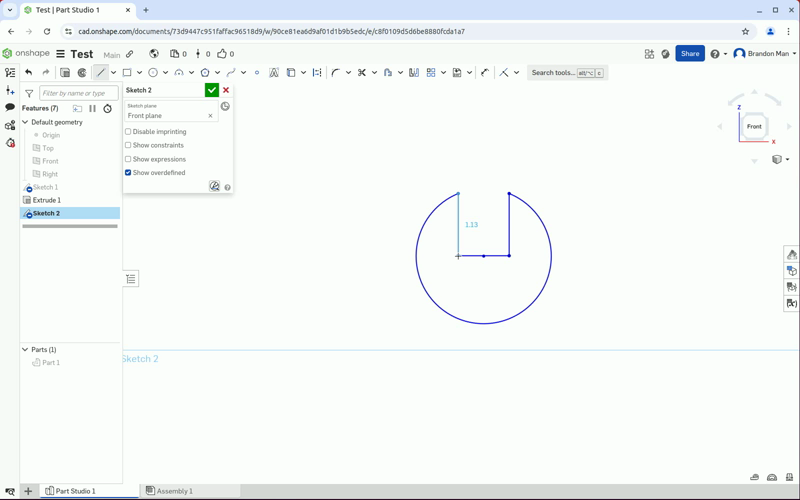
key_up(shift)
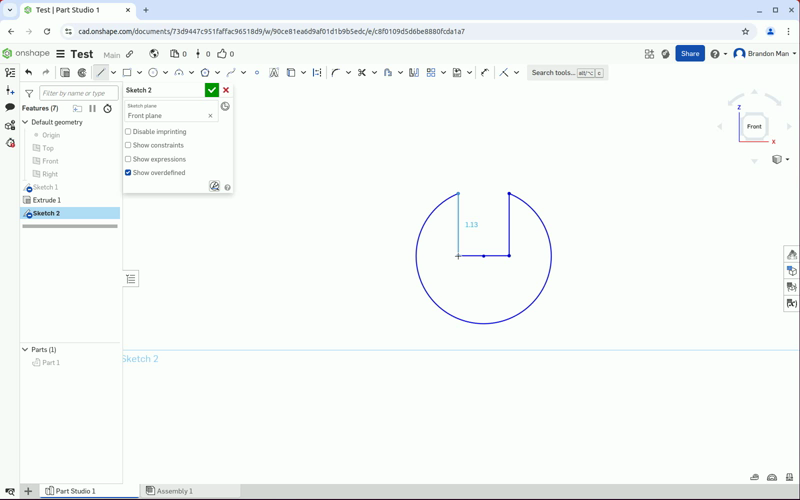
click(458, 255)
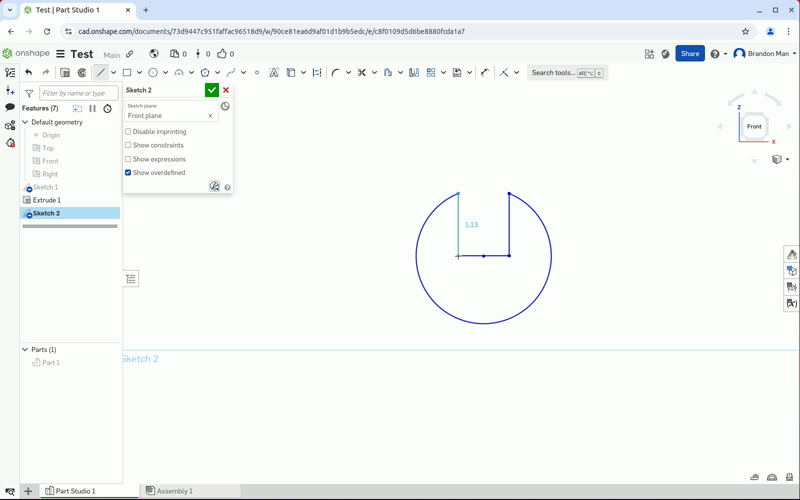
scroll(-6)
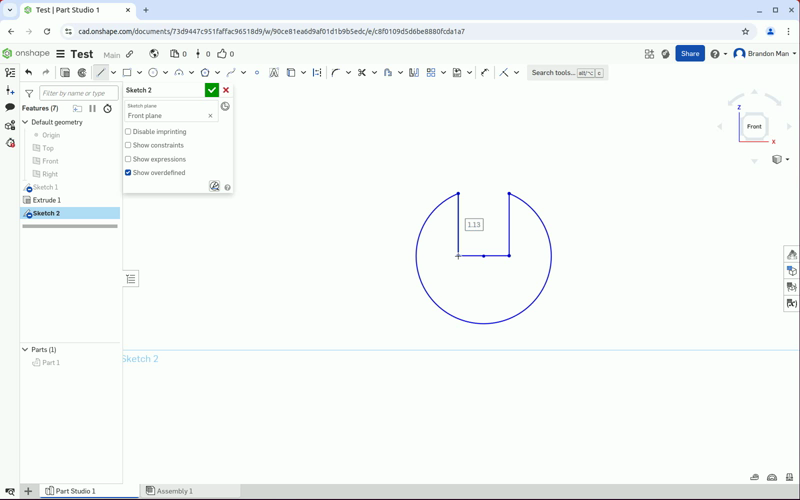
scroll(-6)
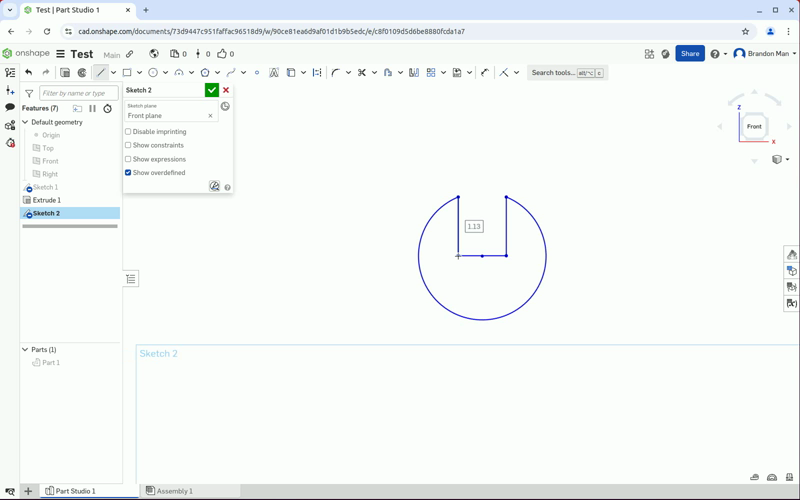
scroll(-6)
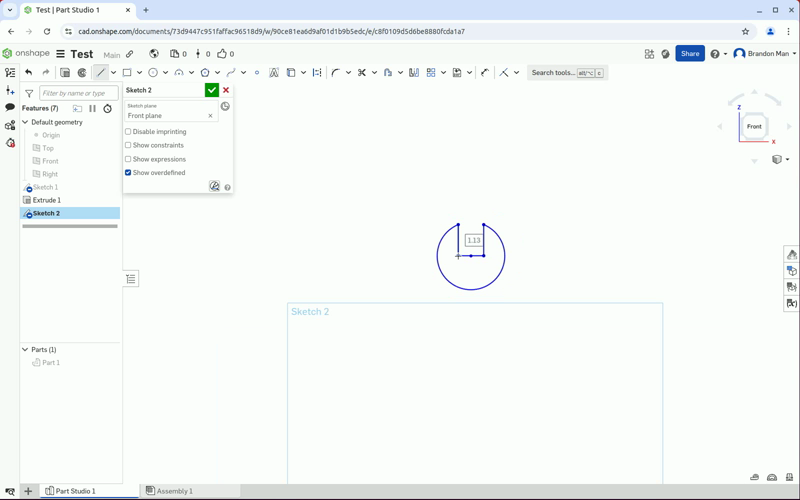
scroll(-6)
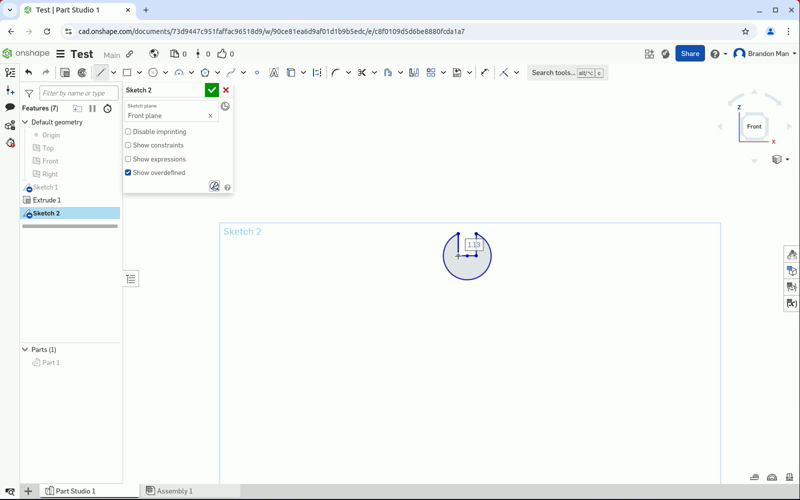
scroll(-6)
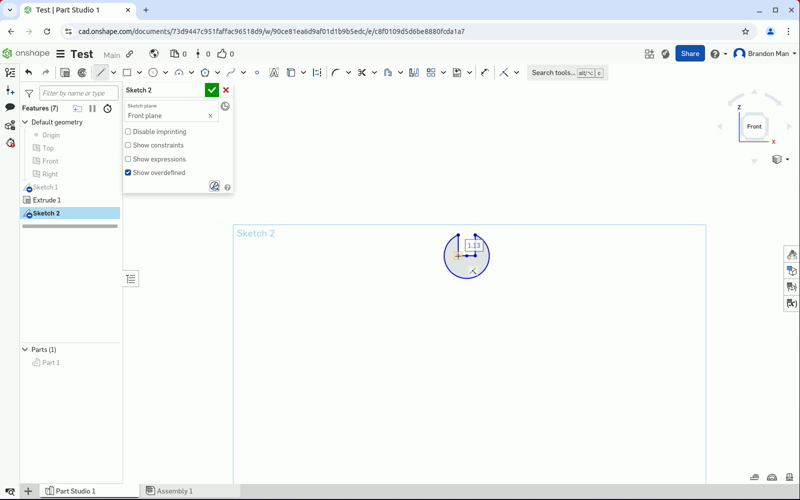
scroll(-6)
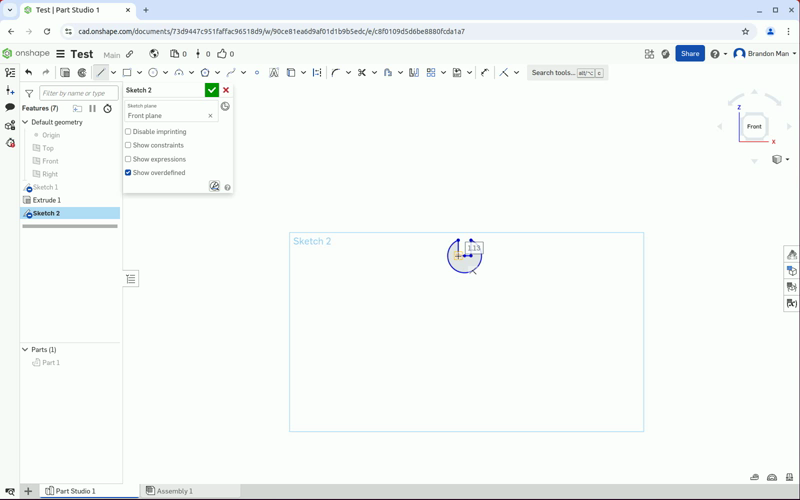
scroll(-6)
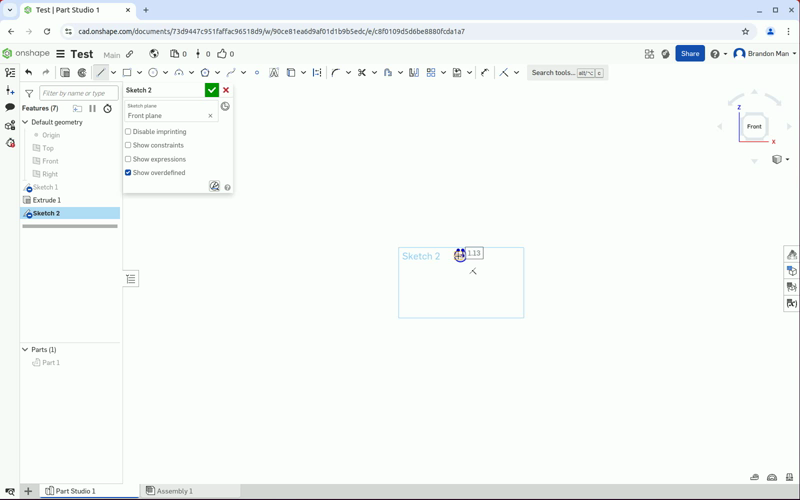
key(esc)
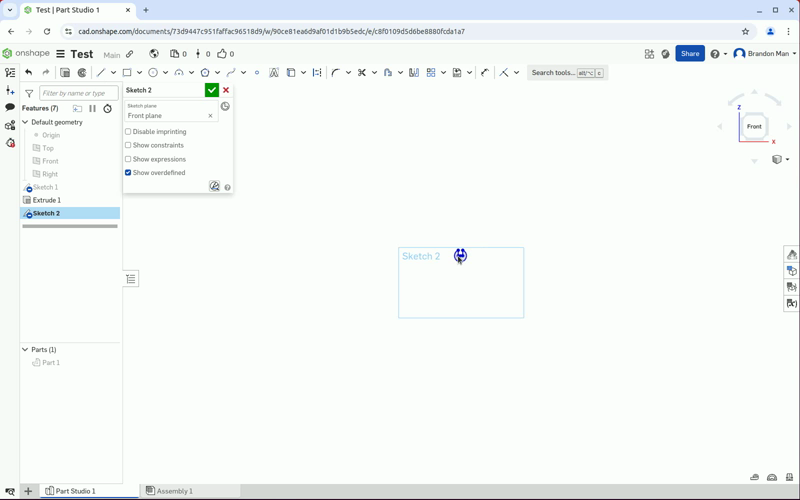
mouse_move(458, 259)
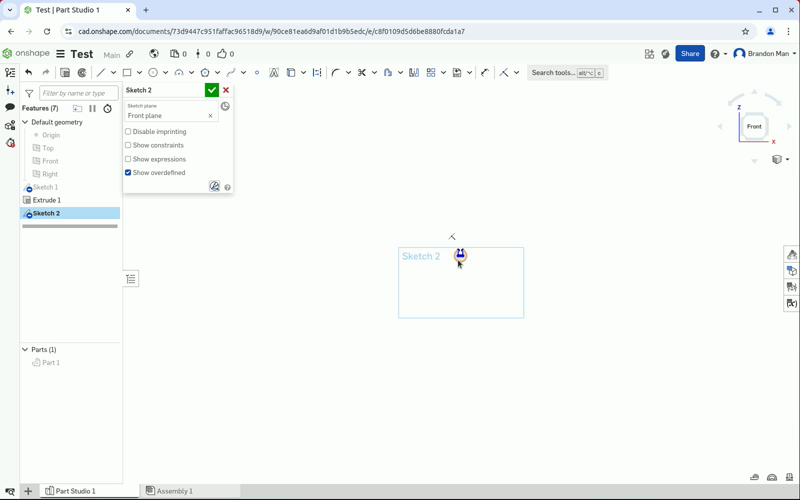
scroll(6)
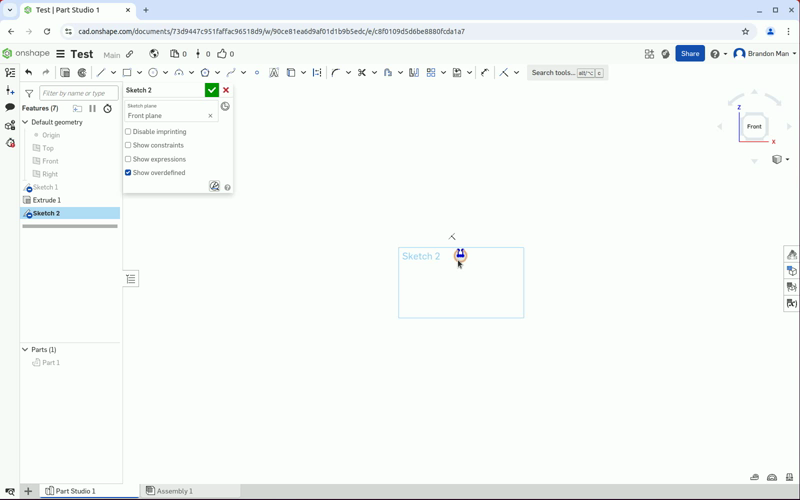
scroll(6)
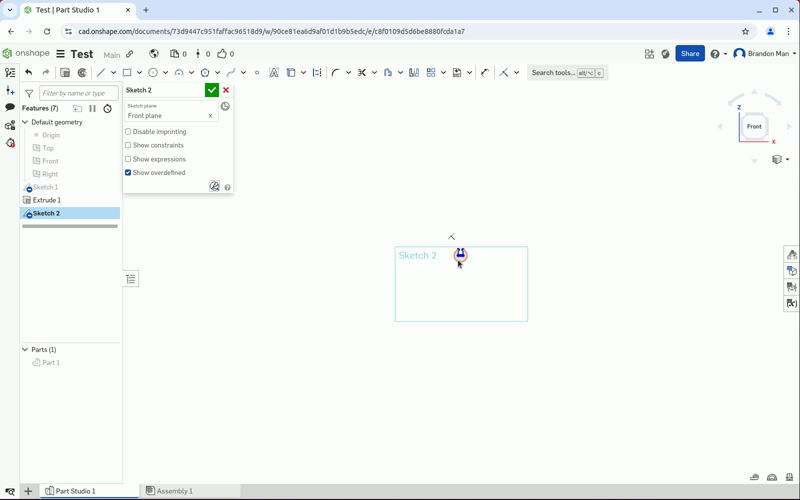
scroll(6)
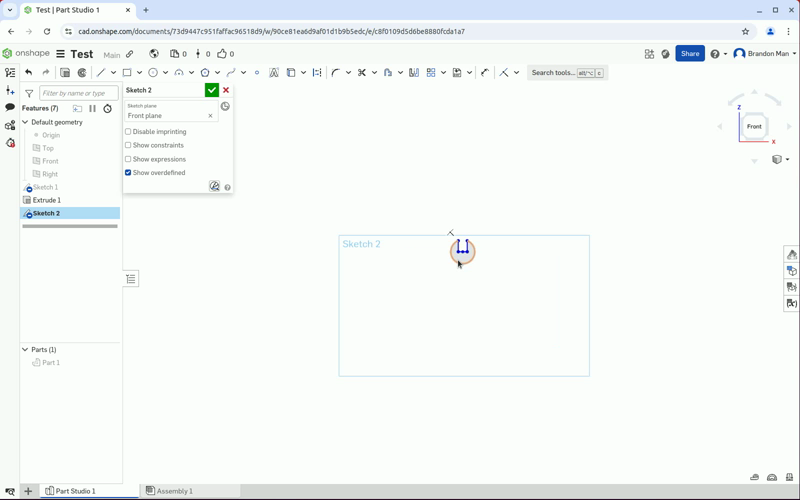
scroll(6)
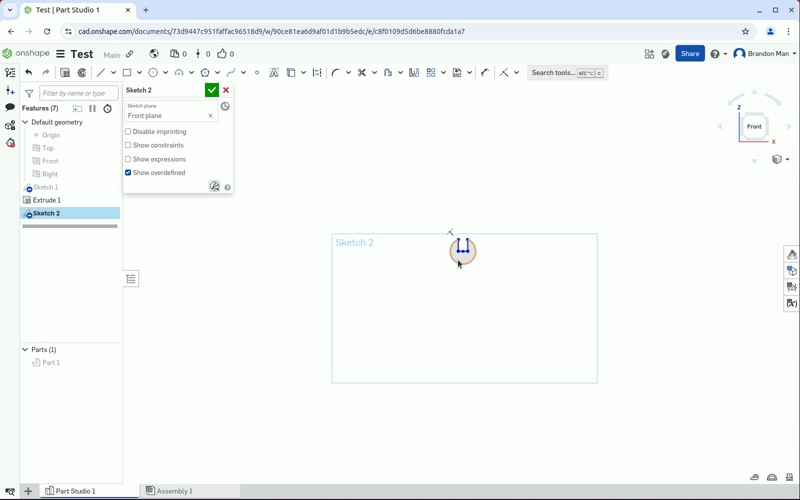
scroll(6)
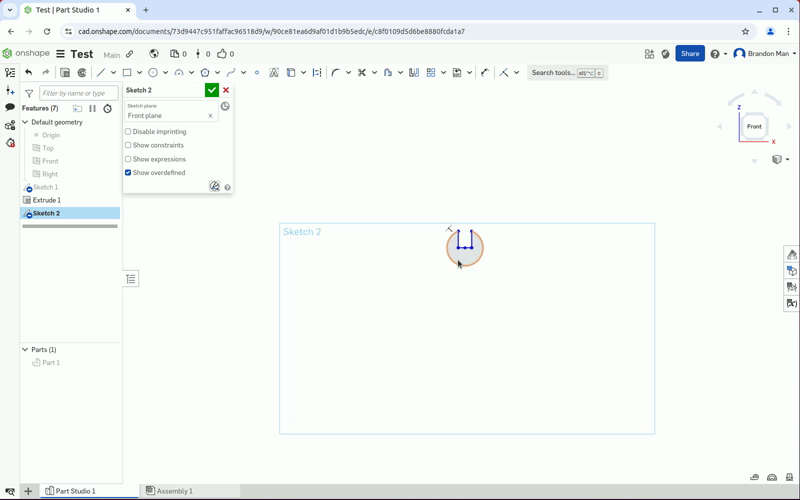
scroll(6)
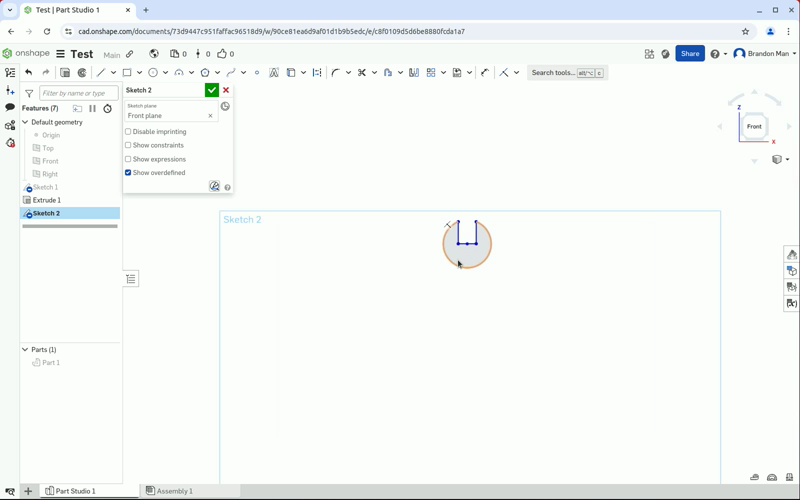
scroll(6)
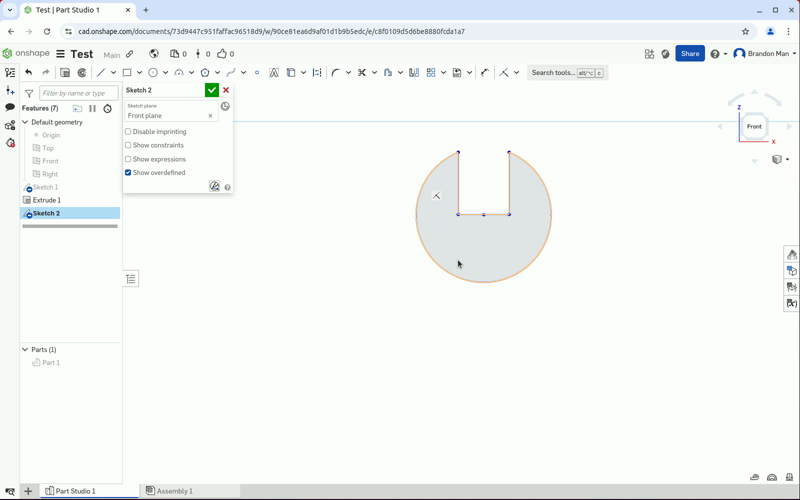
click(458, 259)
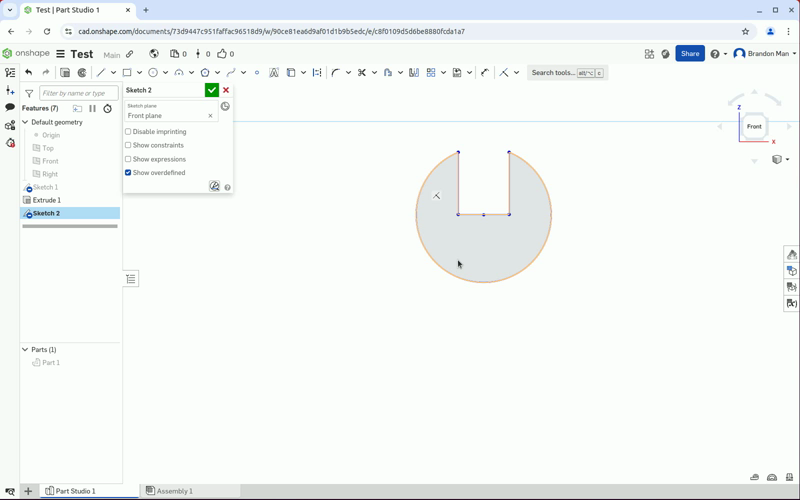
scroll(-6)
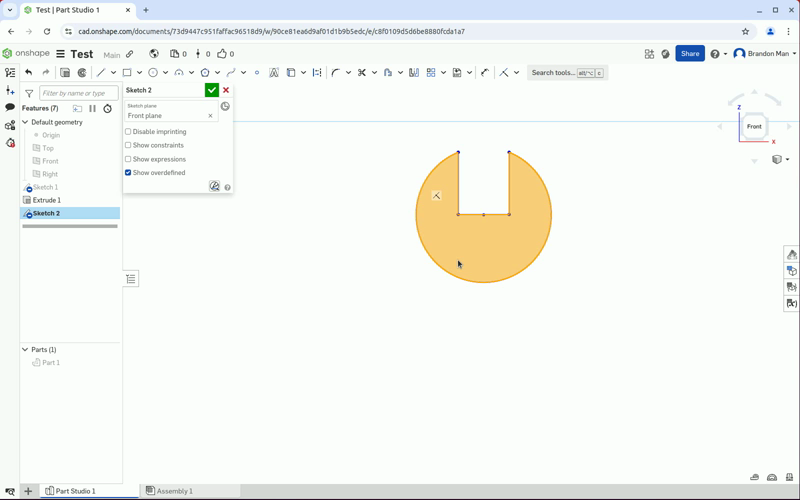
scroll(-6)
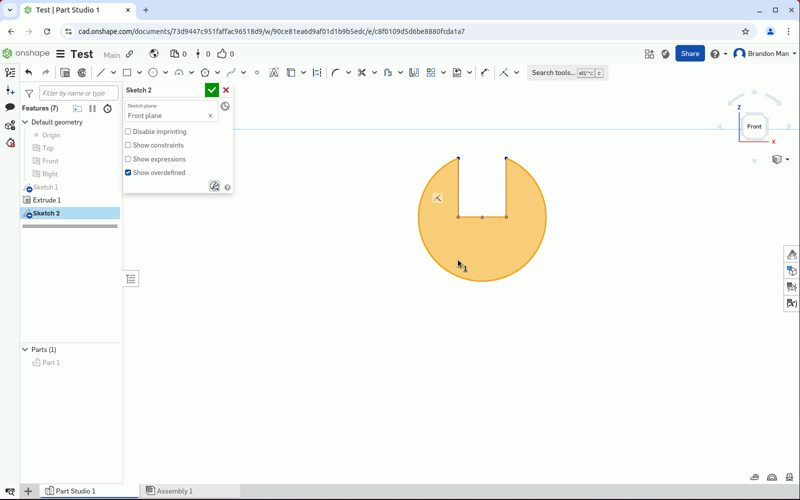
scroll(-6)
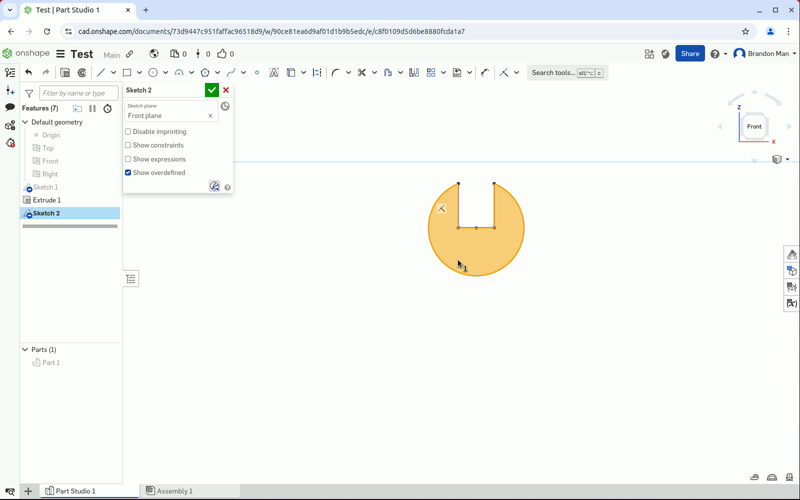
scroll(-6)
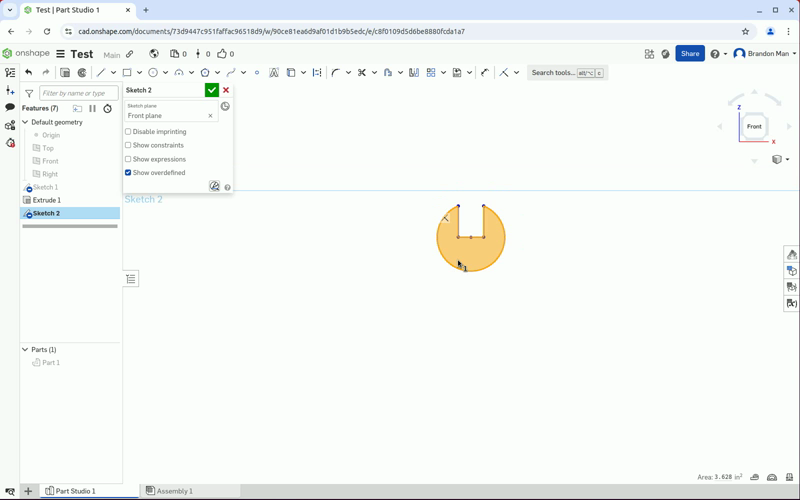
scroll(-6)
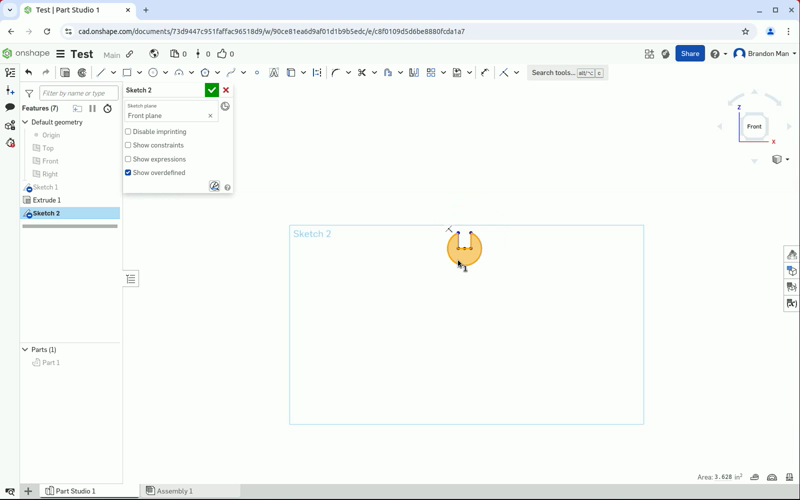
scroll(-6)
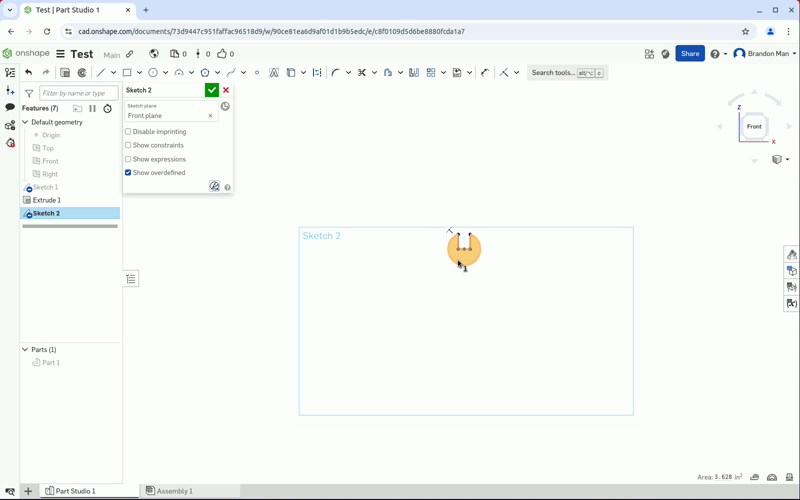
scroll(-6)
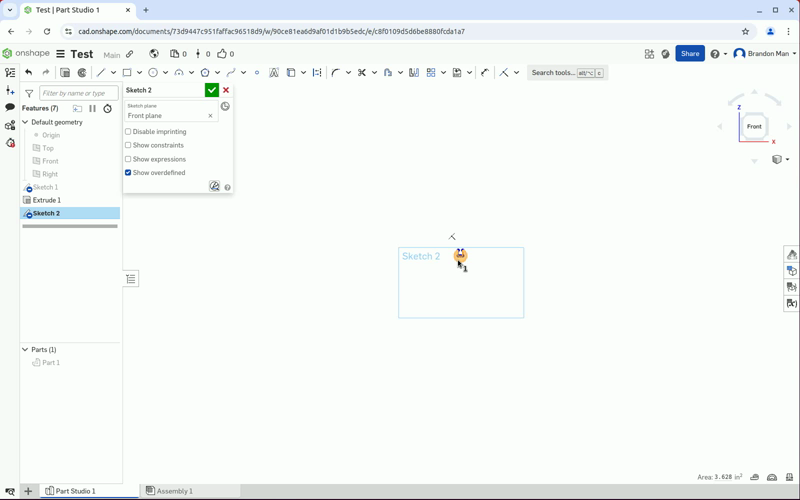
mouse_move(73, 352)
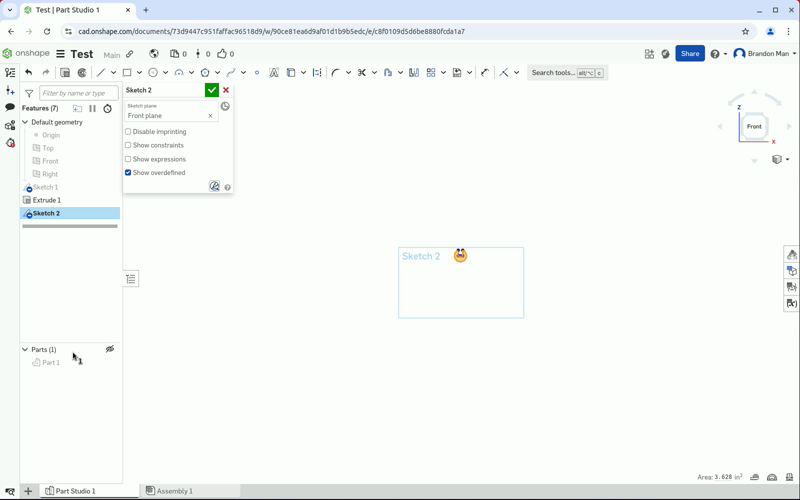
key(shift+y)
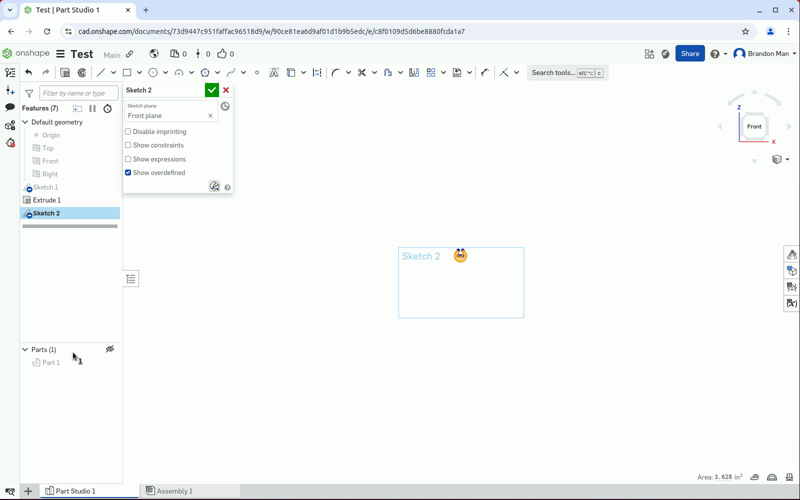
key(shift+e)
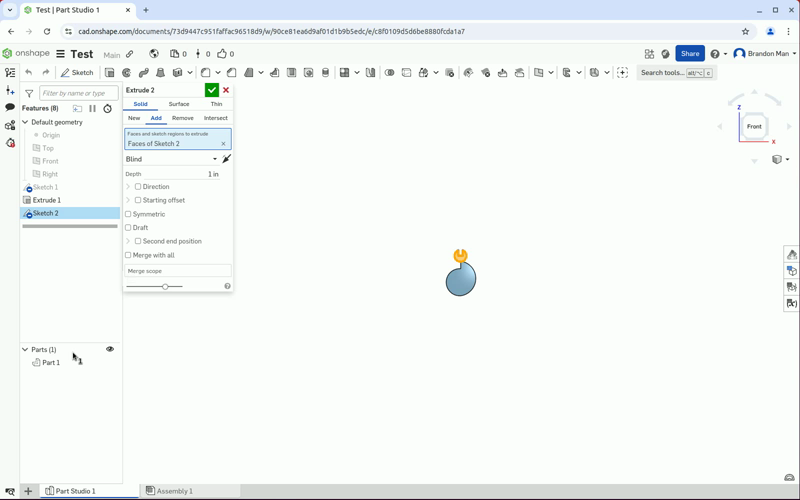
mouse_move(143, 106)
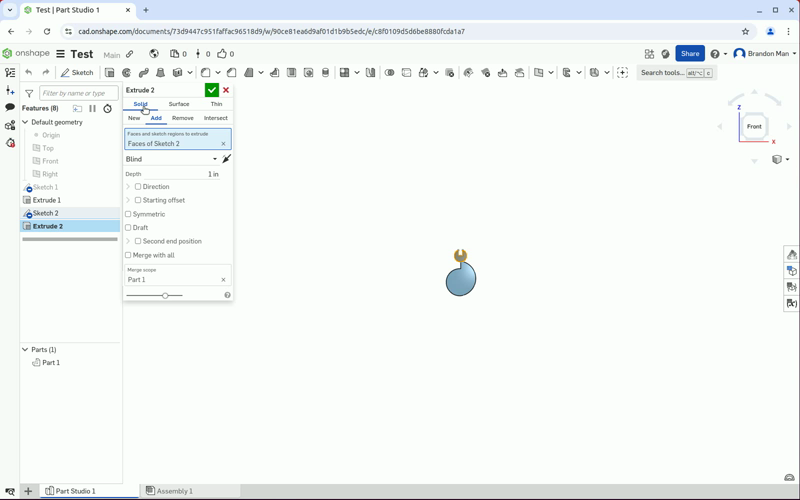
click(143, 106)
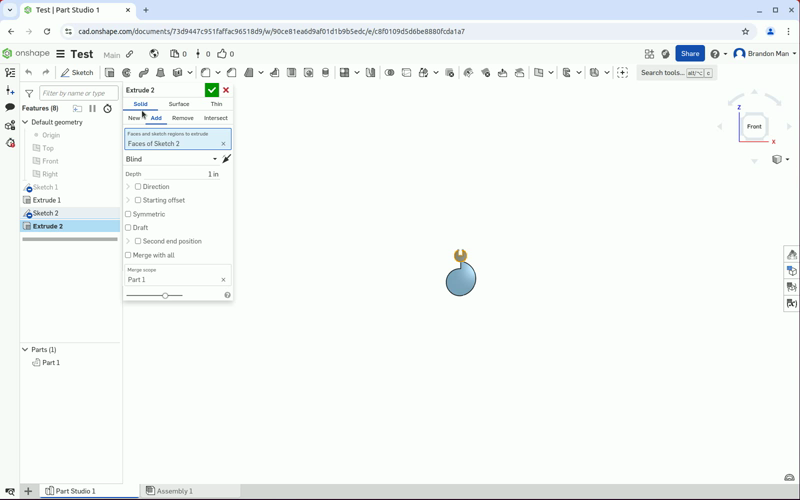
mouse_move(137, 120)
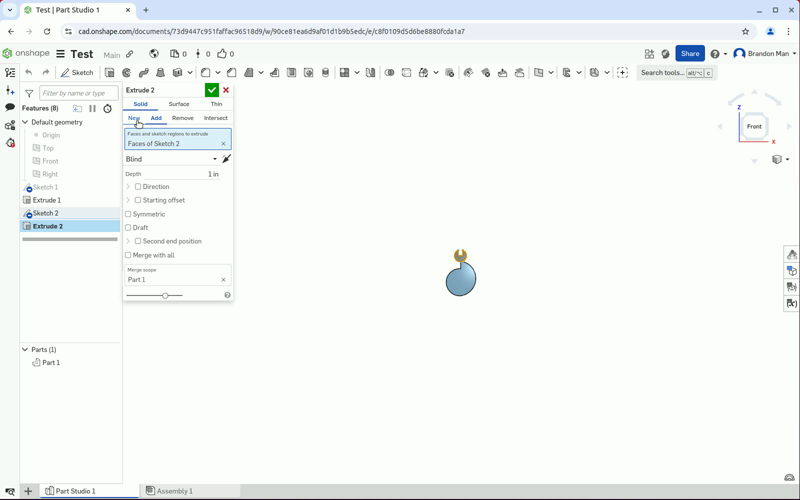
click(137, 120)
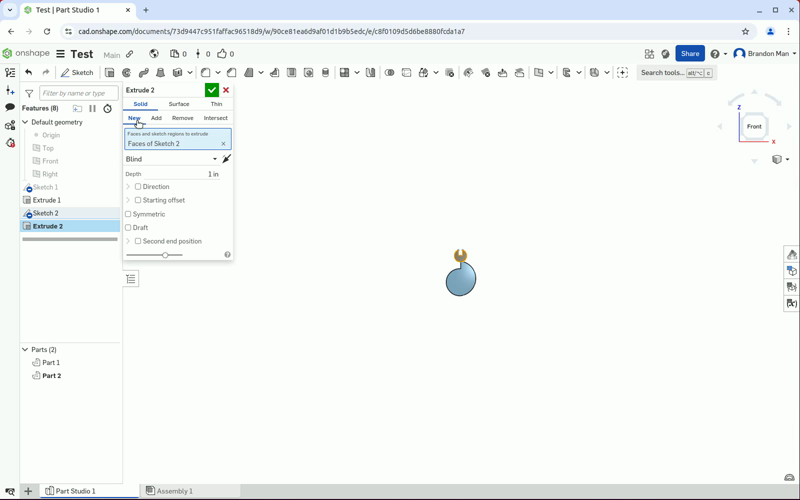
key(tab, 4)
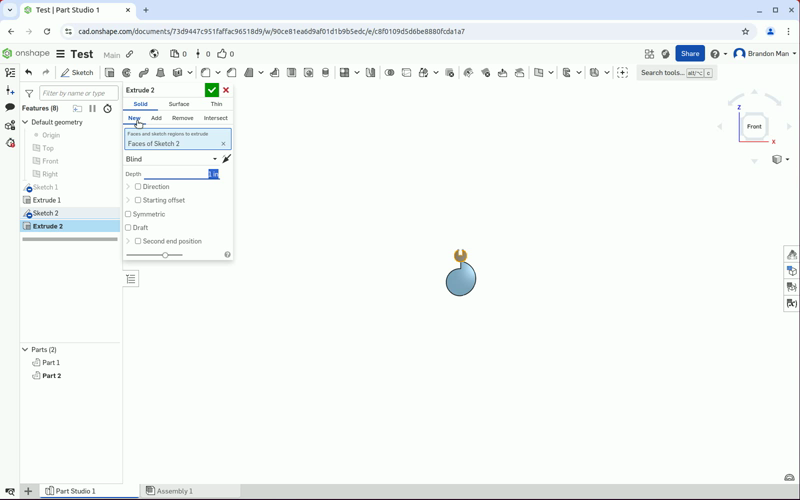
text(1.444)
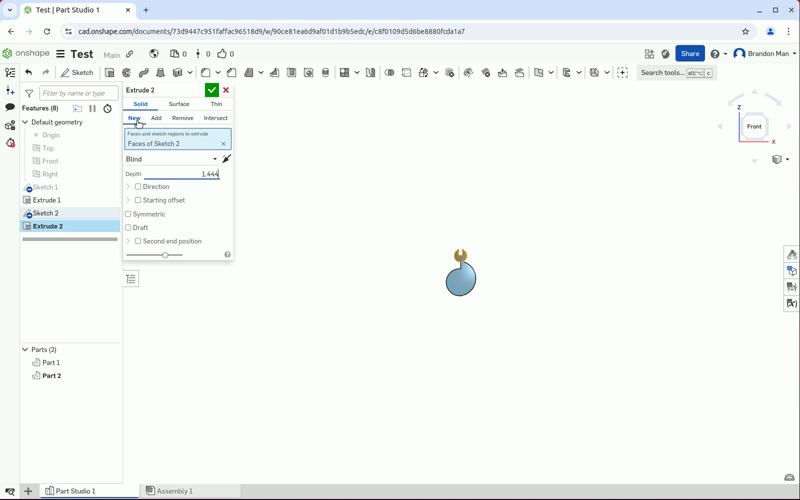
key(enter)
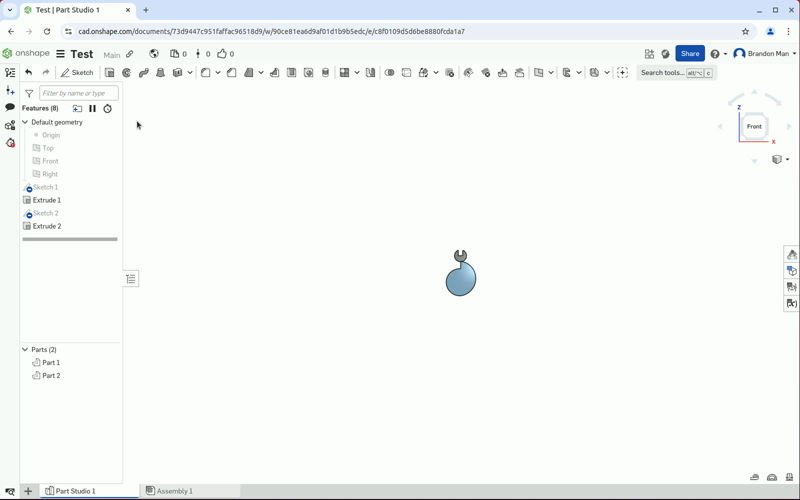
key(shift+h)
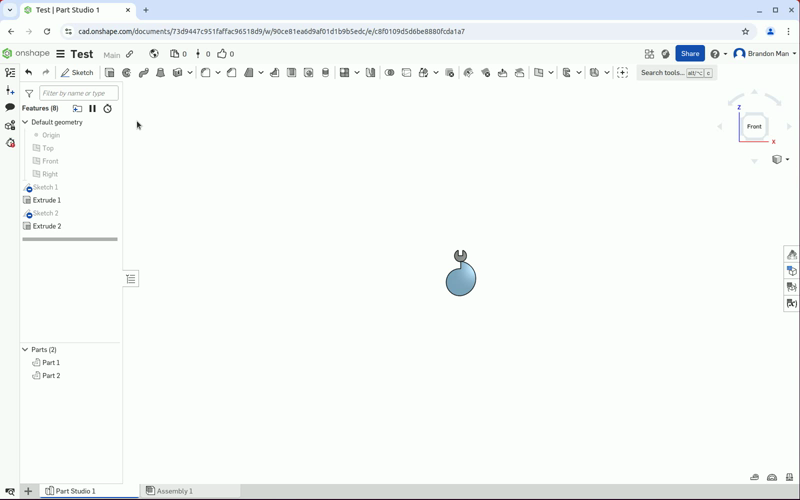
key(shift+h)
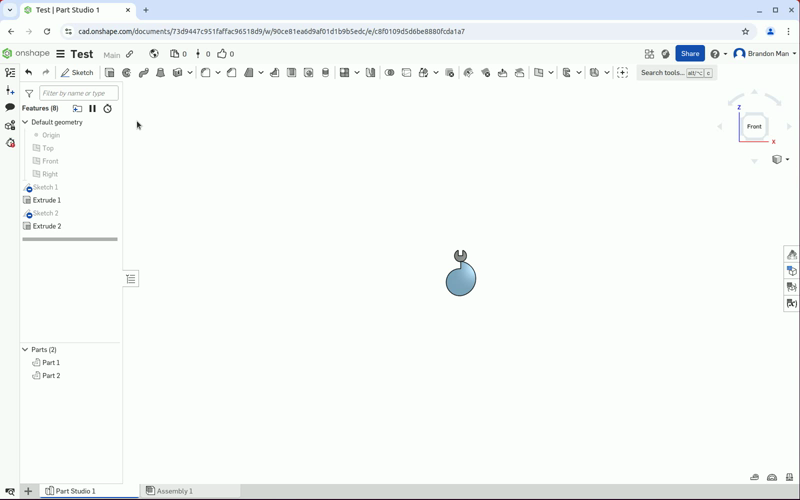
mouse_move(73, 189)
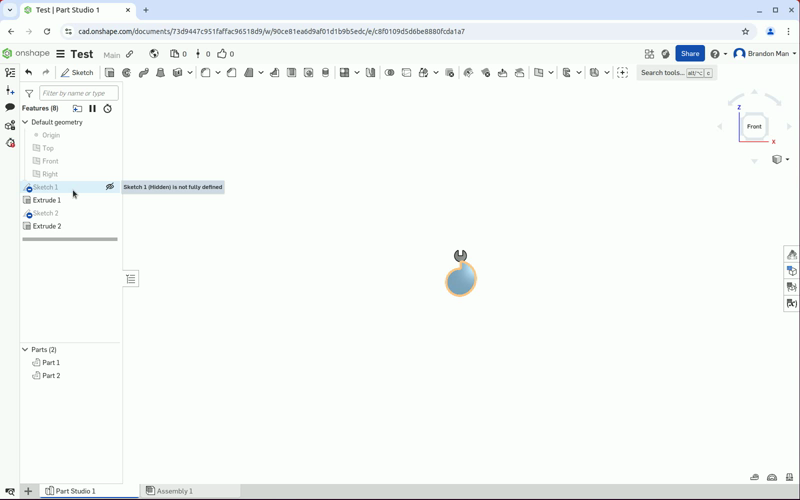
click(73, 189)
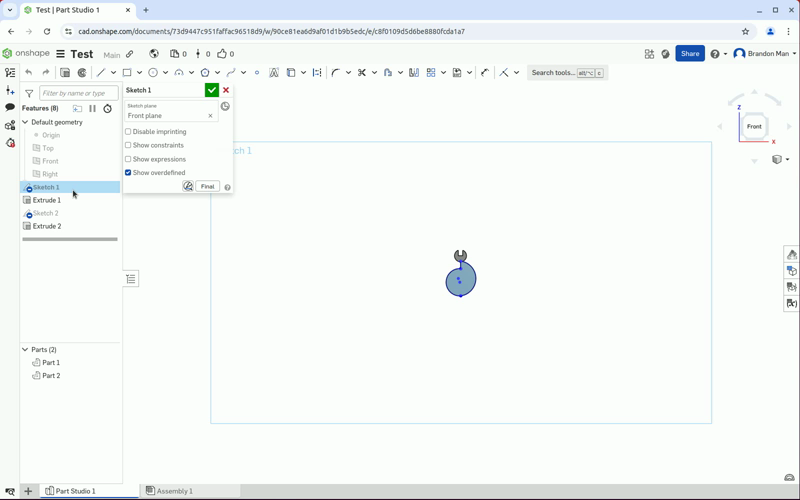
mouse_move(229, 92)
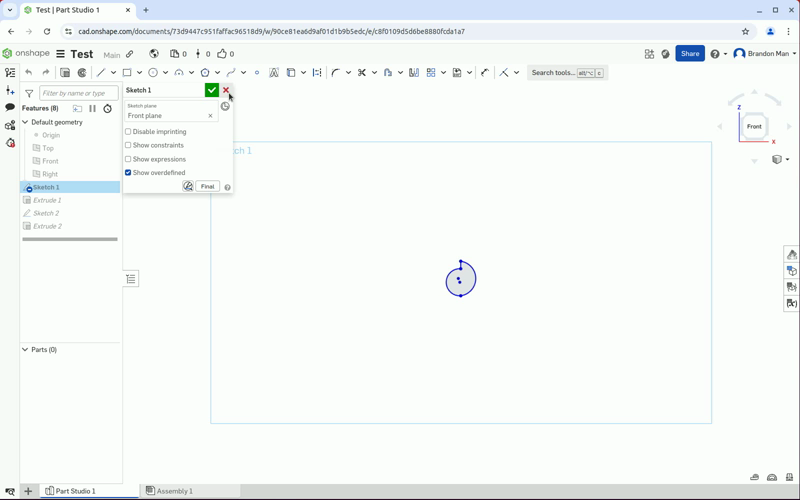
click(229, 92)
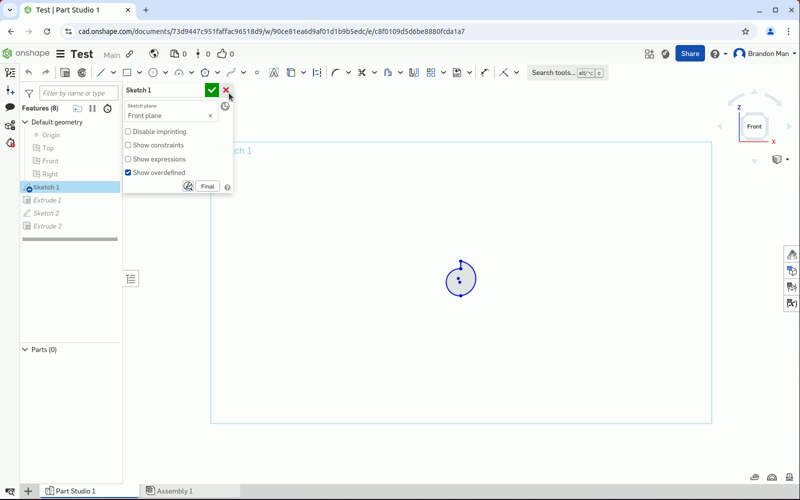
key(shift+s)
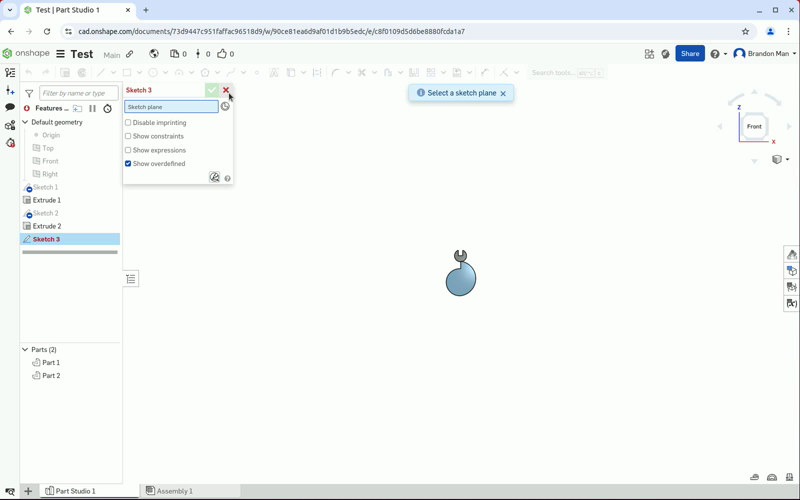
mouse_move(73, 163)
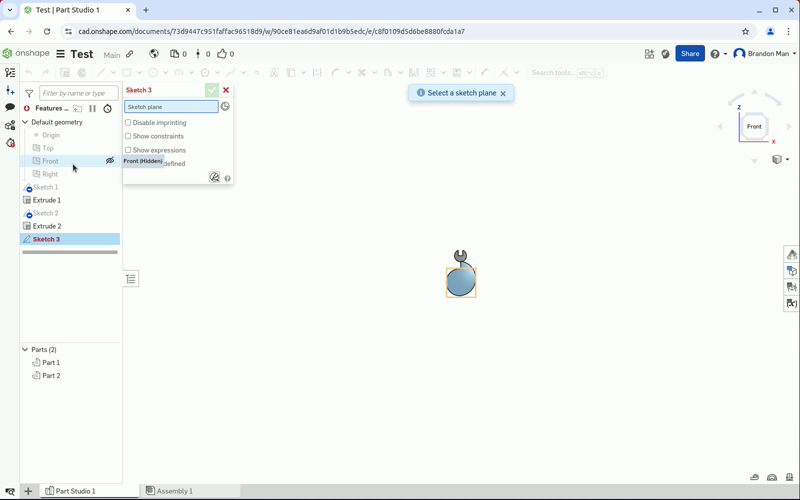
click(73, 163)
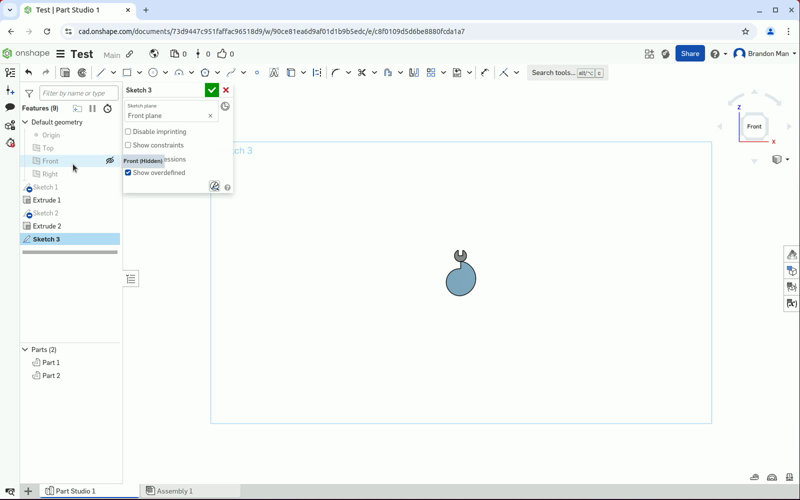
mouse_move(73, 352)
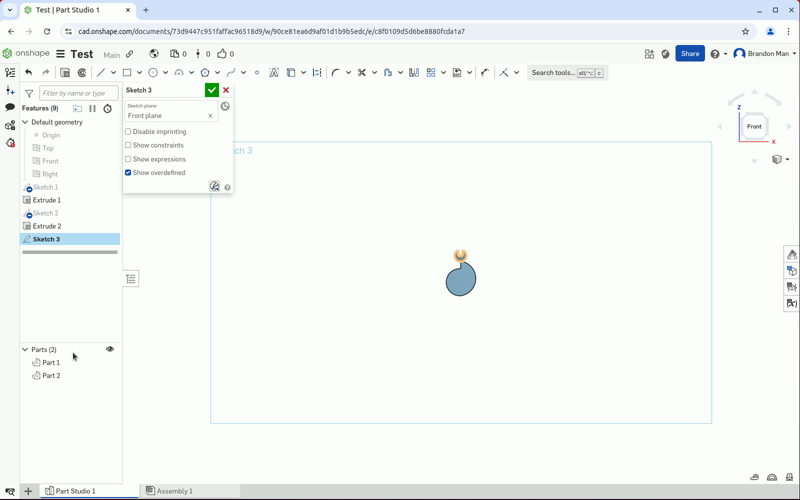
key(y)
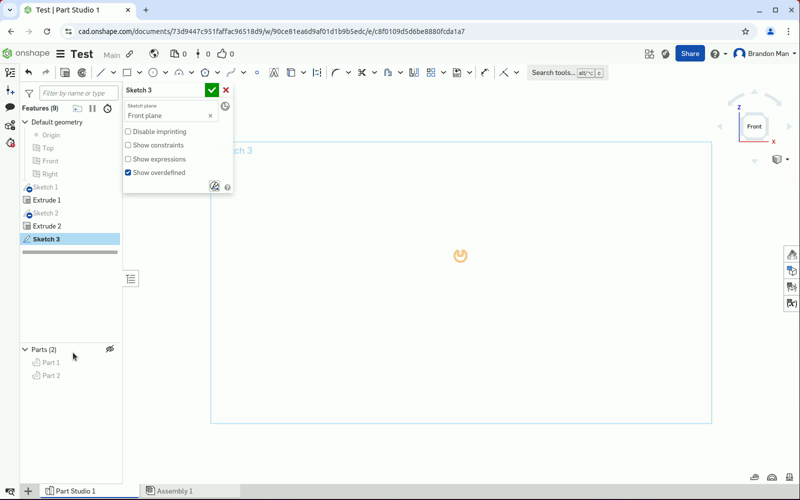
key(a)
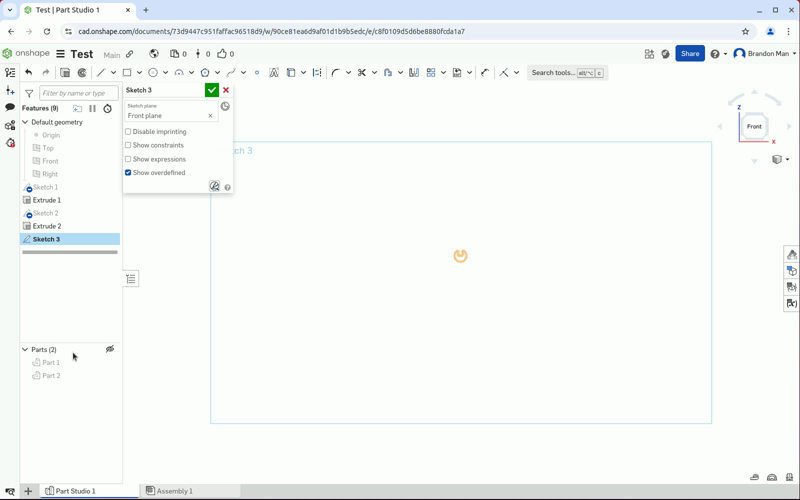
key_down(shift)
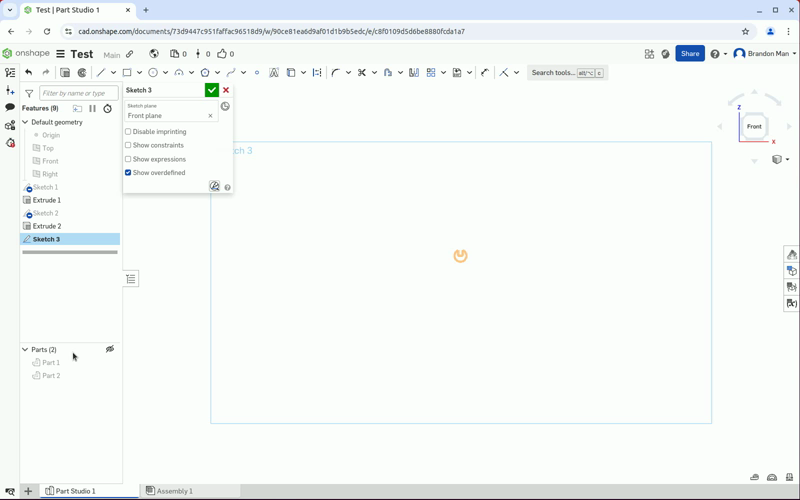
mouse_move(458, 251)
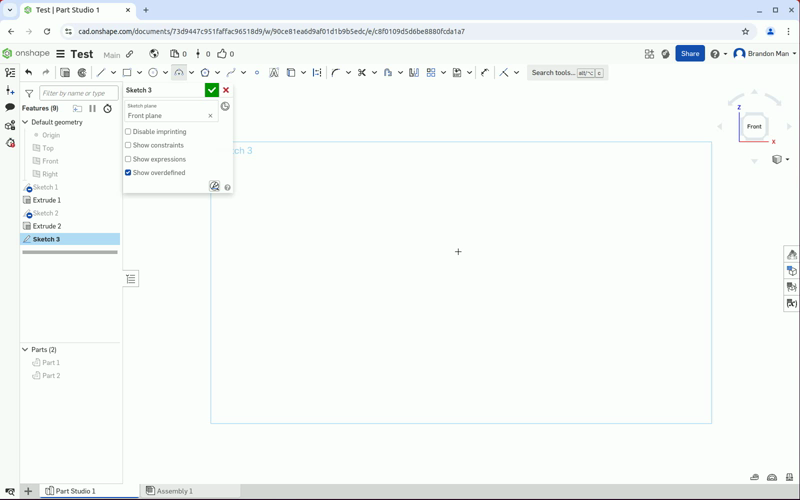
click(458, 251)
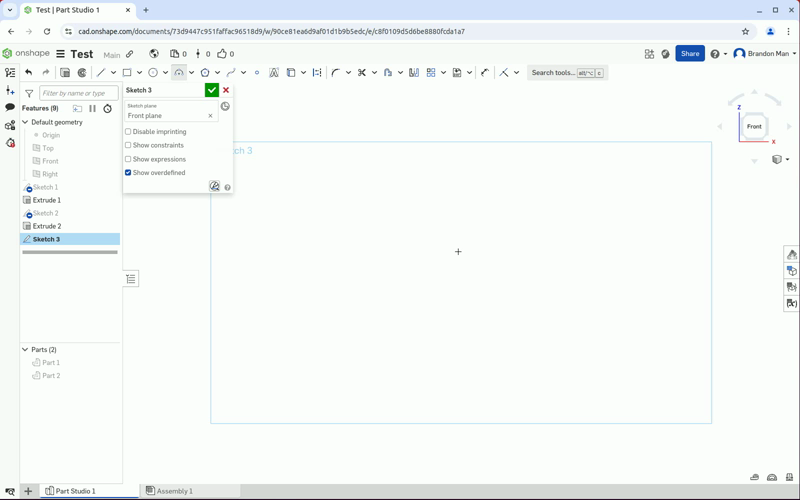
key_up(shift)
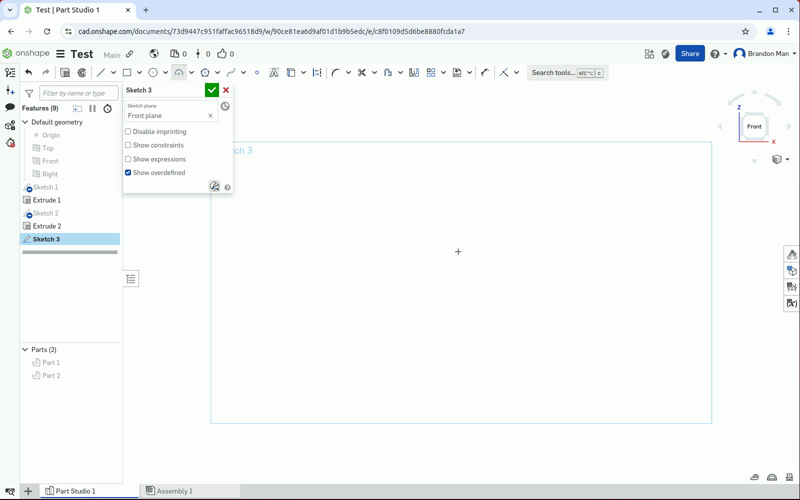
key_down(shift)
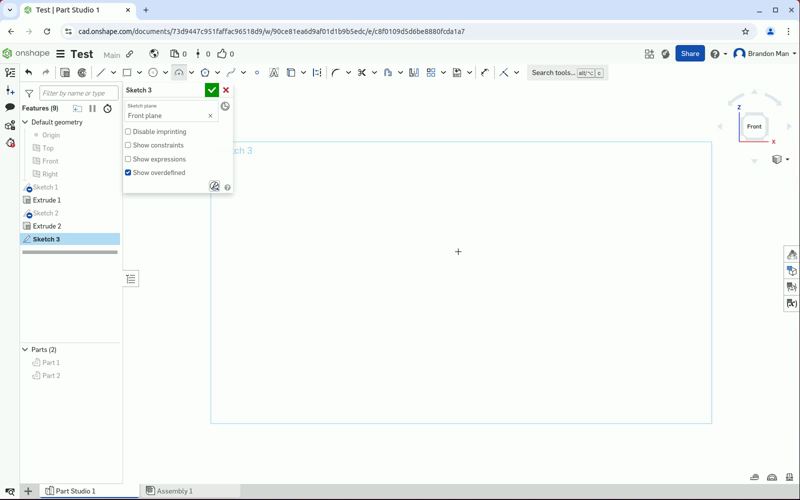
mouse_move(462, 251)
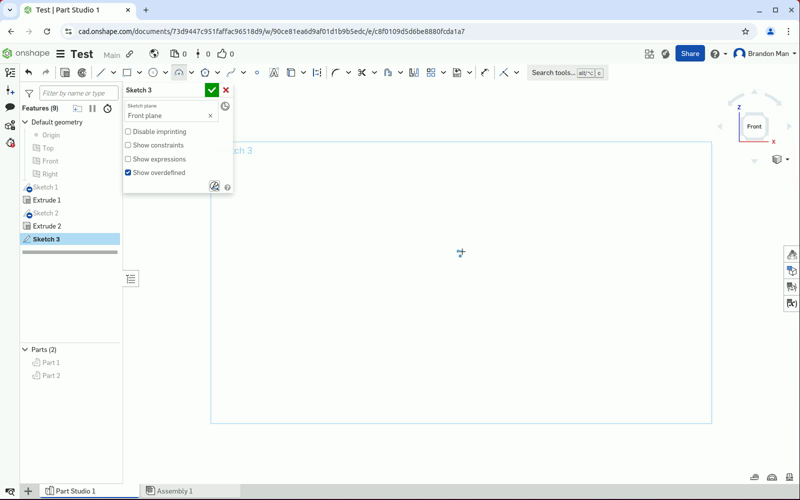
scroll(6)
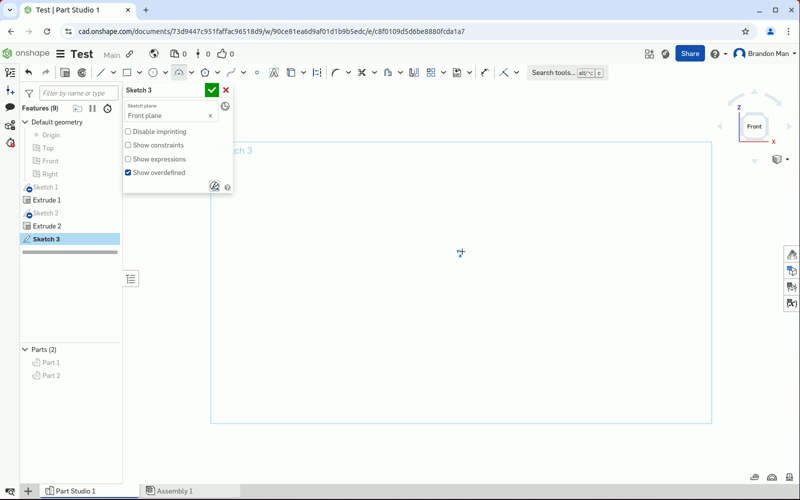
scroll(6)
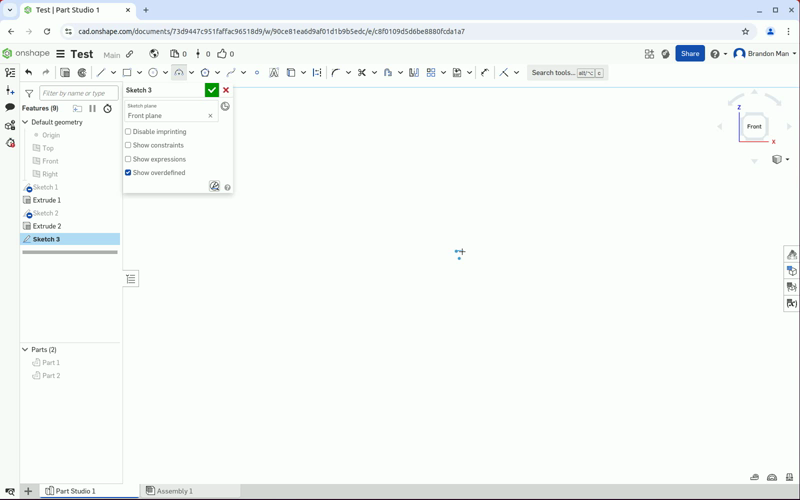
scroll(6)
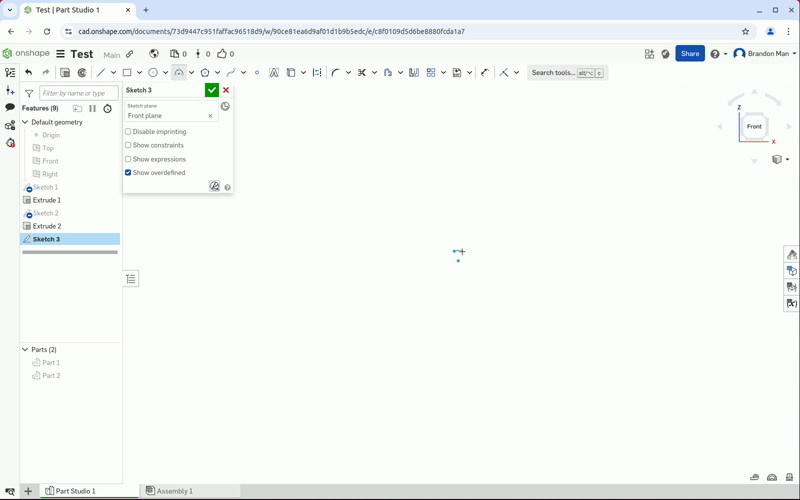
scroll(6)
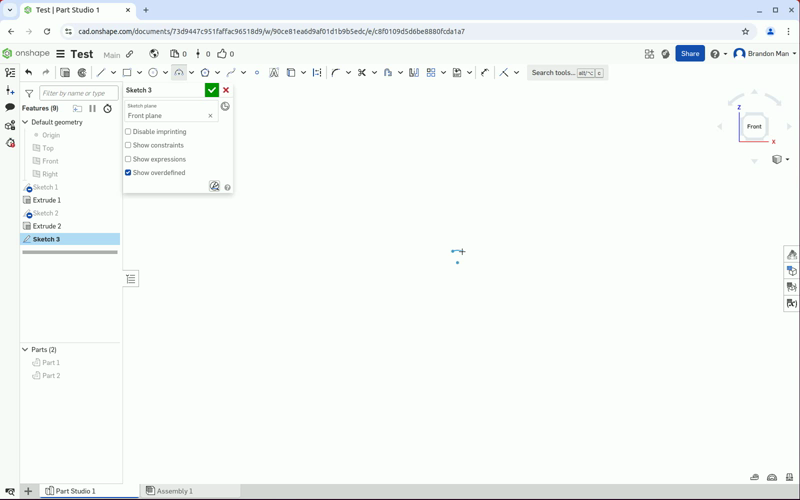
scroll(6)
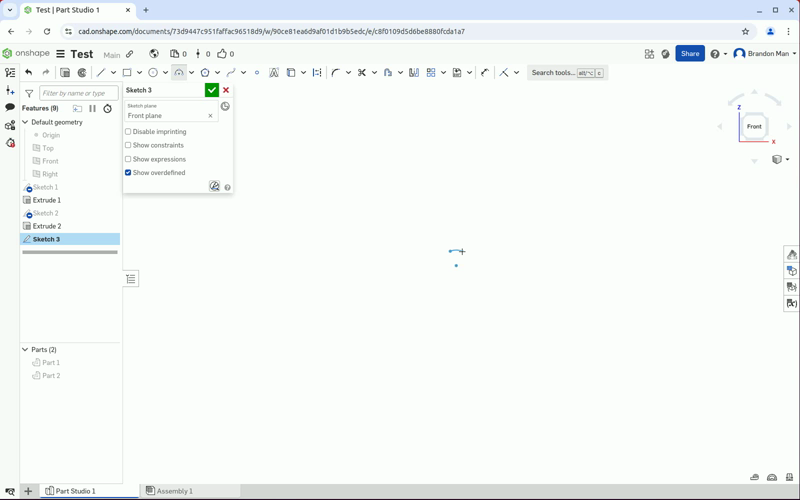
scroll(6)
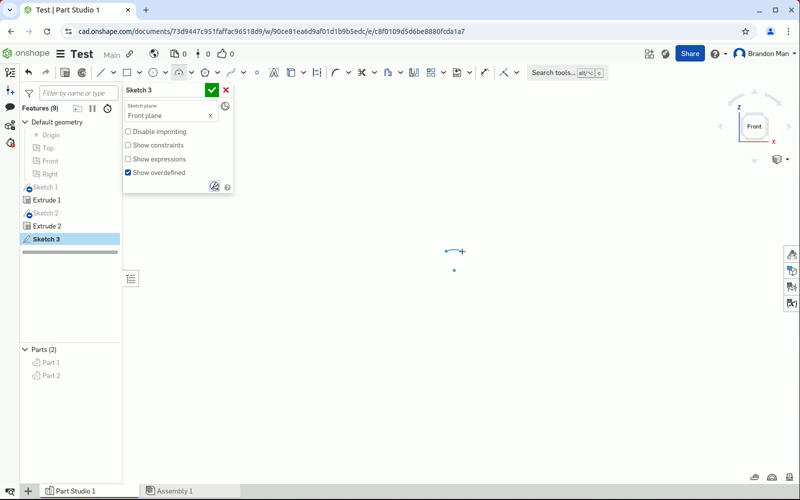
scroll(6)
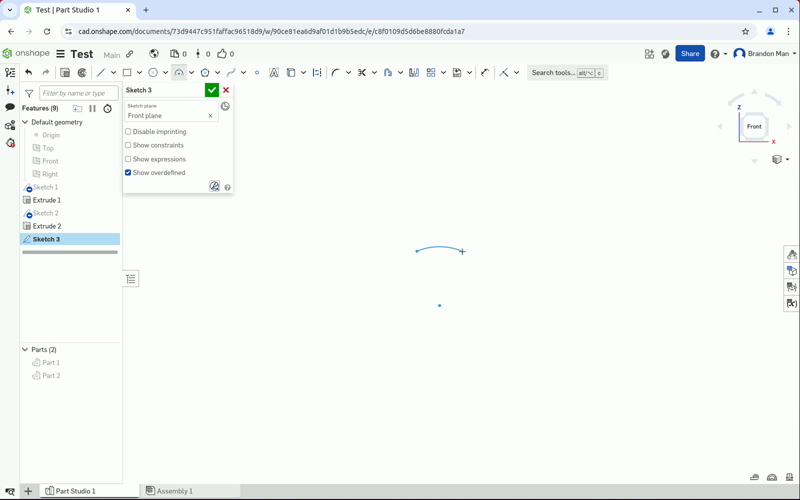
click(462, 251)
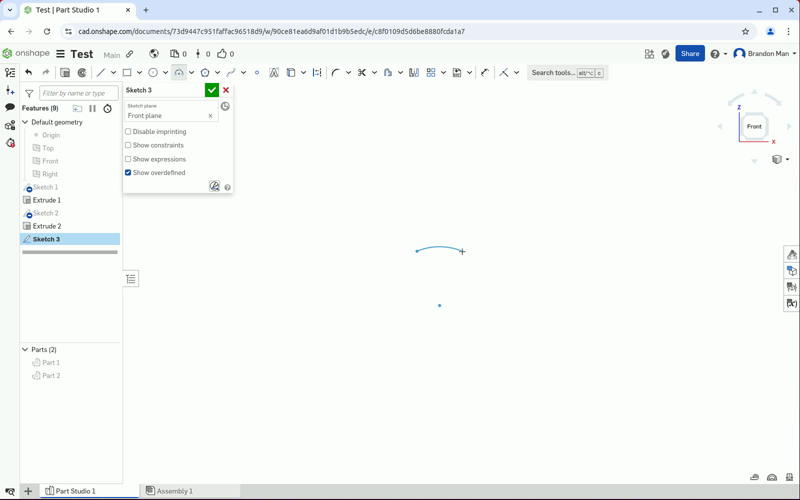
scroll(-6)
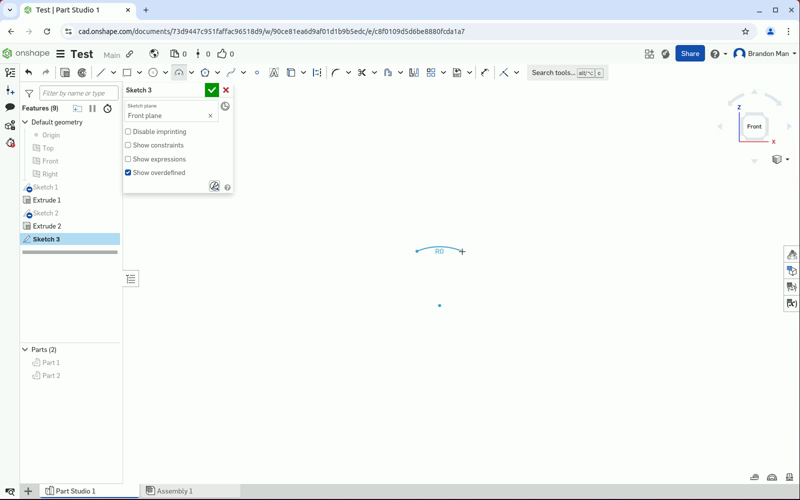
scroll(-6)
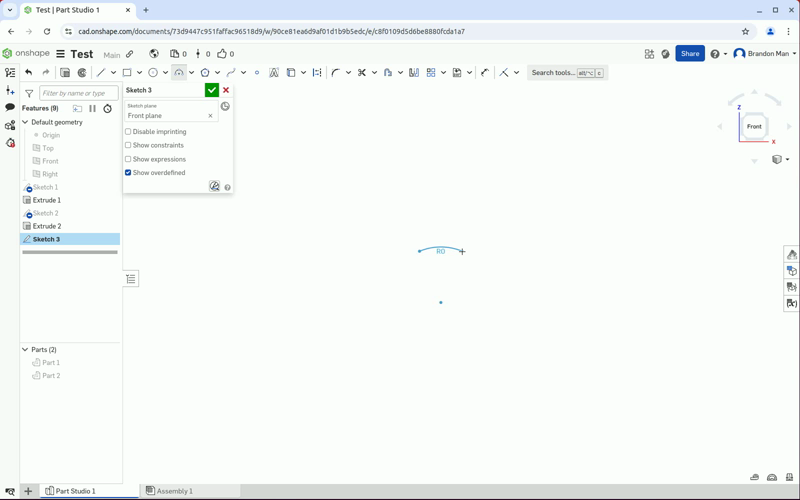
scroll(-6)
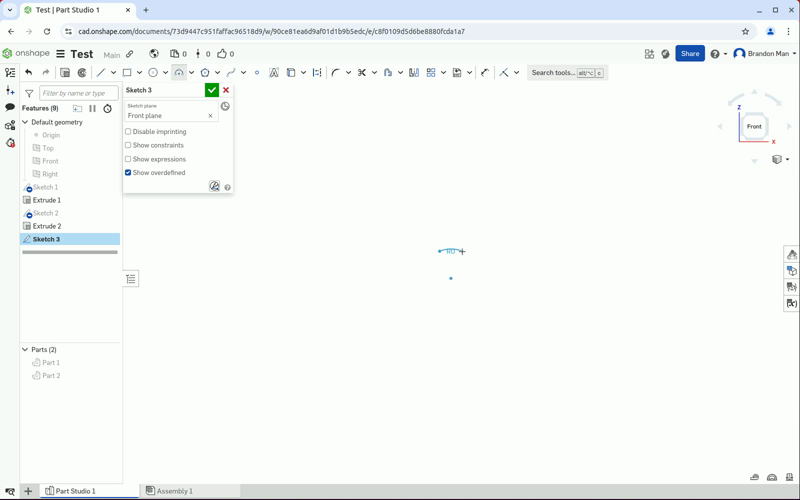
scroll(-6)
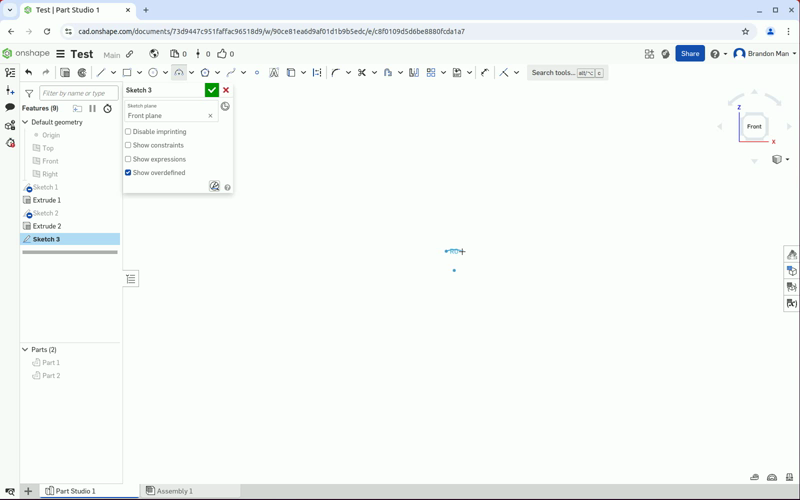
scroll(-6)
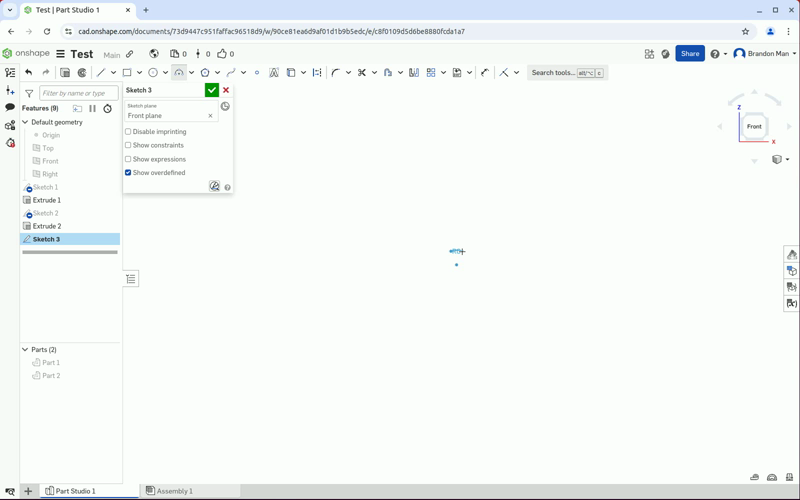
scroll(-6)
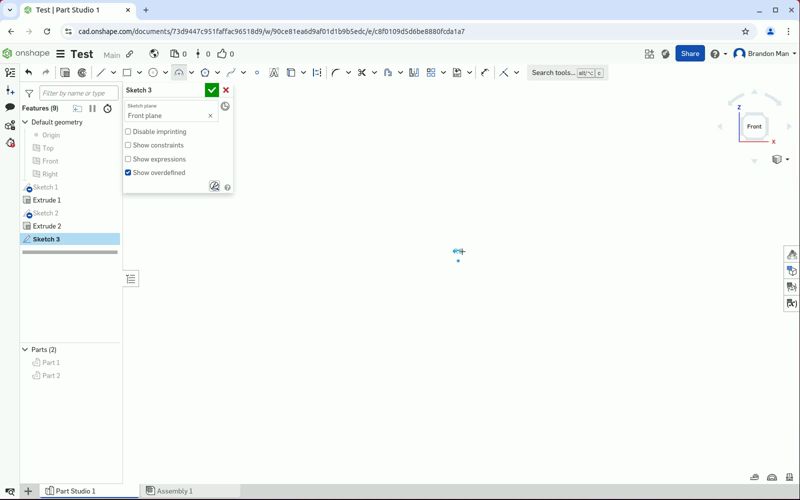
scroll(-6)
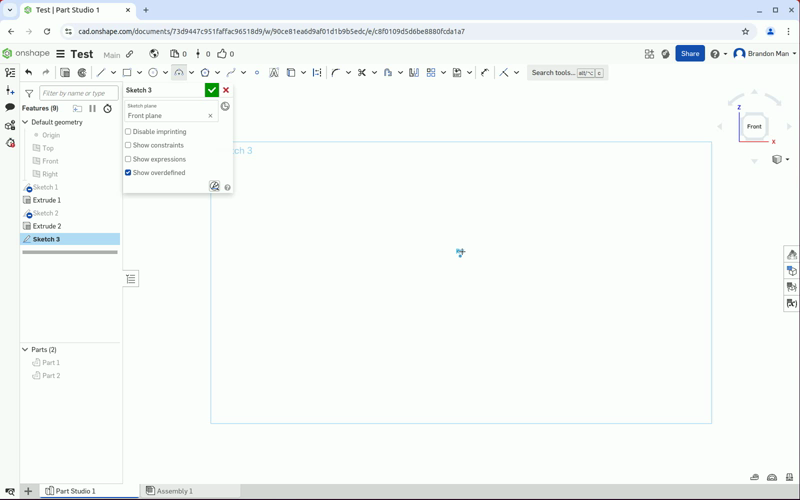
mouse_move(460, 250)
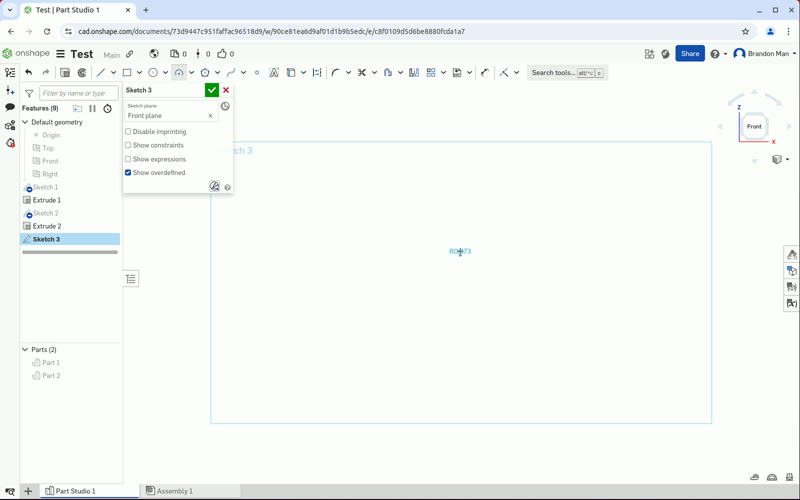
scroll(6)
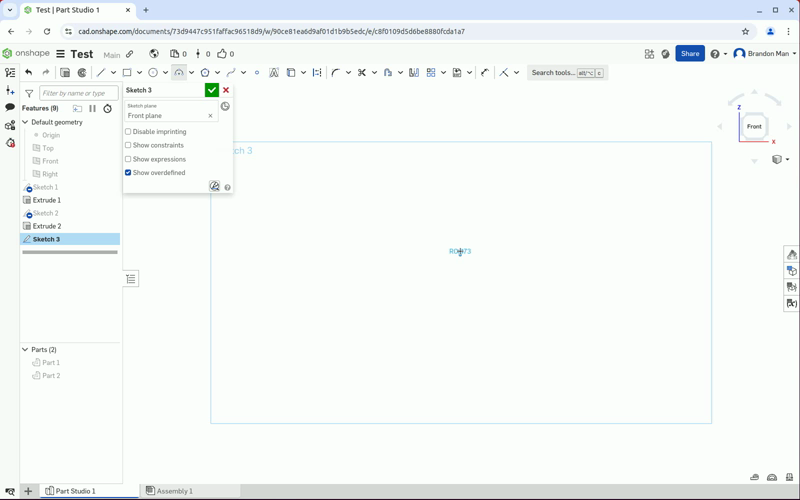
scroll(6)
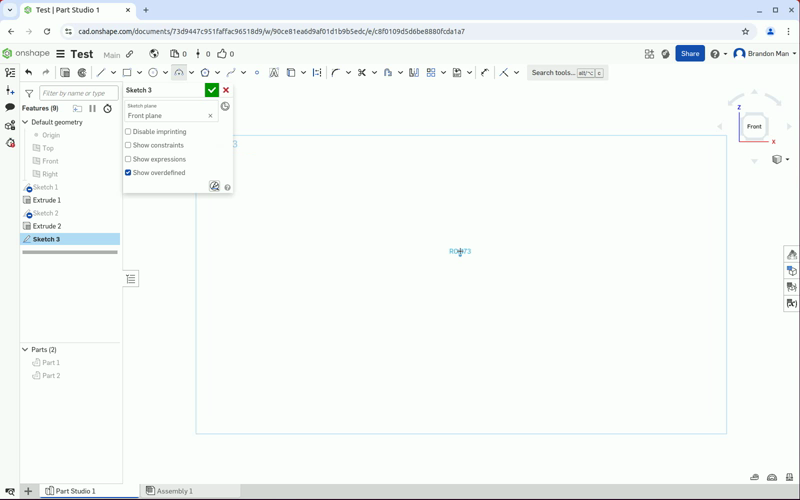
scroll(6)
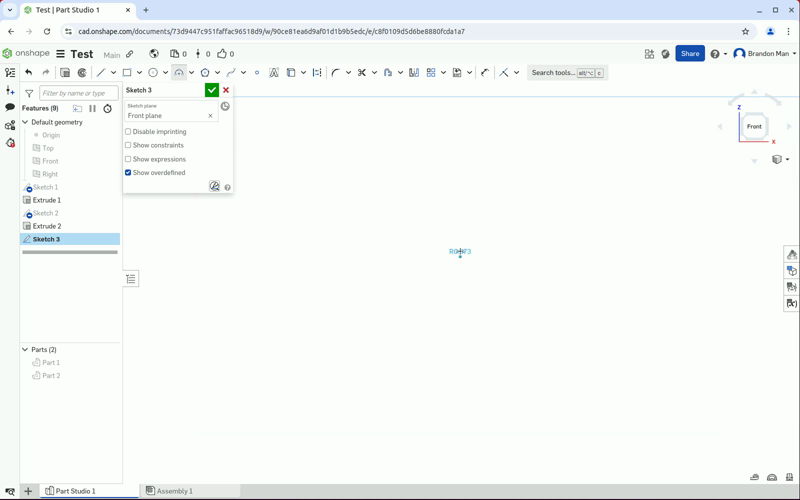
scroll(6)
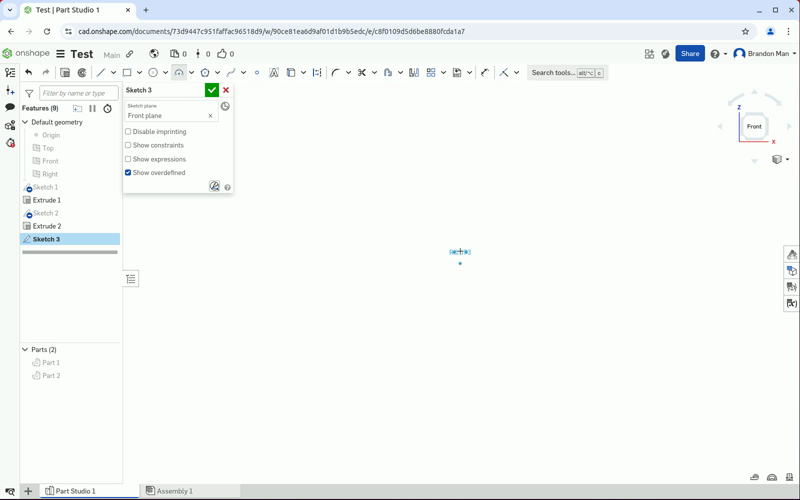
scroll(6)
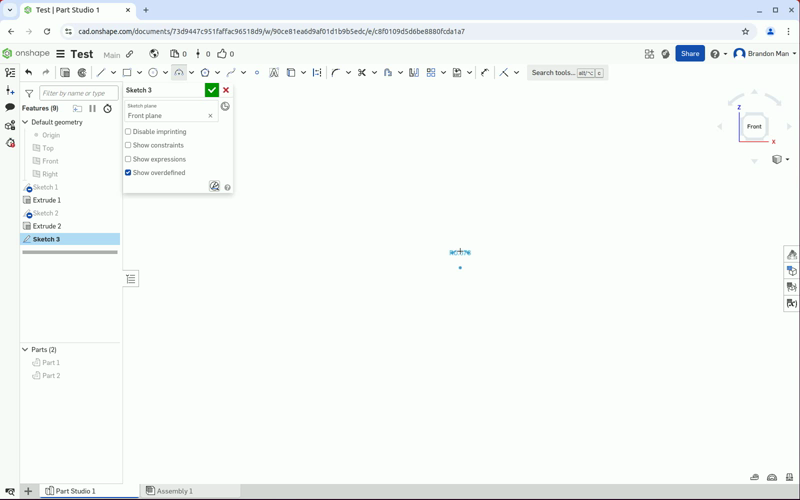
scroll(6)
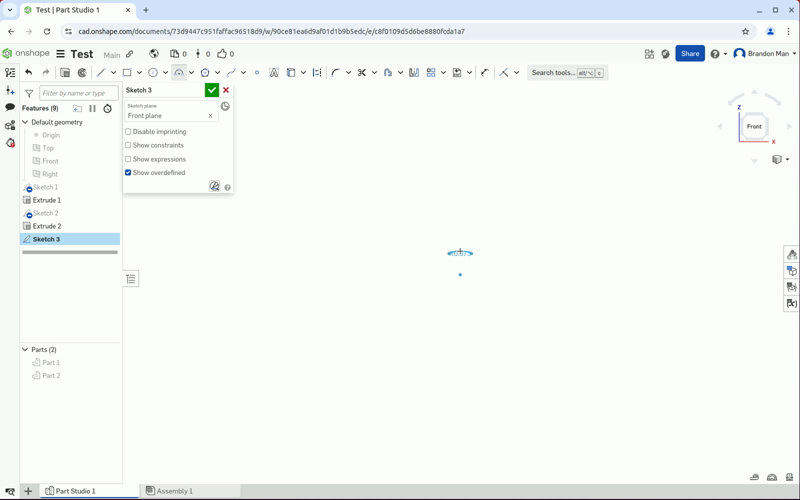
scroll(6)
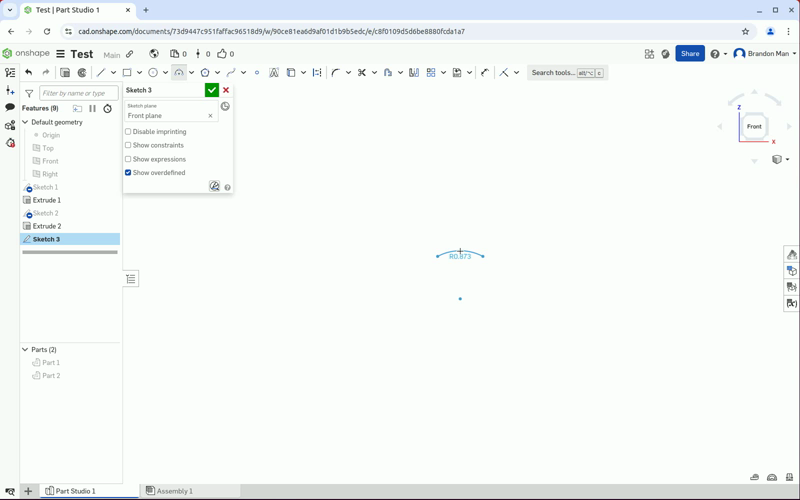
click(460, 250)
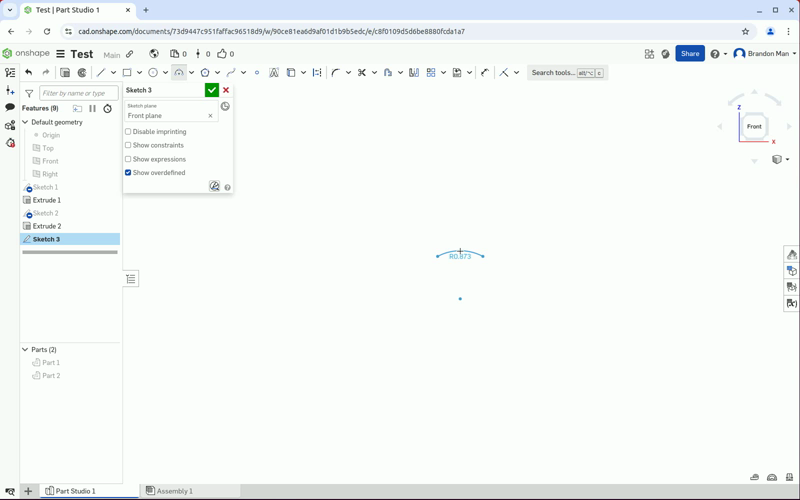
scroll(-6)
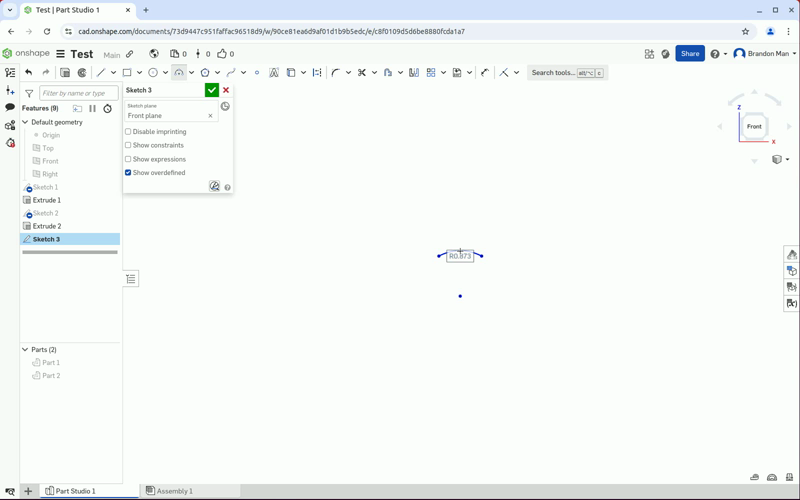
scroll(-6)
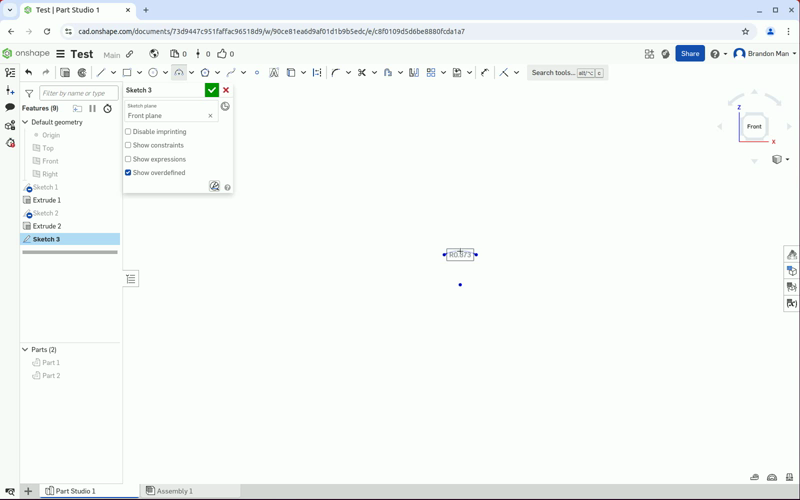
scroll(-6)
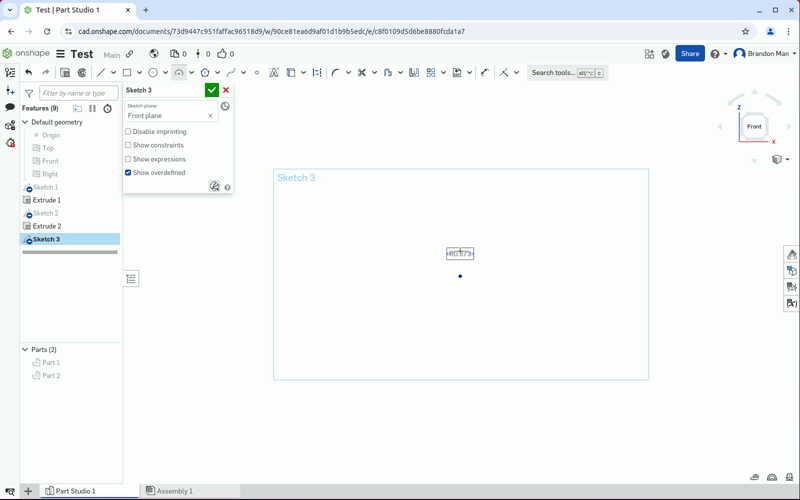
scroll(-6)
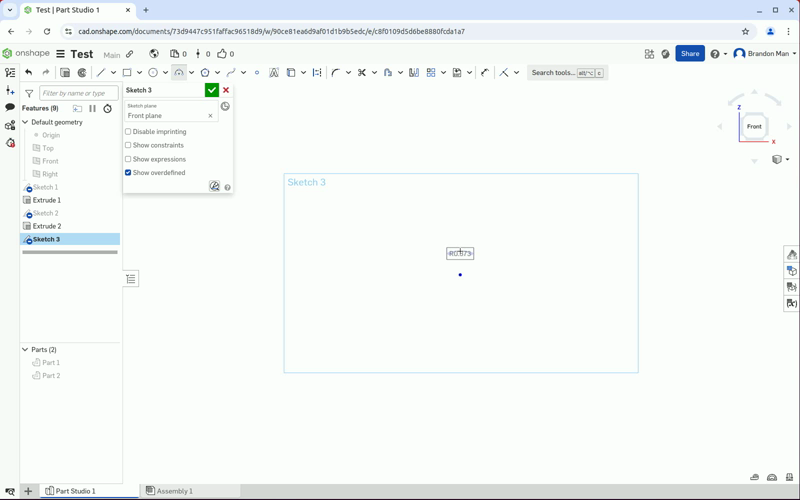
scroll(-6)
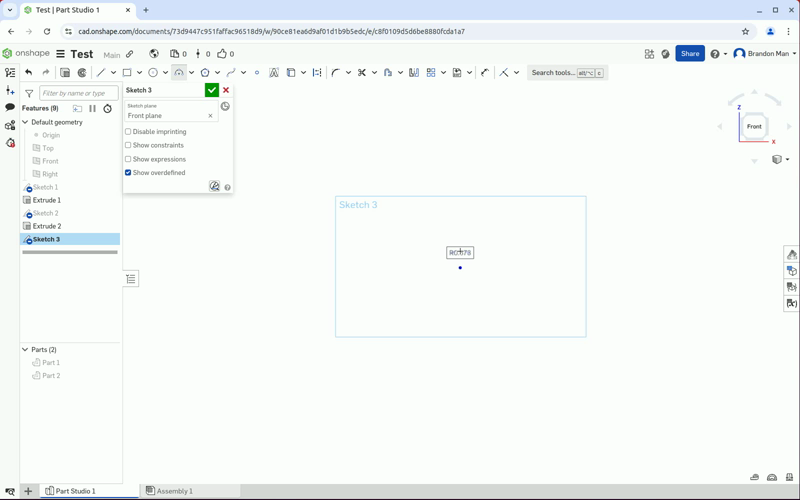
scroll(-6)
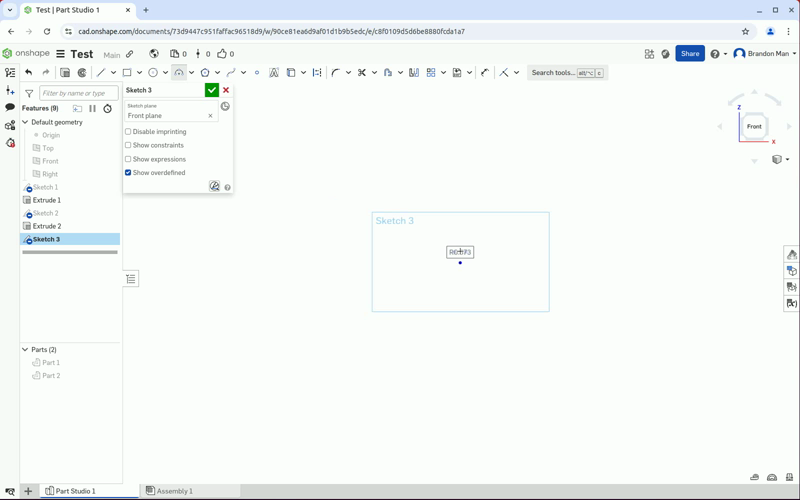
scroll(-6)
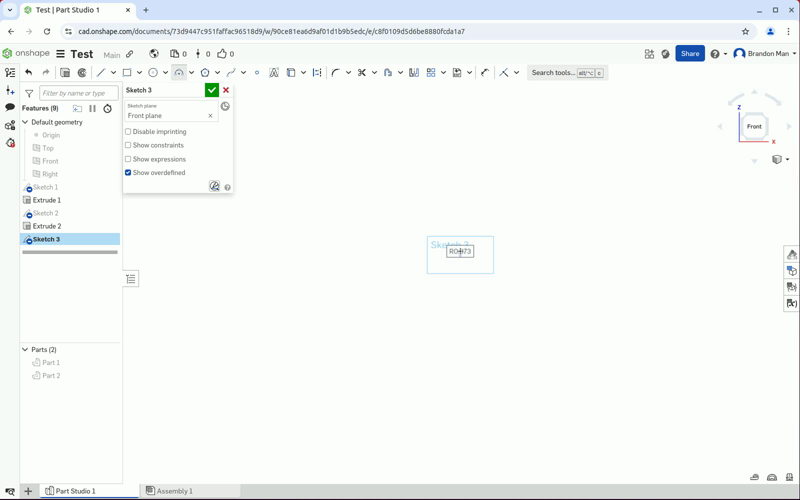
key_up(shift)
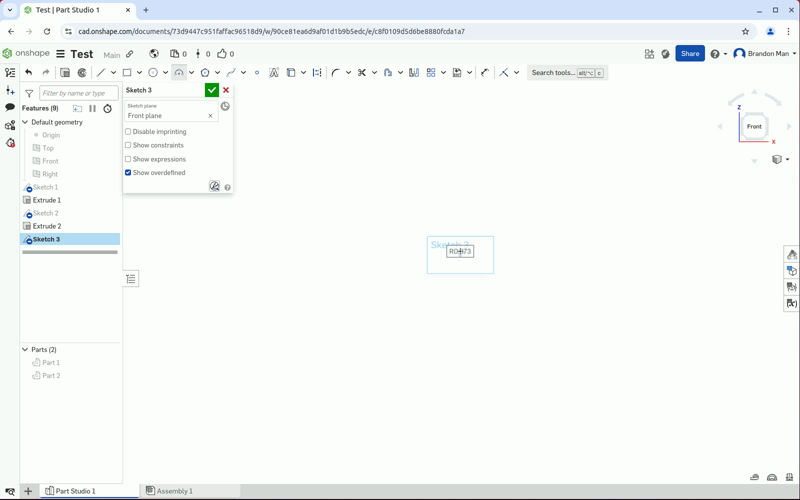
key(esc)
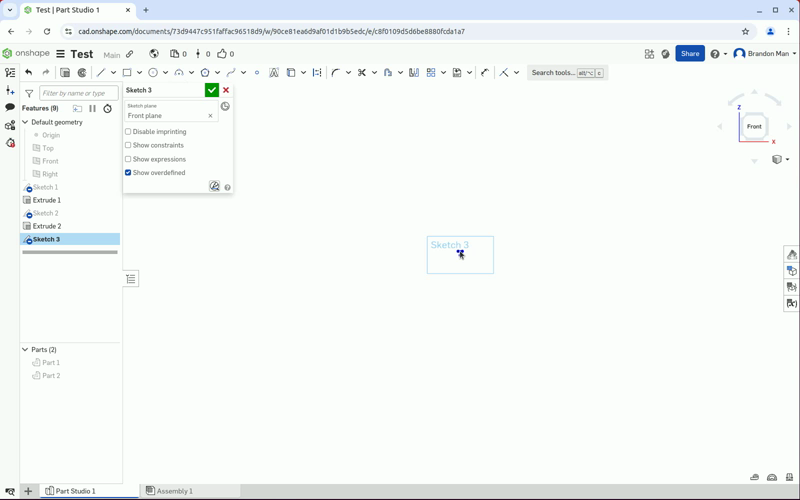
key(l)
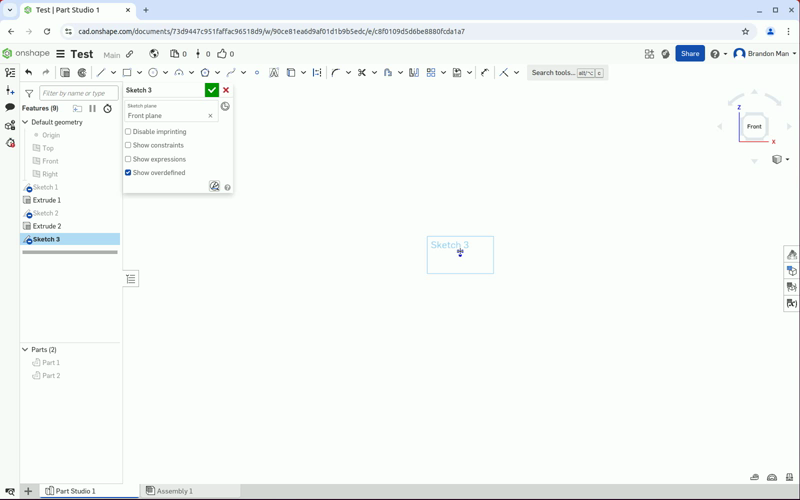
mouse_move(462, 251)
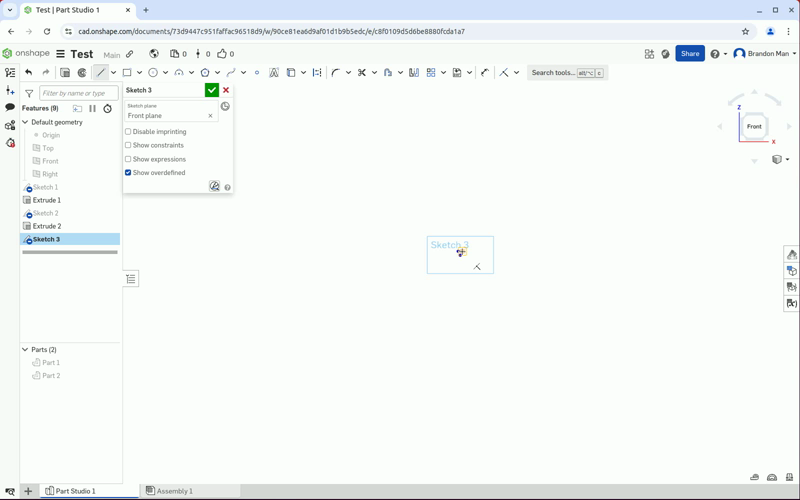
scroll(6)
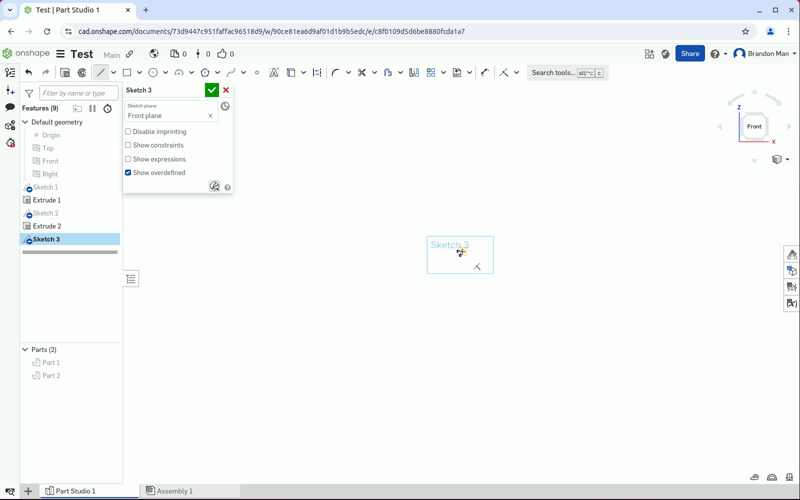
scroll(6)
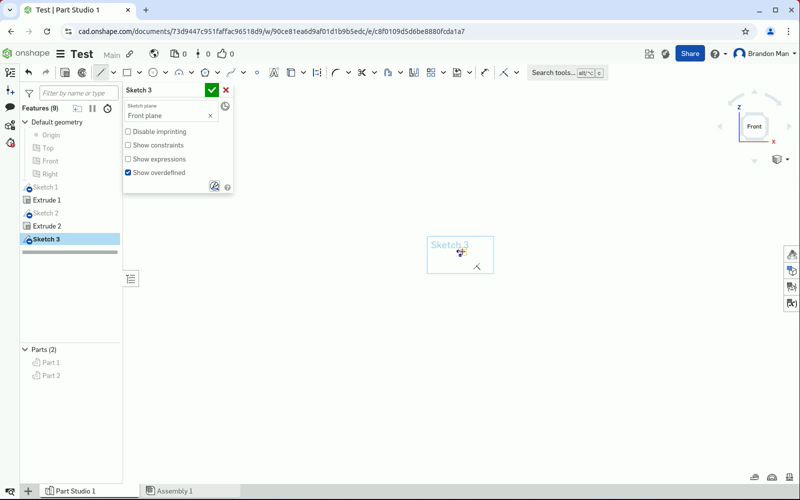
scroll(6)
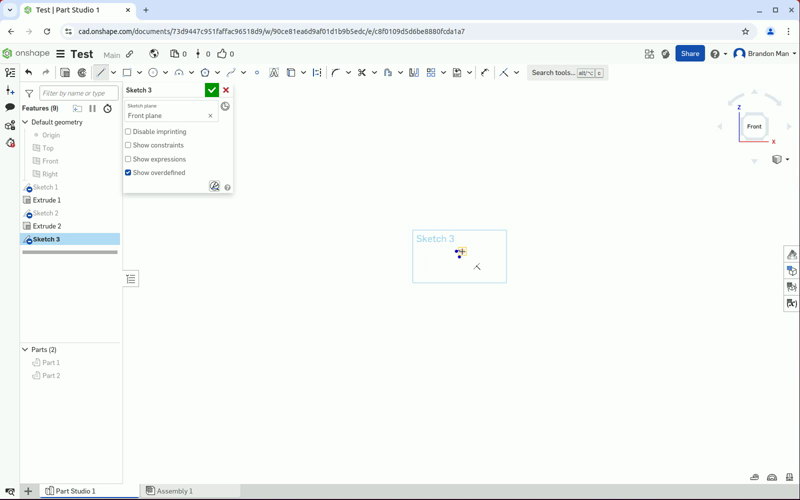
scroll(6)
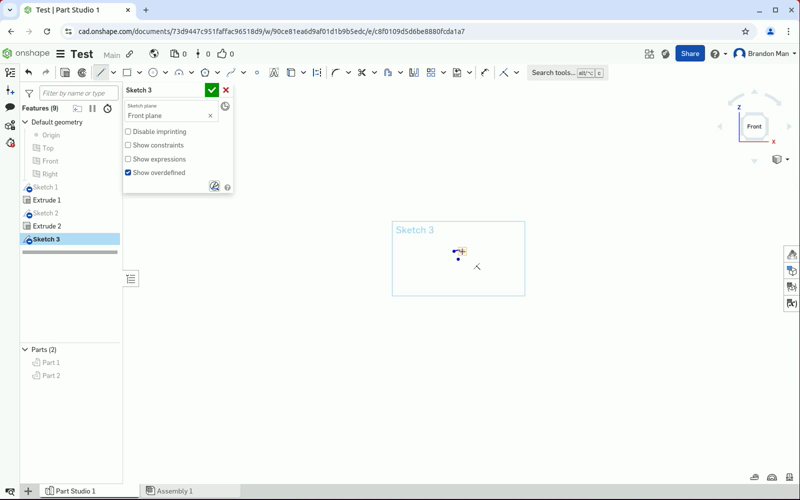
scroll(6)
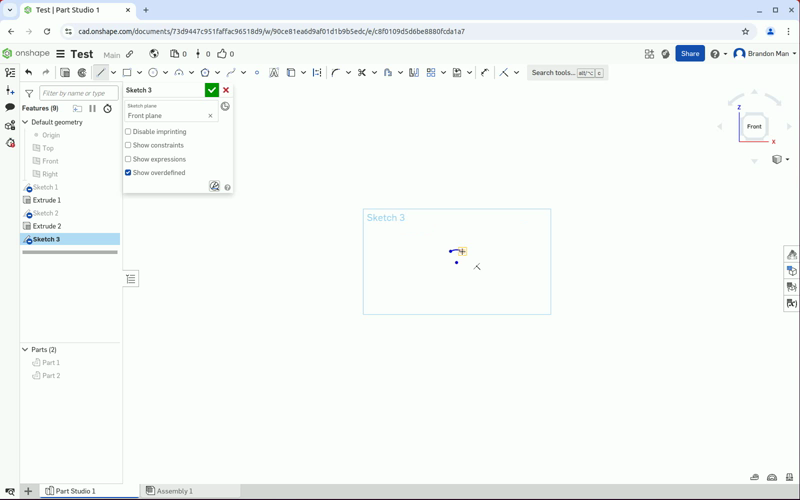
scroll(6)
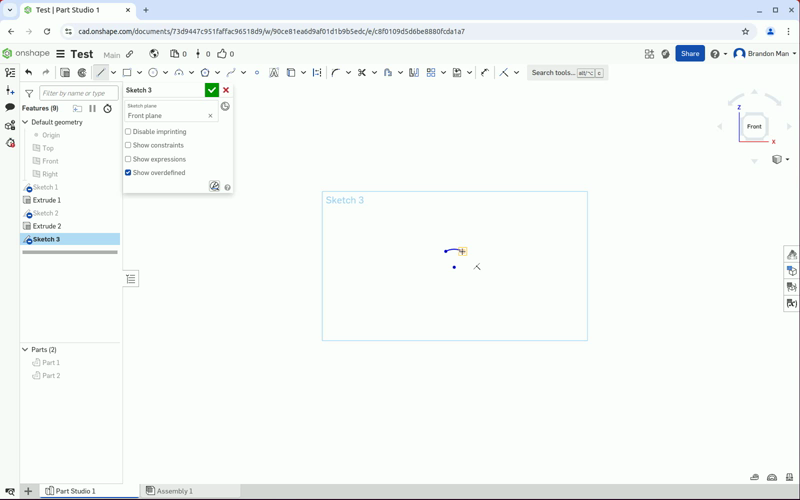
scroll(6)
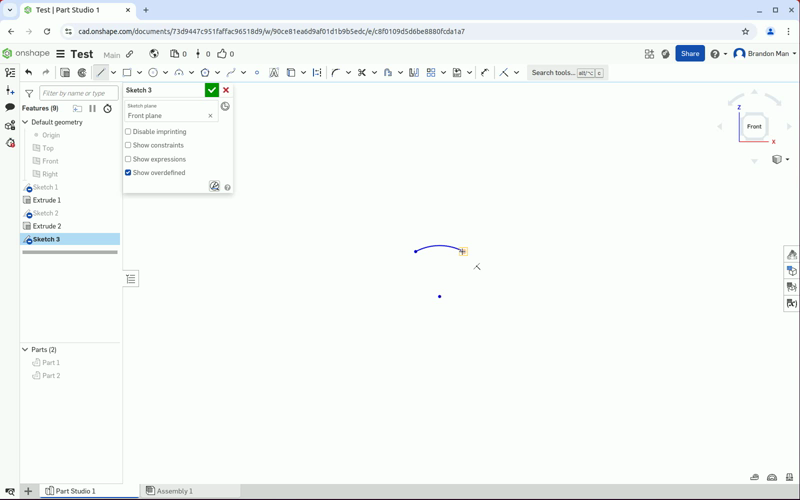
click(462, 251)
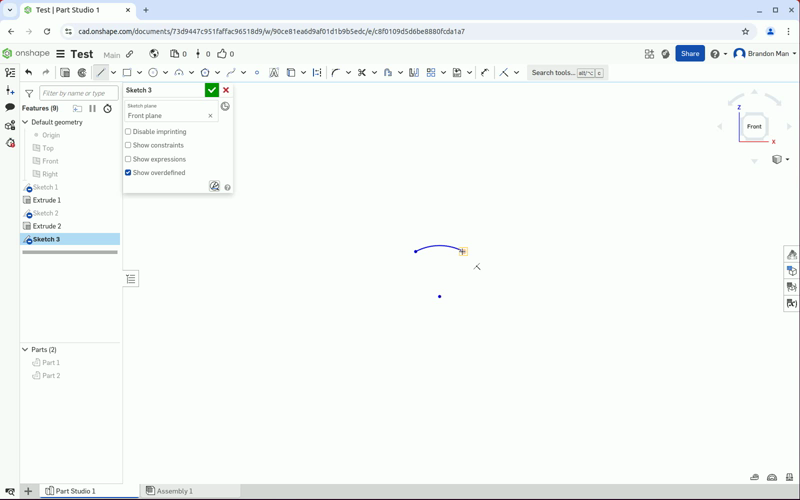
scroll(-6)
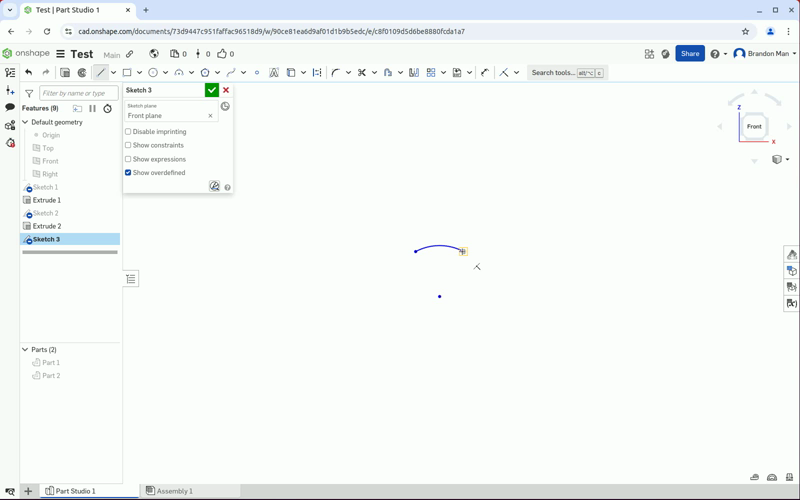
scroll(-6)
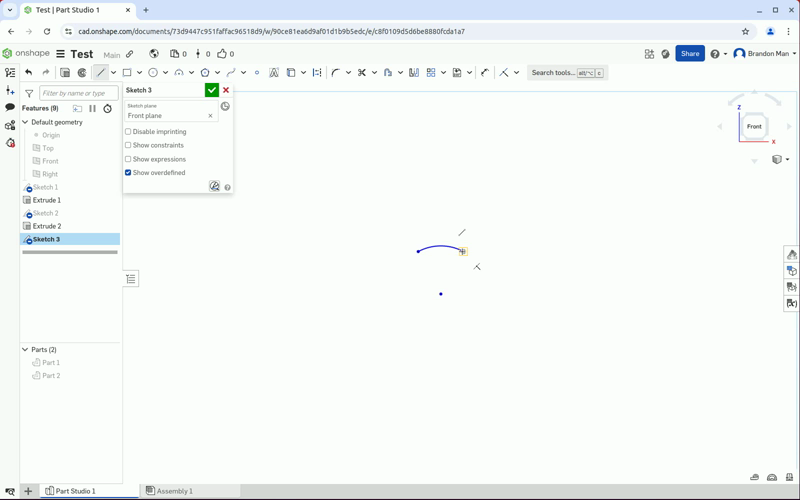
scroll(-6)
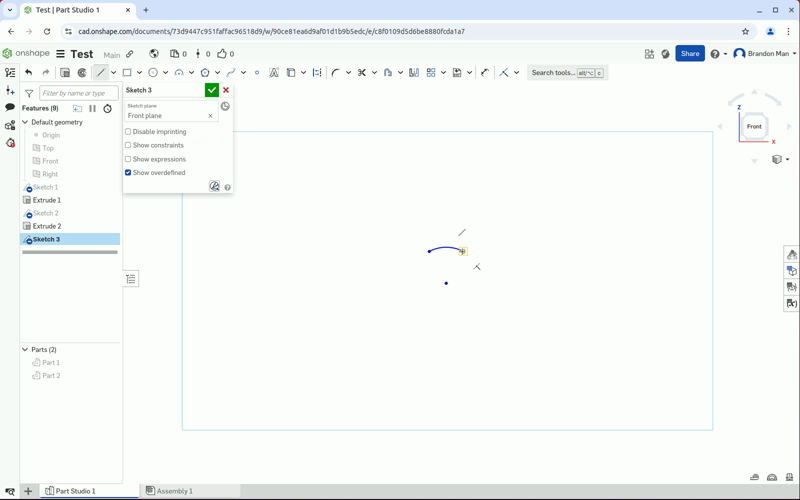
scroll(-6)
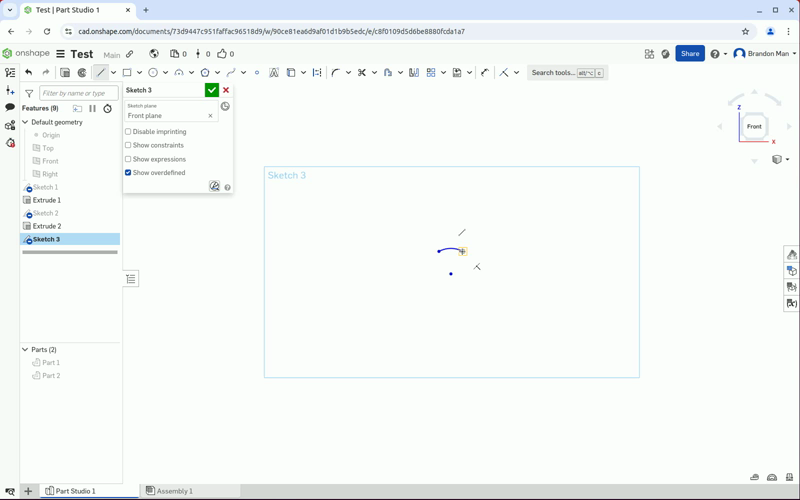
scroll(-6)
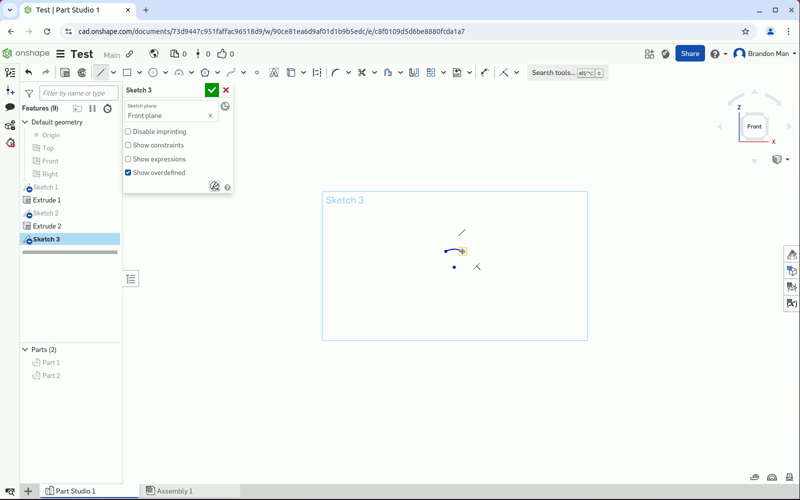
scroll(-6)
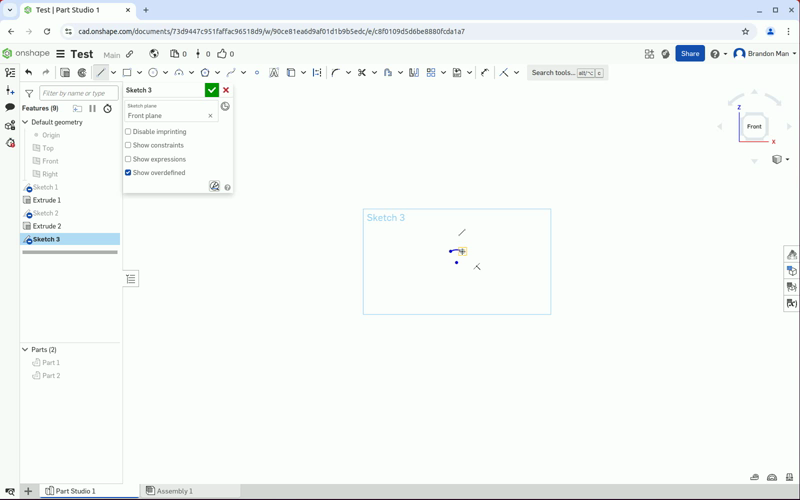
scroll(-6)
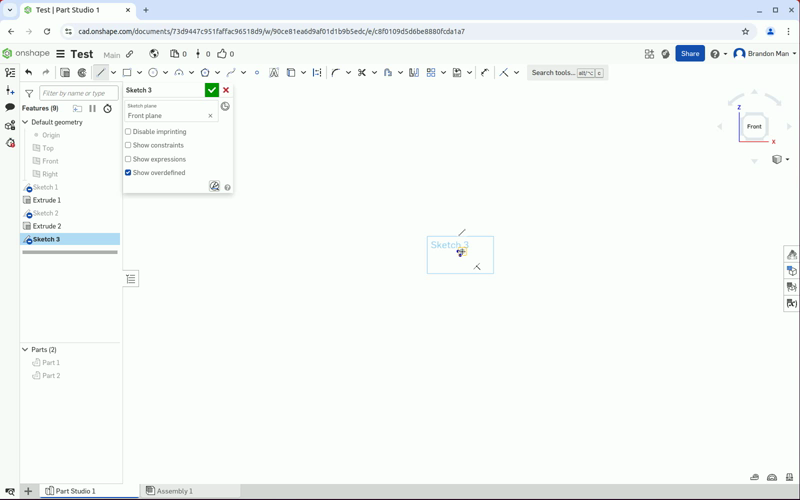
key_down(shift)
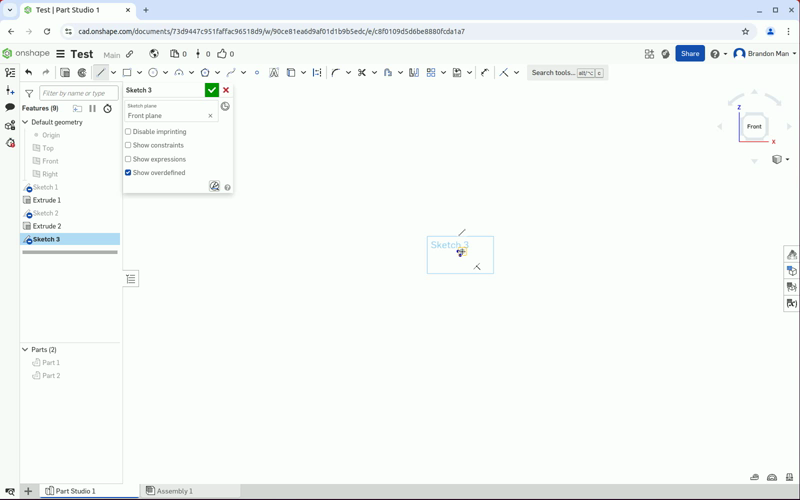
mouse_move(492, 251)
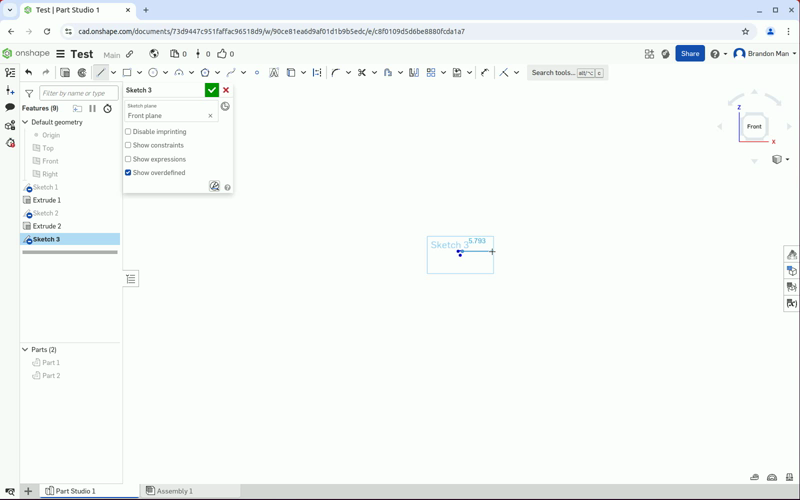
mouse_move(462, 234)
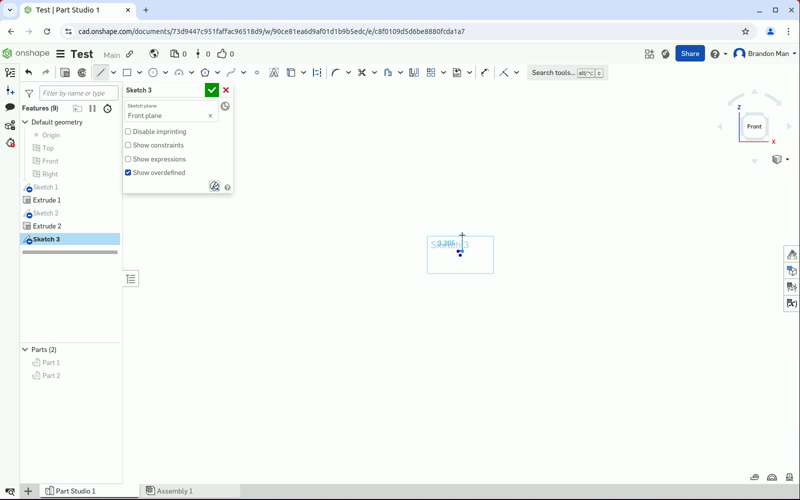
click(462, 234)
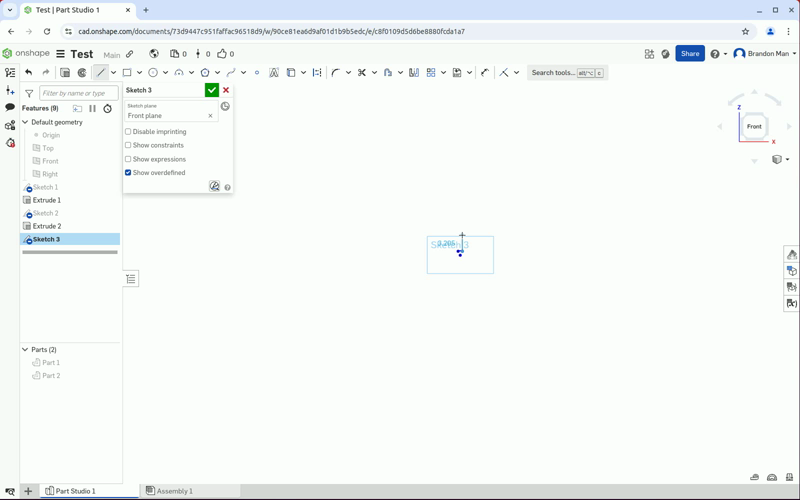
key_up(shift)
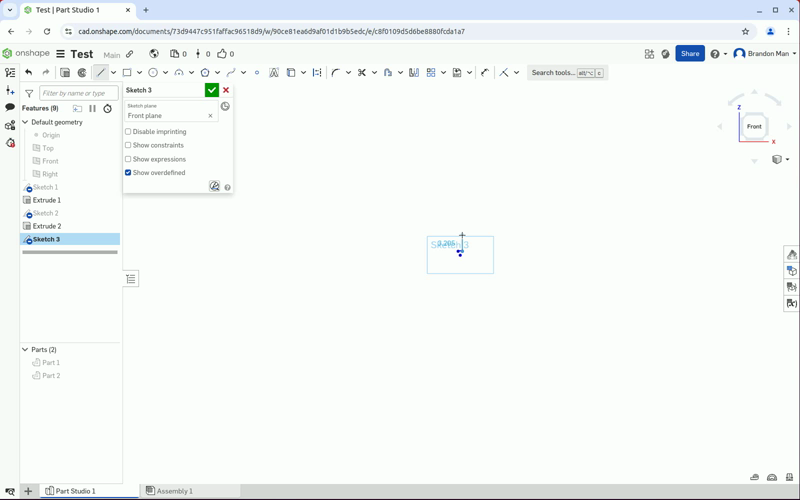
key_down(shift)
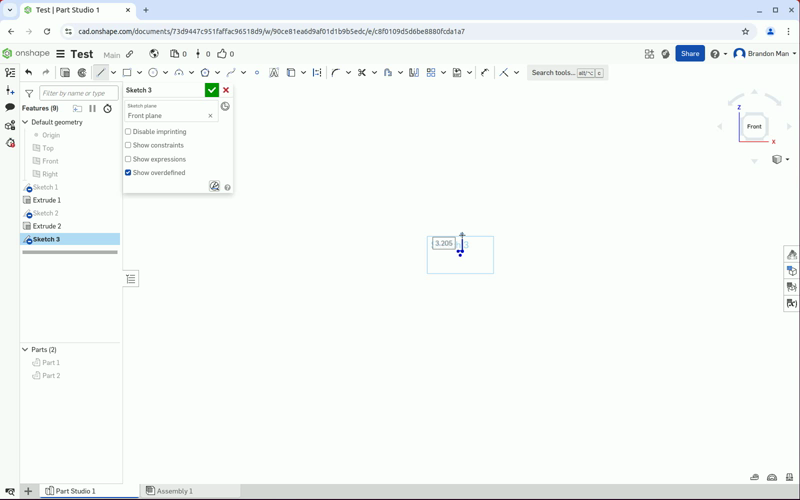
mouse_move(492, 234)
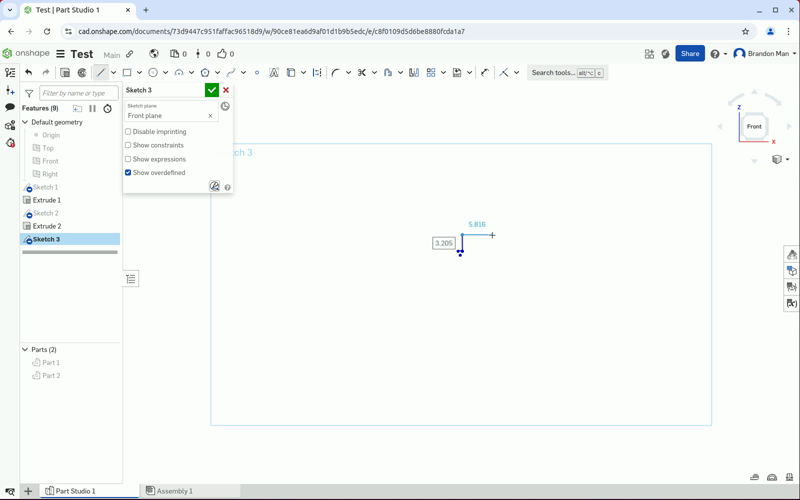
mouse_move(458, 234)
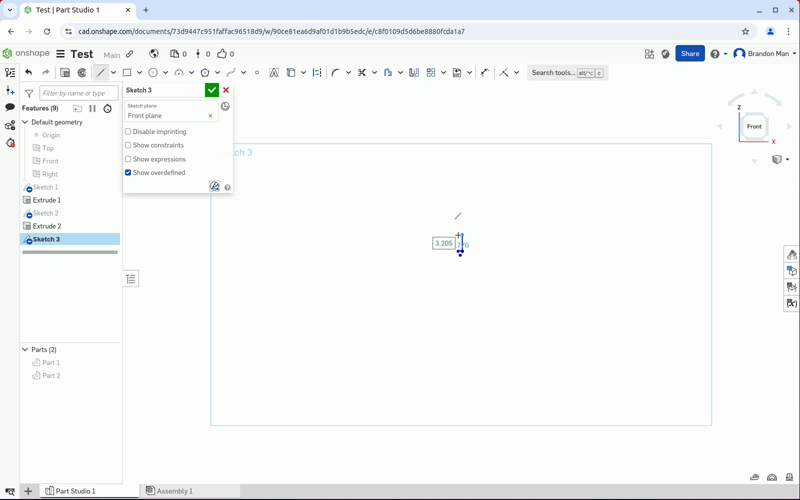
scroll(6)
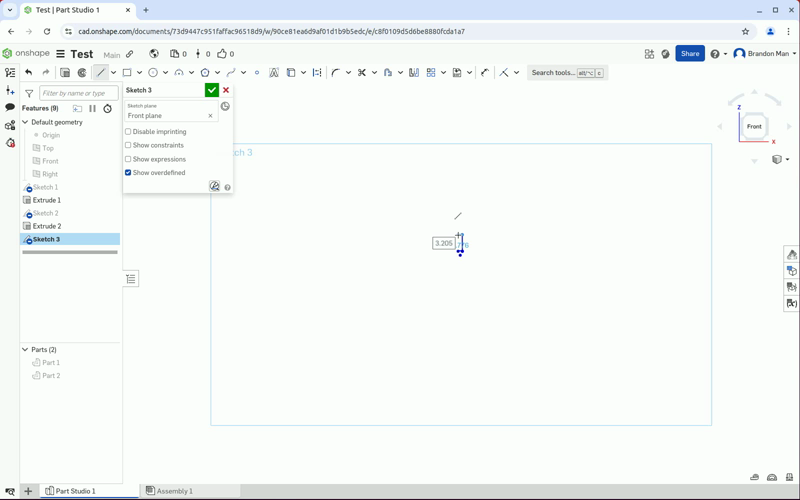
scroll(6)
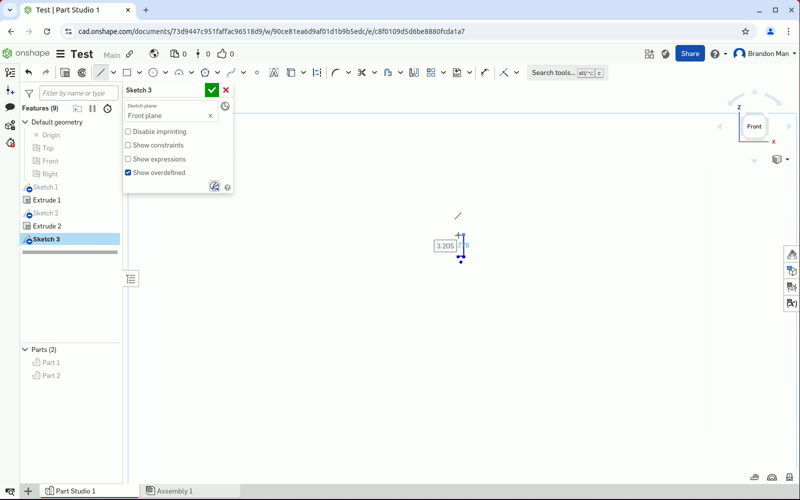
scroll(6)
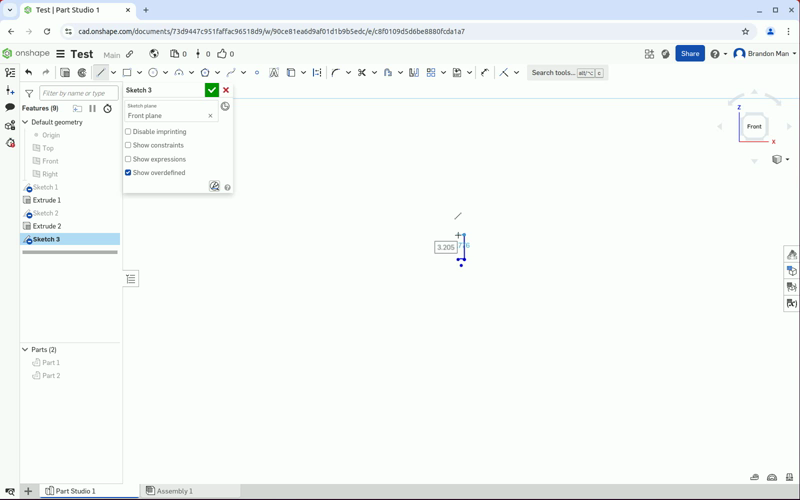
scroll(6)
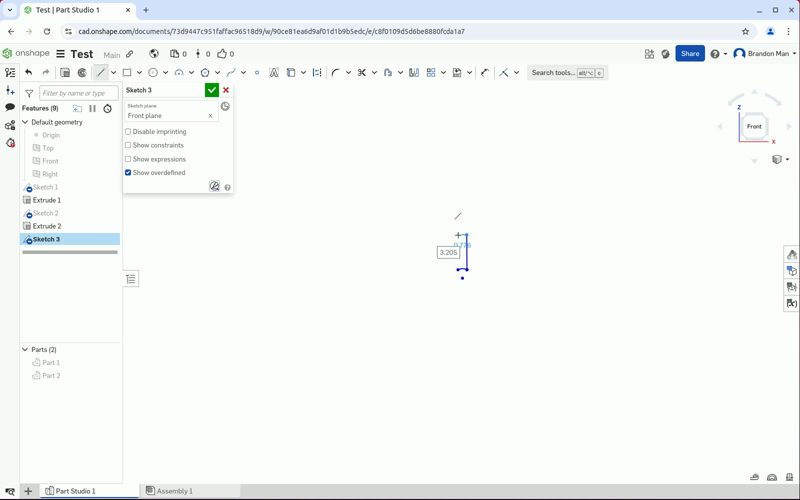
scroll(6)
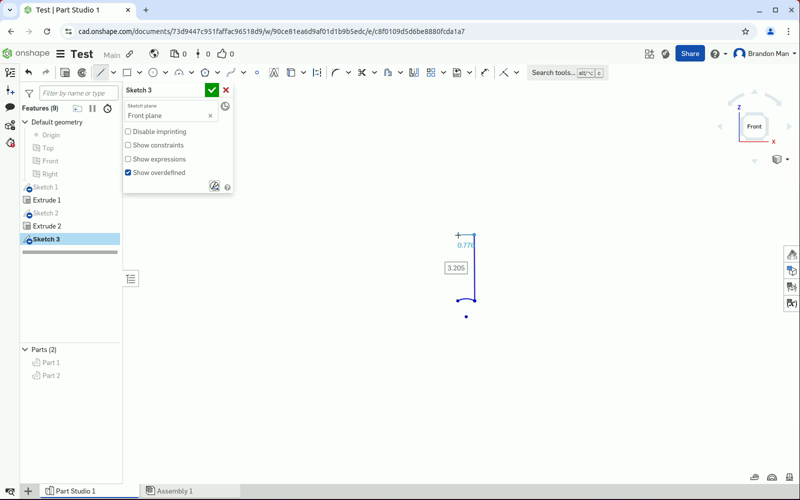
scroll(6)
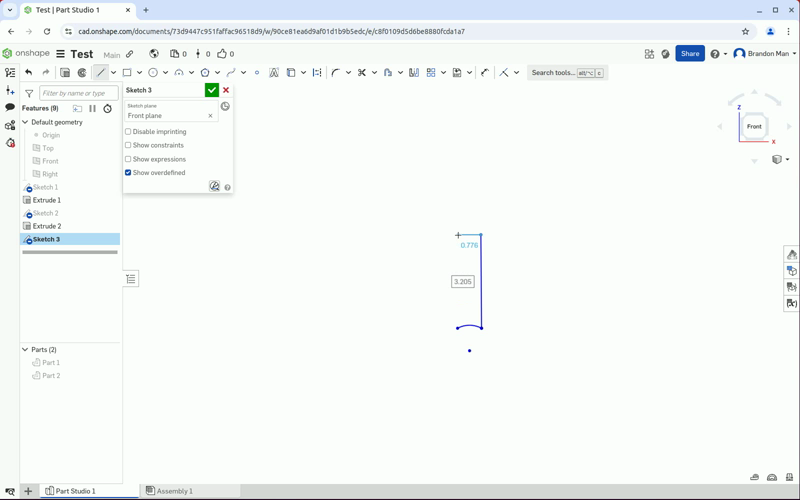
scroll(6)
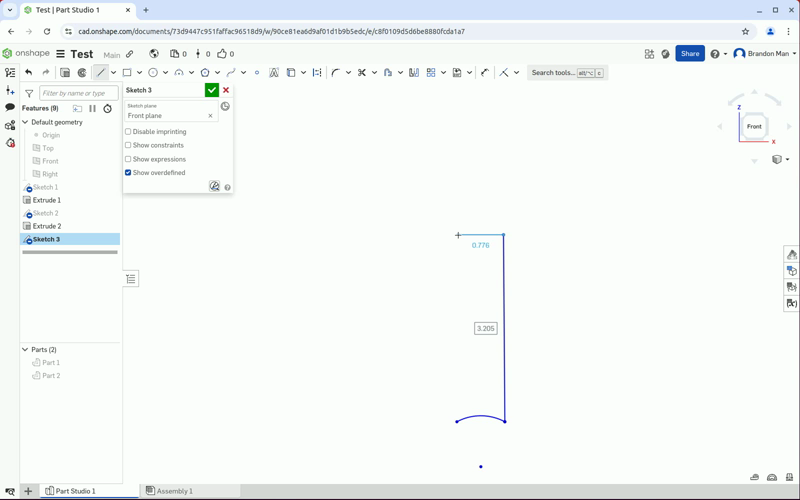
click(458, 234)
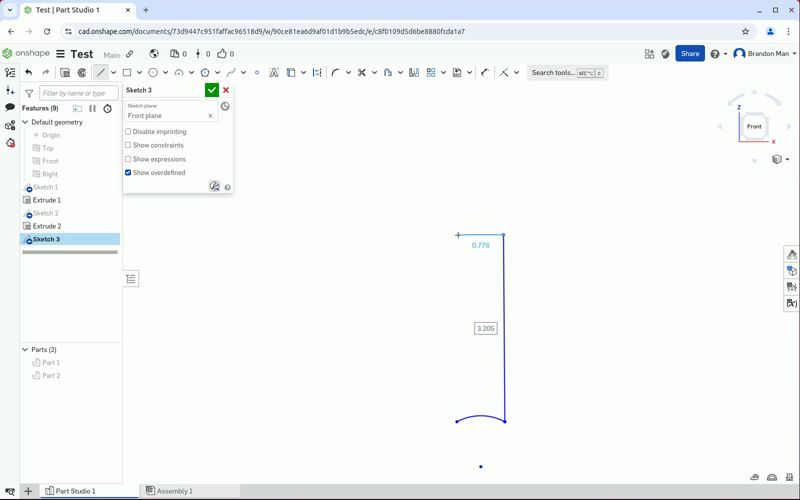
scroll(-6)
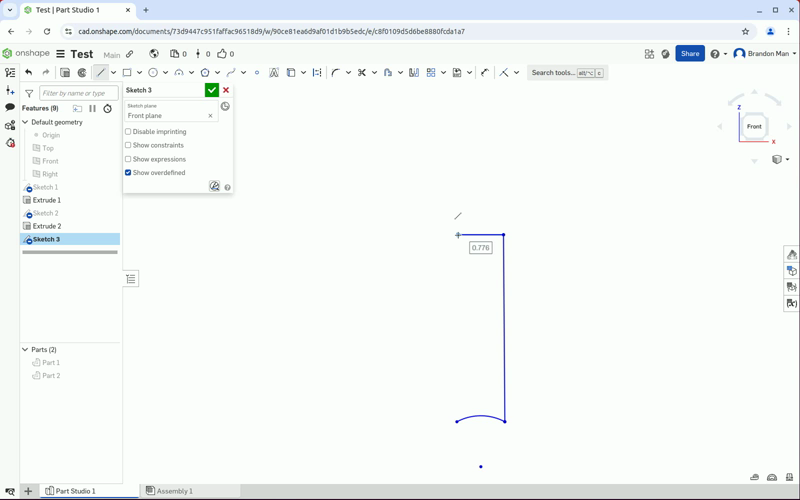
scroll(-6)
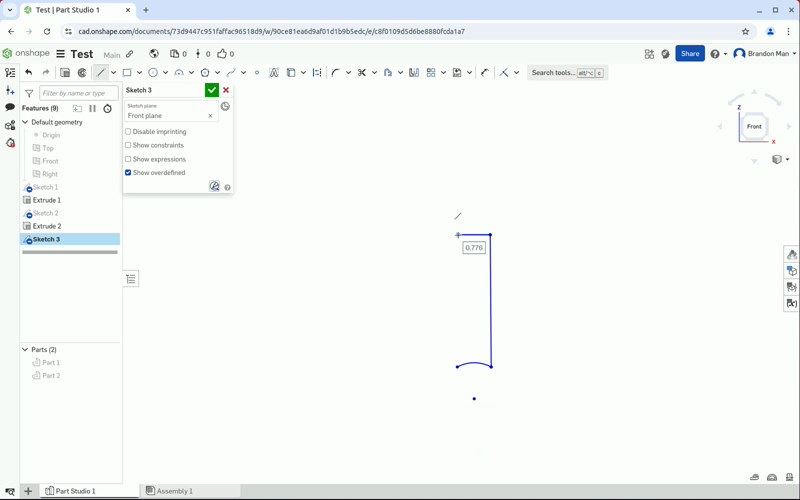
scroll(-6)
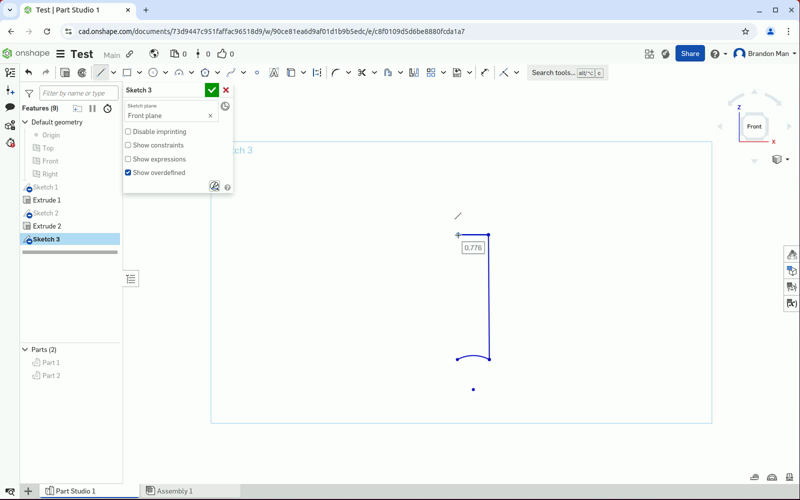
scroll(-6)
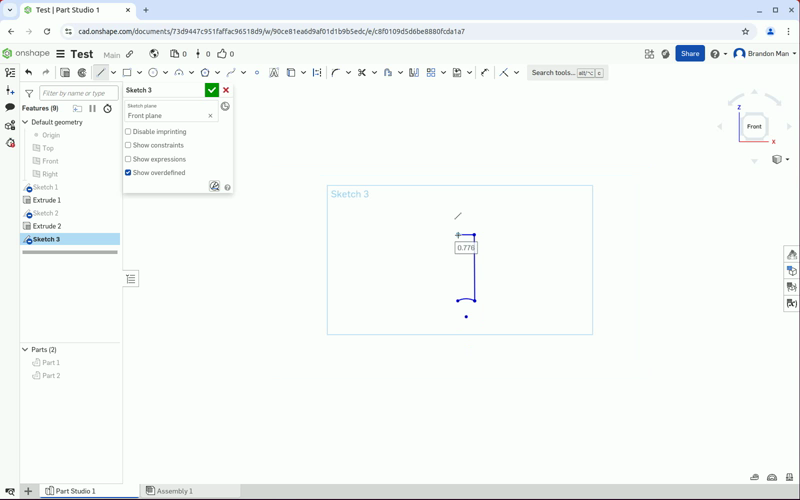
scroll(-6)
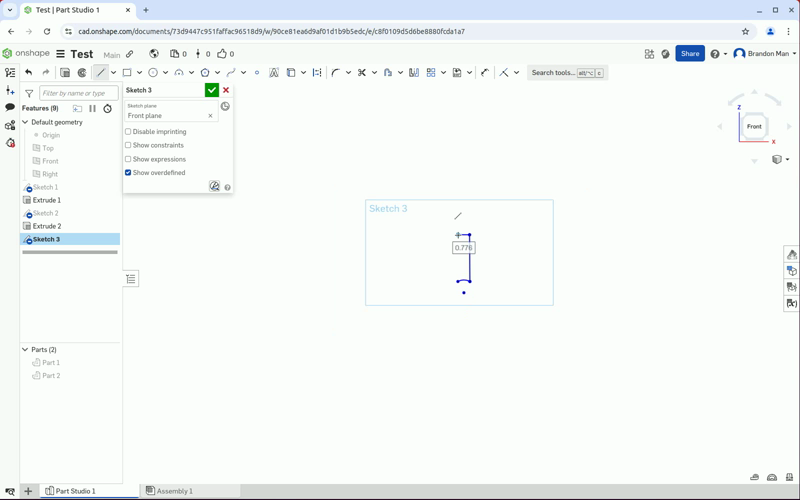
scroll(-6)
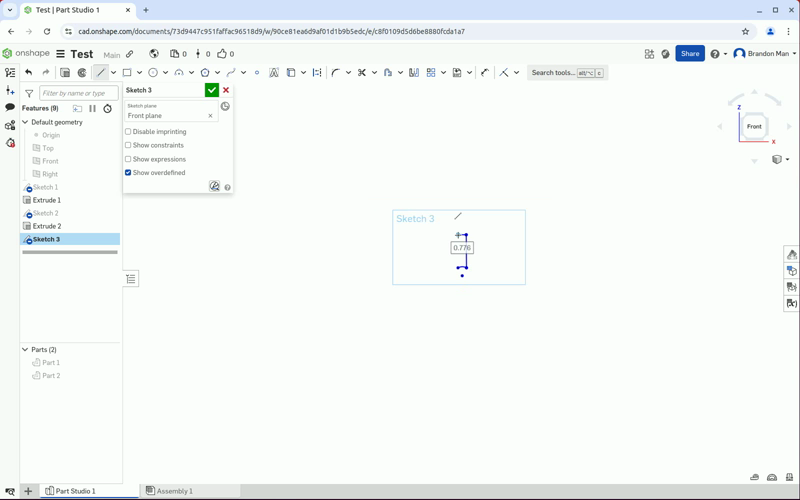
scroll(-6)
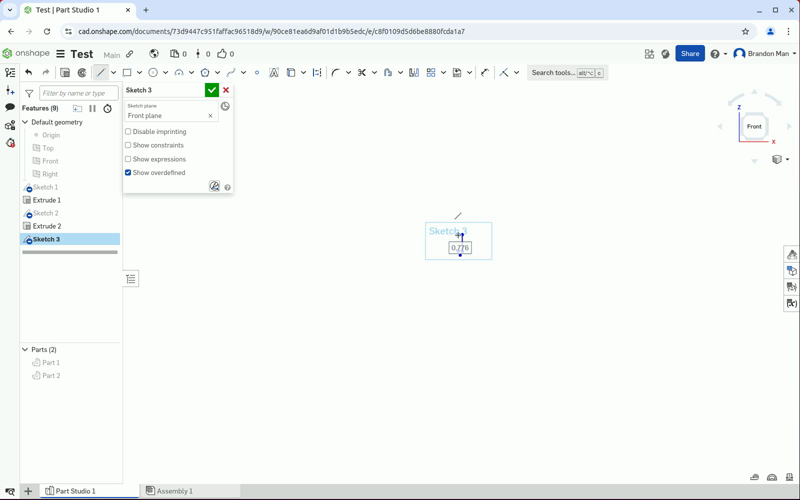
key_up(shift)
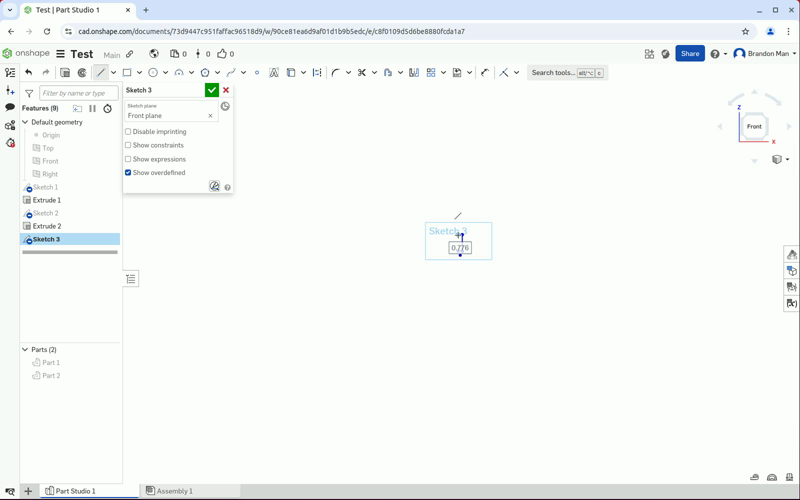
mouse_move(488, 234)
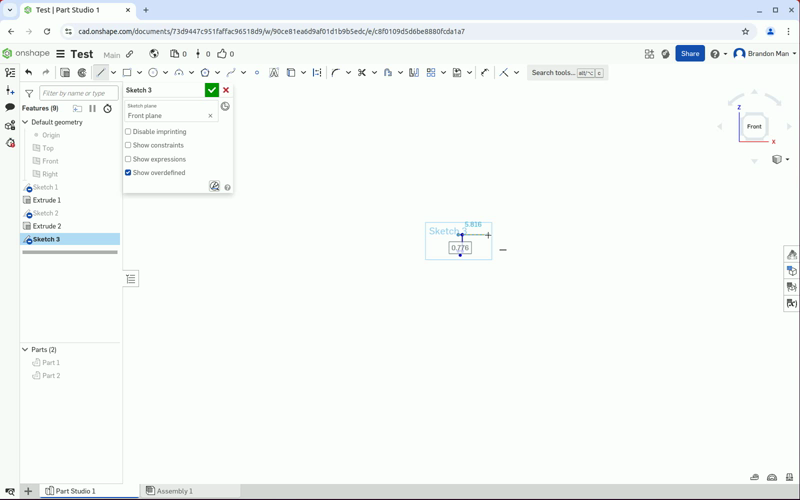
key_down(shift)
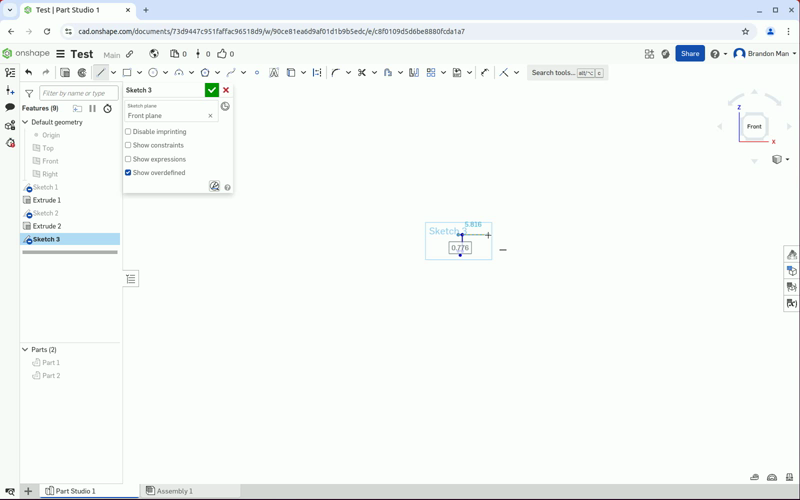
mouse_move(458, 251)
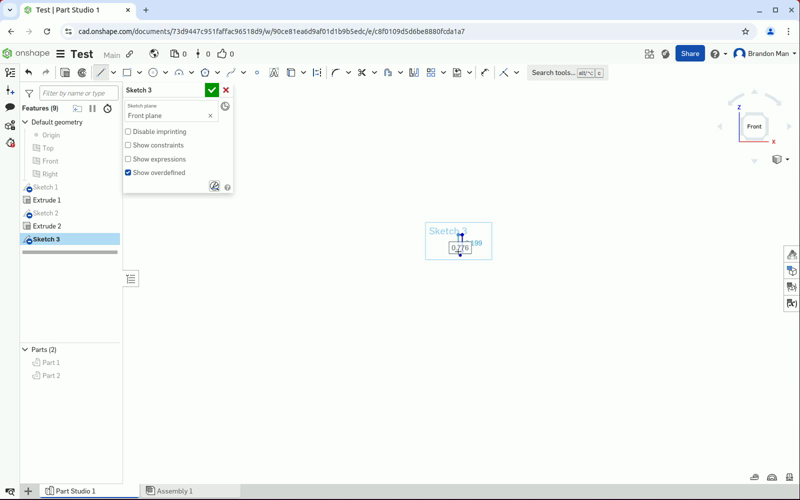
scroll(6)
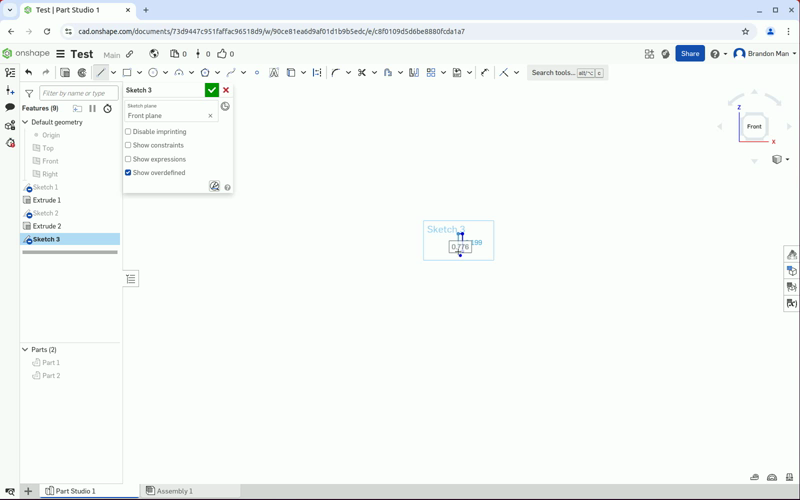
scroll(6)
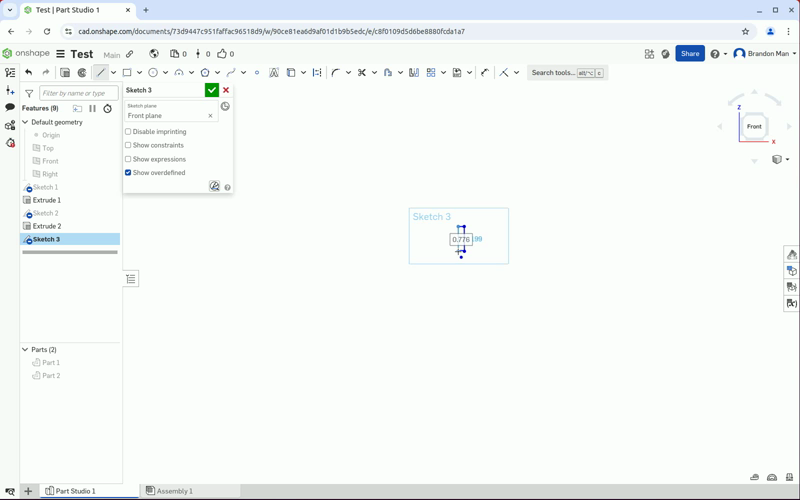
scroll(6)
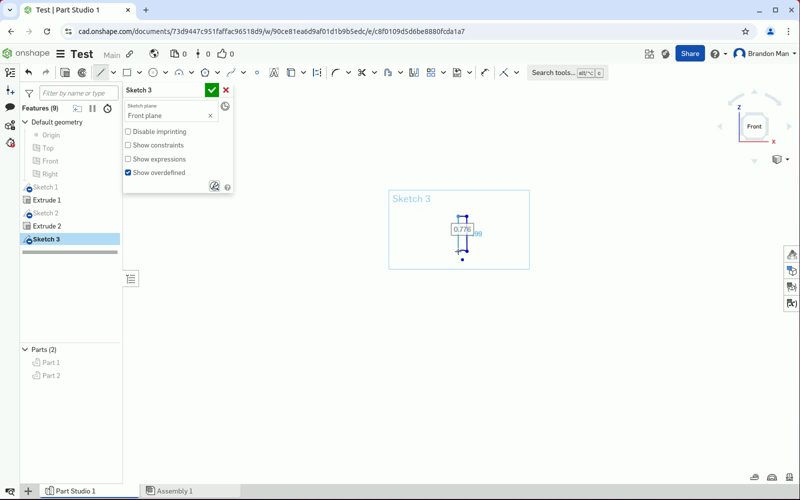
scroll(6)
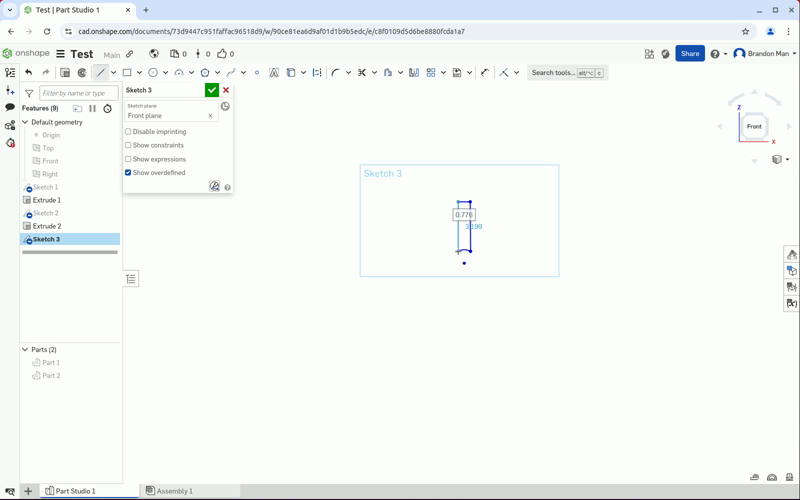
scroll(6)
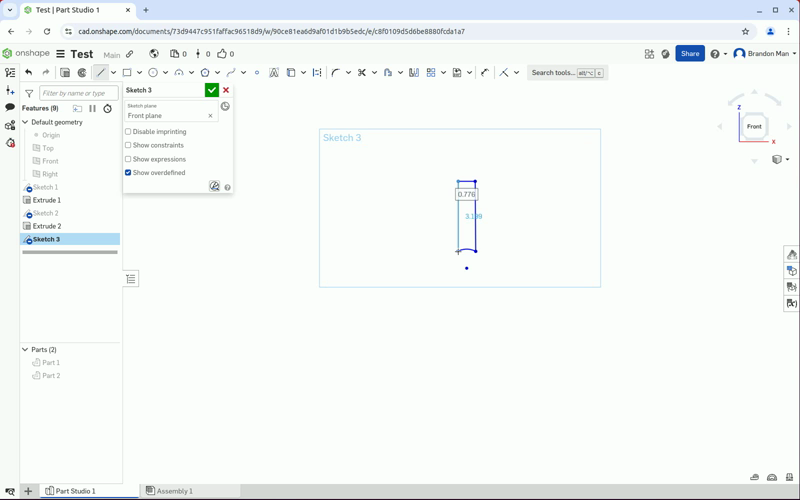
scroll(6)
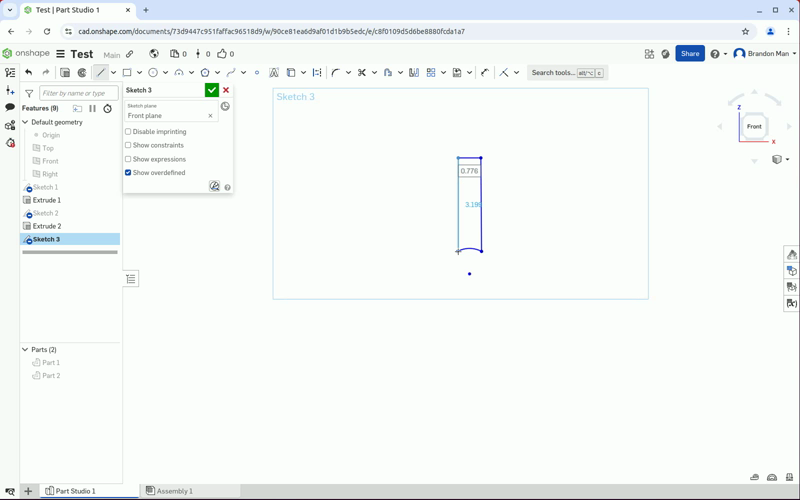
scroll(6)
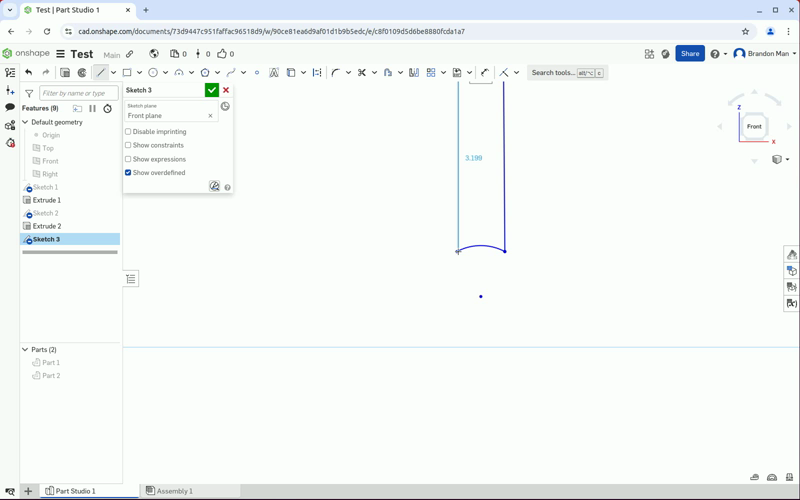
key_up(shift)
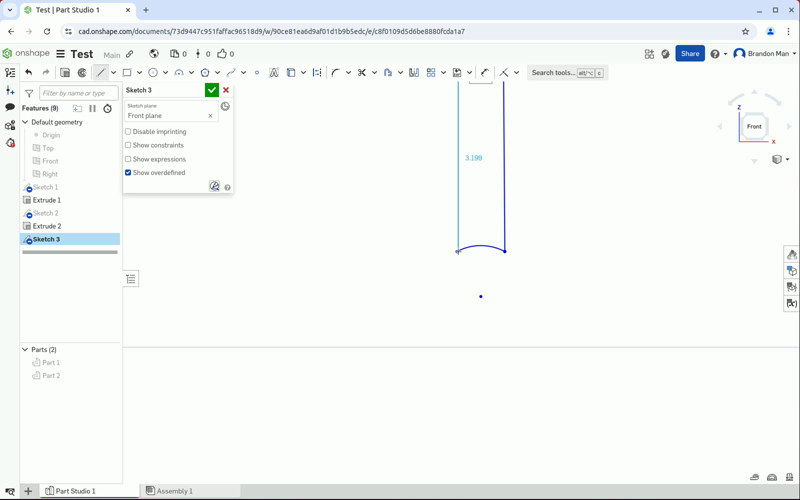
click(458, 251)
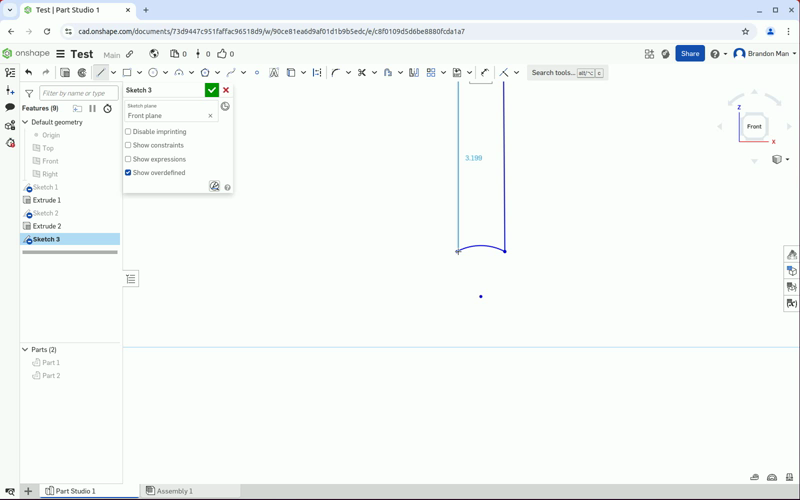
scroll(-6)
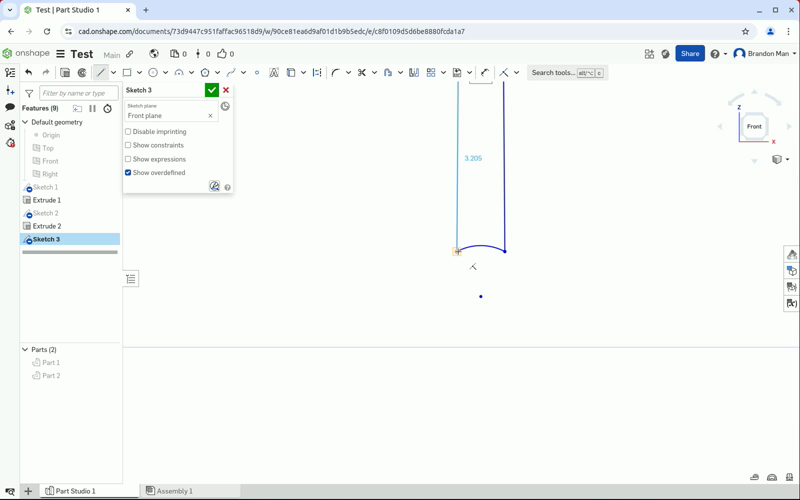
scroll(-6)
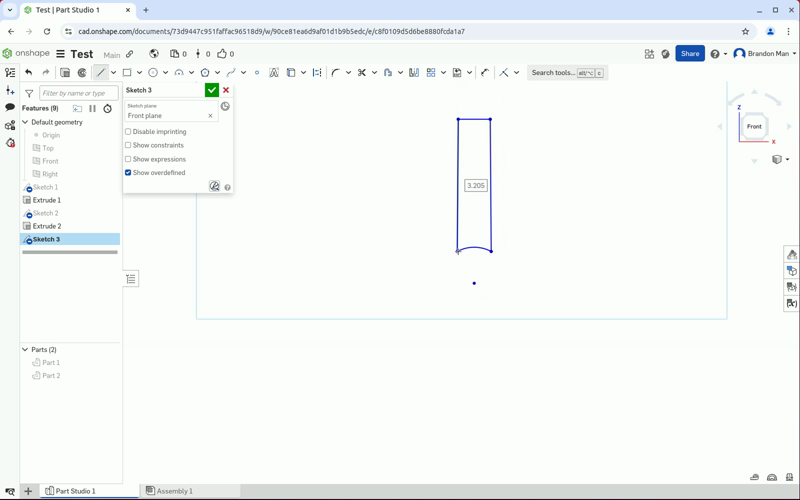
scroll(-6)
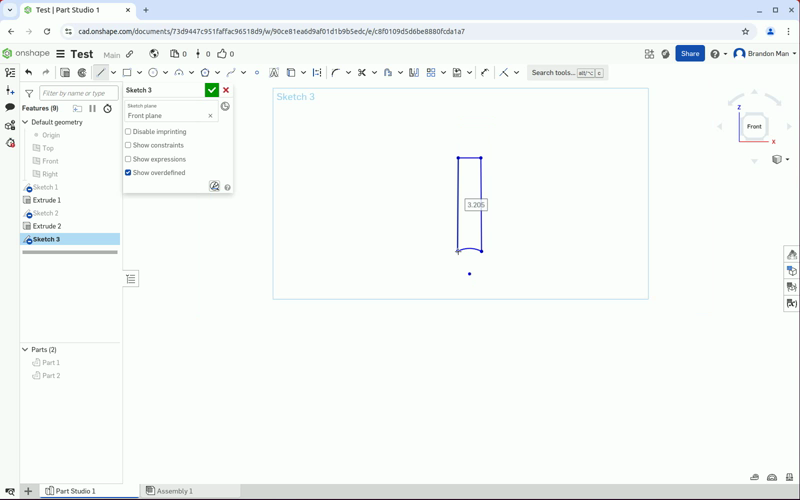
scroll(-6)
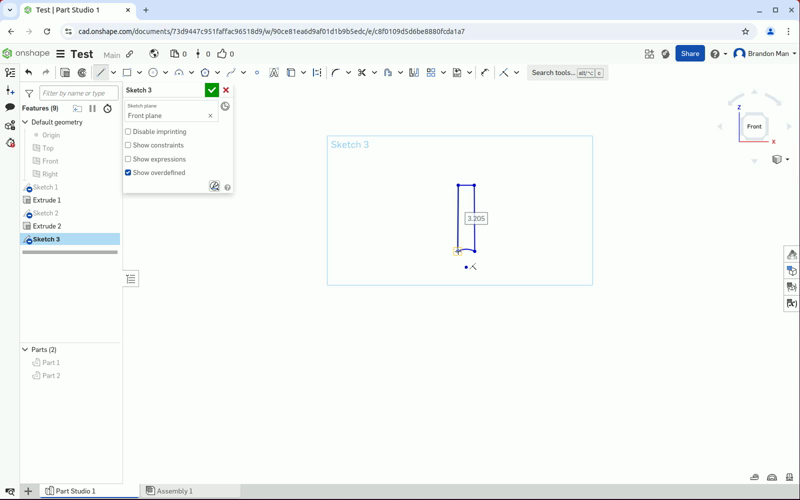
scroll(-6)
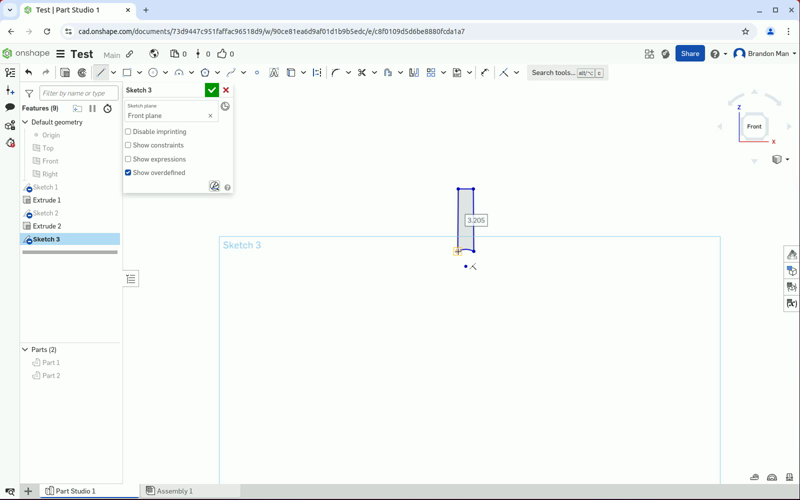
scroll(-6)
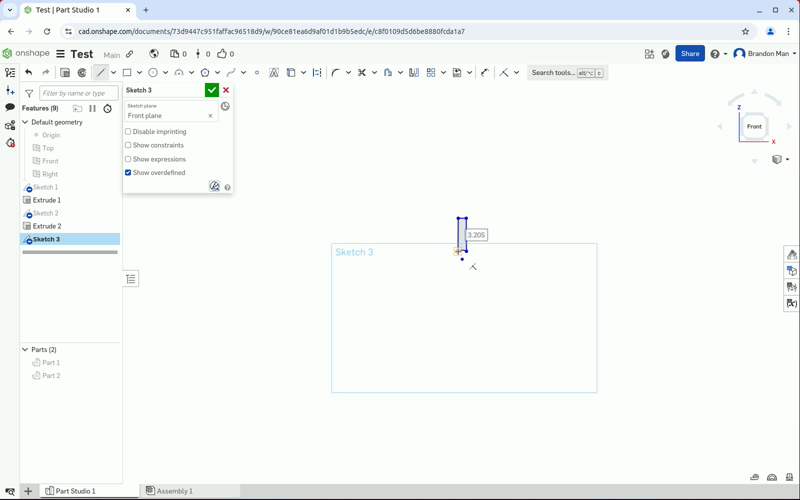
scroll(-6)
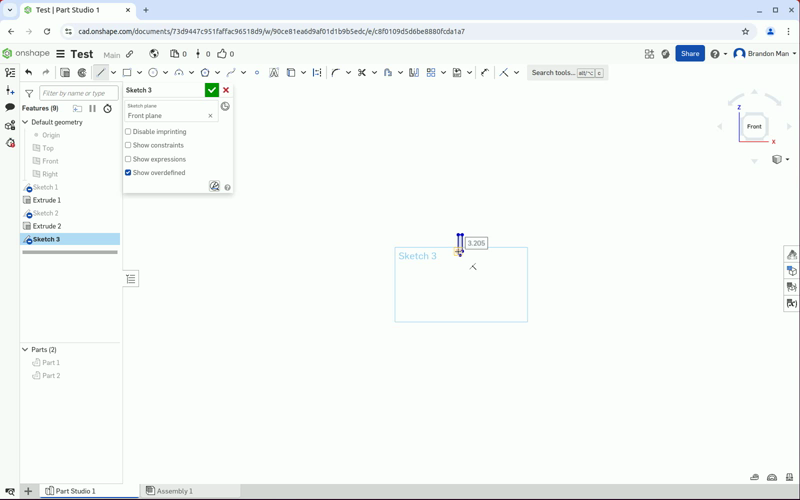
key(esc)
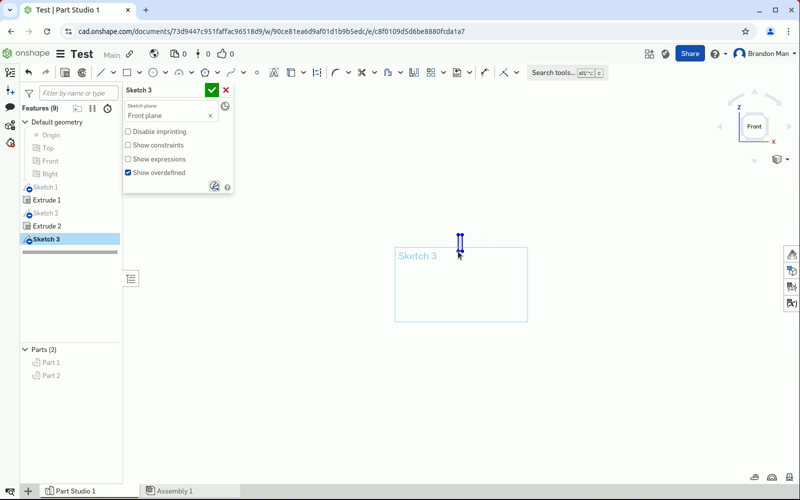
mouse_move(459, 237)
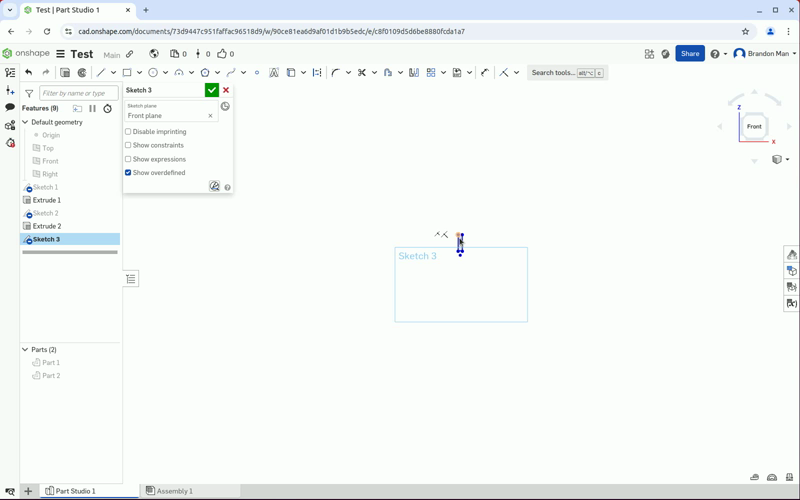
scroll(6)
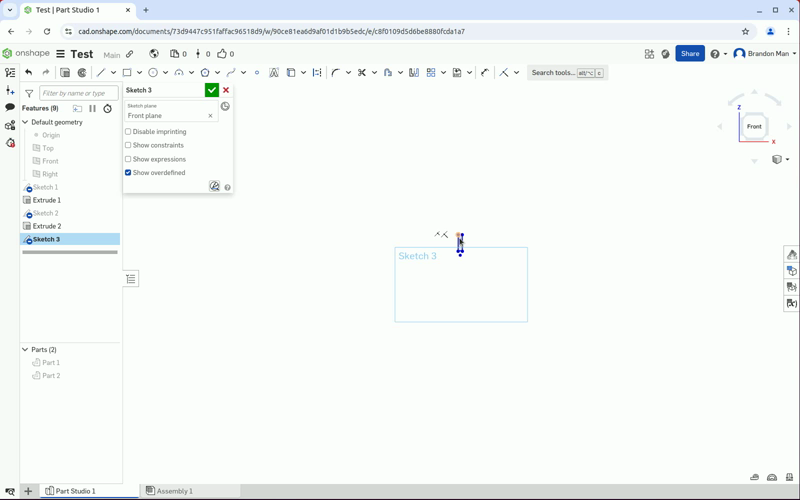
scroll(6)
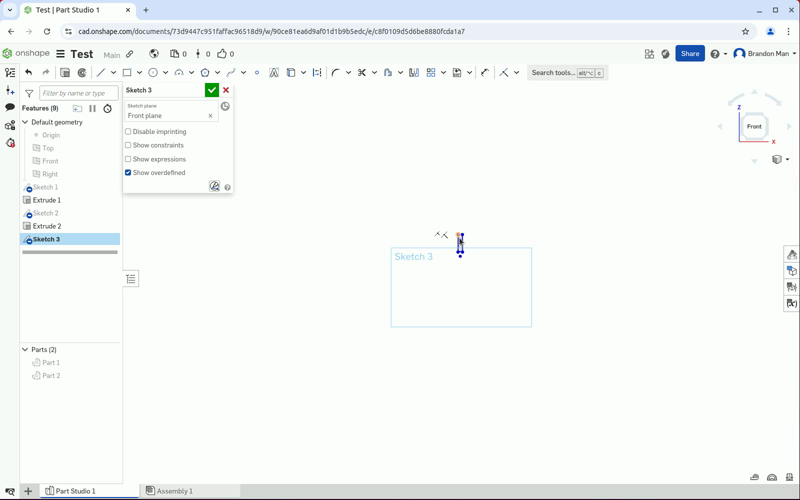
scroll(6)
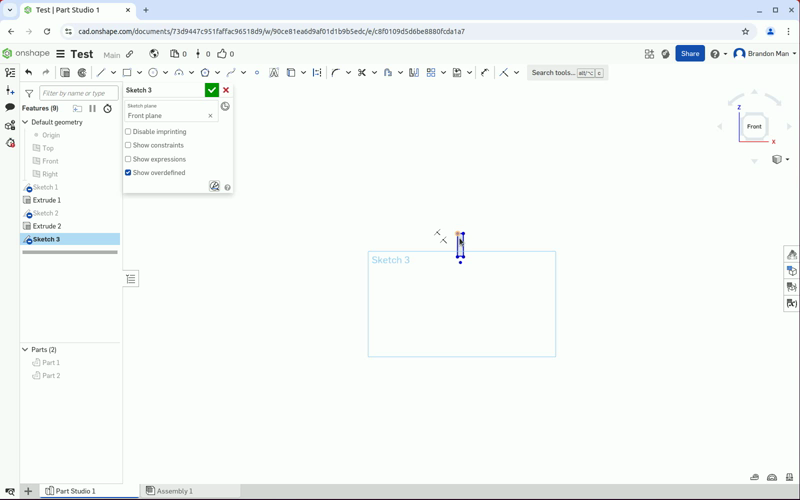
scroll(6)
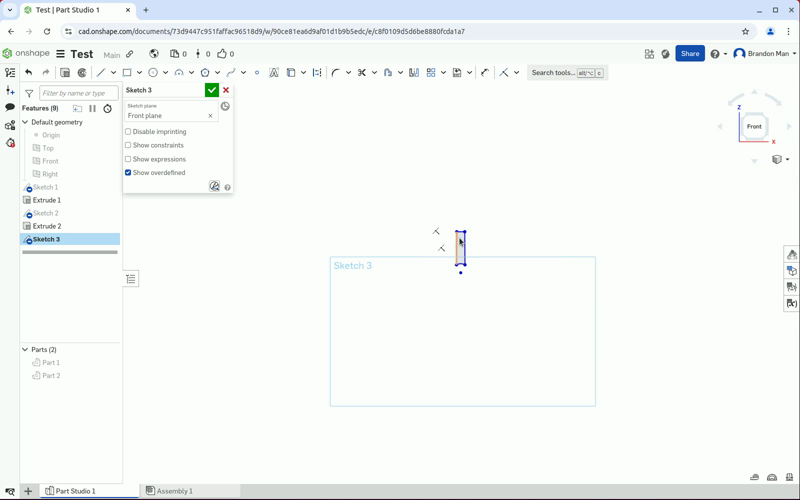
scroll(6)
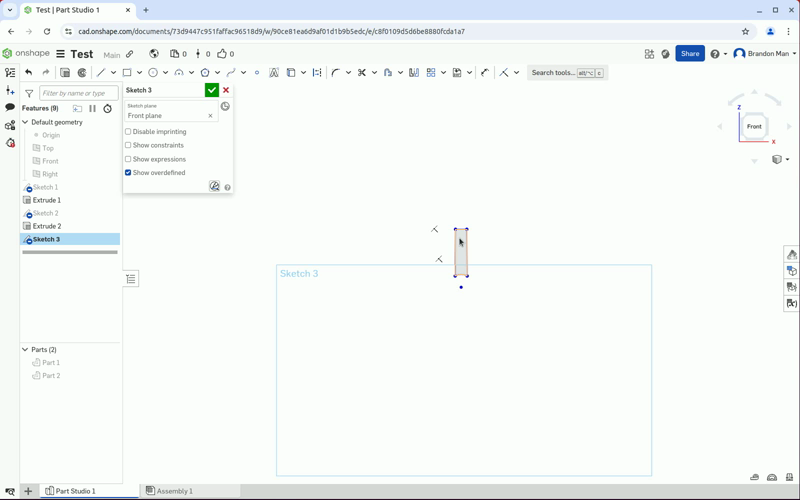
scroll(6)
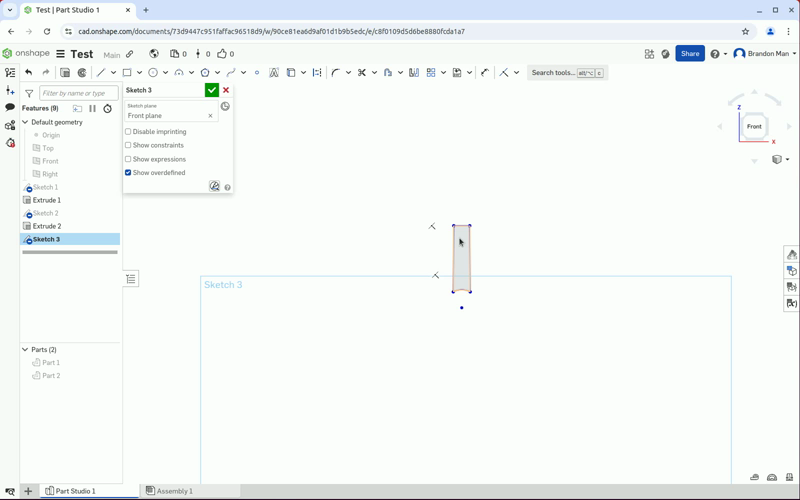
scroll(6)
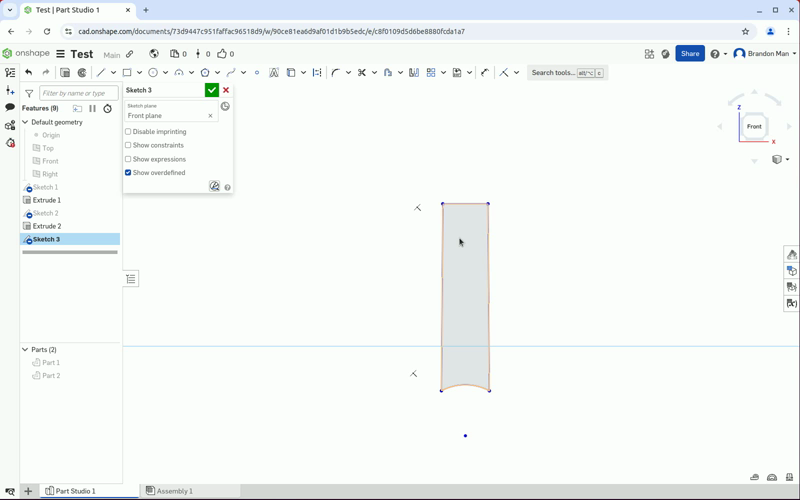
click(459, 237)
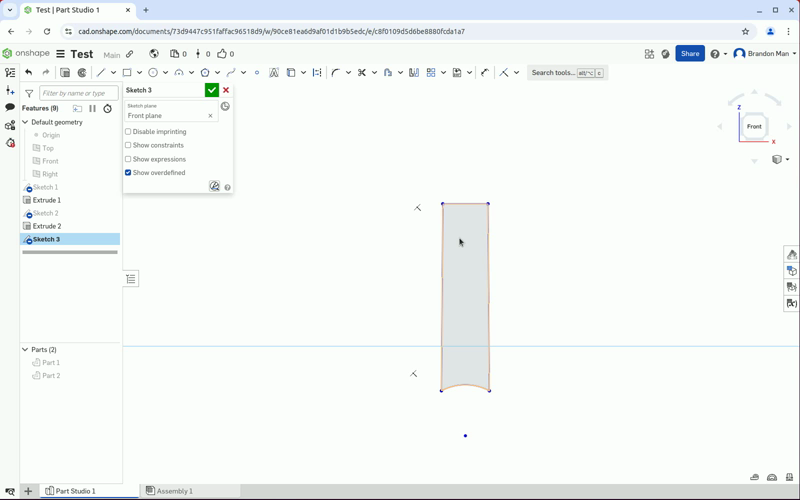
scroll(-6)
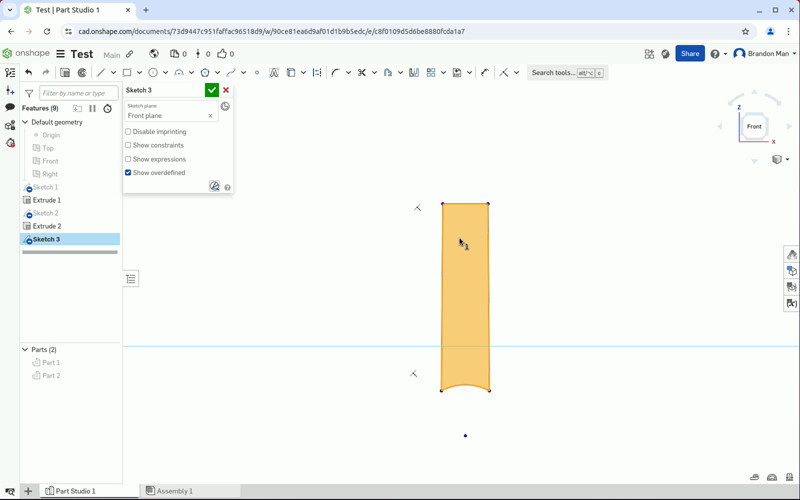
scroll(-6)
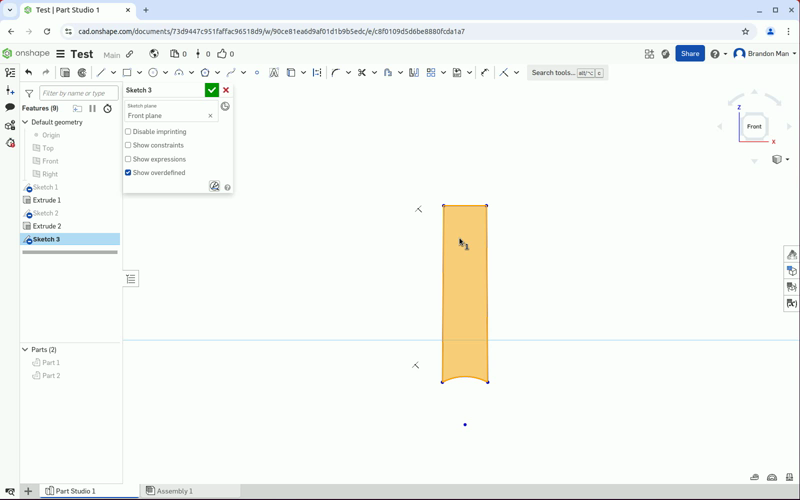
scroll(-6)
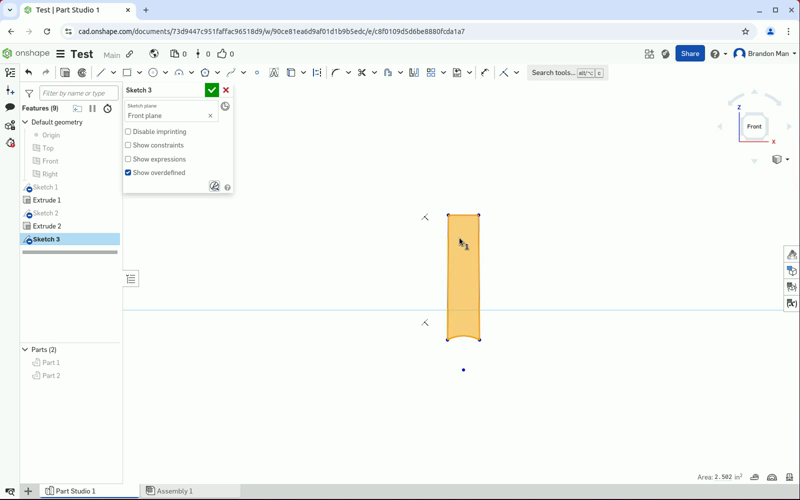
scroll(-6)
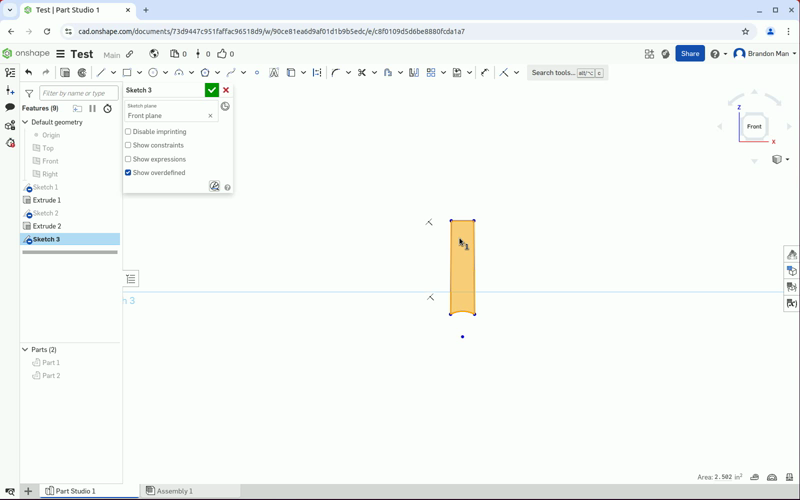
scroll(-6)
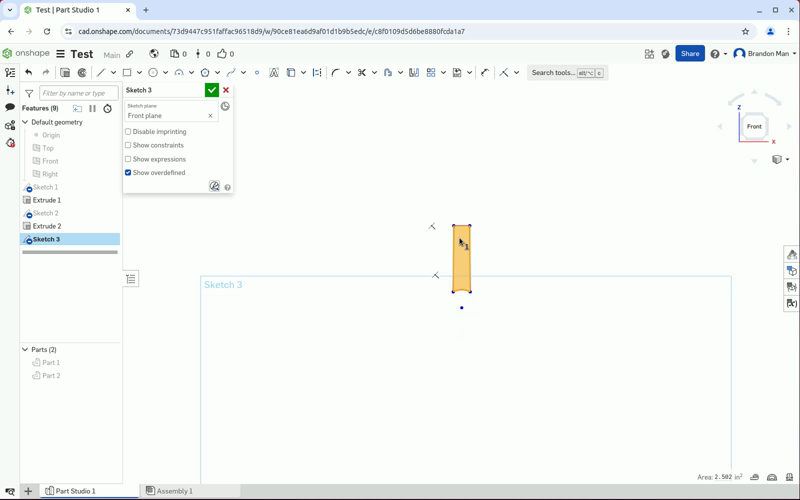
scroll(-6)
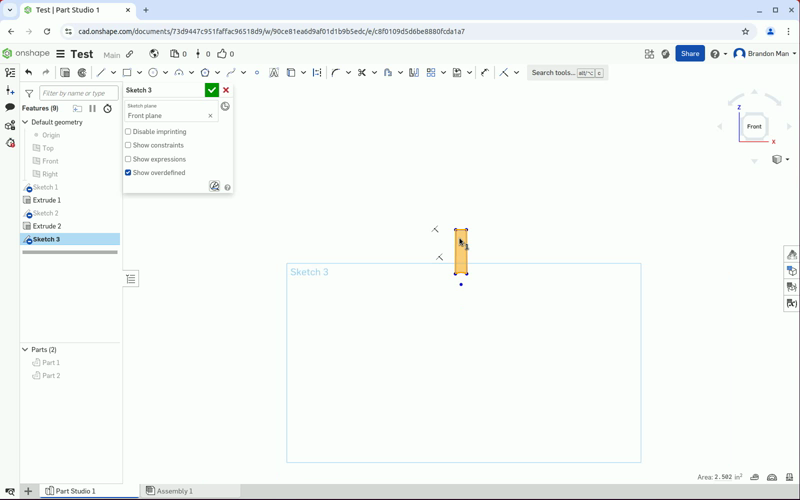
scroll(-6)
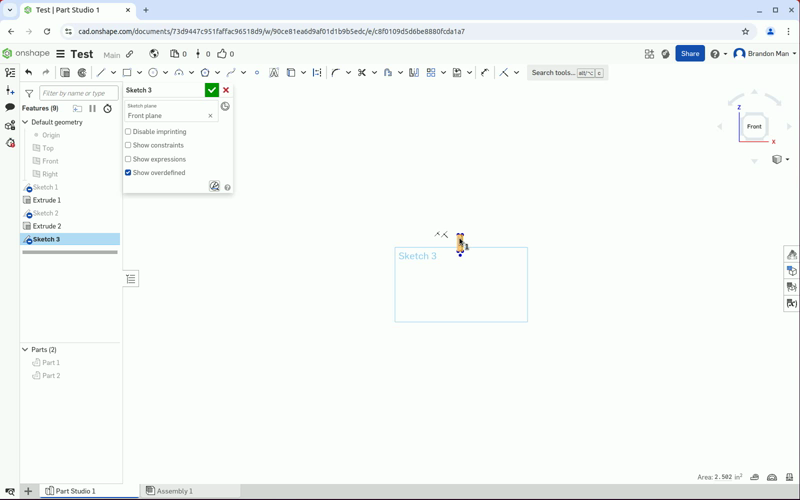
mouse_move(73, 352)
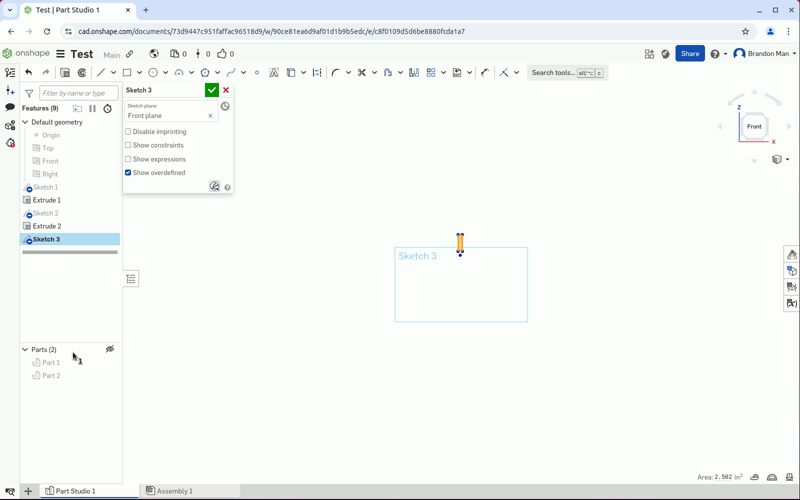
key(shift+y)
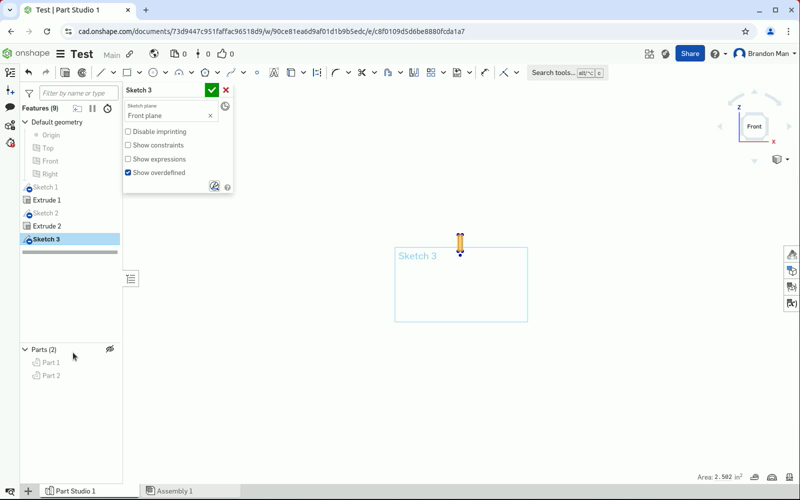
key(shift+e)
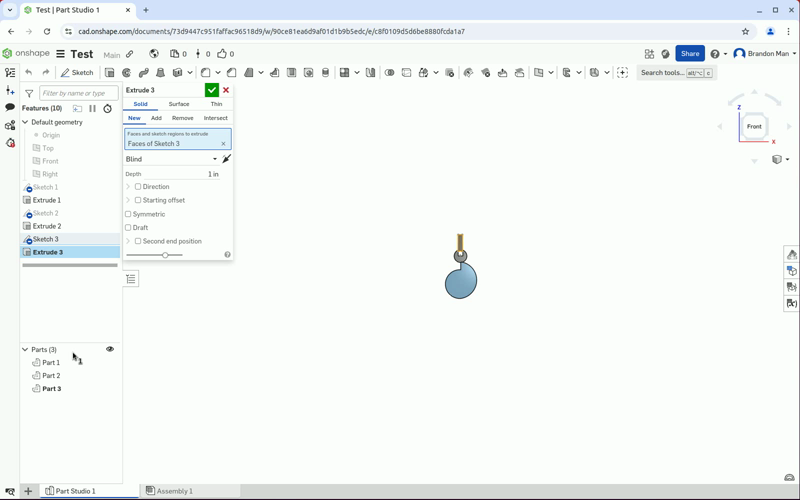
mouse_move(143, 106)
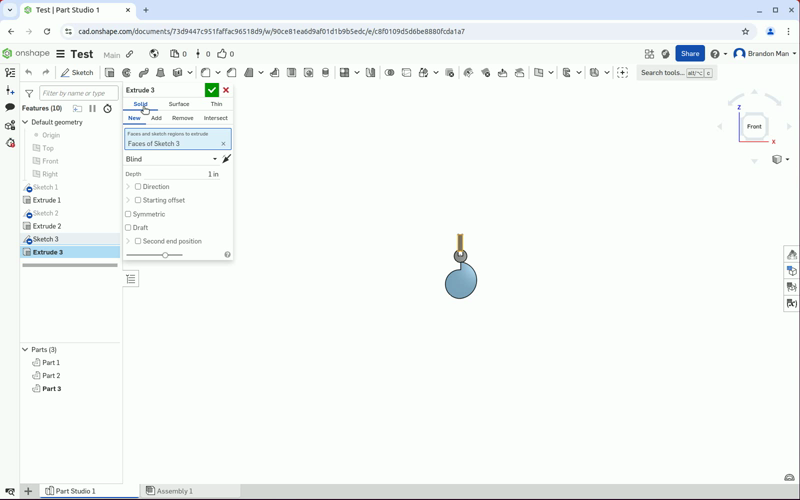
click(143, 106)
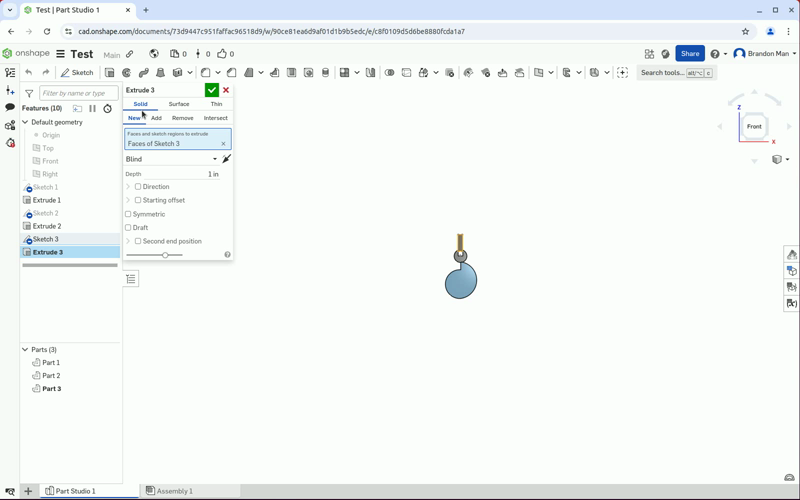
mouse_move(137, 120)
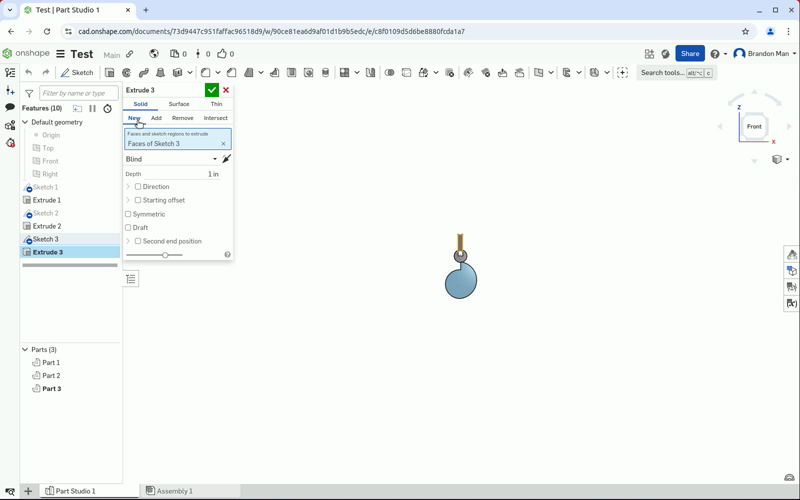
click(137, 120)
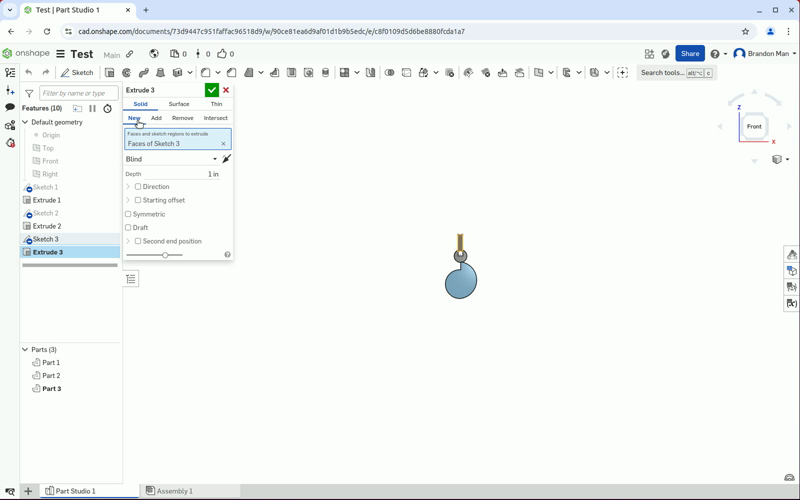
key(tab, 4)
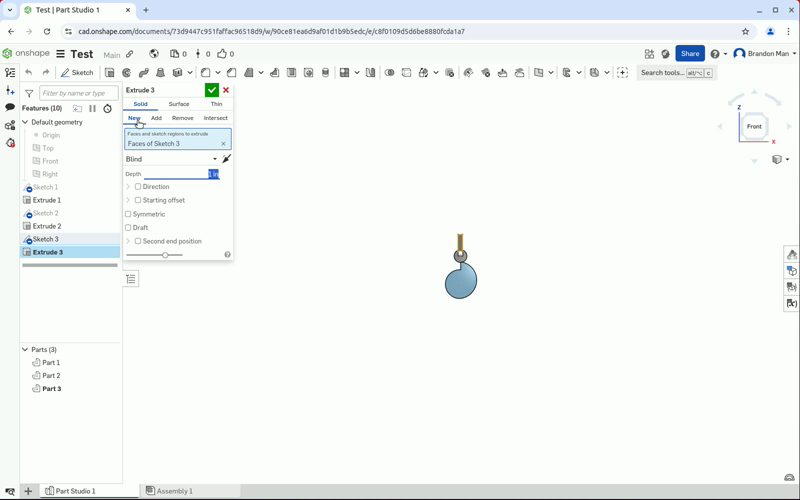
text(1.444)
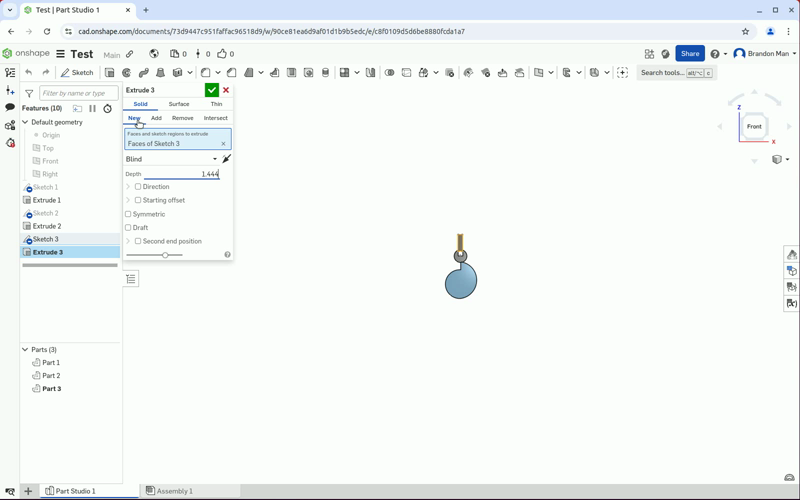
key(enter)
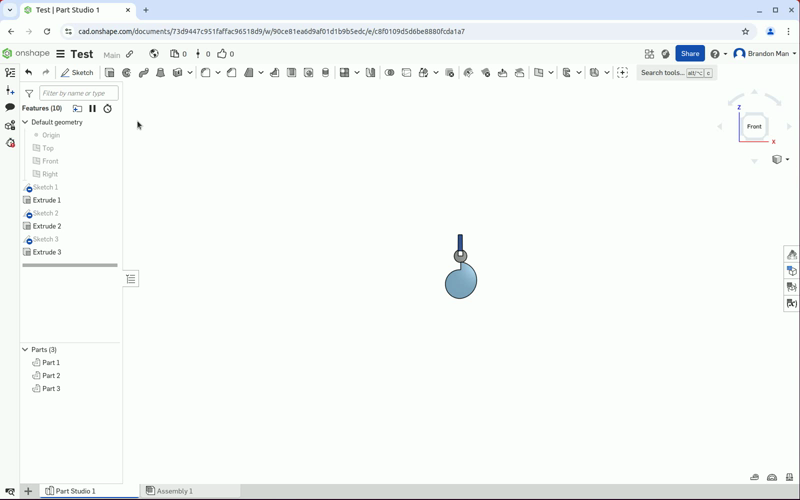
key(shift+h)
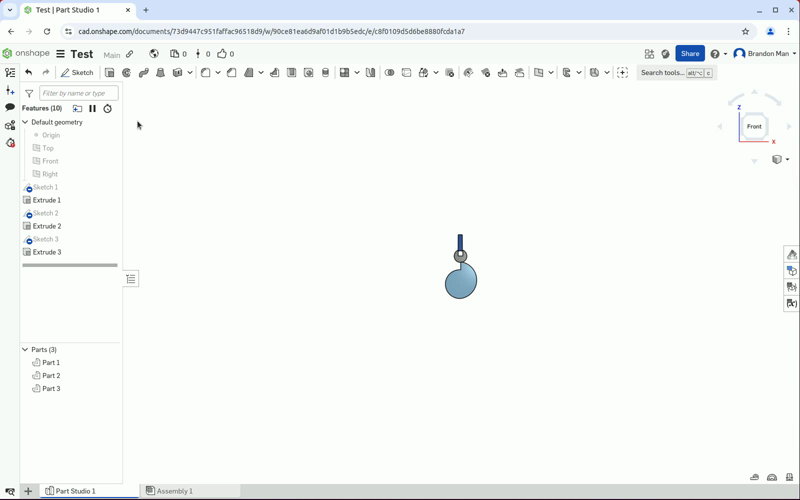
key(shift+h)
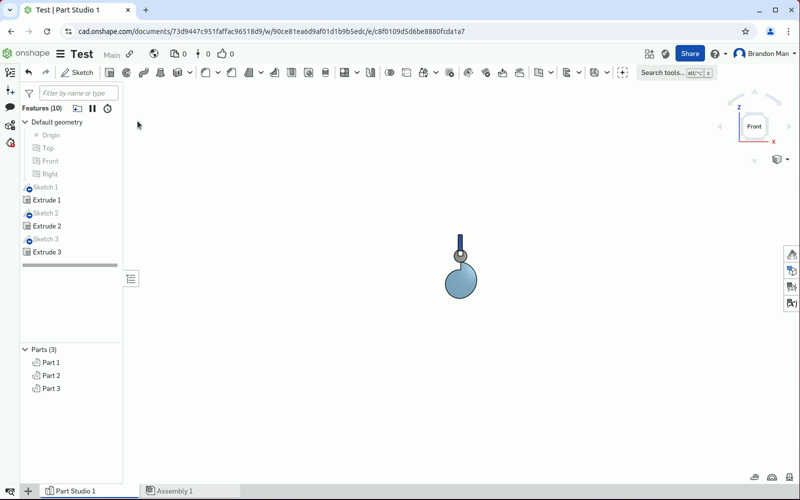
mouse_move(73, 189)
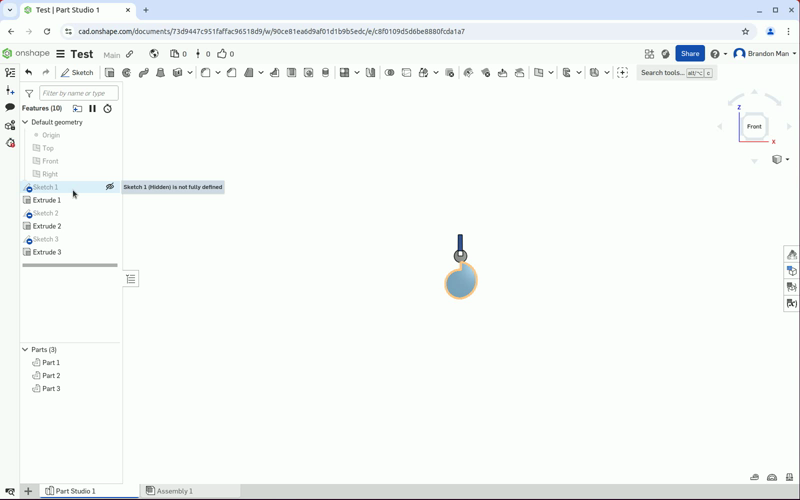
click(73, 189)
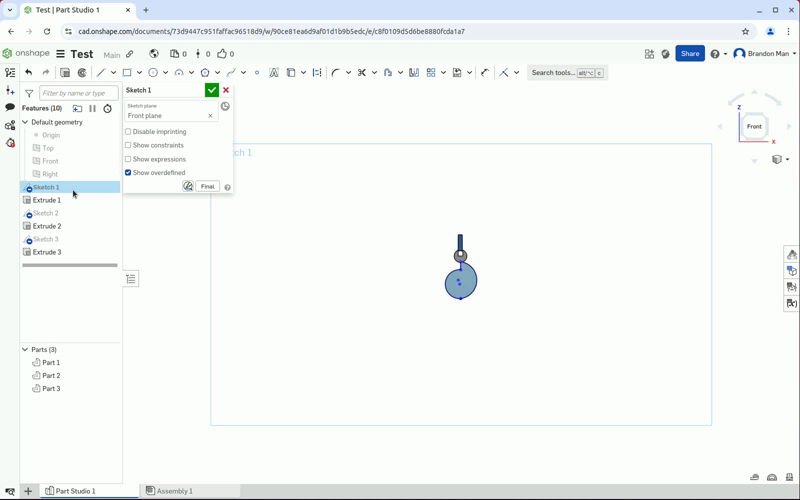
mouse_move(229, 92)
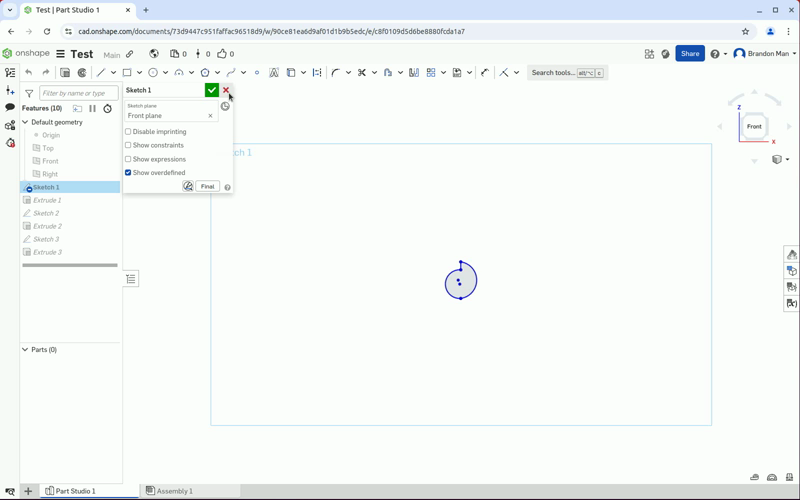
click(229, 92)
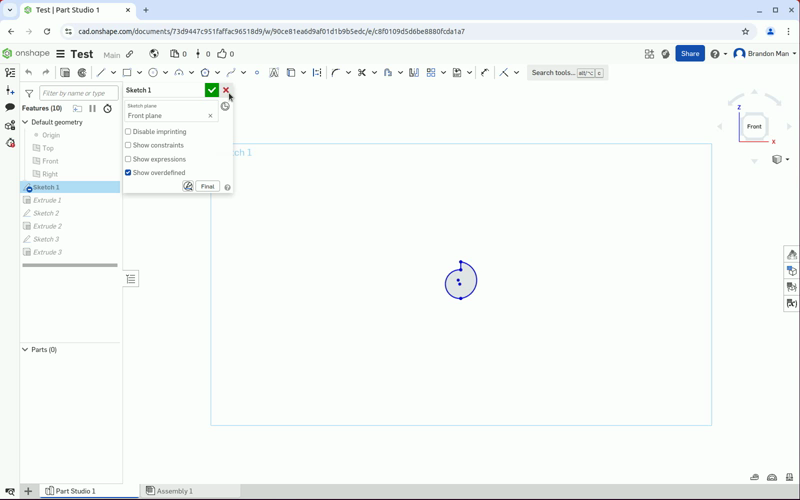
key(shift+s)
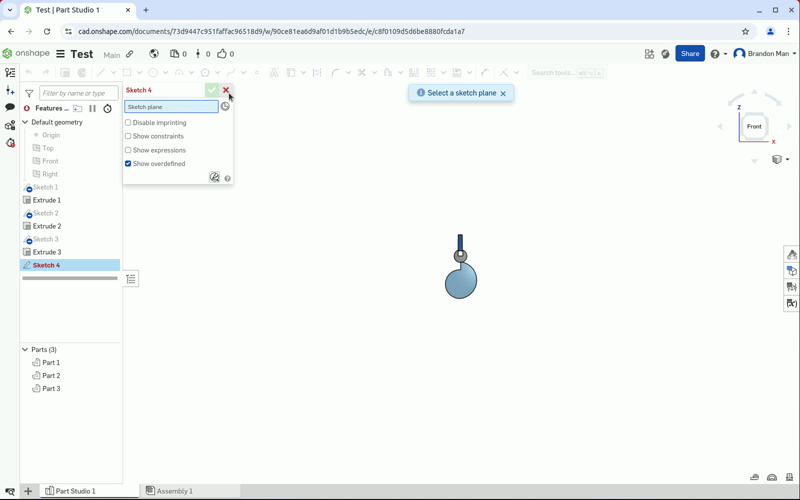
mouse_move(73, 163)
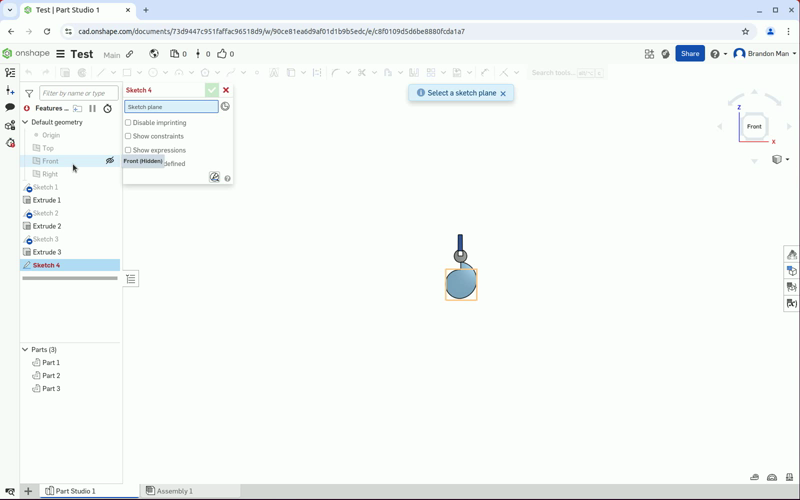
click(73, 163)
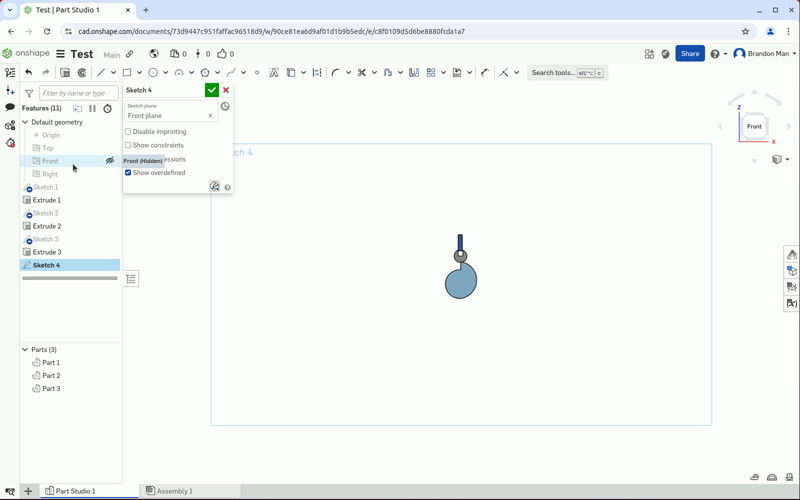
mouse_move(73, 352)
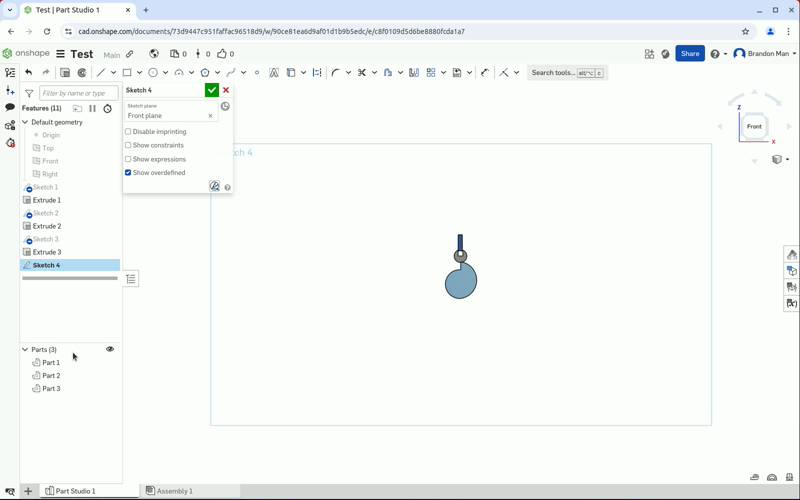
key(y)
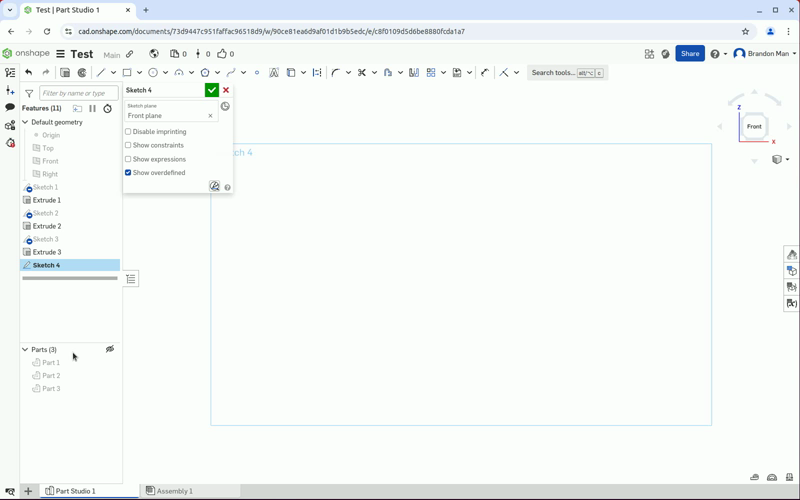
key(l)
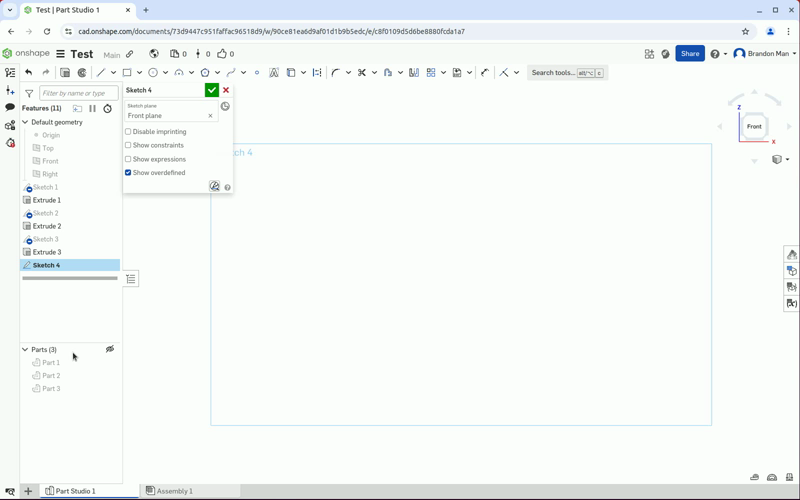
key_down(shift)
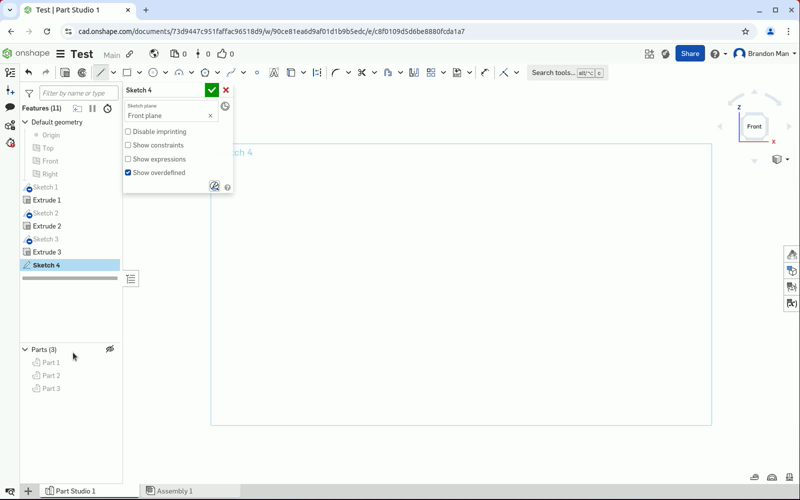
mouse_move(446, 236)
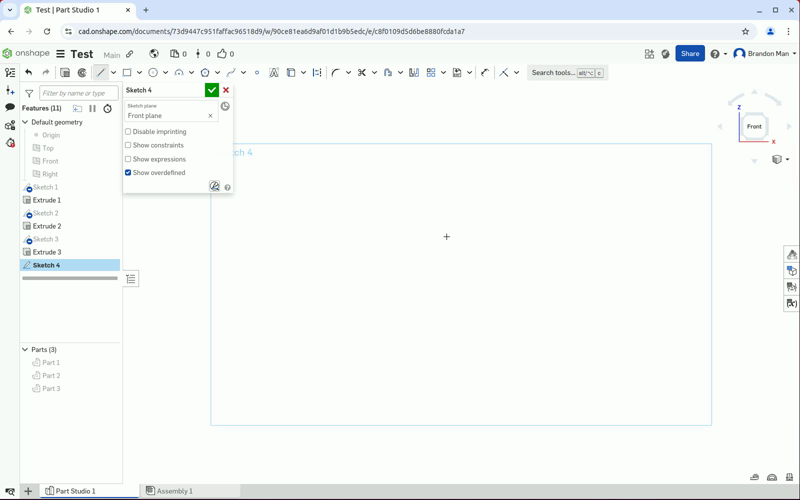
click(446, 236)
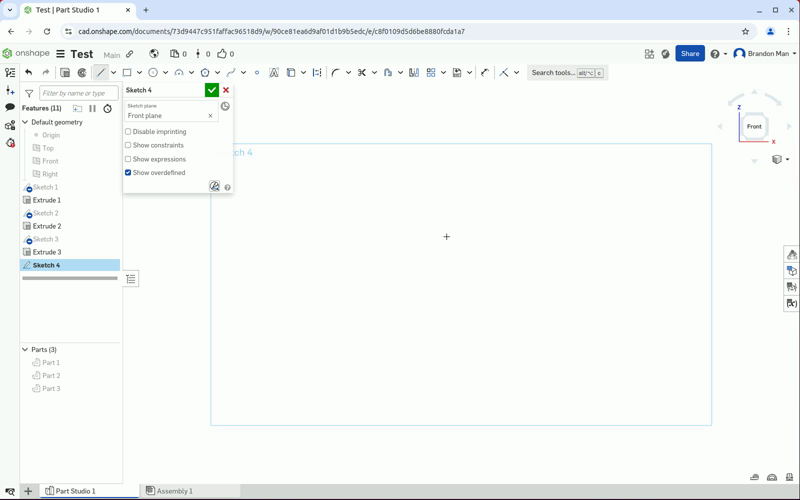
key_up(shift)
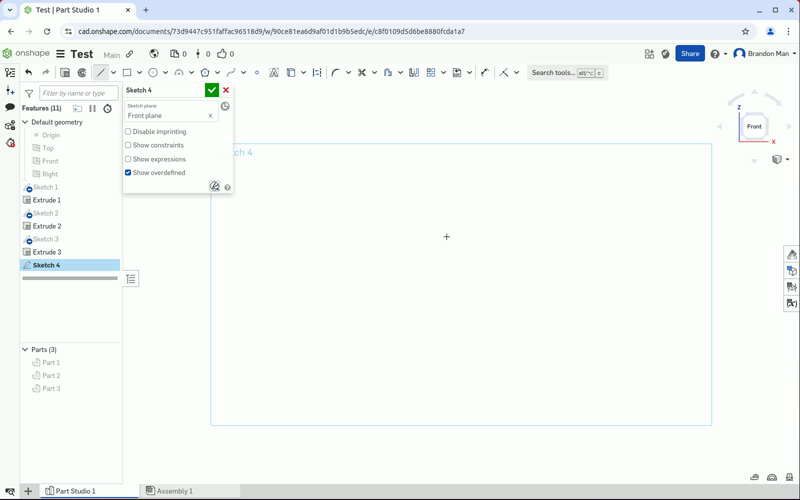
key_down(shift)
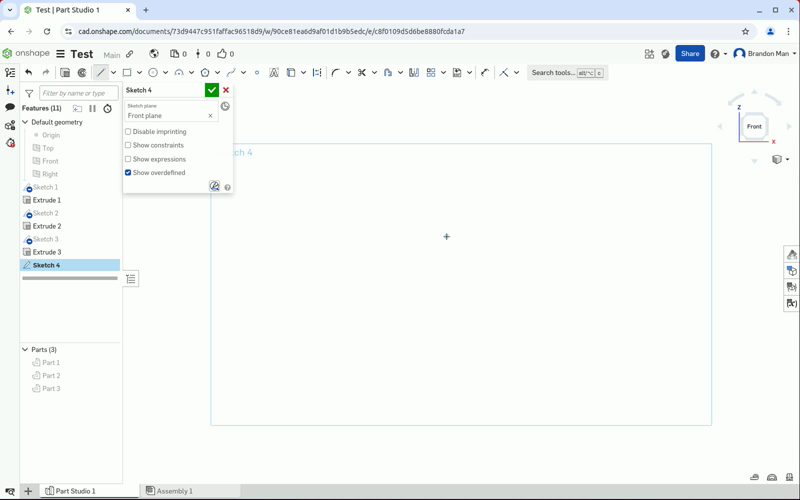
mouse_move(476, 236)
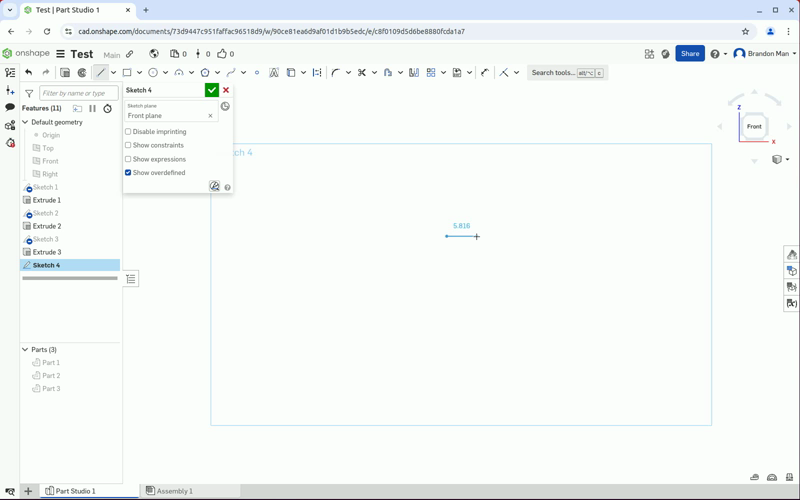
mouse_move(477, 236)
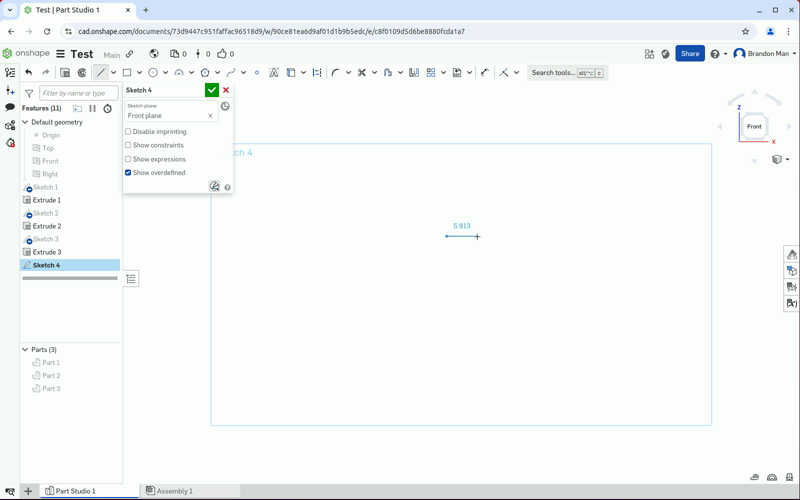
click(477, 236)
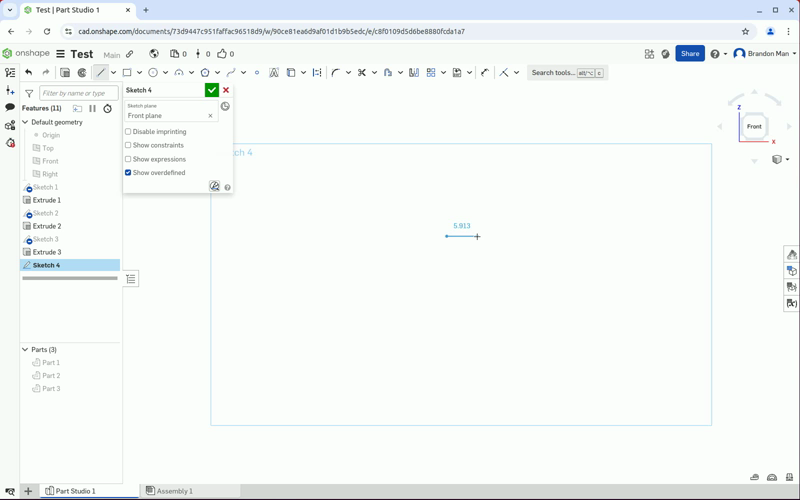
key_up(shift)
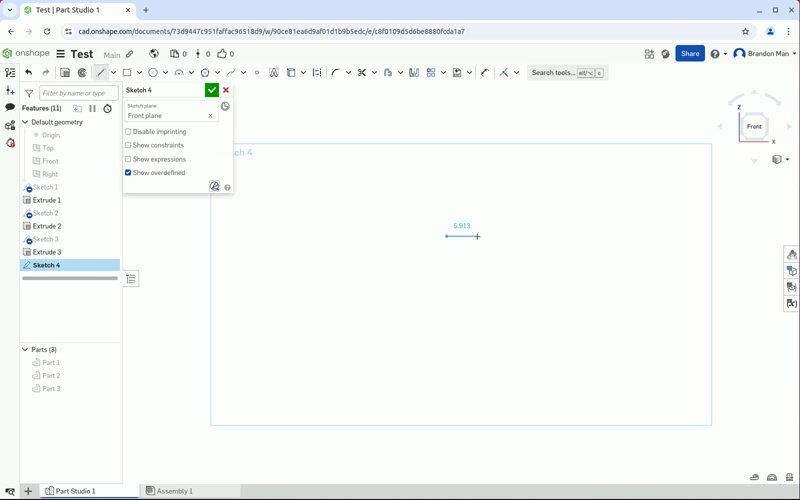
key_down(shift)
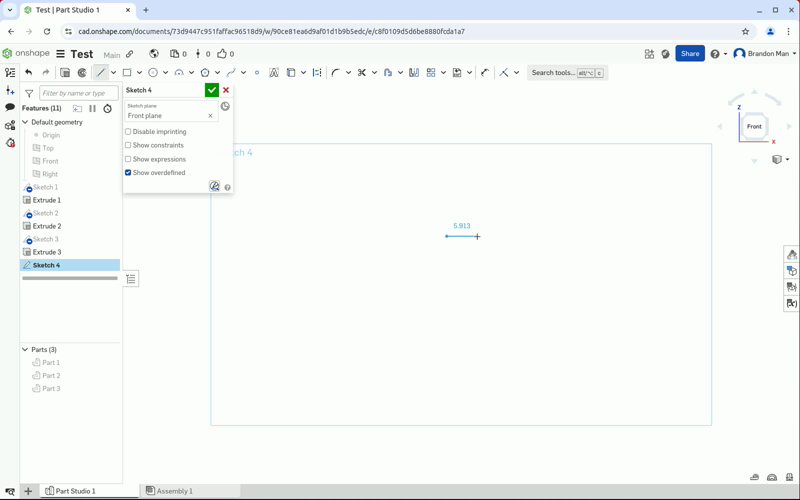
mouse_move(507, 236)
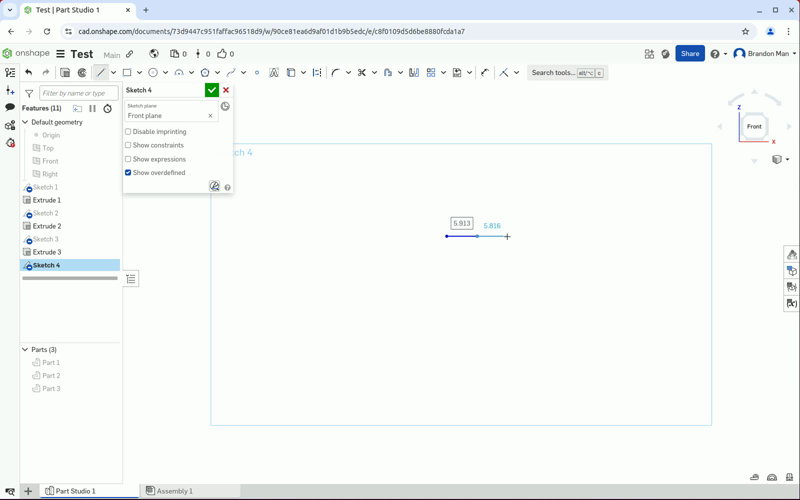
mouse_move(477, 193)
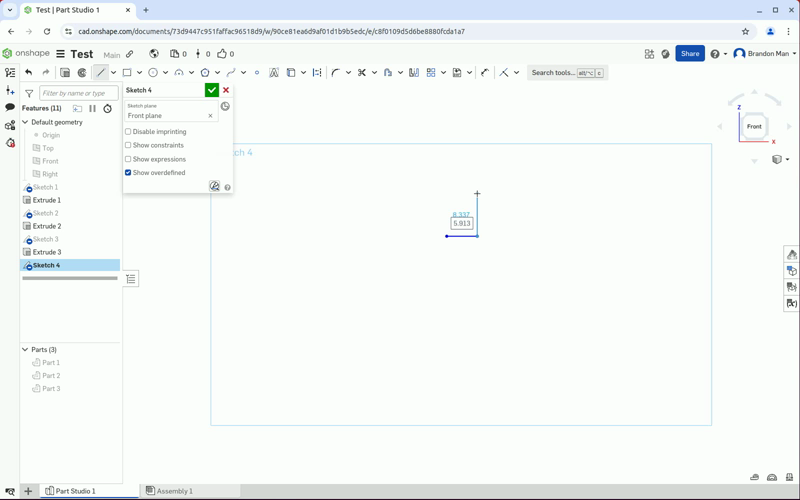
click(477, 193)
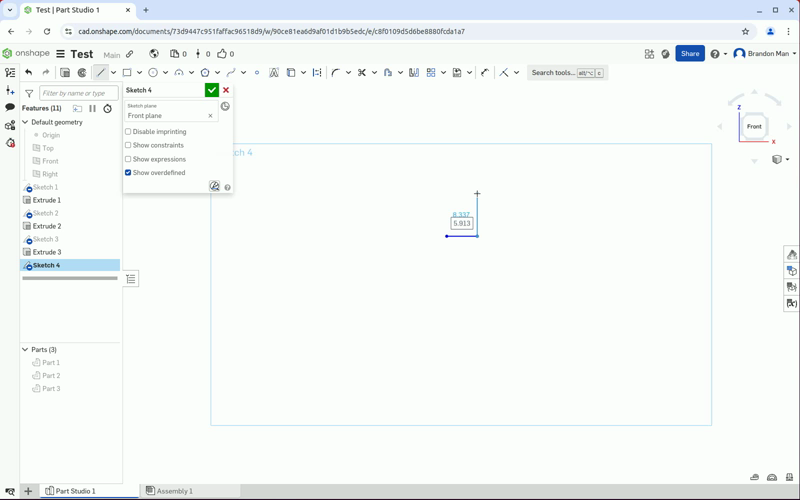
key_up(shift)
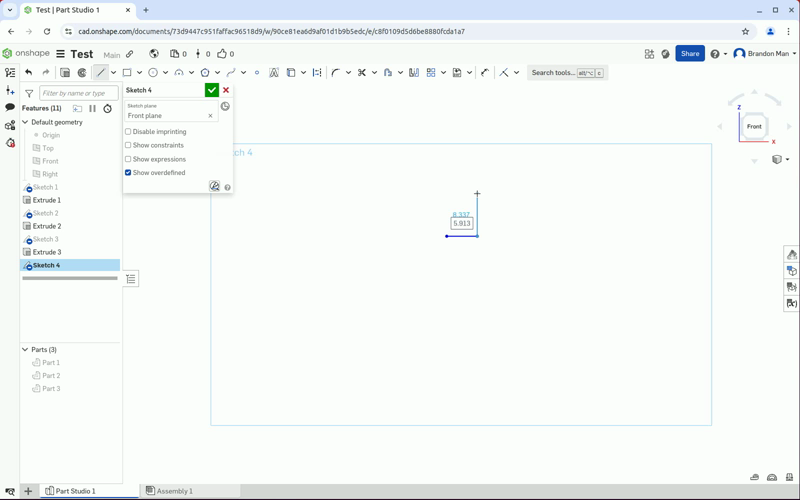
key_down(shift)
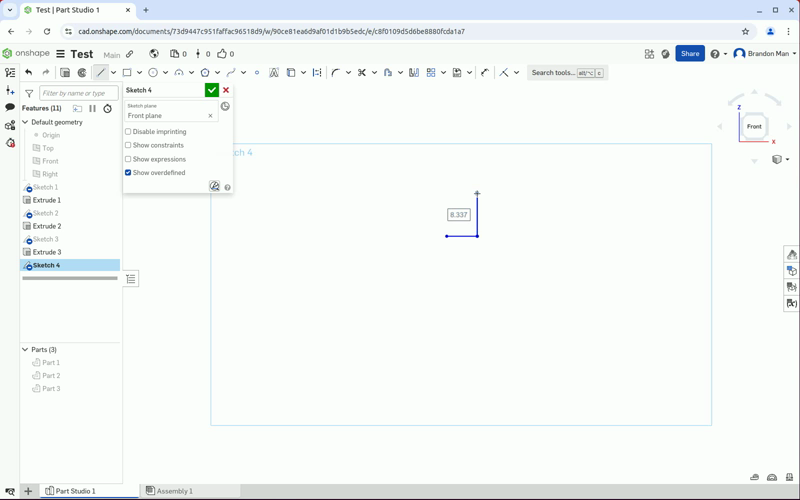
mouse_move(507, 193)
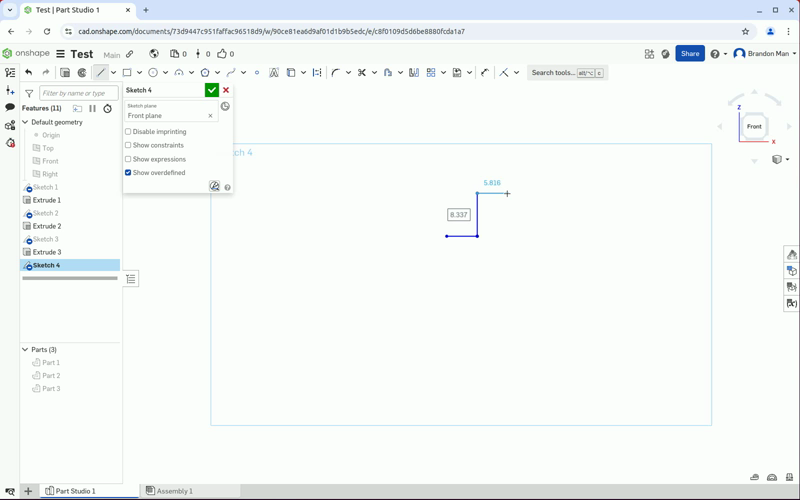
mouse_move(446, 193)
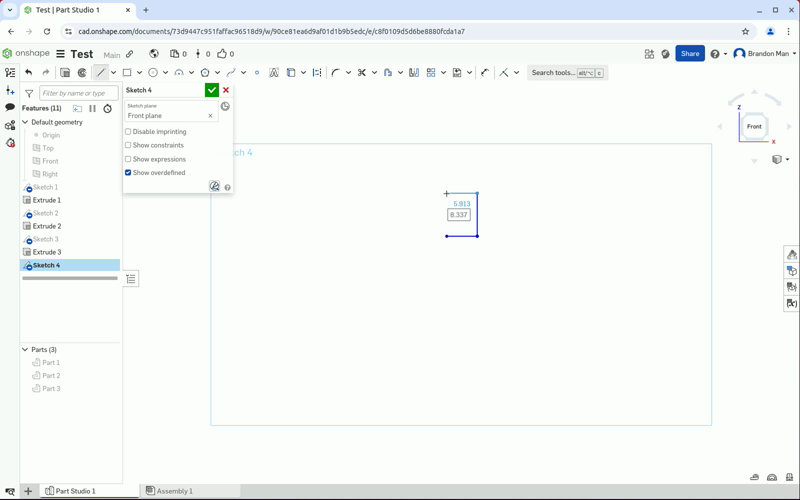
click(446, 193)
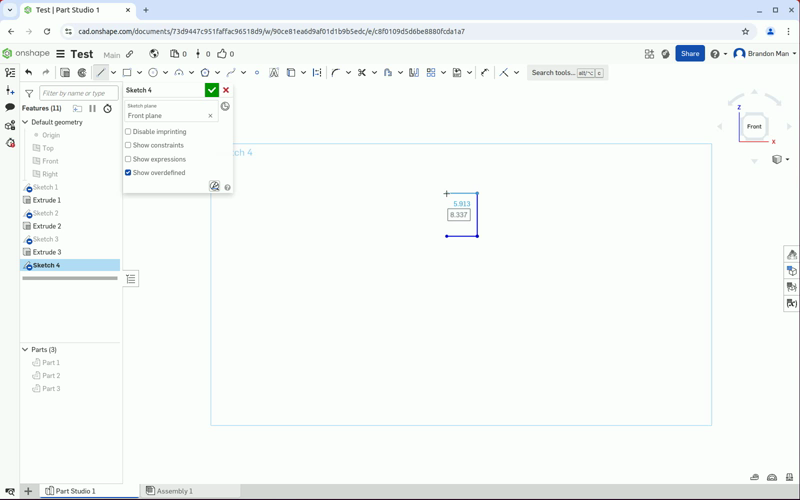
key_up(shift)
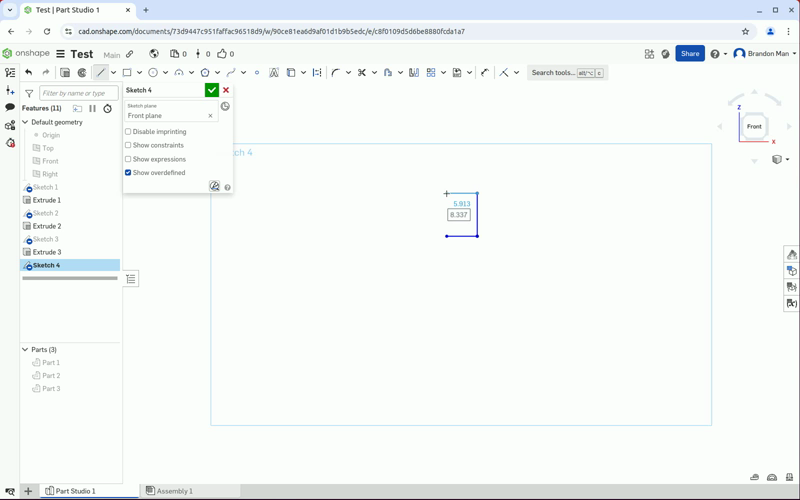
mouse_move(476, 193)
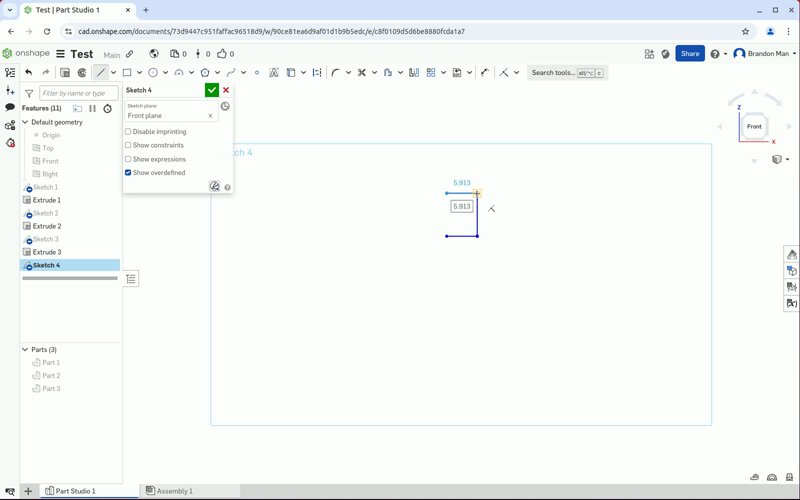
key_down(shift)
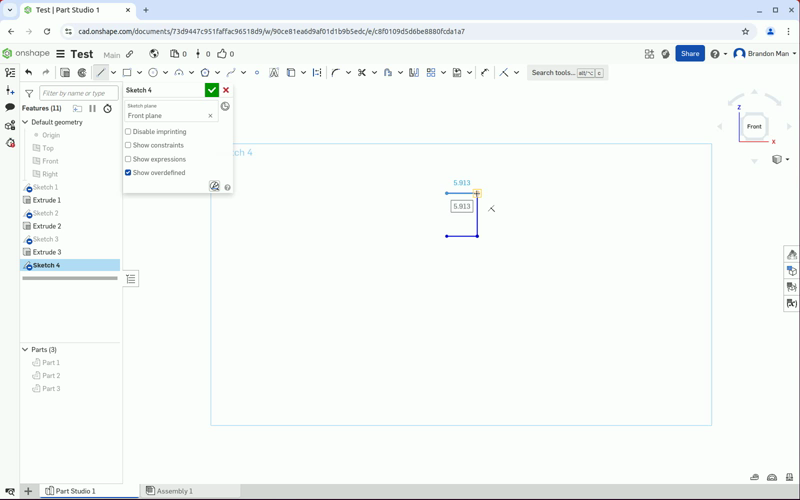
mouse_move(446, 236)
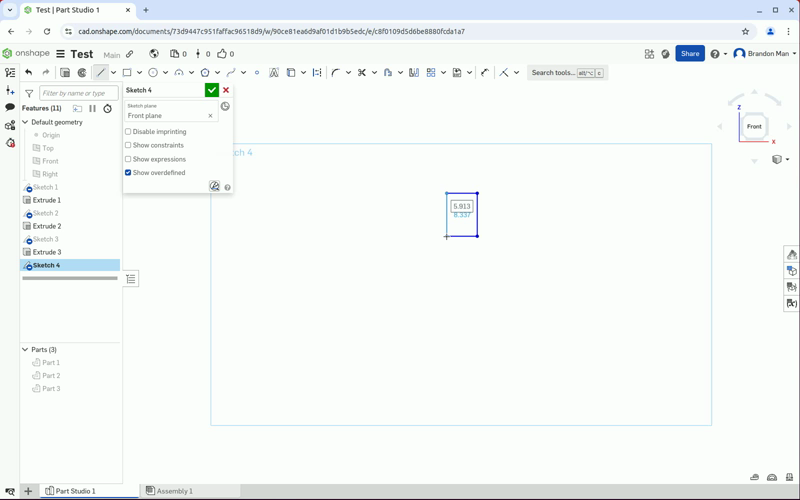
key_up(shift)
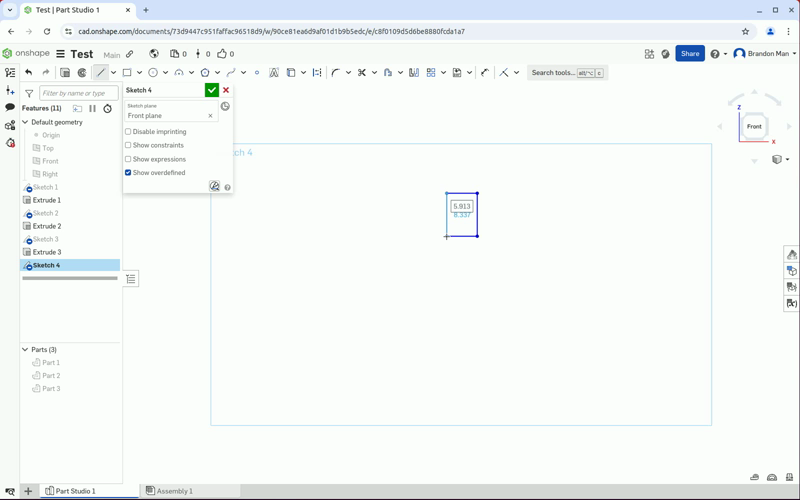
click(446, 236)
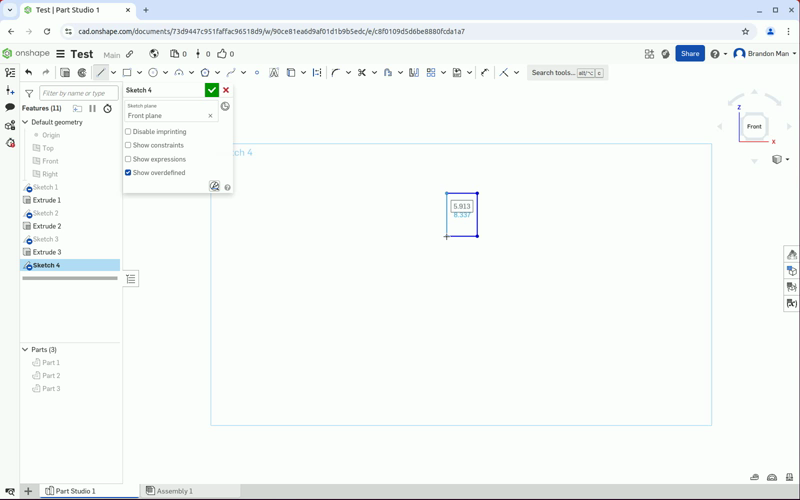
key(esc)
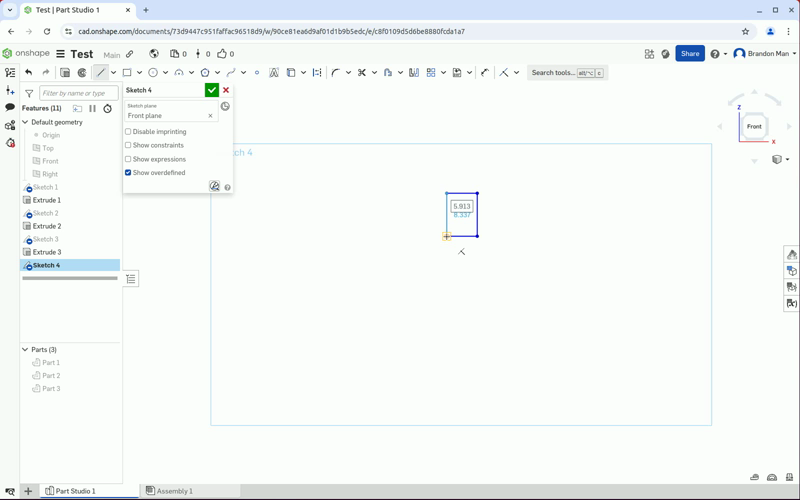
mouse_move(467, 207)
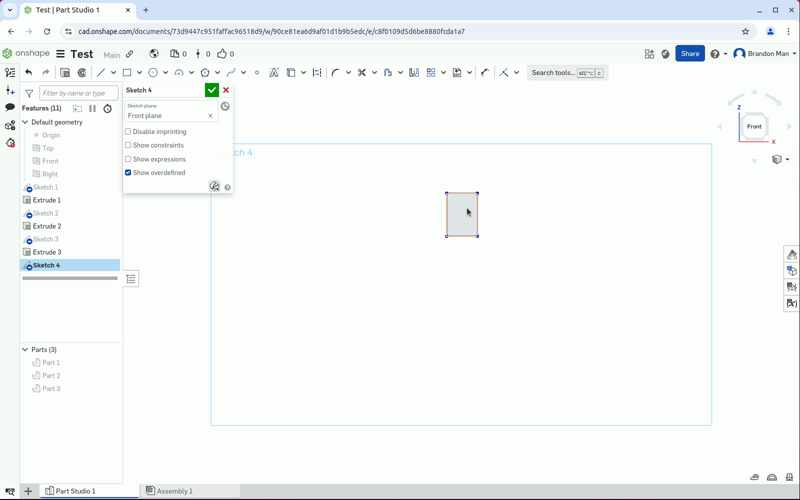
scroll(6)
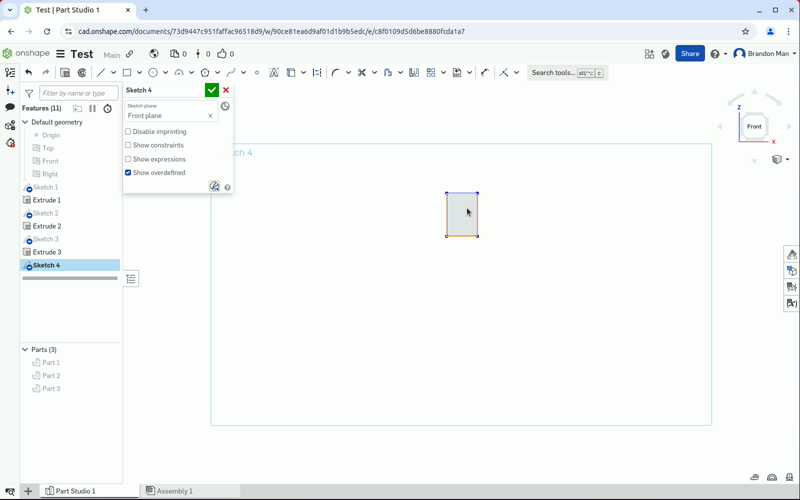
scroll(6)
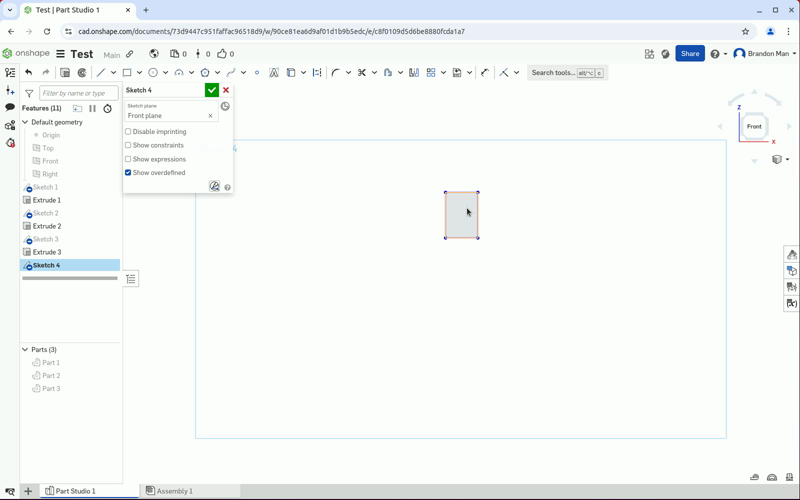
scroll(6)
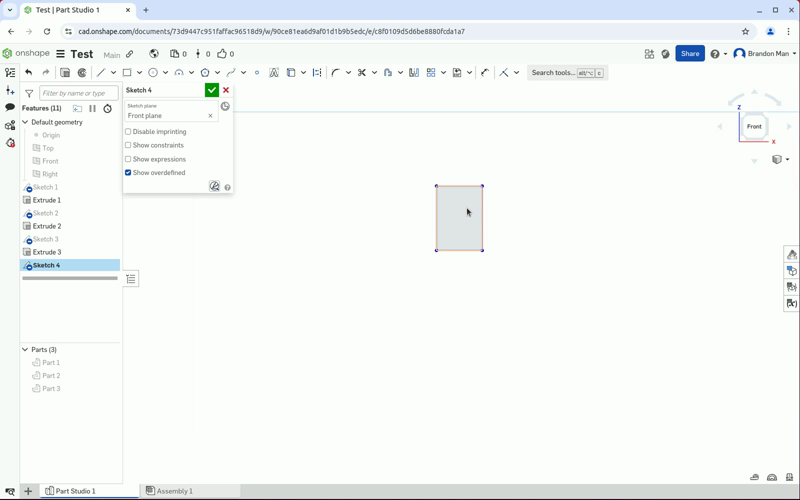
scroll(6)
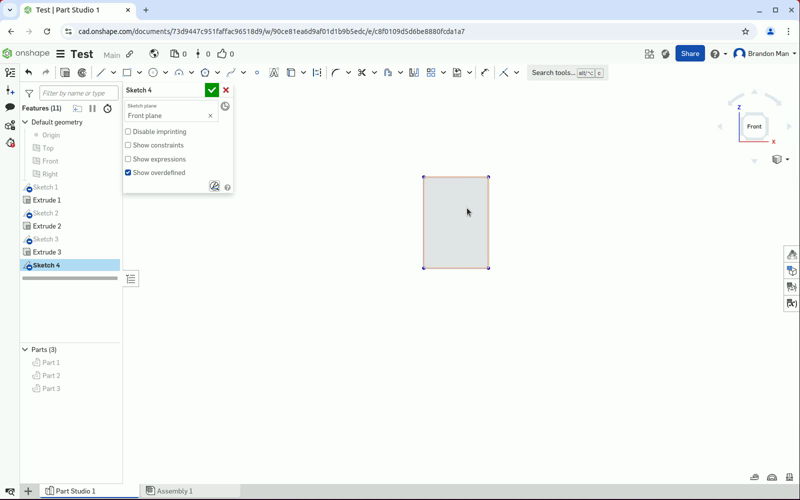
scroll(6)
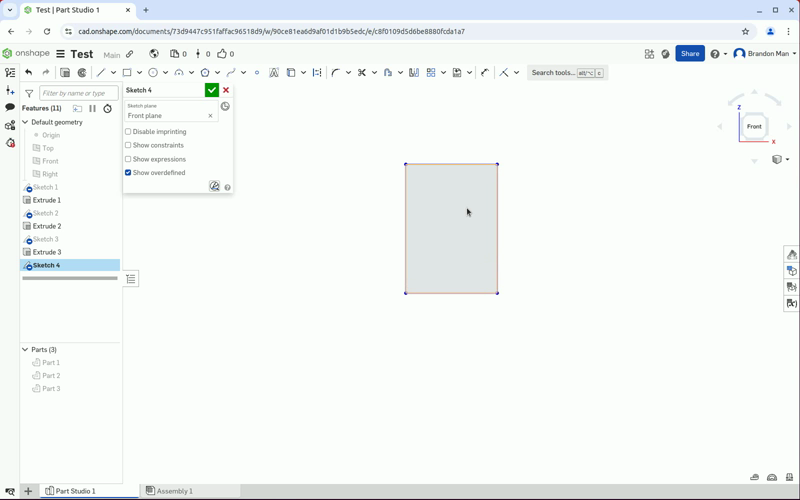
scroll(6)
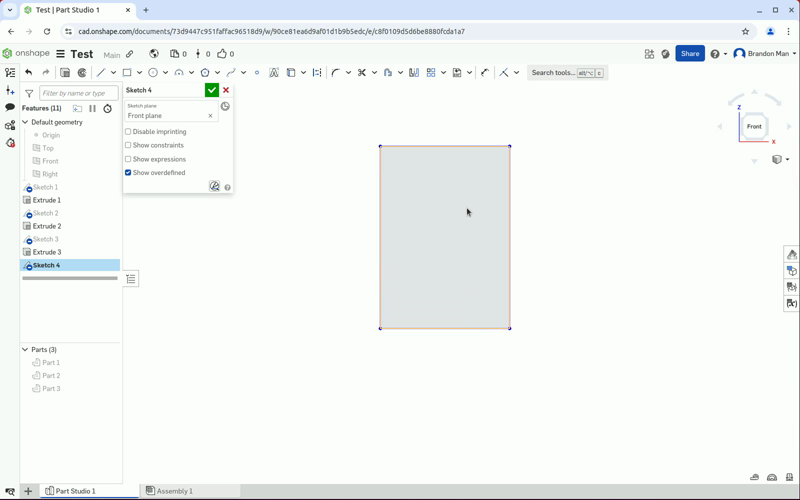
scroll(6)
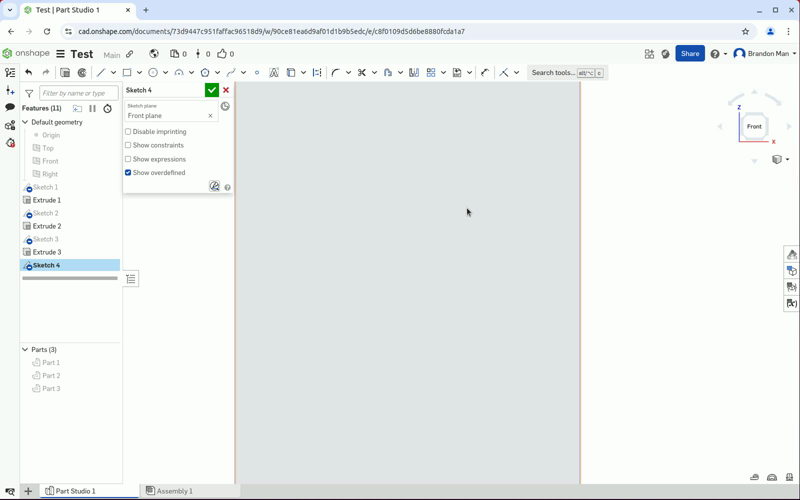
click(467, 207)
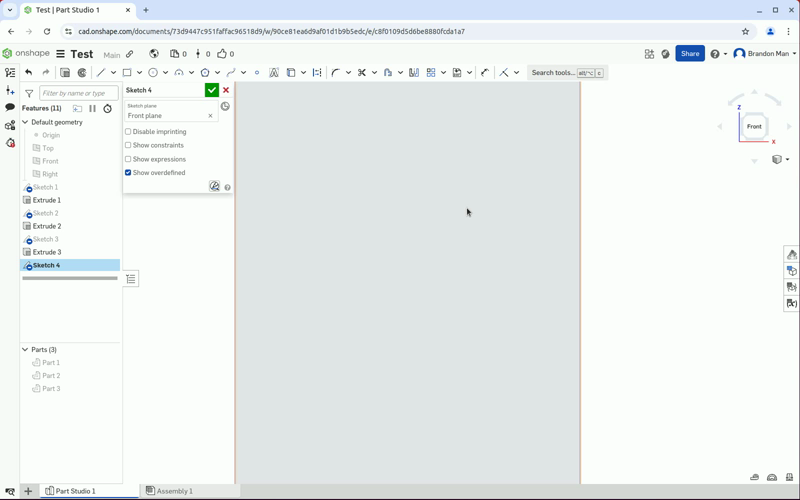
scroll(-6)
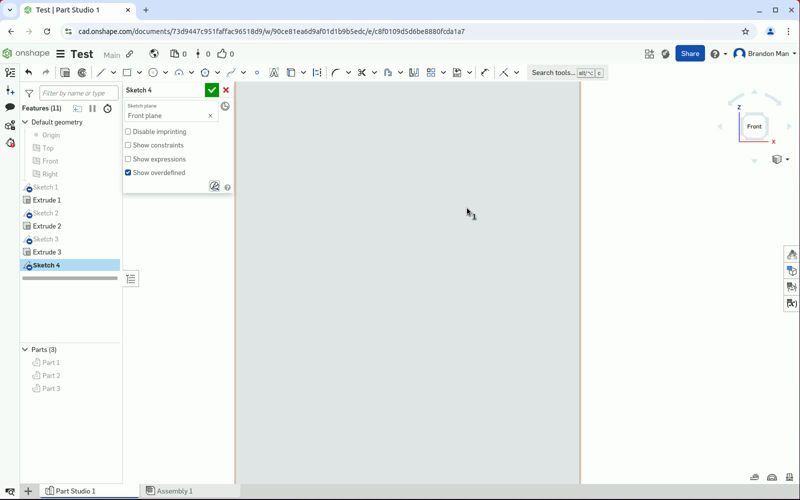
scroll(-6)
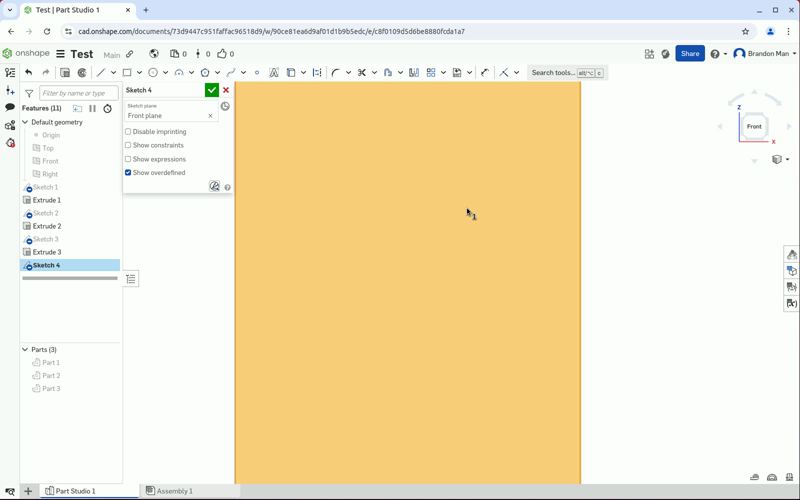
scroll(-6)
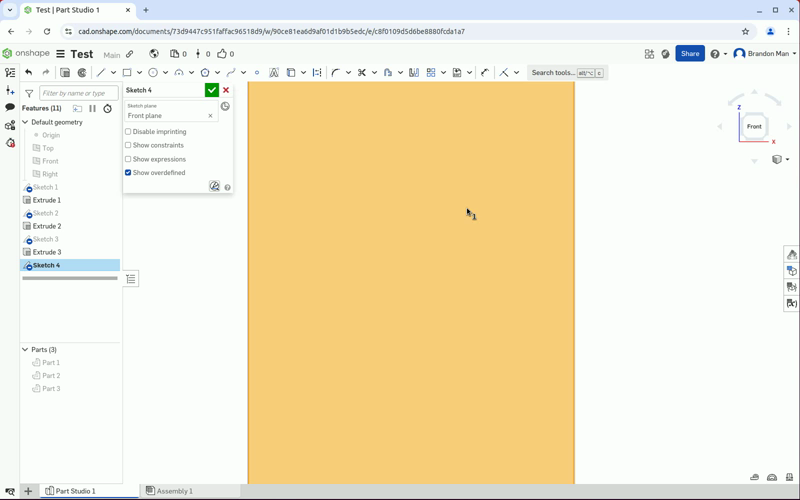
scroll(-6)
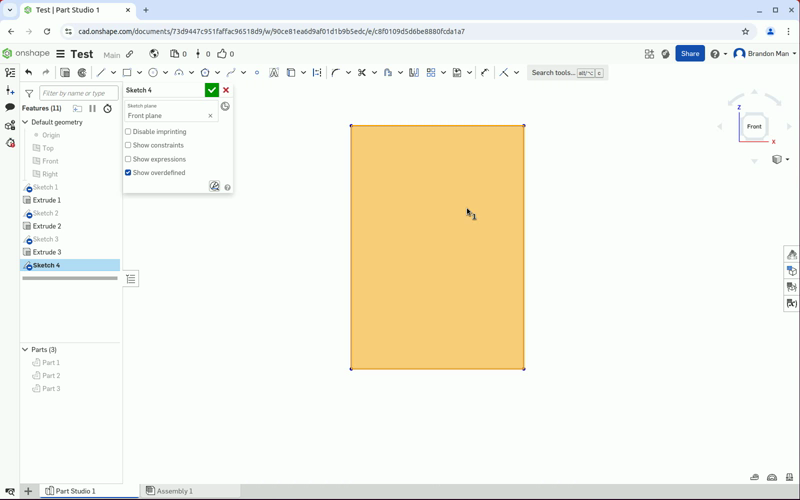
scroll(-6)
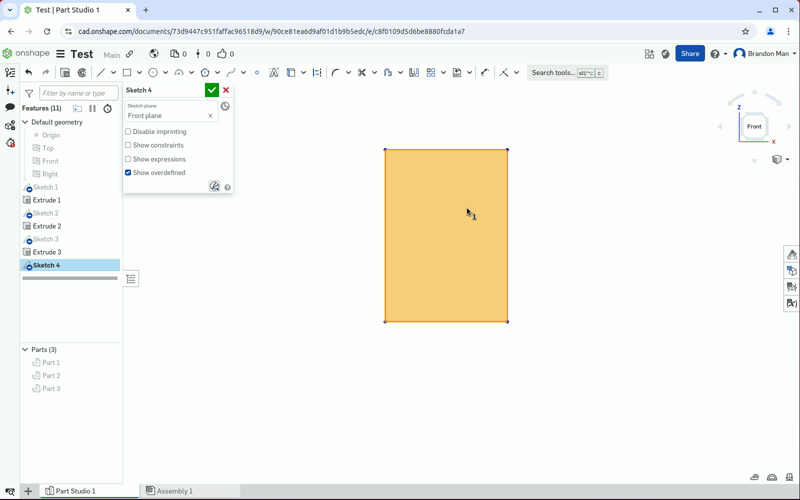
scroll(-6)
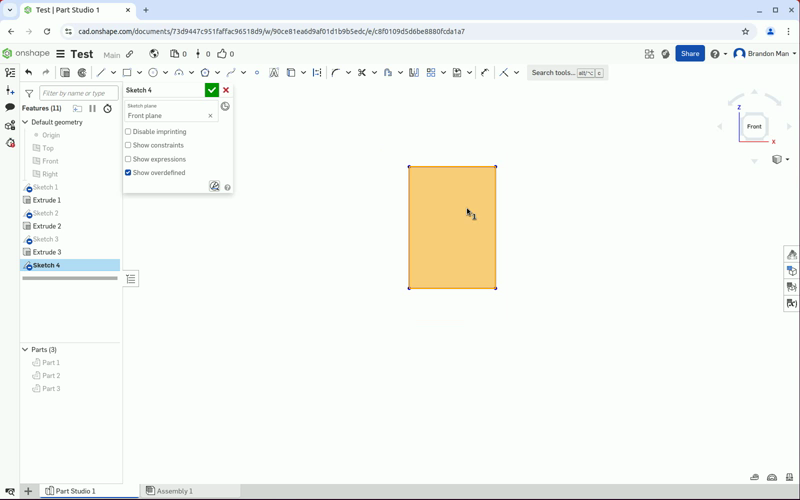
scroll(-6)
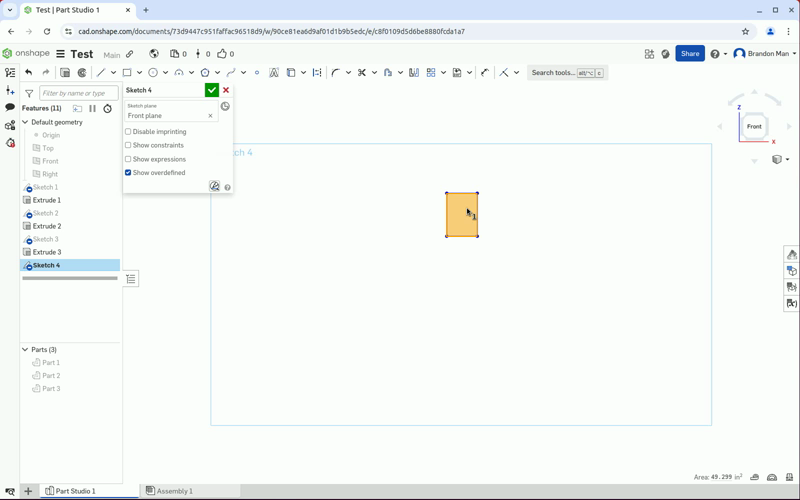
mouse_move(73, 352)
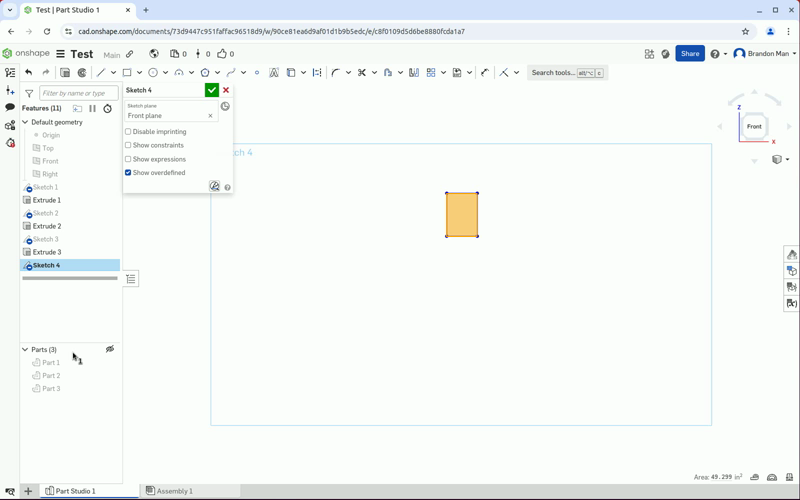
key(shift+y)
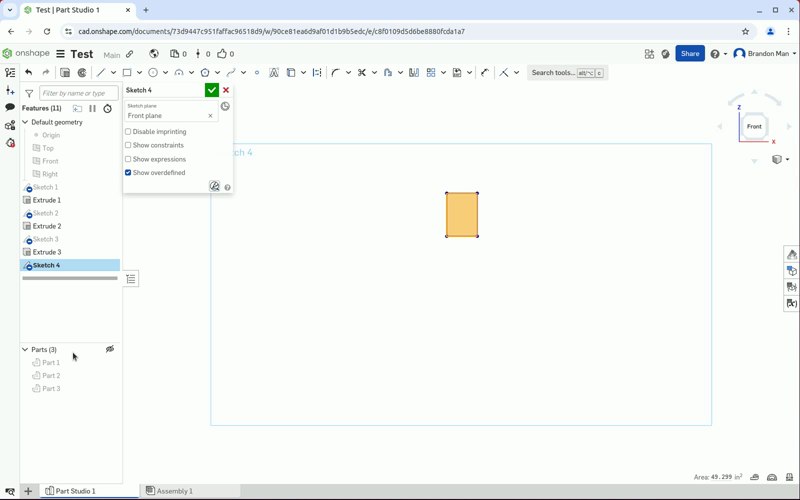
key(shift+e)
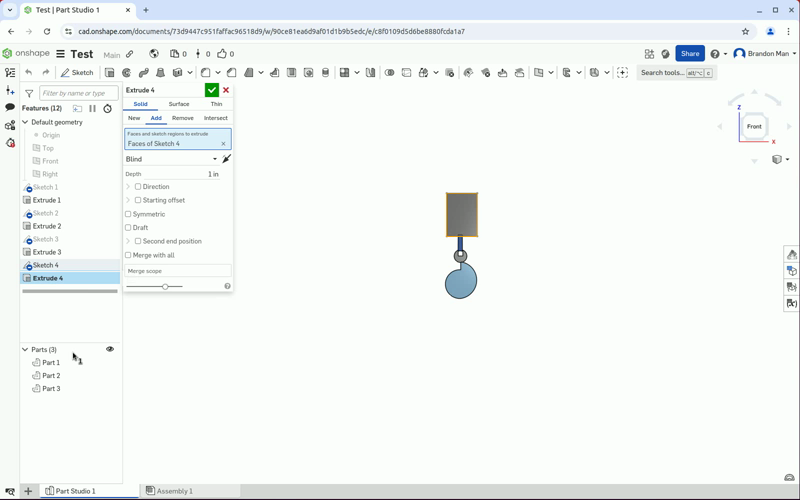
mouse_move(143, 106)
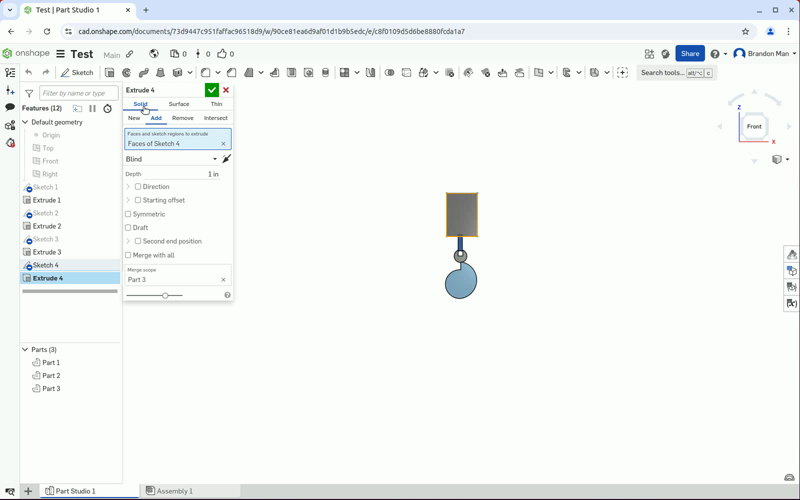
click(143, 106)
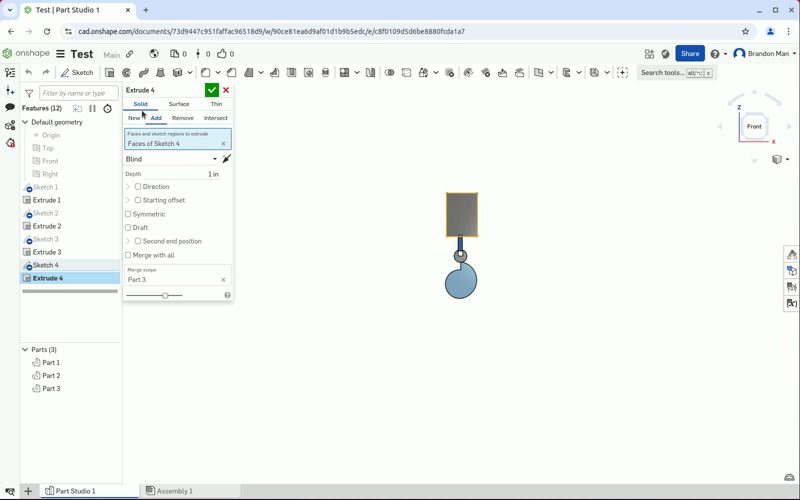
mouse_move(137, 120)
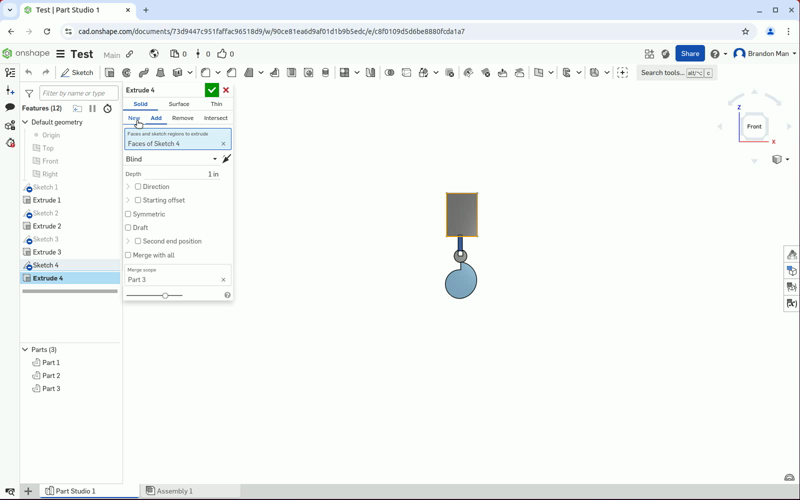
click(137, 120)
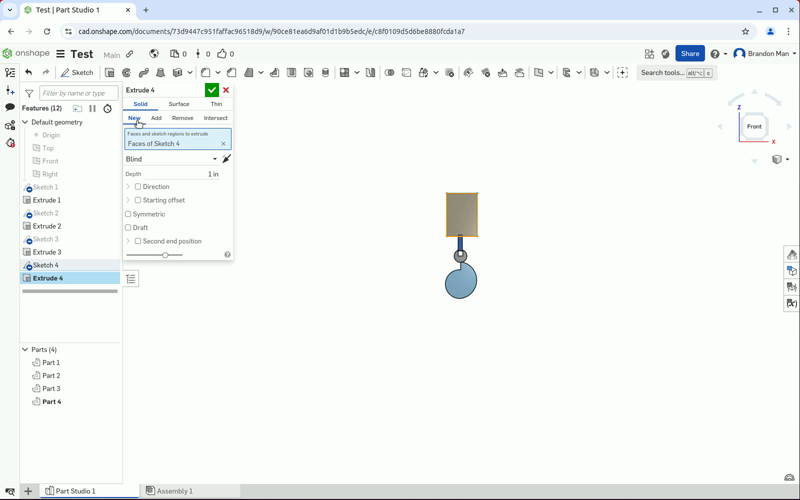
key(tab, 4)
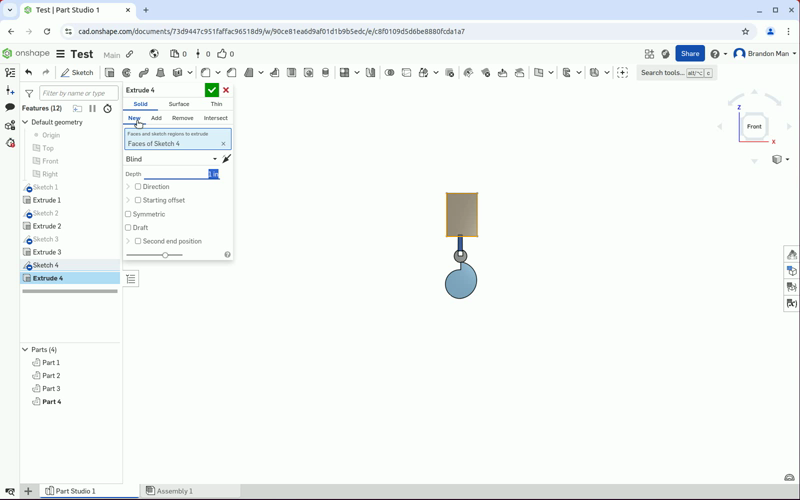
text(1.444)
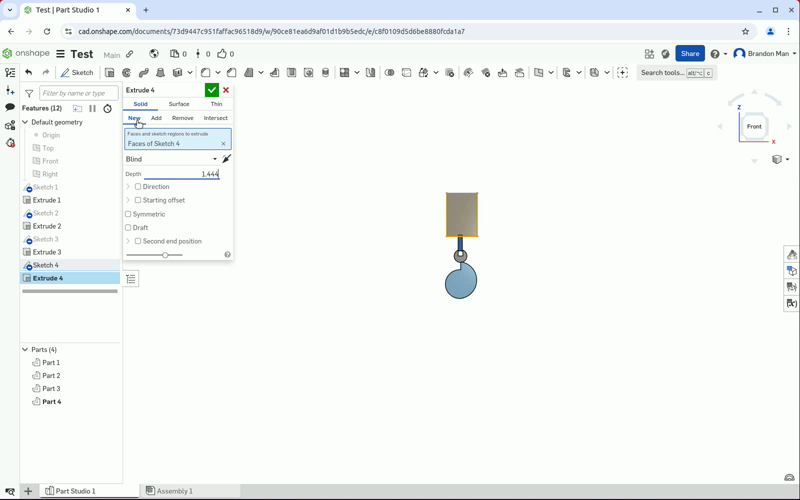
key(enter)
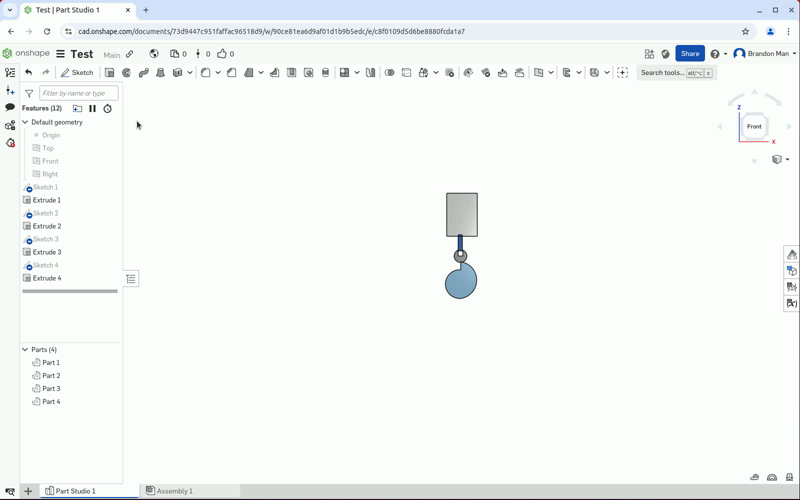
key(shift+h)
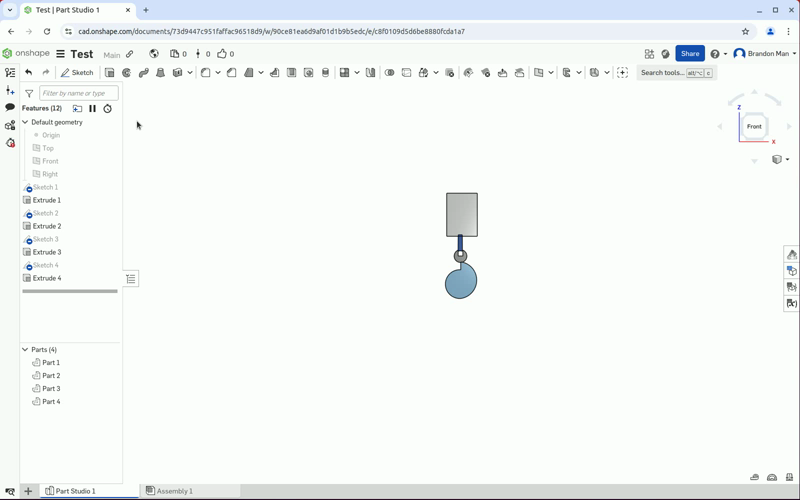
key(shift+h)
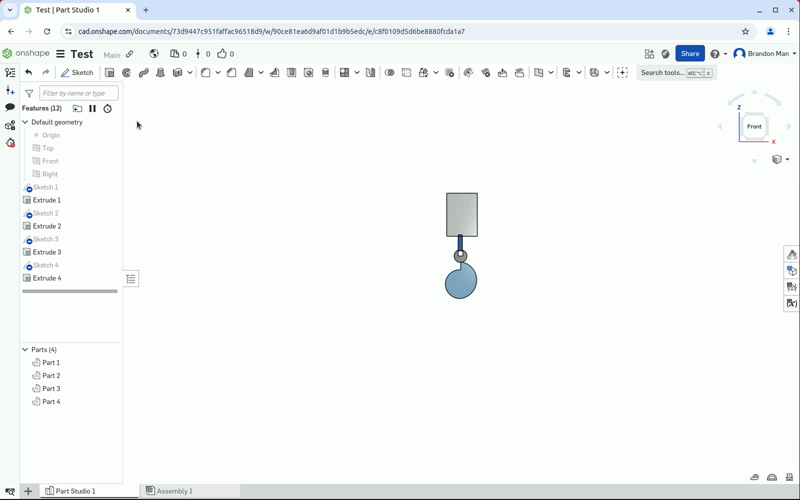
mouse_move(73, 189)
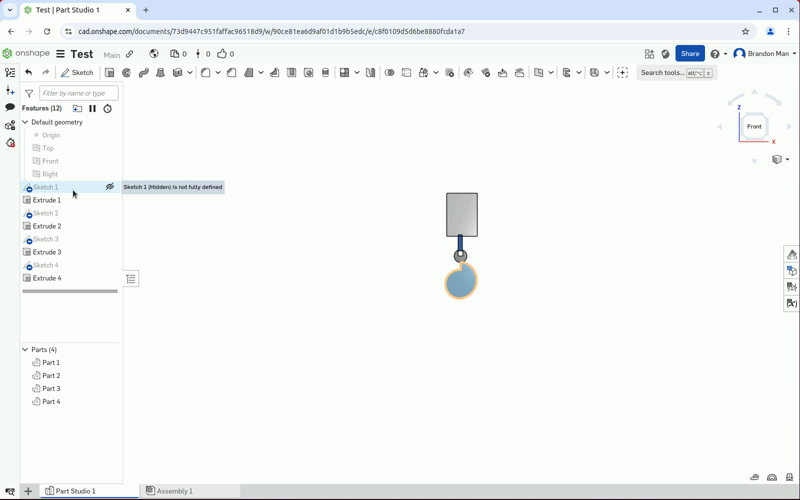
click(73, 189)
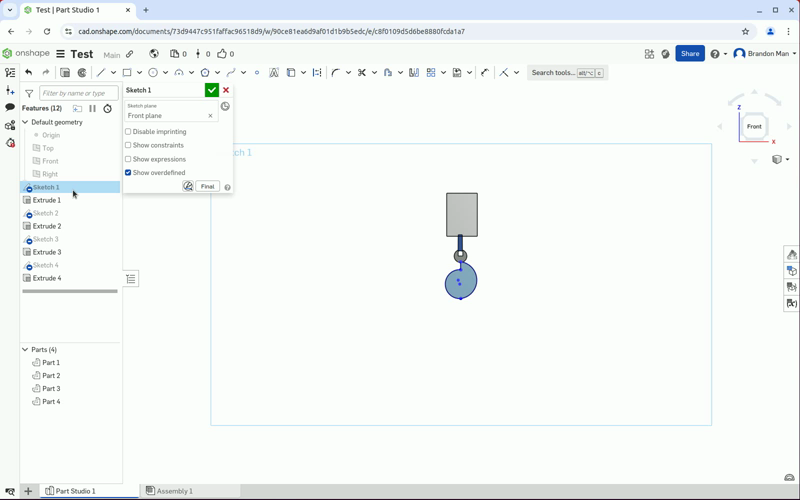
mouse_move(229, 92)
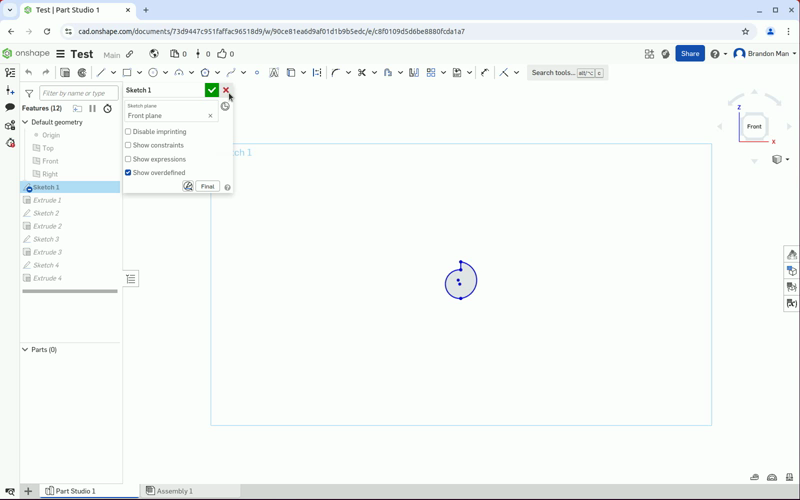
click(229, 92)
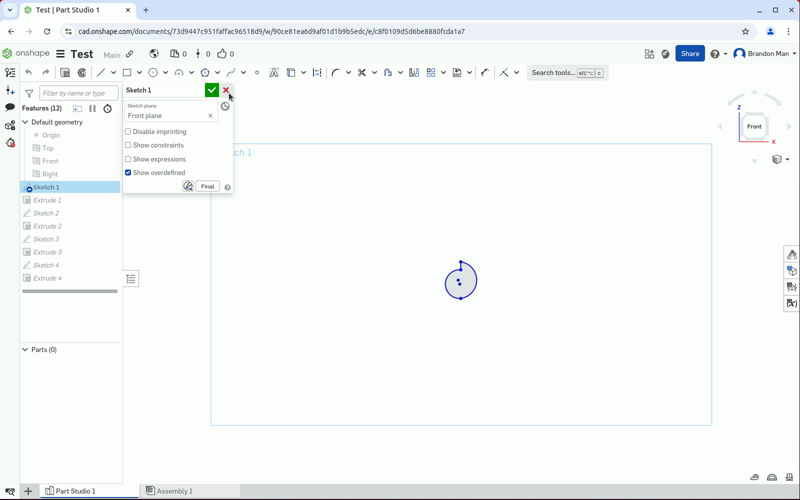
key(shift+s)
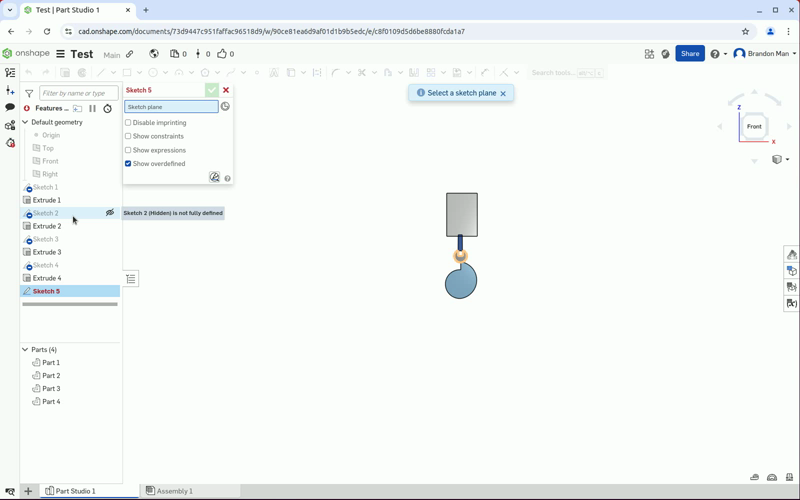
scroll(3)
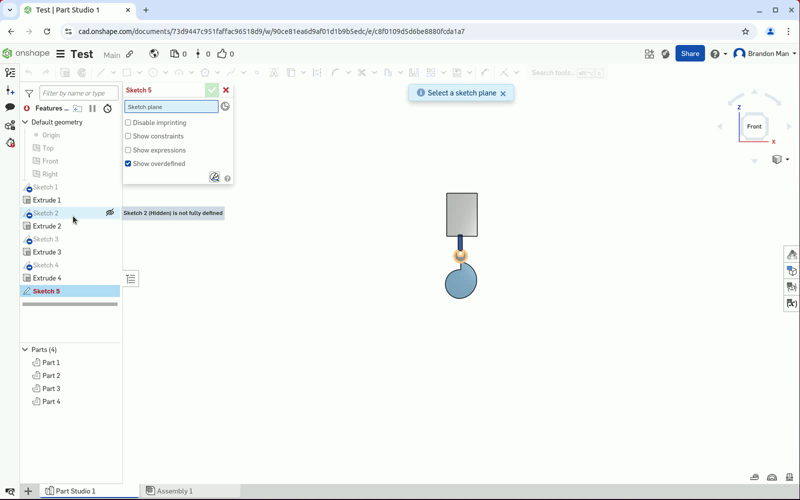
mouse_move(73, 163)
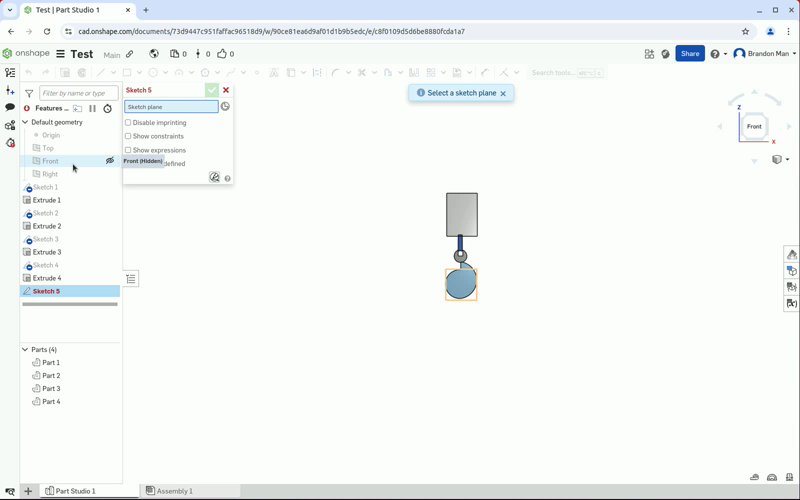
click(73, 163)
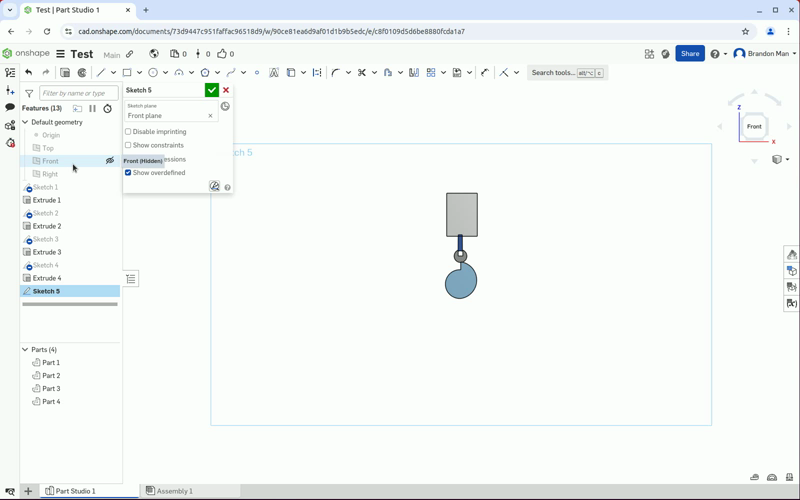
mouse_move(73, 352)
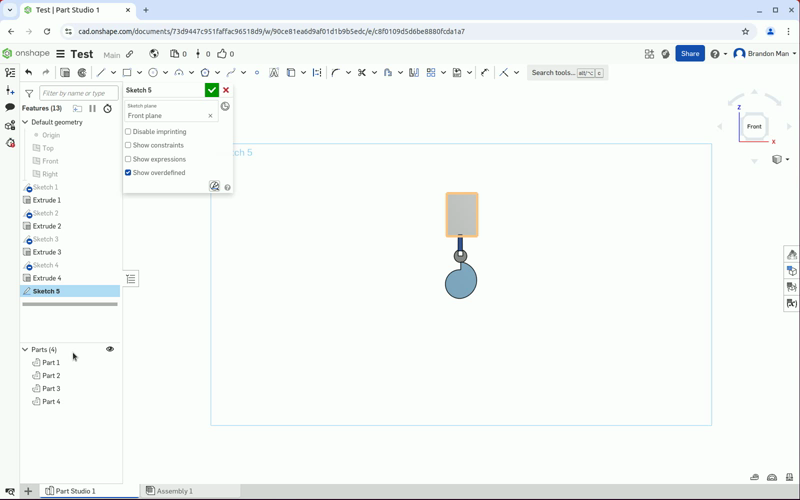
key(y)
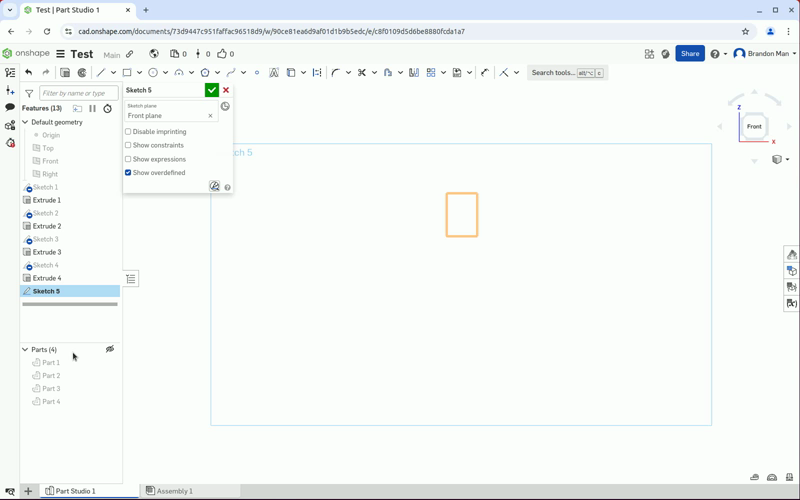
key(c)
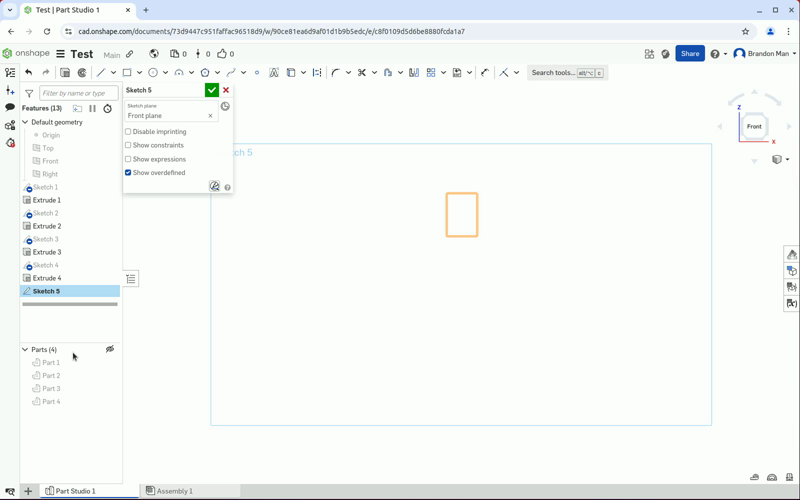
key_down(shift)
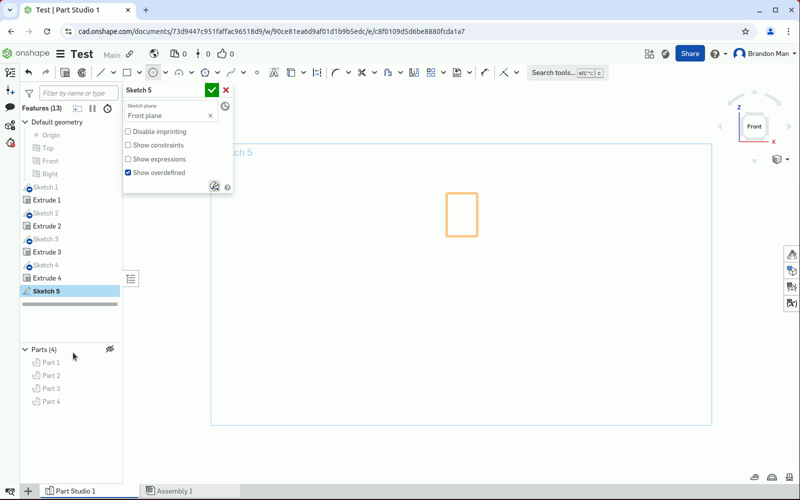
mouse_move(461, 182)
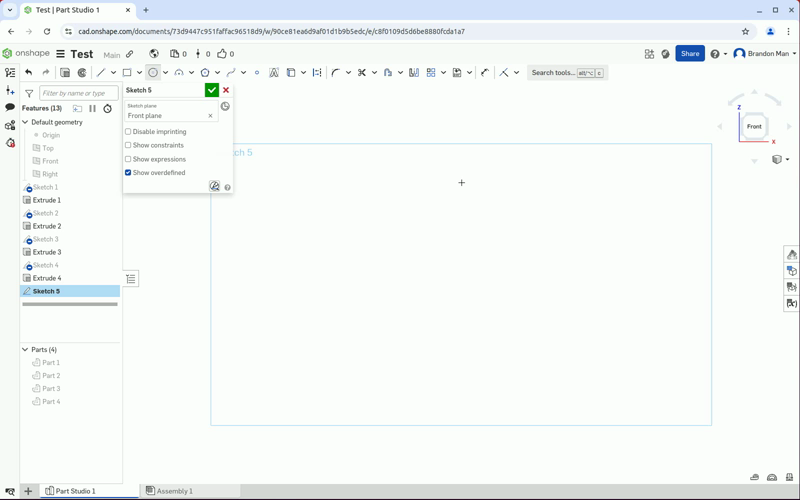
click(461, 182)
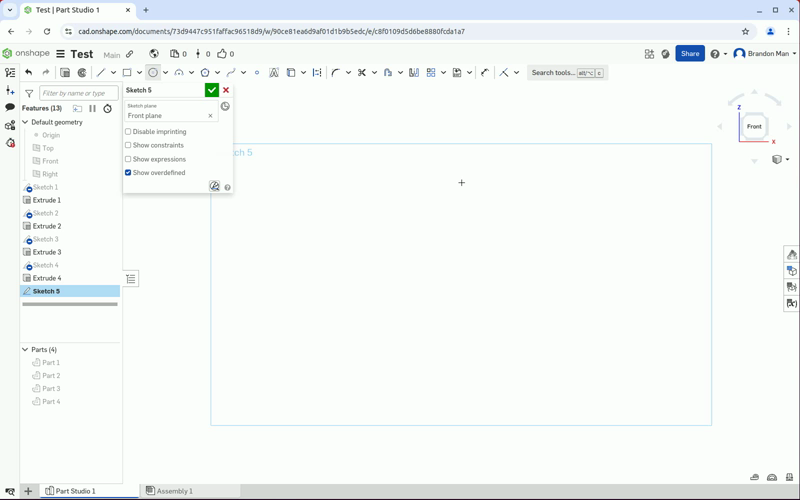
key_up(shift)
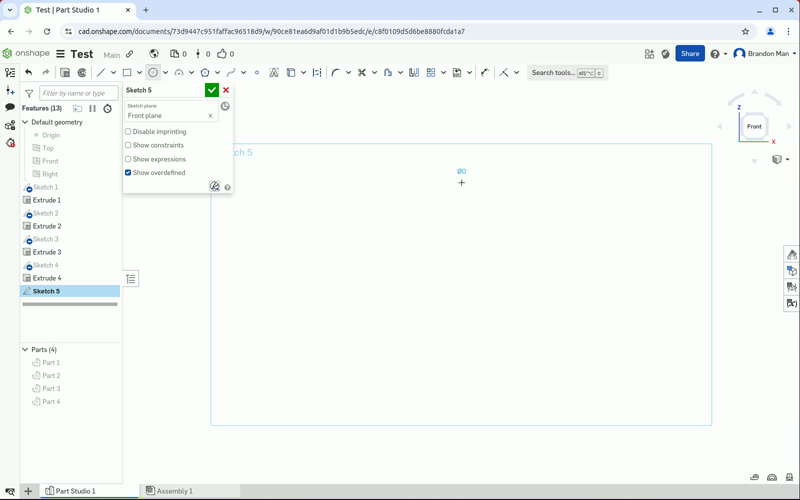
mouse_move(474, 182)
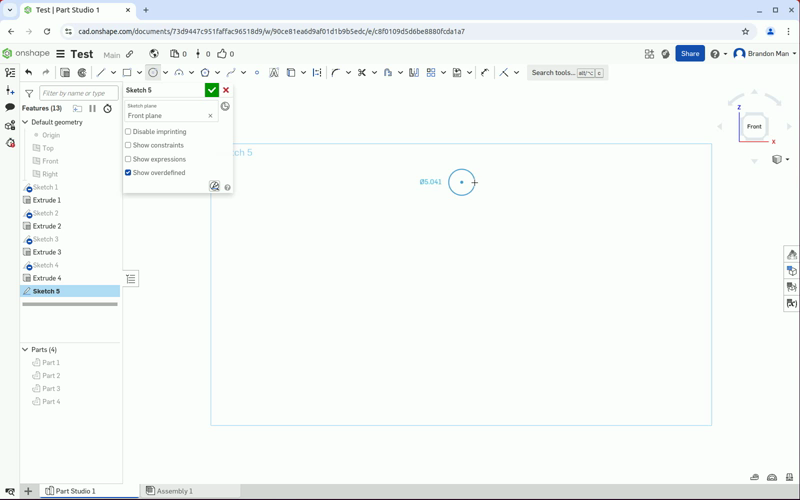
click(474, 182)
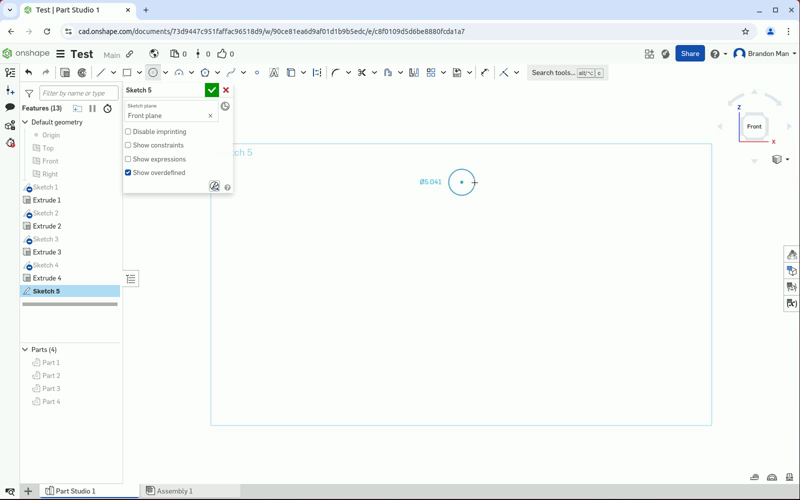
key(esc)
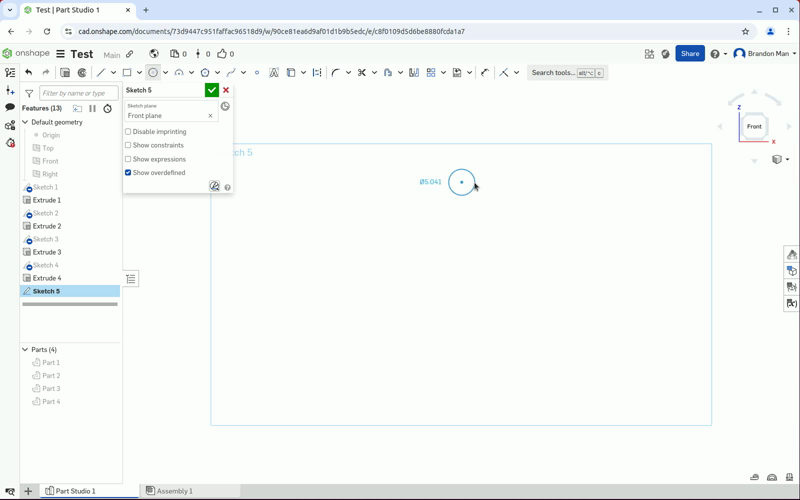
mouse_move(460, 177)
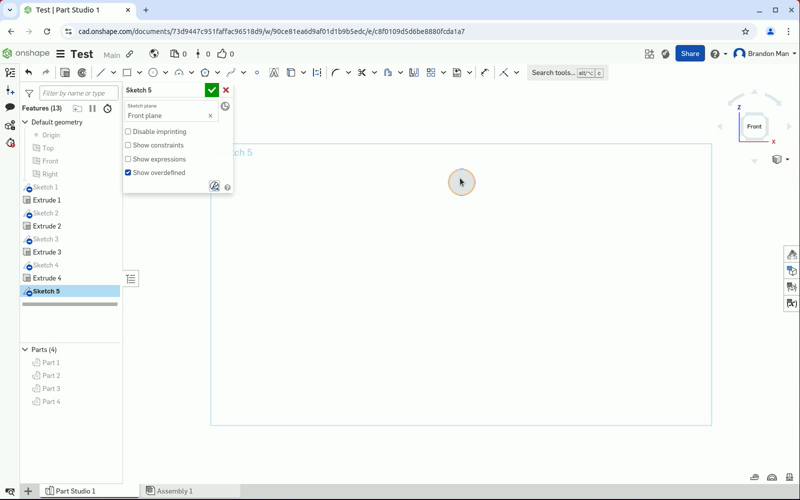
scroll(6)
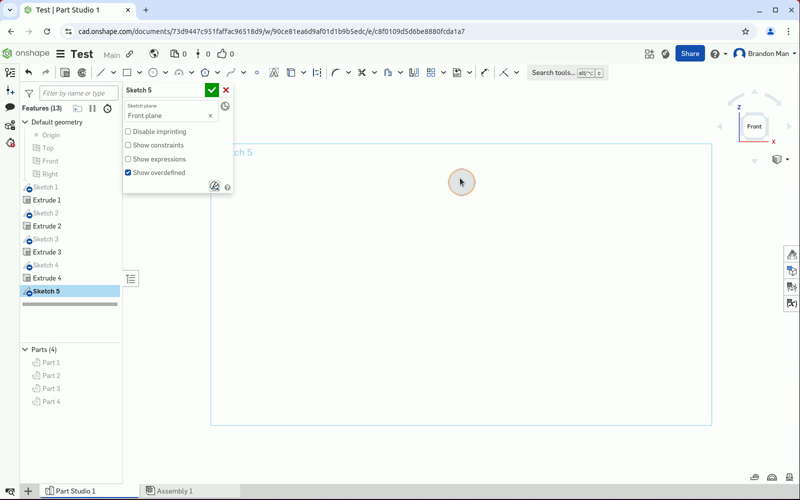
scroll(6)
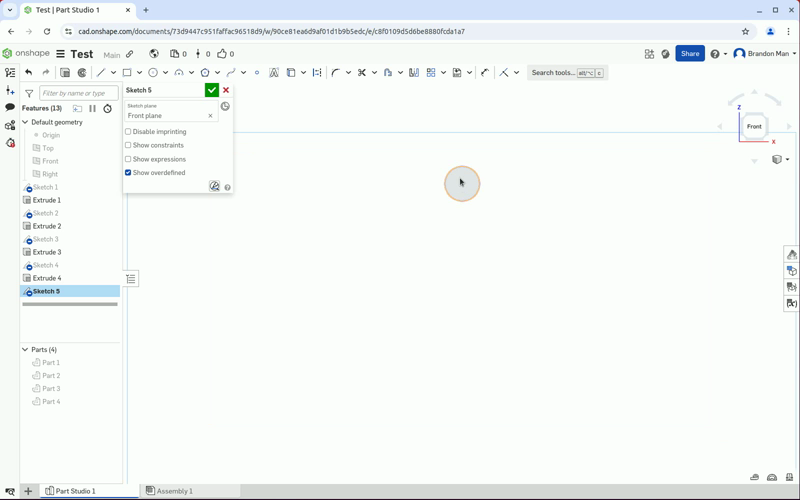
scroll(6)
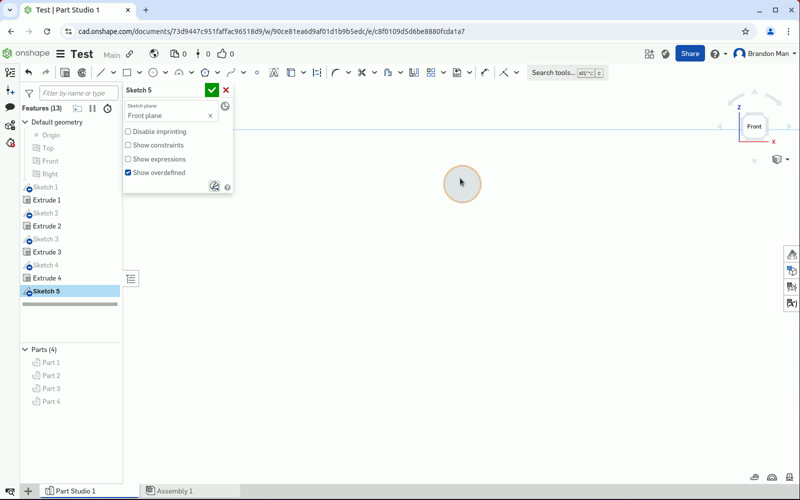
scroll(6)
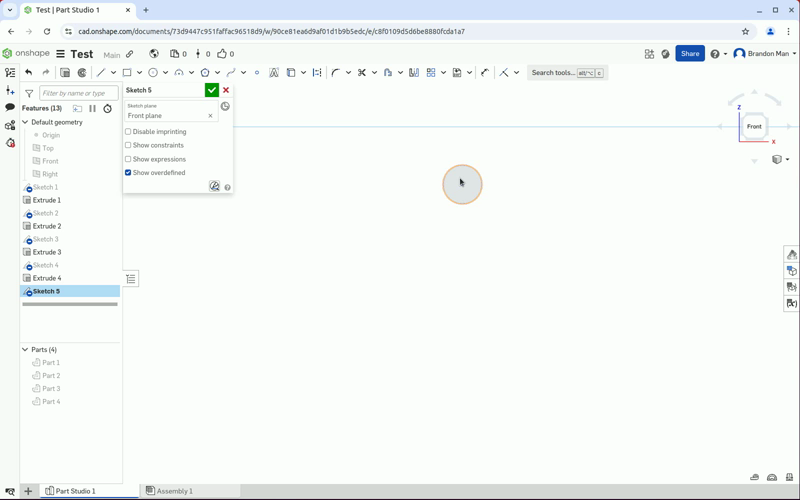
scroll(6)
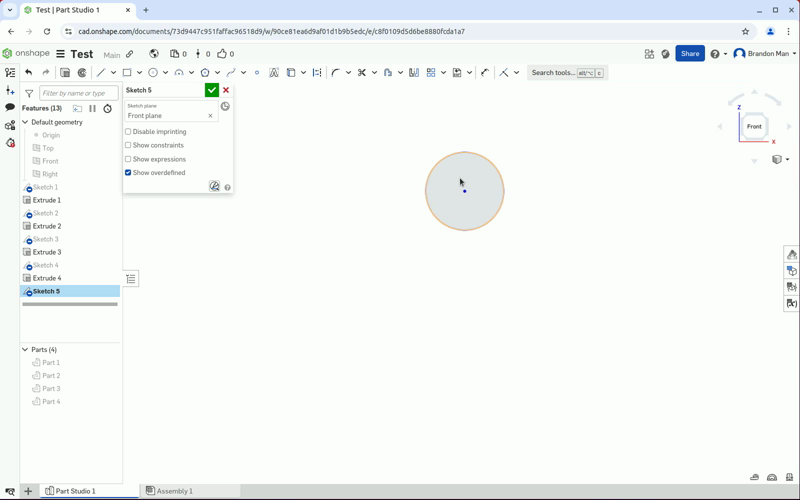
scroll(6)
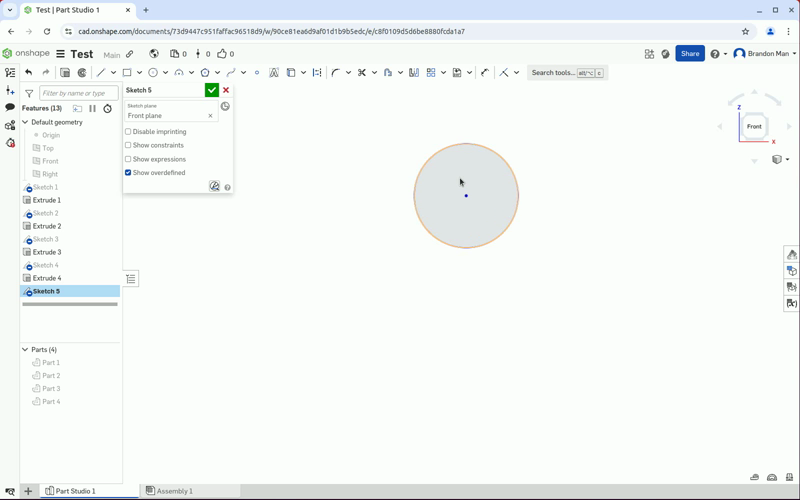
scroll(6)
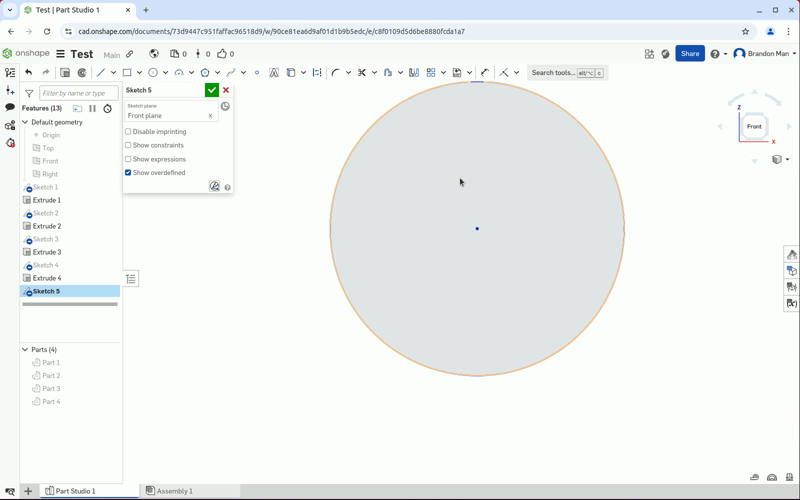
click(460, 177)
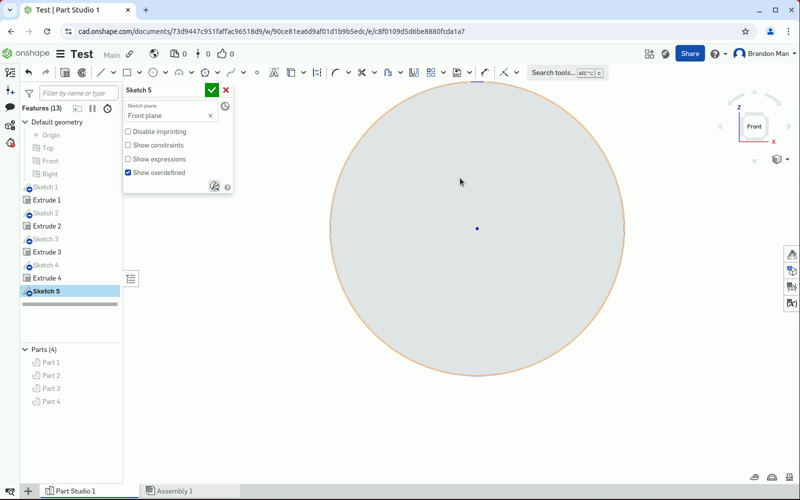
scroll(-6)
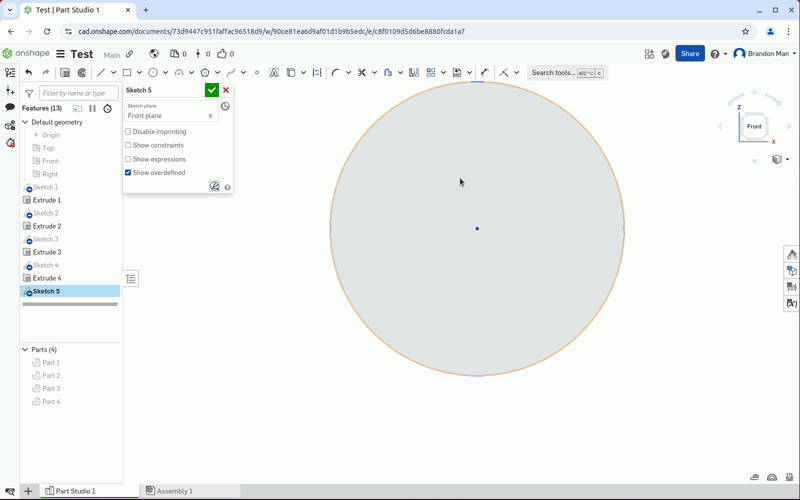
scroll(-6)
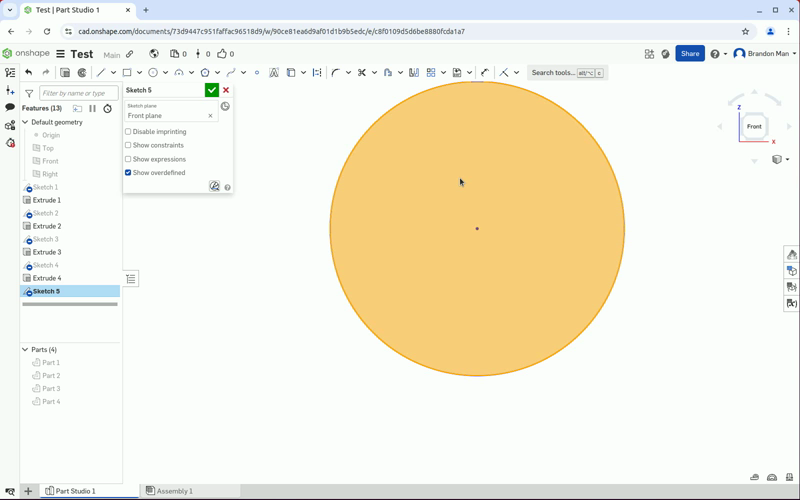
scroll(-6)
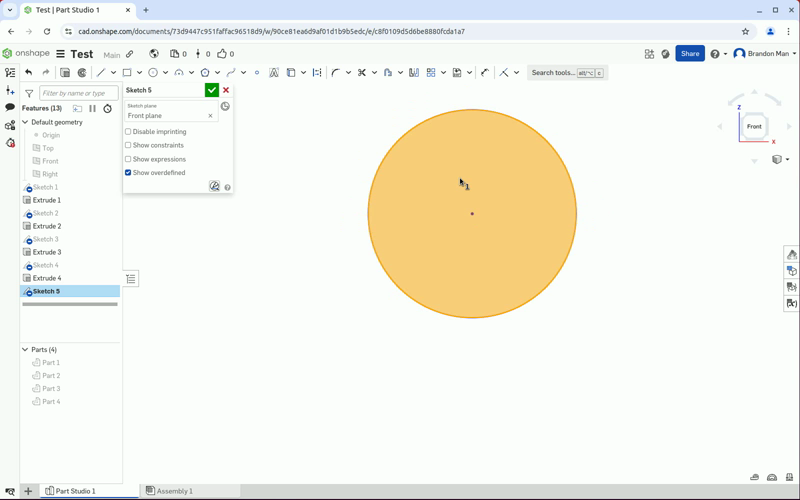
scroll(-6)
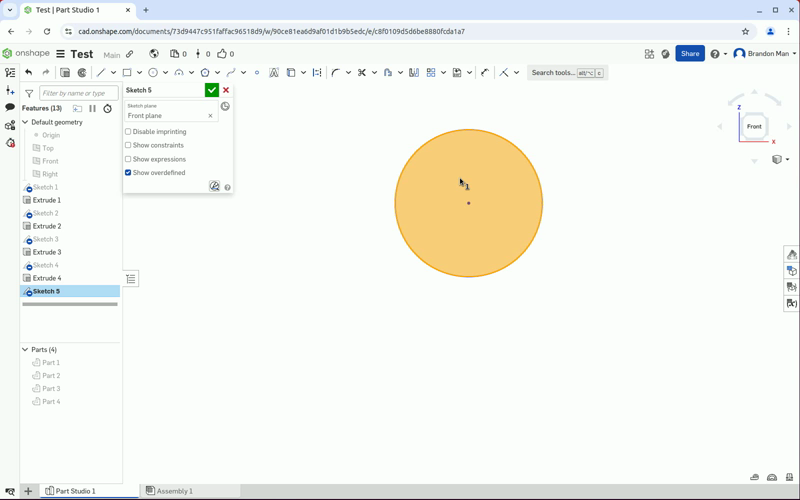
scroll(-6)
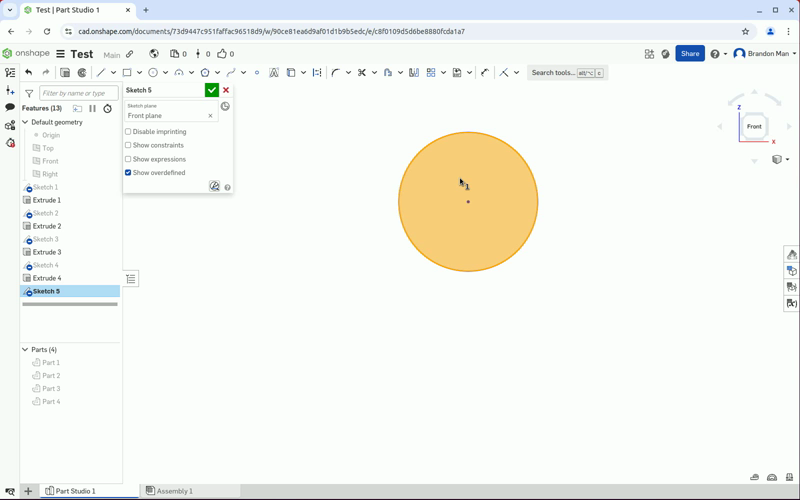
scroll(-6)
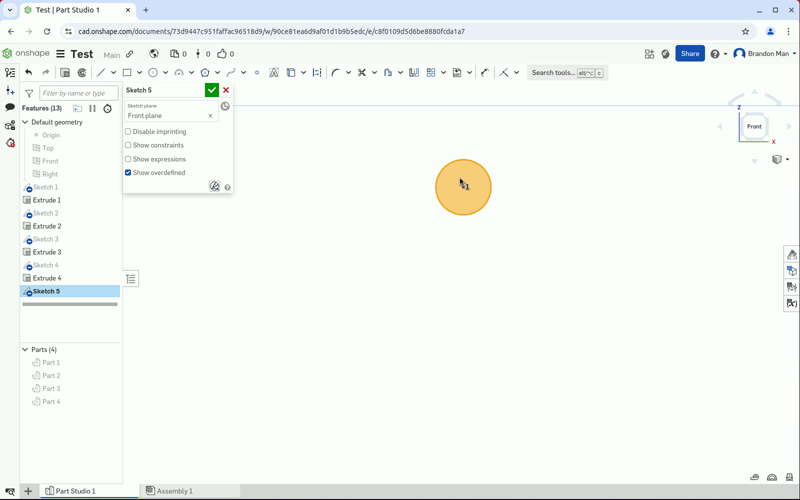
scroll(-6)
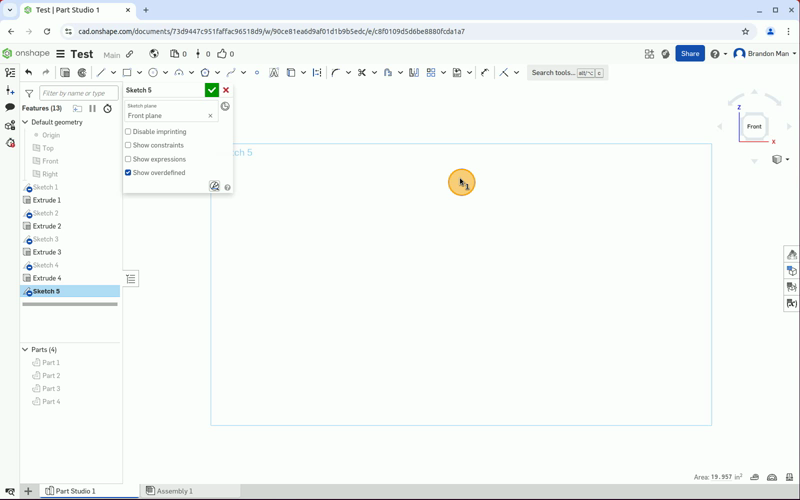
mouse_move(73, 352)
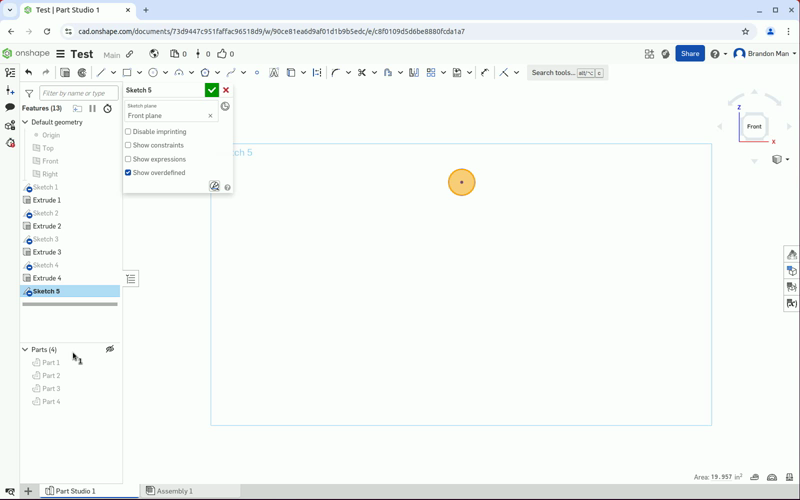
key(shift+y)
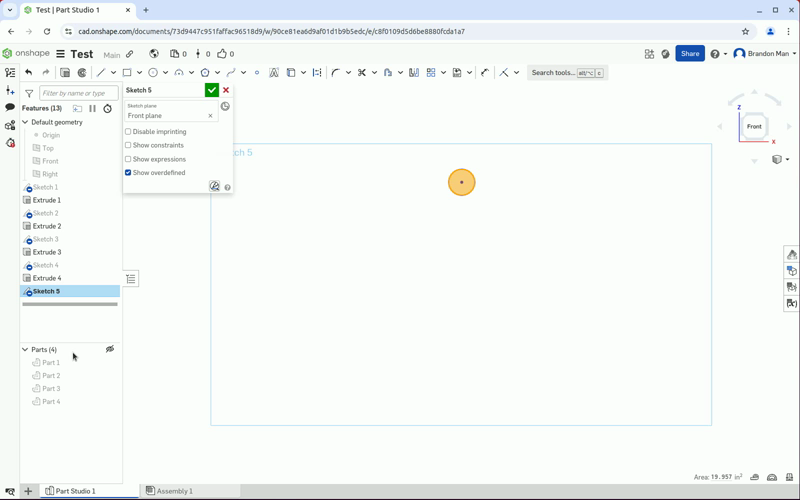
key(shift+e)
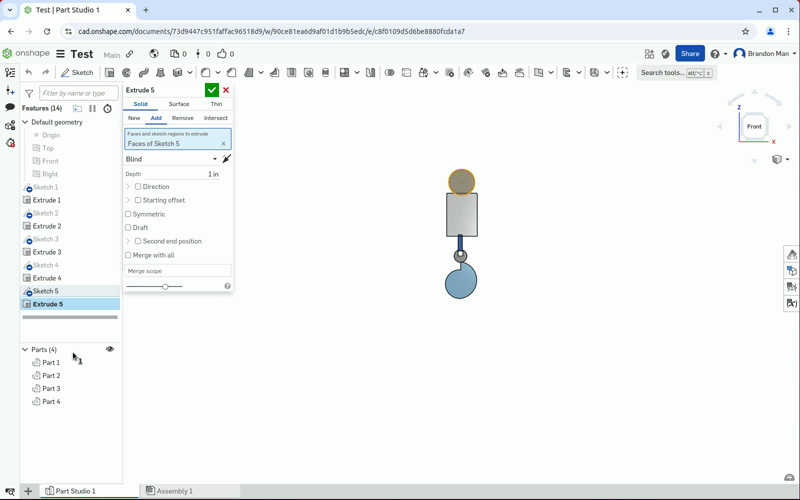
mouse_move(143, 106)
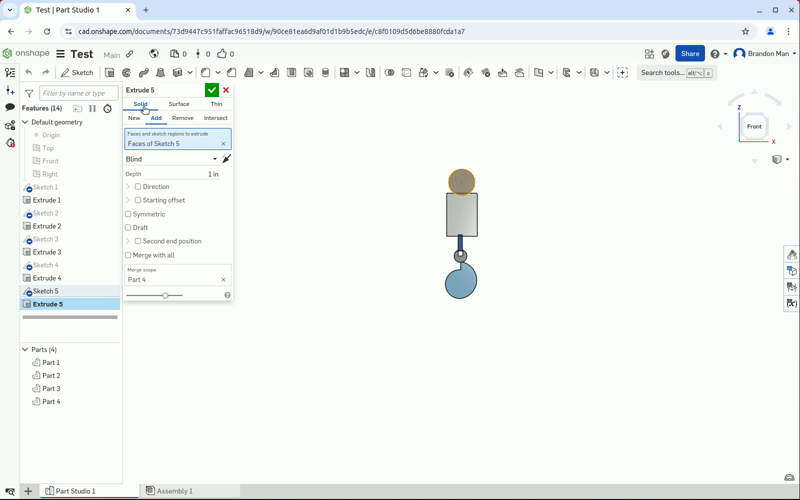
click(143, 106)
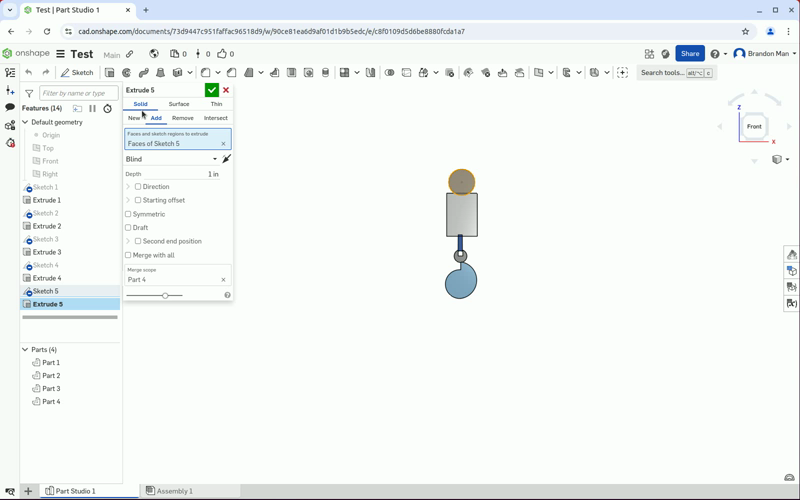
mouse_move(137, 120)
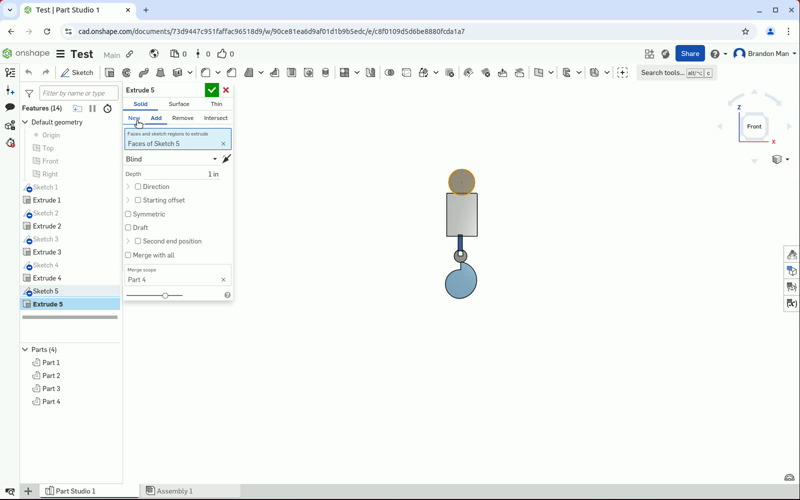
click(137, 120)
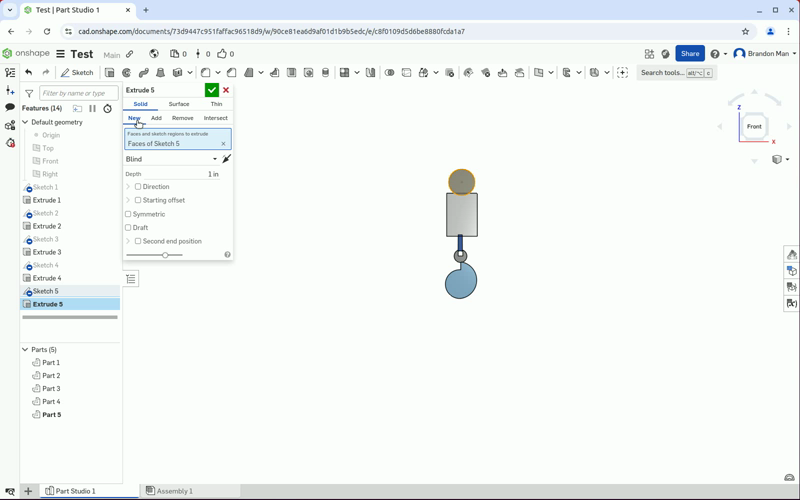
key(tab, 4)
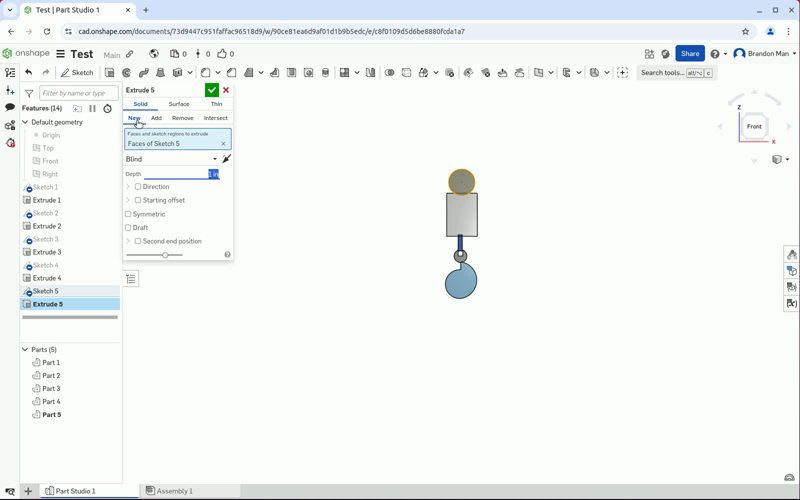
text(1.444)
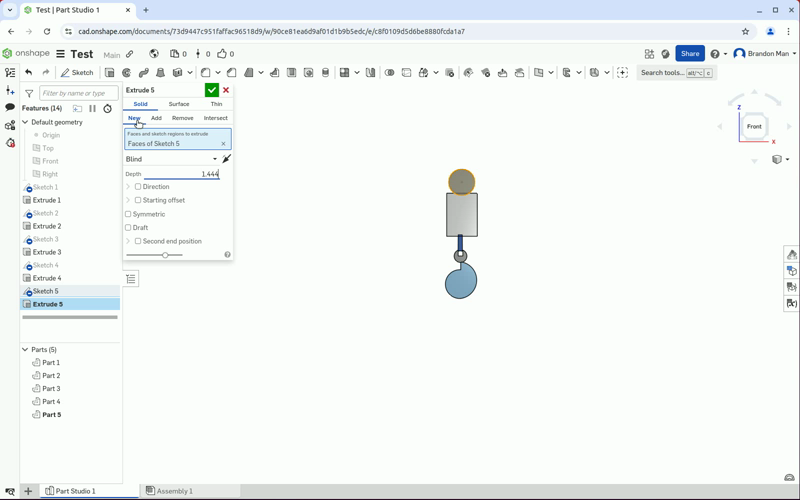
key(enter)
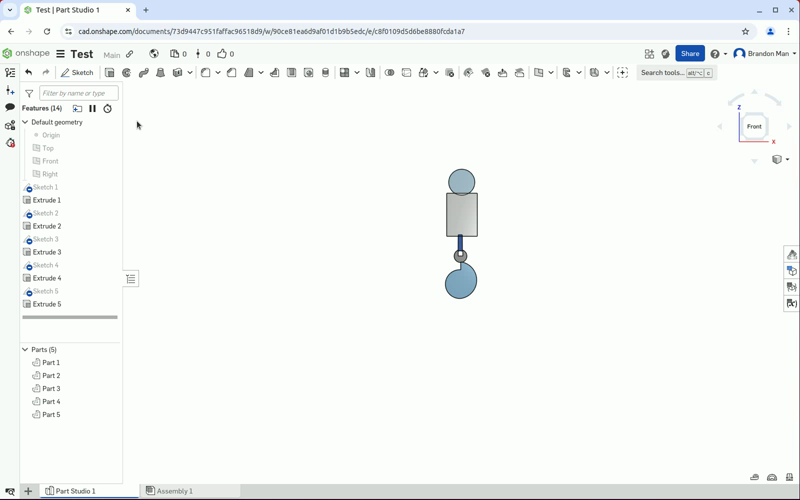
key(shift+h)
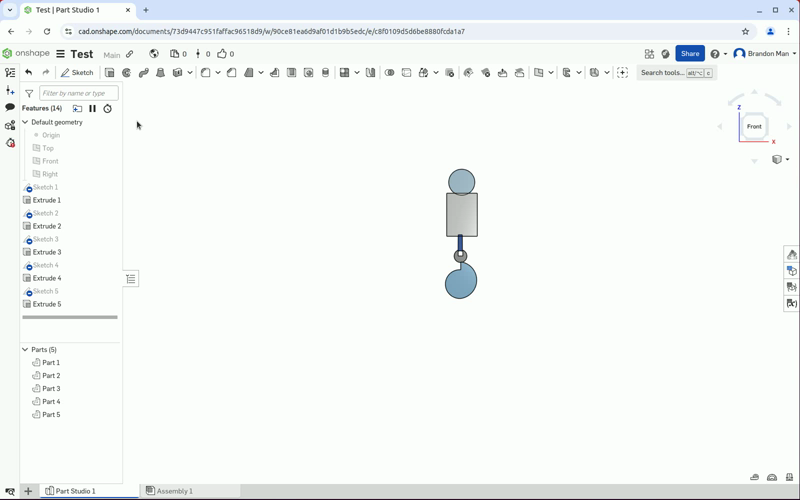
key(shift+h)
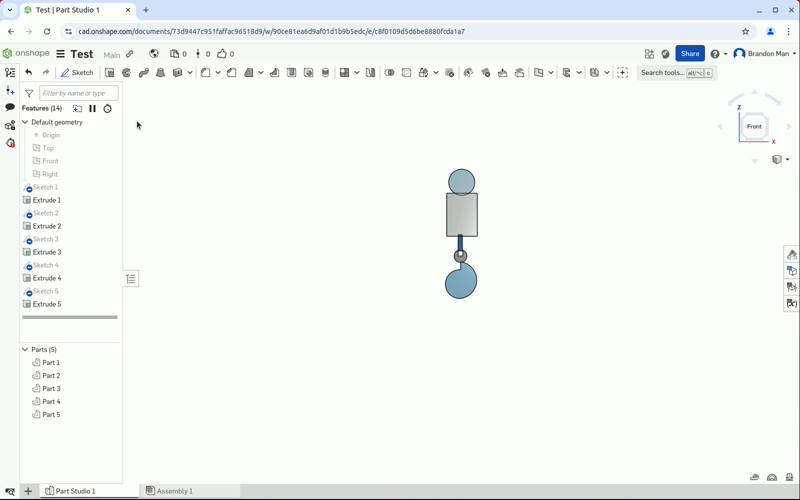
mouse_move(73, 189)
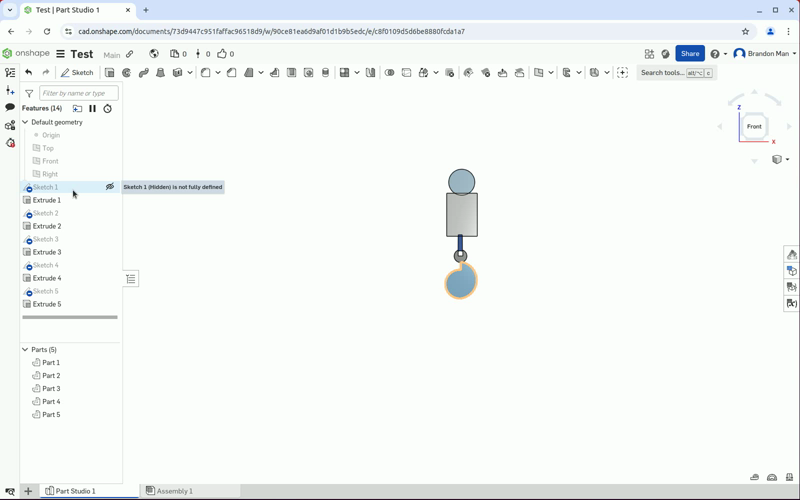
click(73, 189)
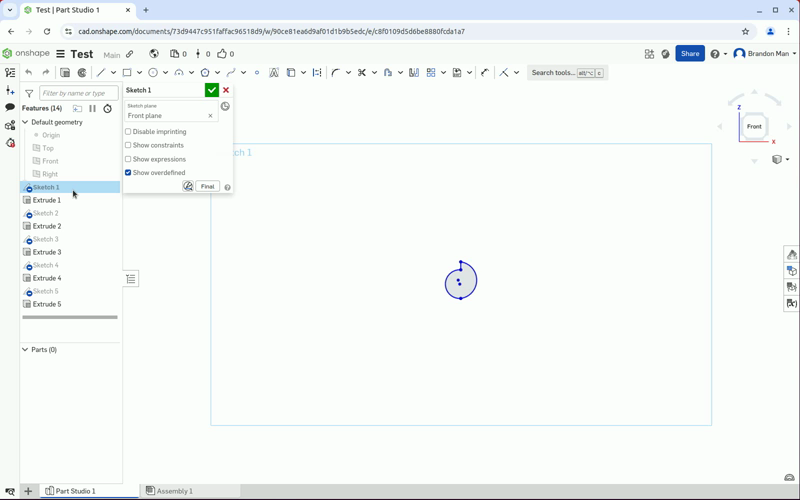
mouse_move(229, 92)
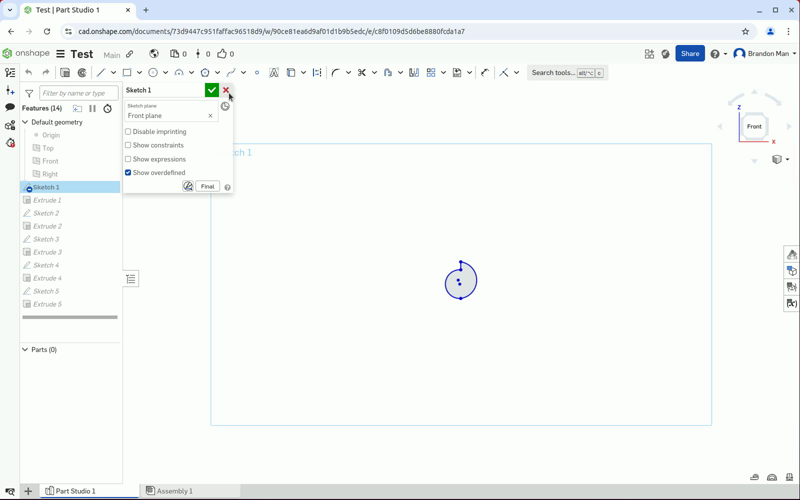
click(229, 92)
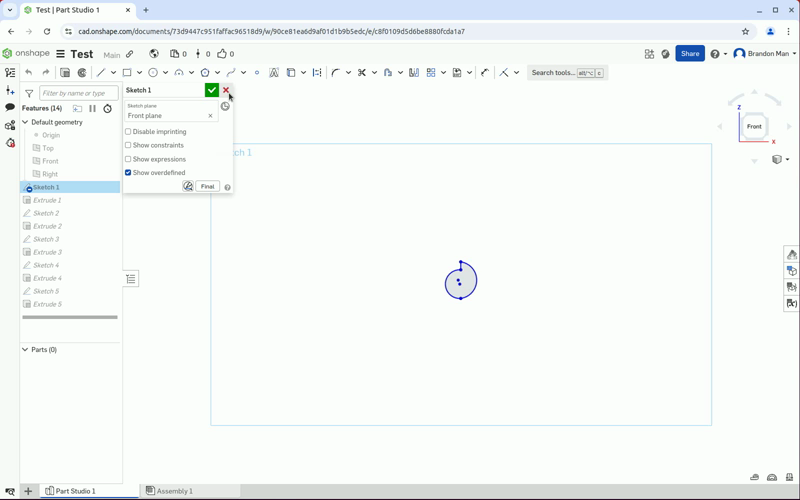
key(shift+s)
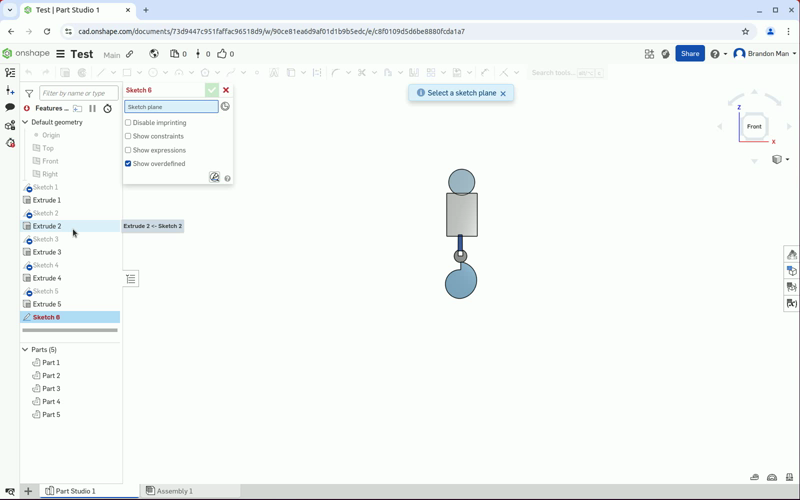
scroll(3)
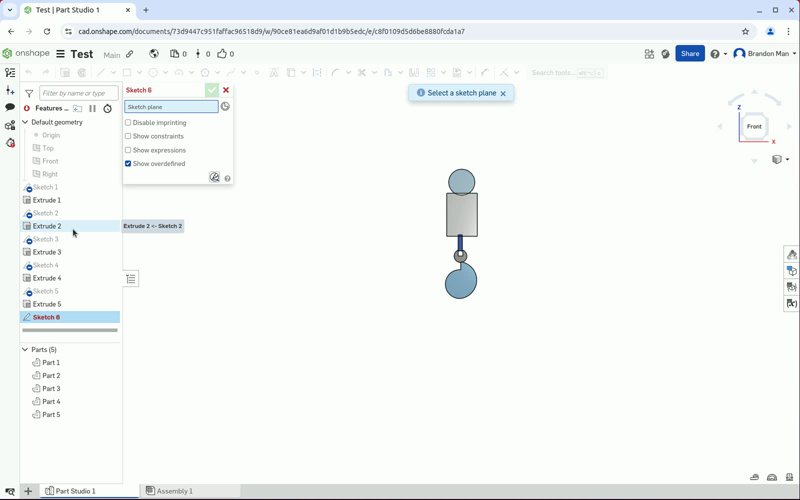
mouse_move(73, 163)
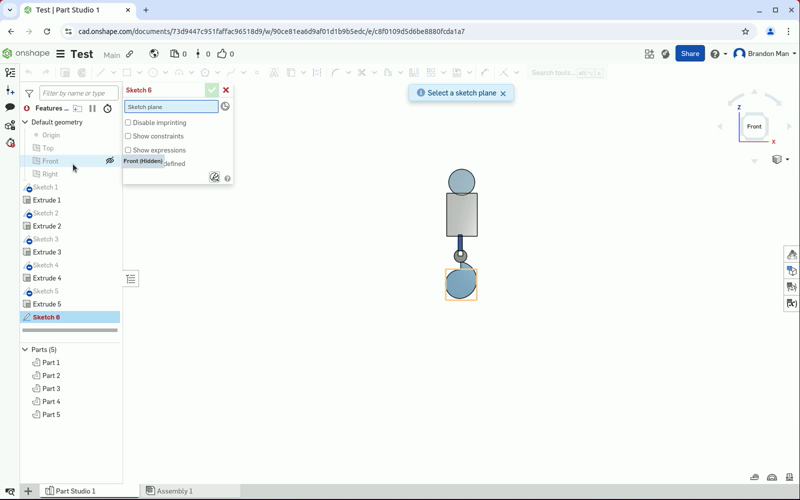
click(73, 163)
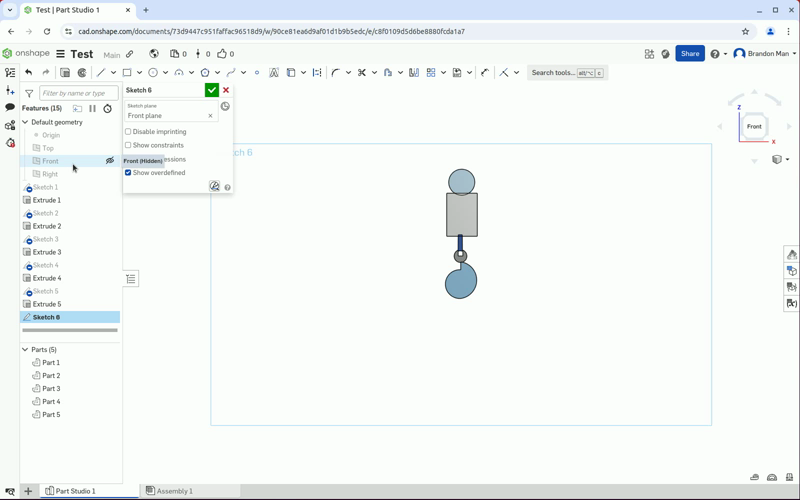
mouse_move(73, 352)
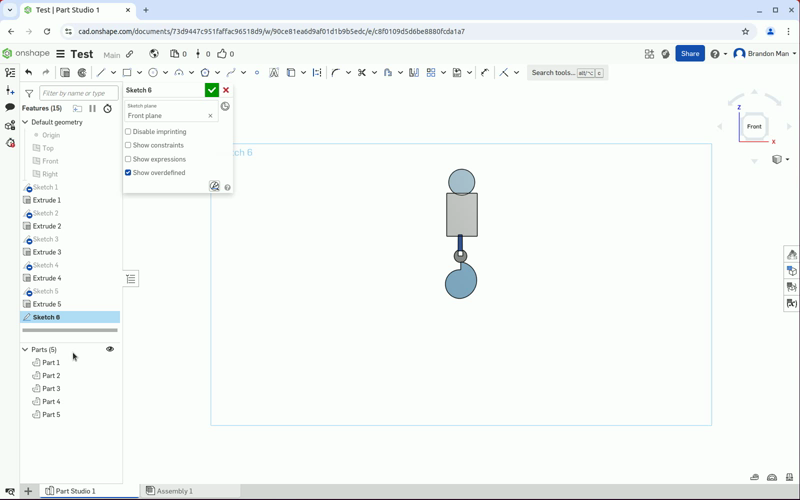
key(y)
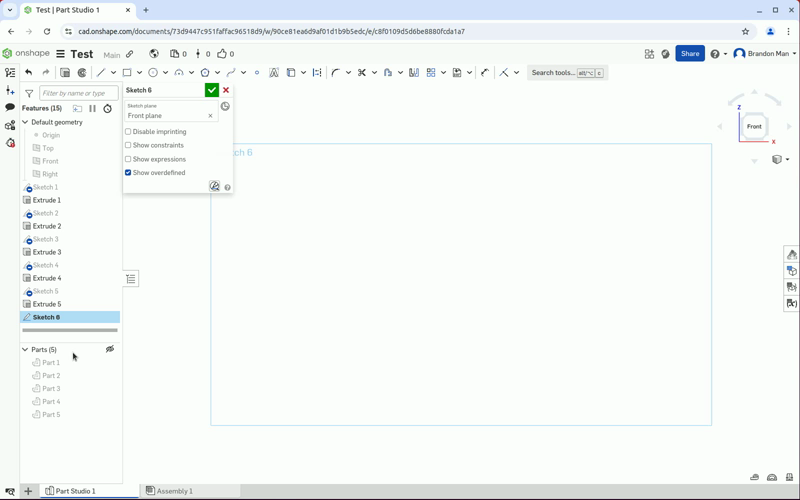
key(l)
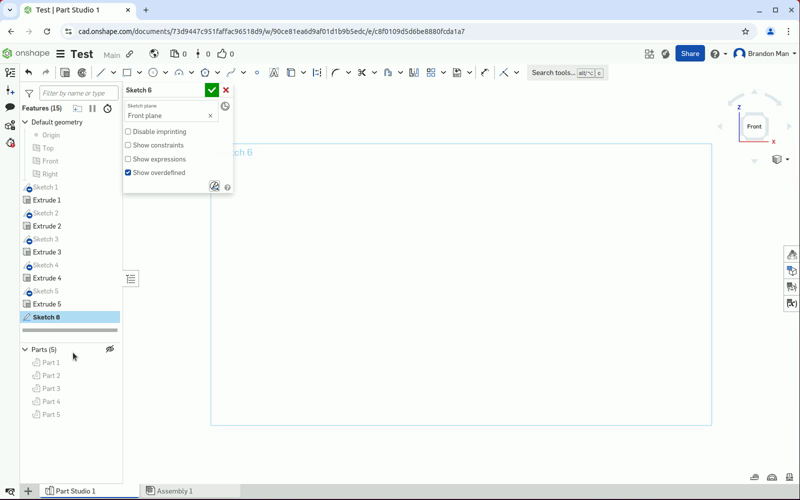
key_down(shift)
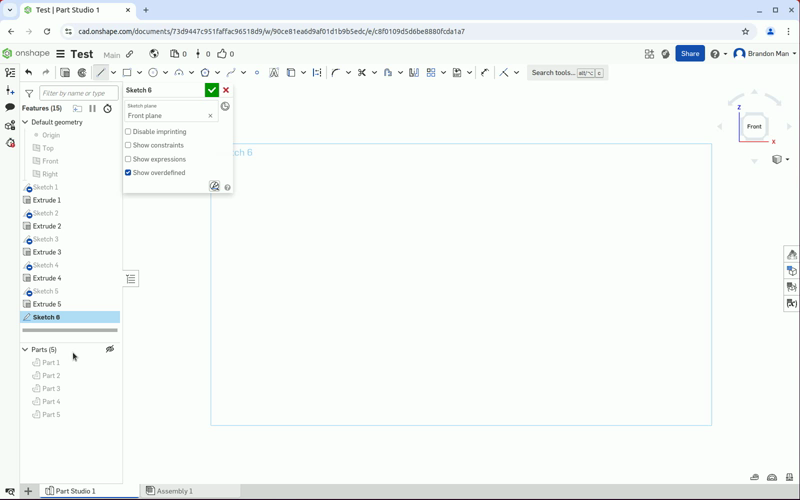
mouse_move(458, 255)
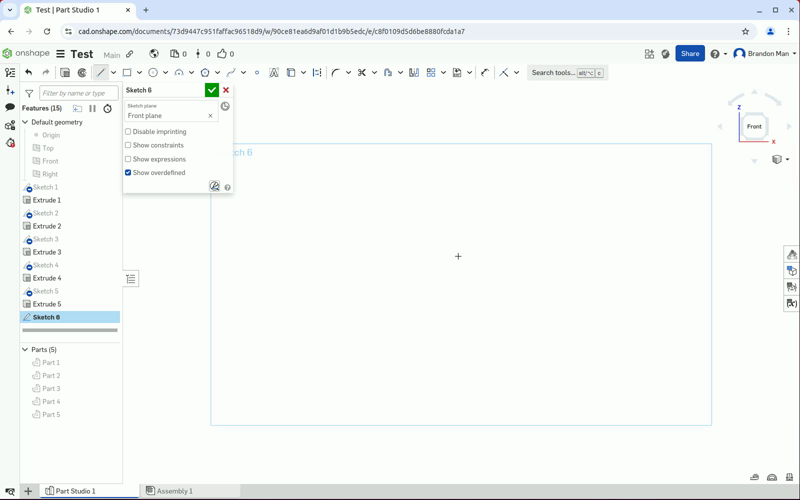
click(458, 255)
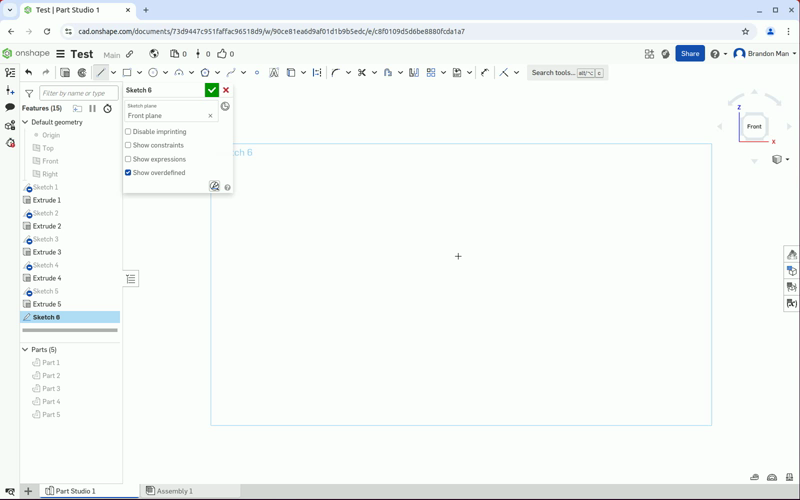
key_up(shift)
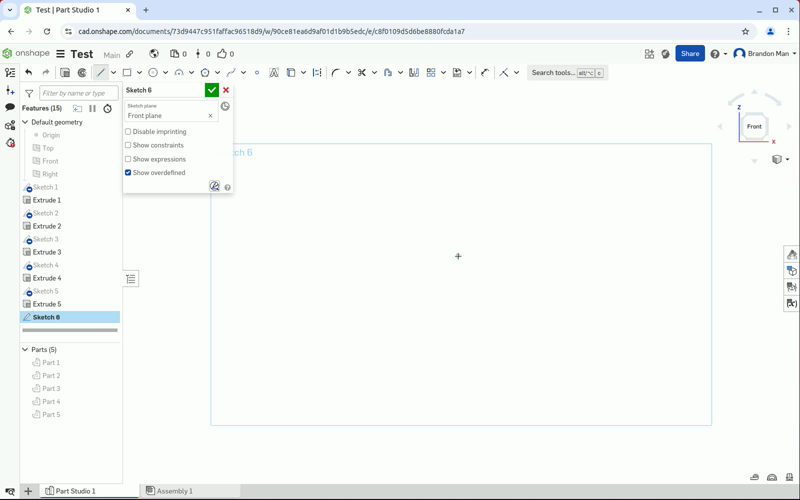
key_down(shift)
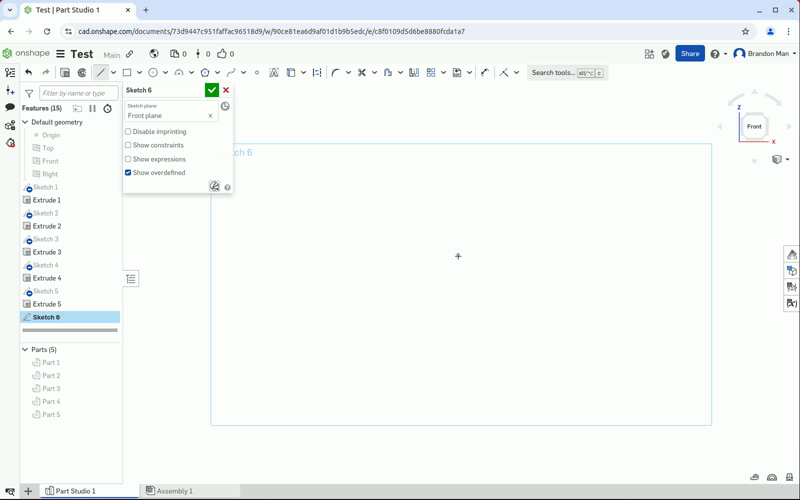
mouse_move(488, 255)
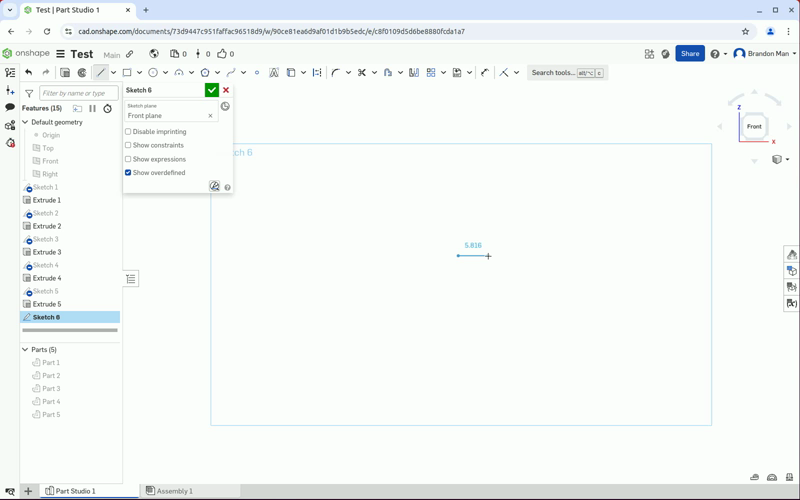
mouse_move(462, 255)
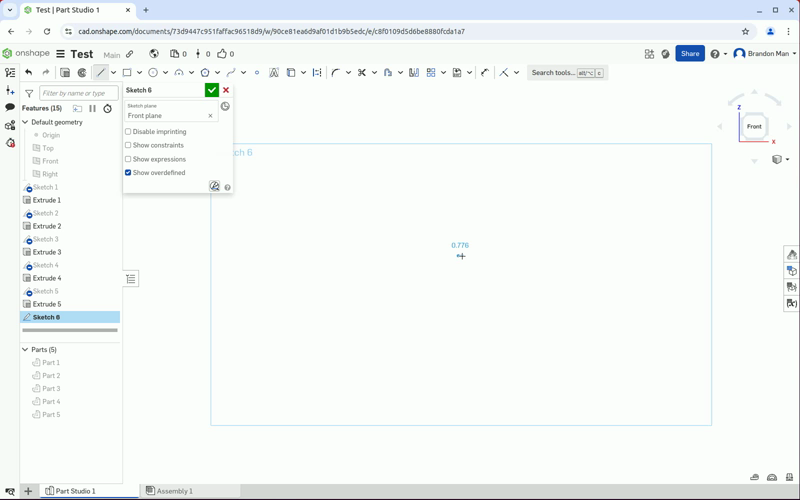
scroll(6)
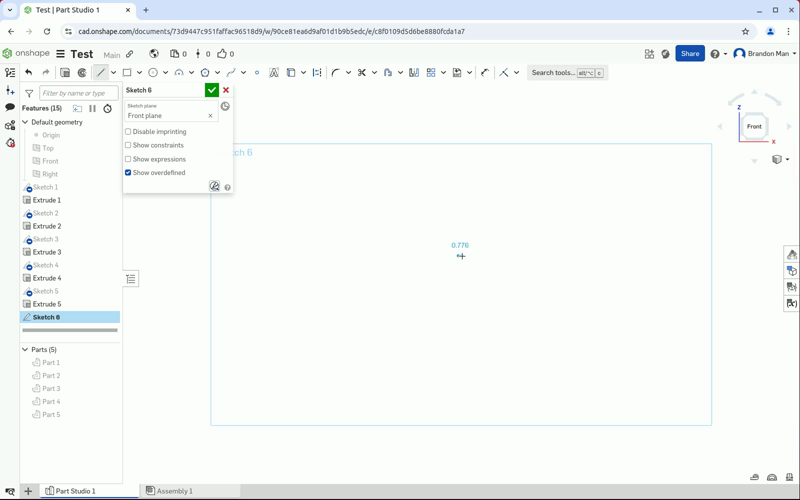
scroll(6)
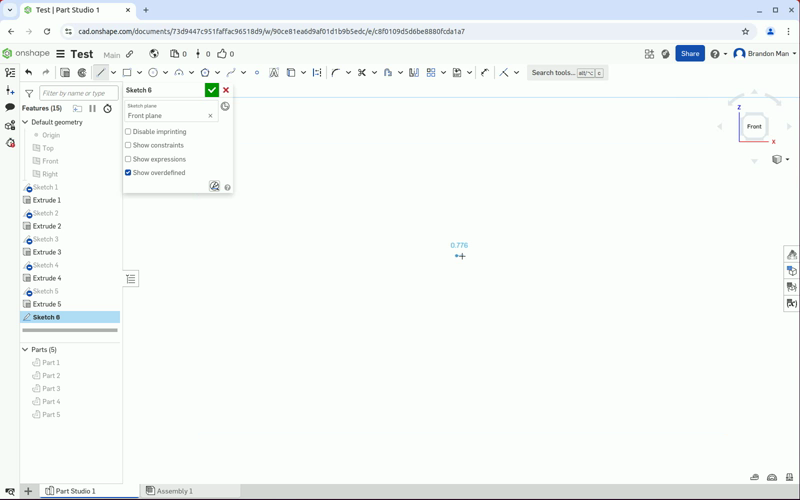
scroll(6)
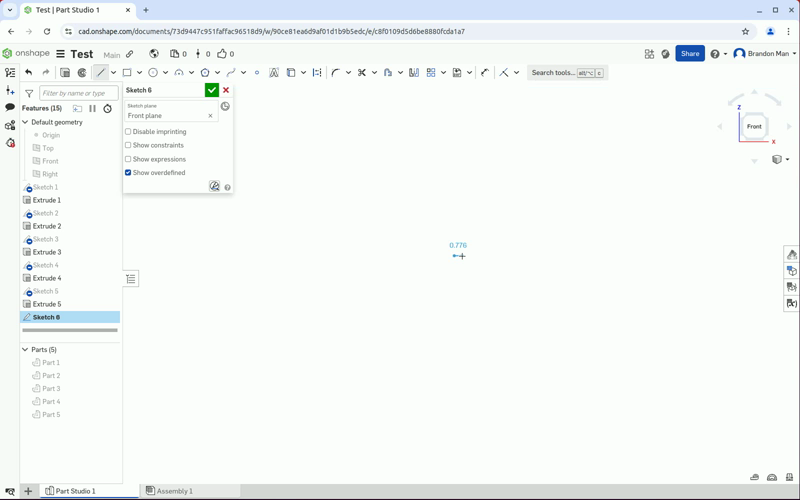
scroll(6)
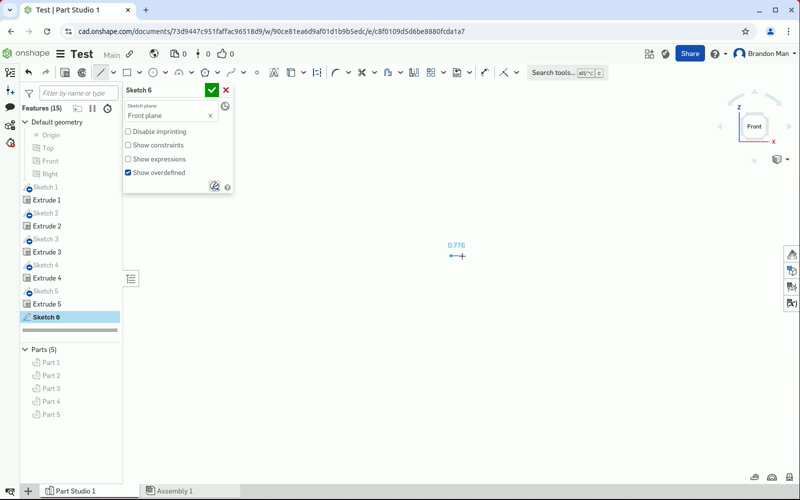
scroll(6)
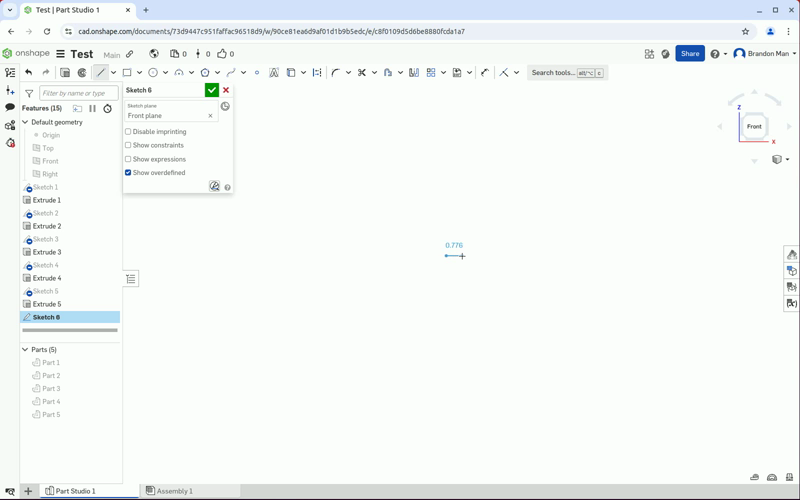
scroll(6)
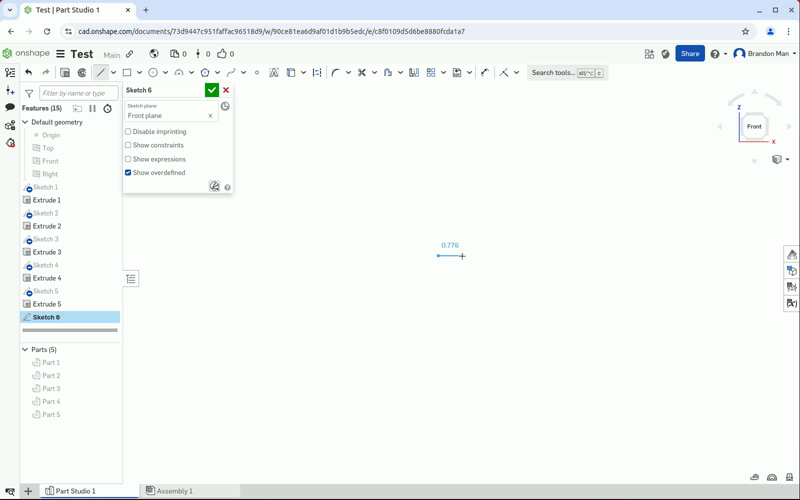
scroll(6)
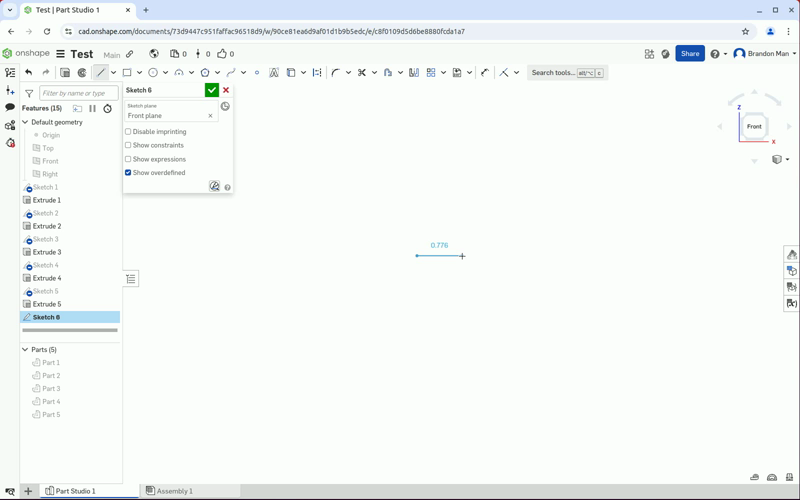
click(462, 255)
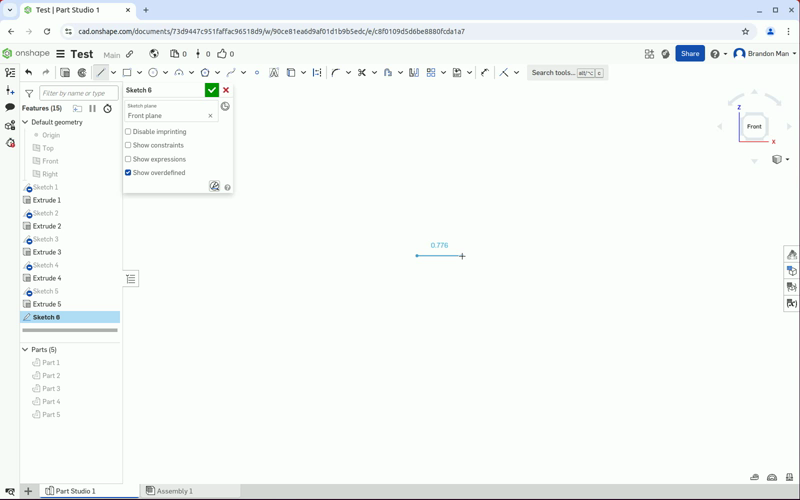
scroll(-6)
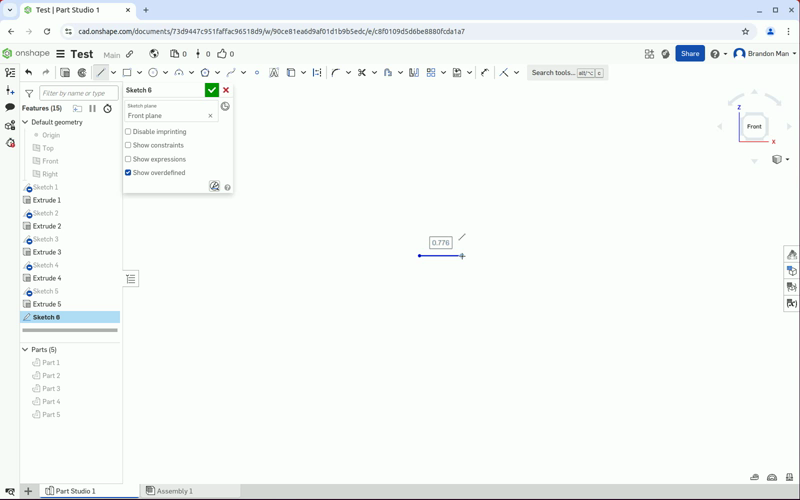
scroll(-6)
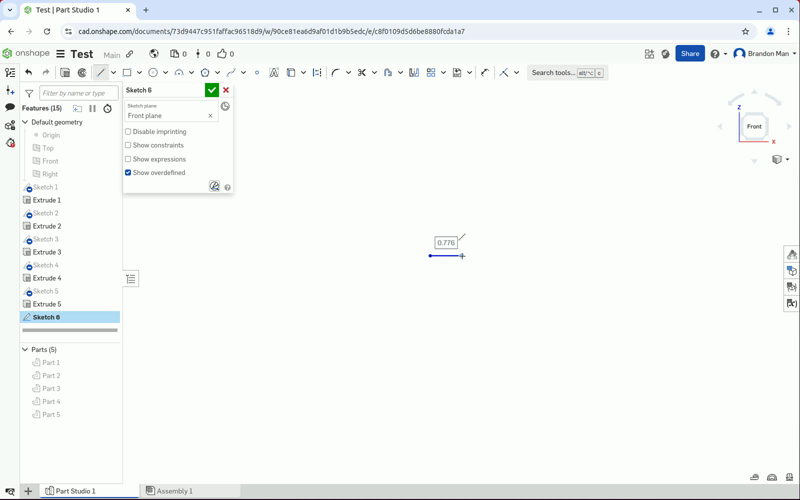
scroll(-6)
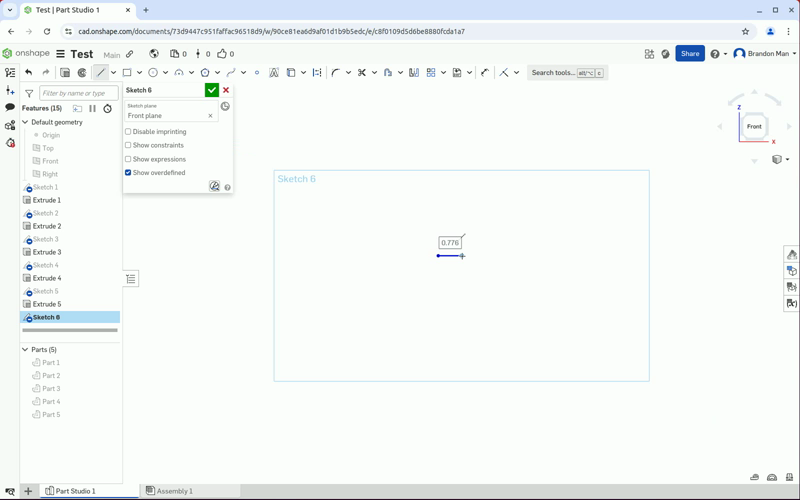
scroll(-6)
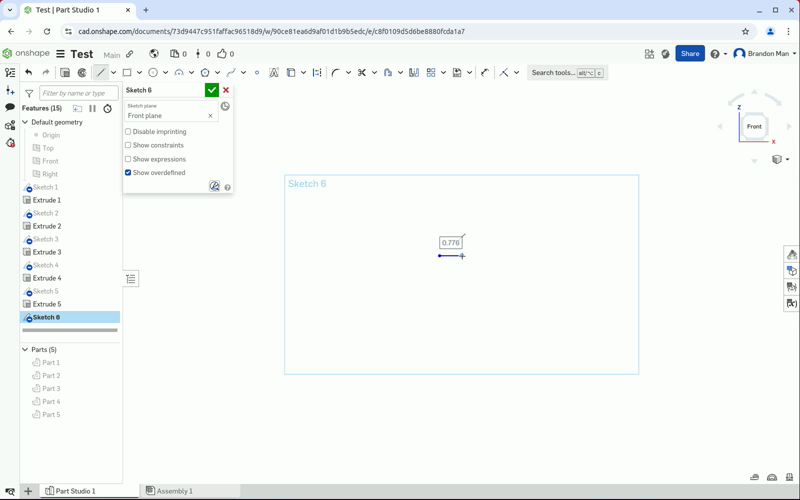
scroll(-6)
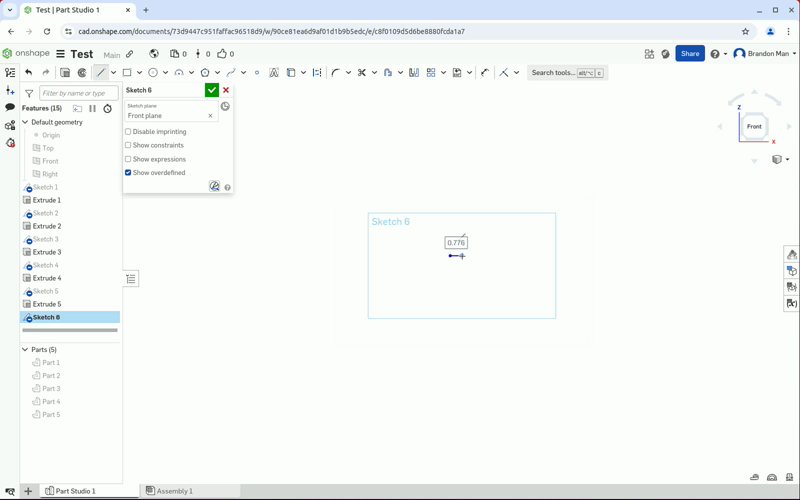
scroll(-6)
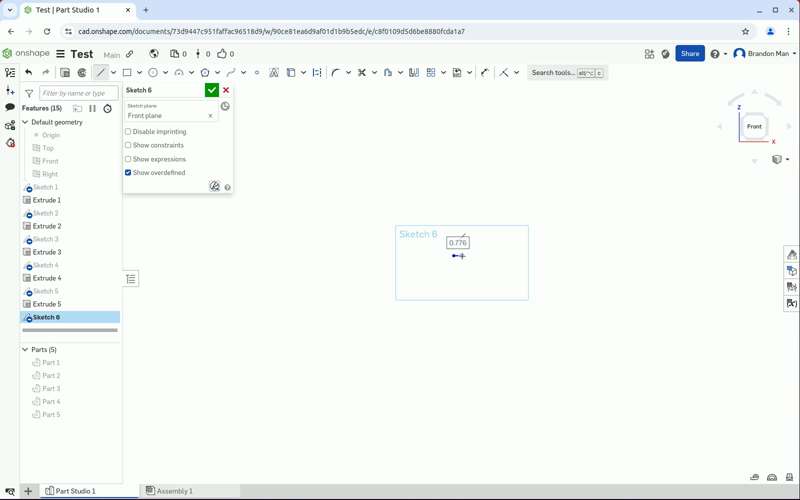
scroll(-6)
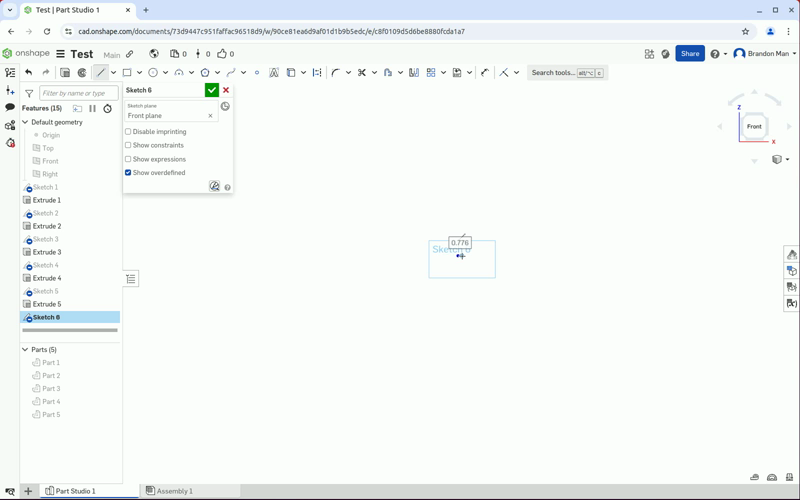
key_up(shift)
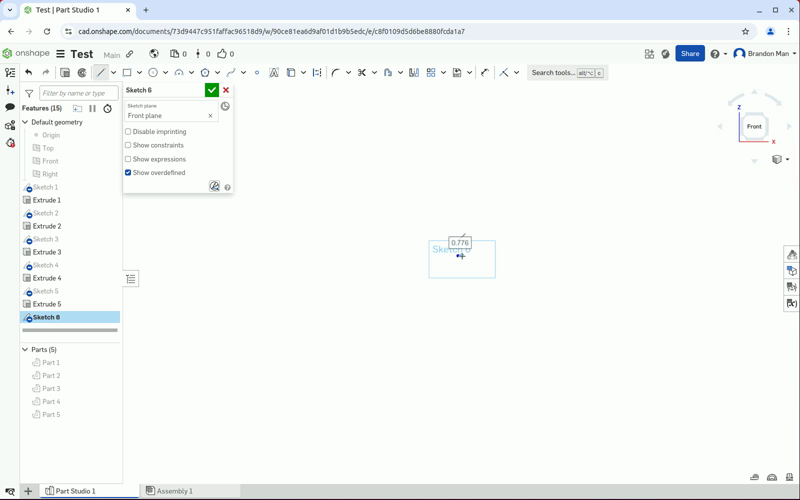
key_down(shift)
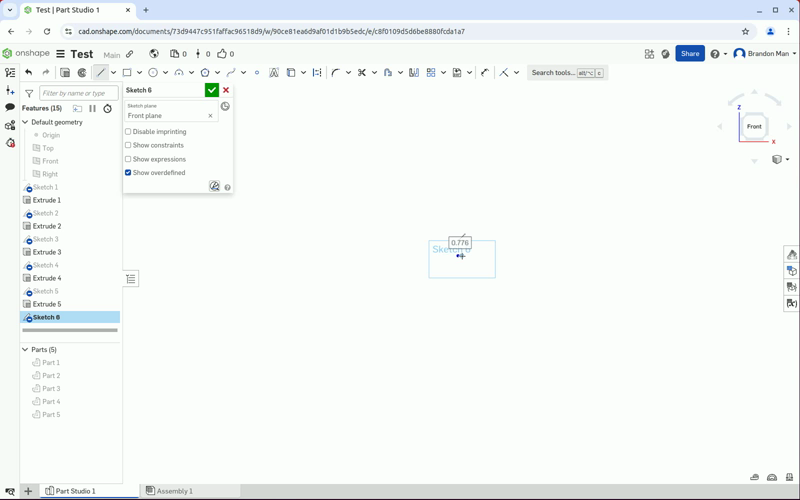
mouse_move(492, 255)
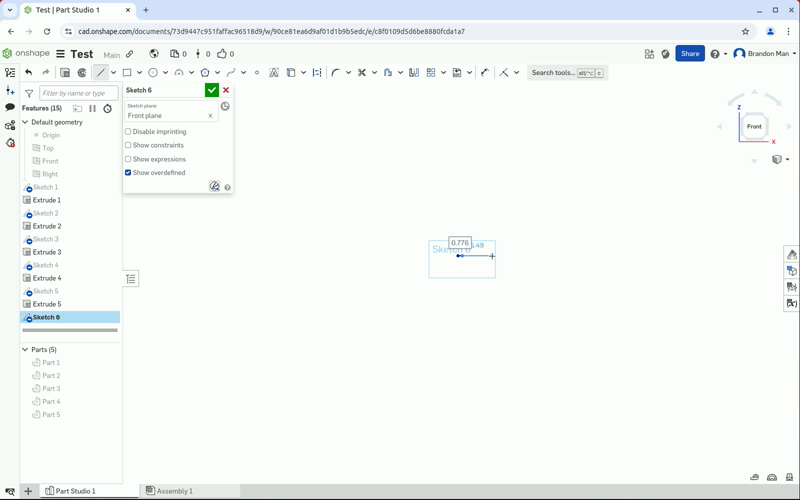
mouse_move(462, 250)
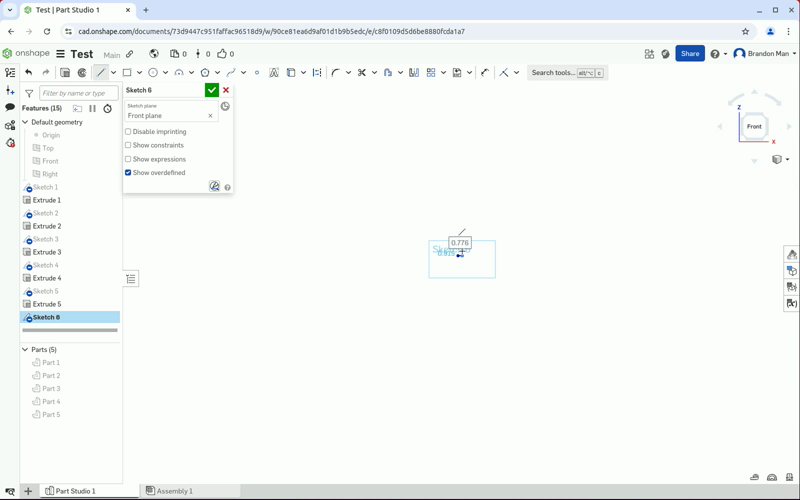
scroll(6)
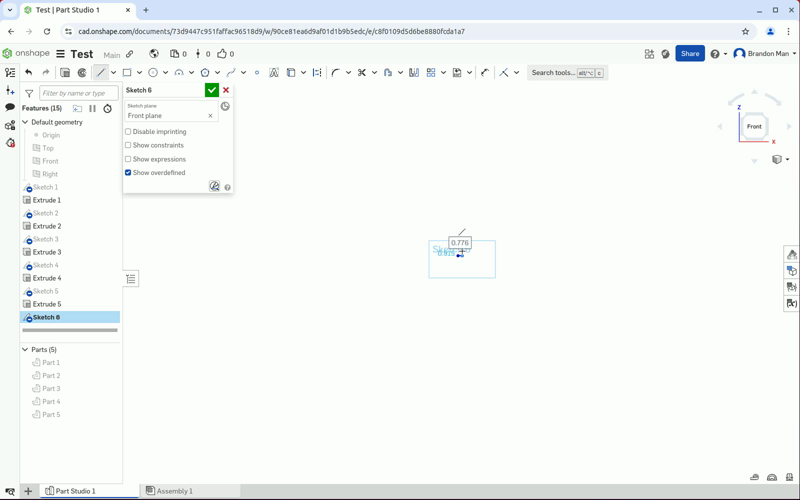
scroll(6)
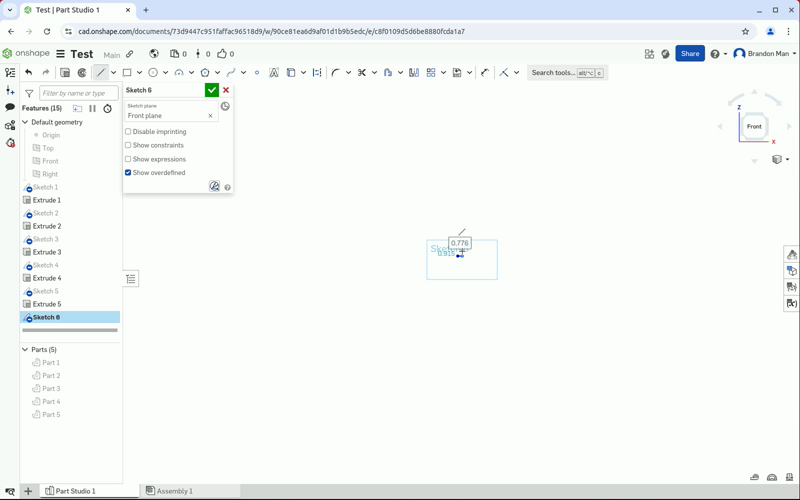
scroll(6)
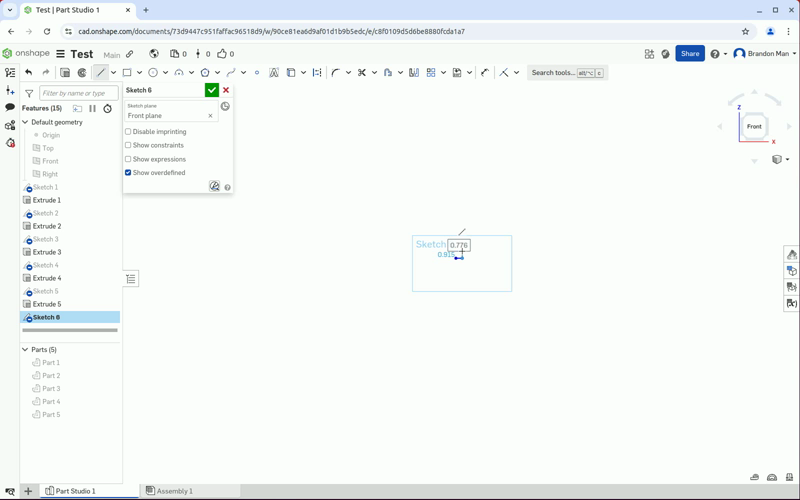
scroll(6)
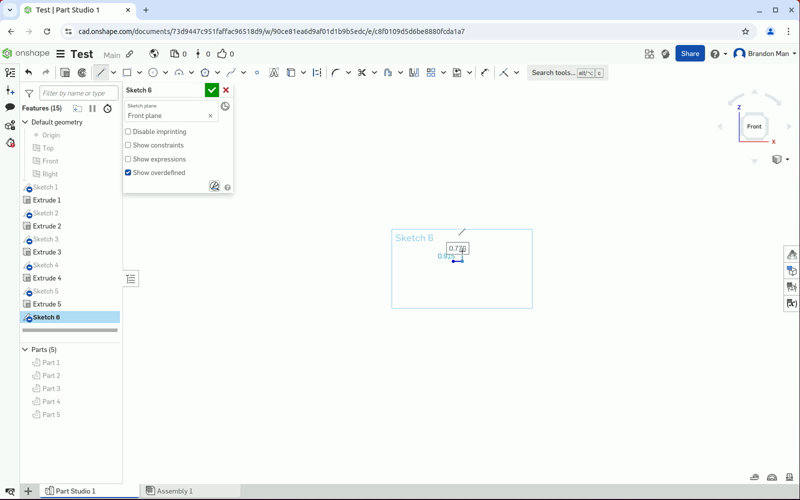
scroll(6)
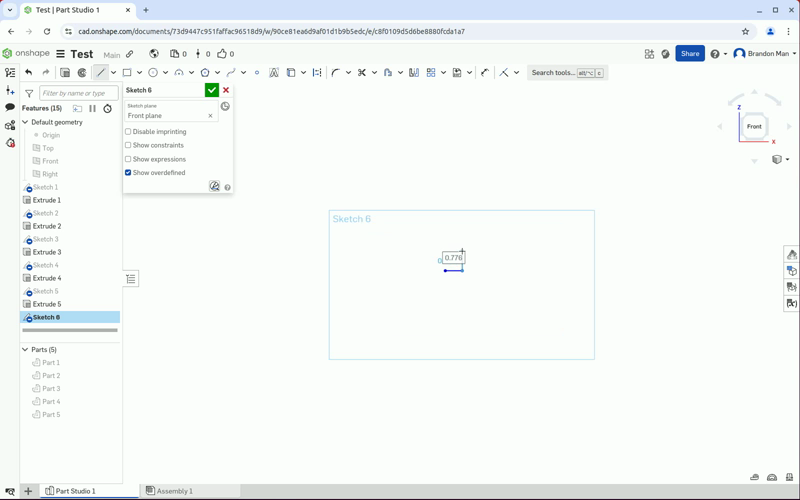
scroll(6)
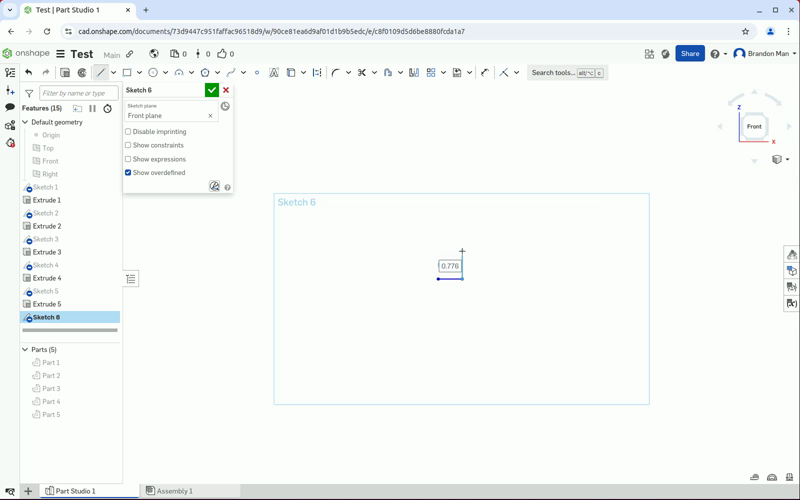
scroll(6)
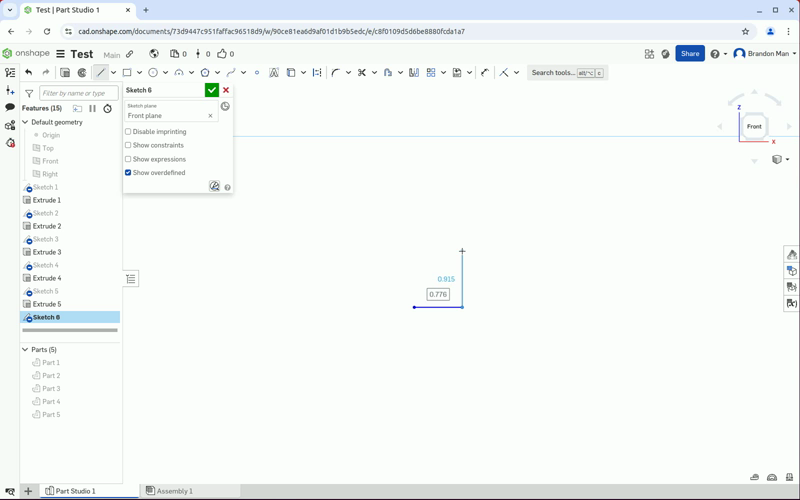
click(462, 250)
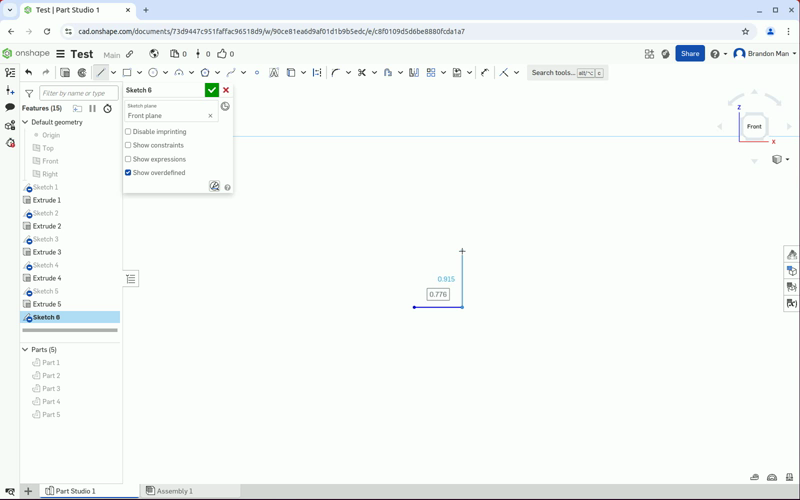
scroll(-6)
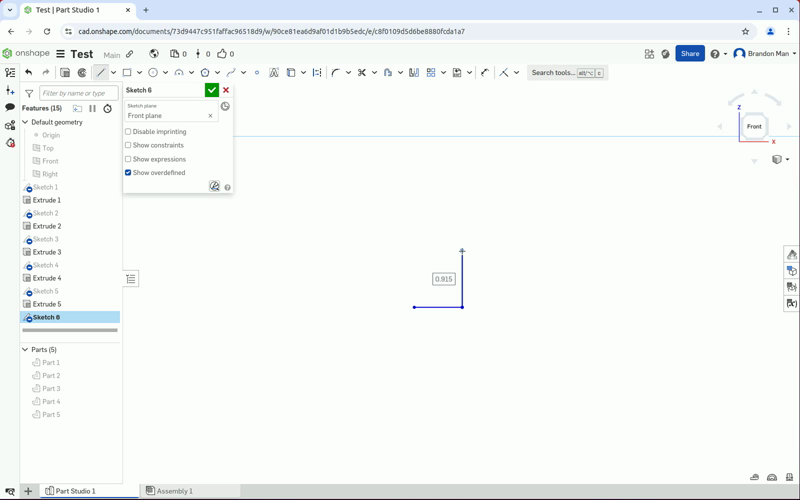
scroll(-6)
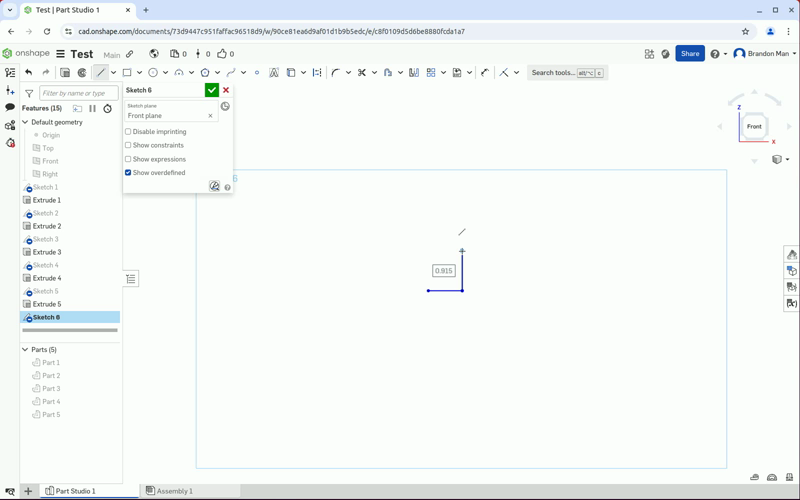
scroll(-6)
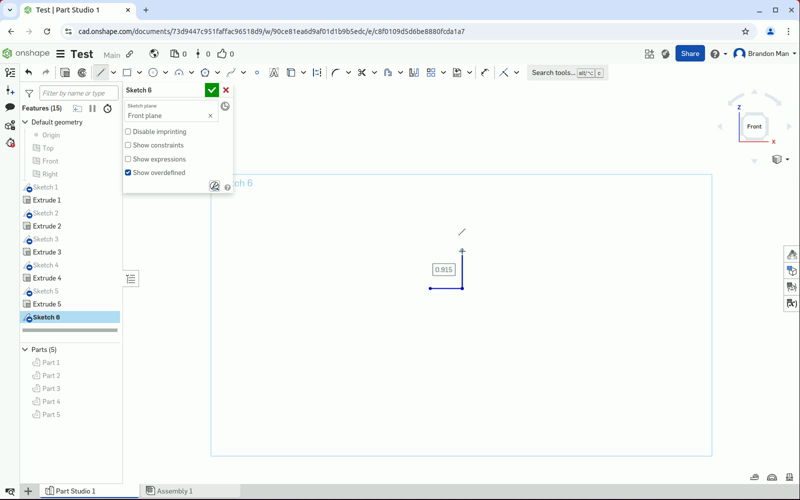
scroll(-6)
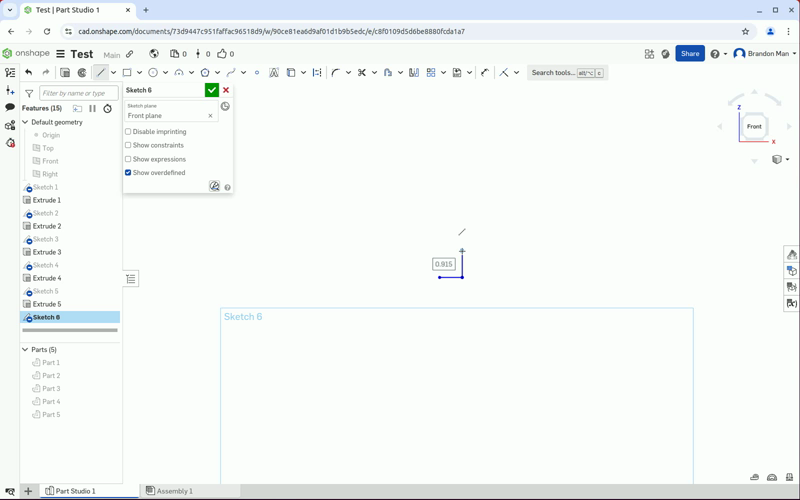
scroll(-6)
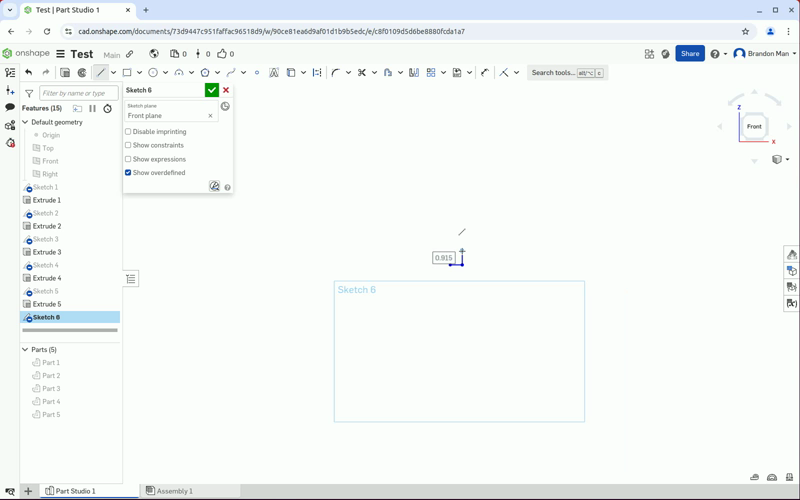
scroll(-6)
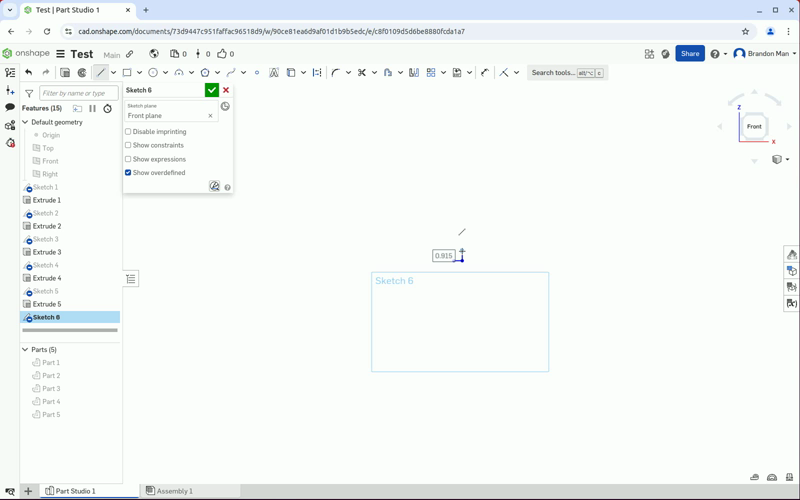
scroll(-6)
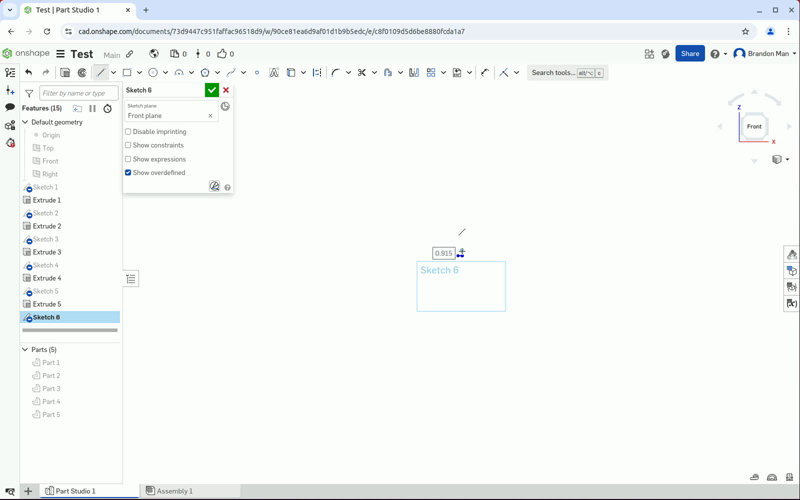
key_up(shift)
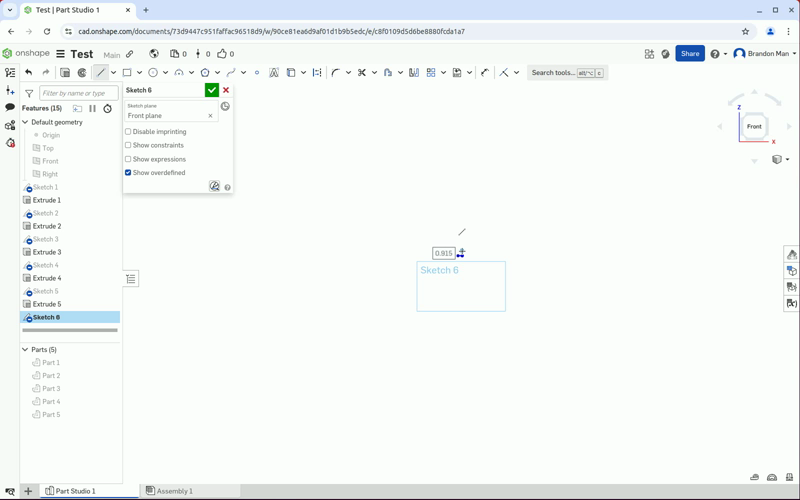
key(esc)
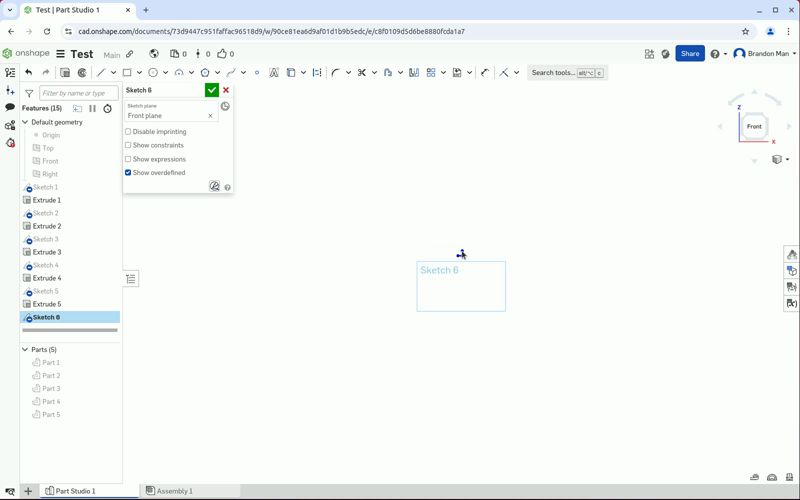
key(a)
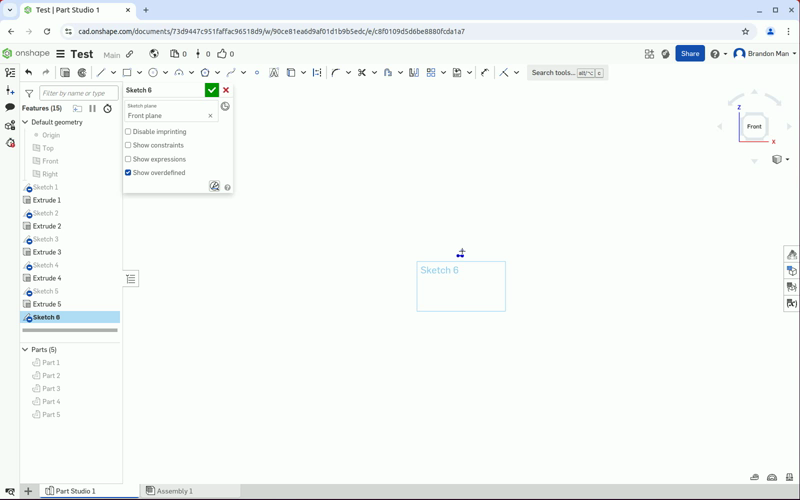
mouse_move(462, 250)
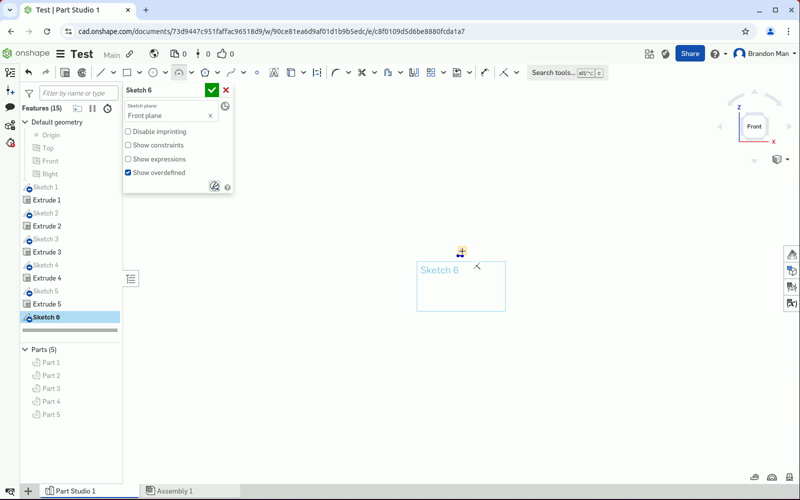
click(462, 250)
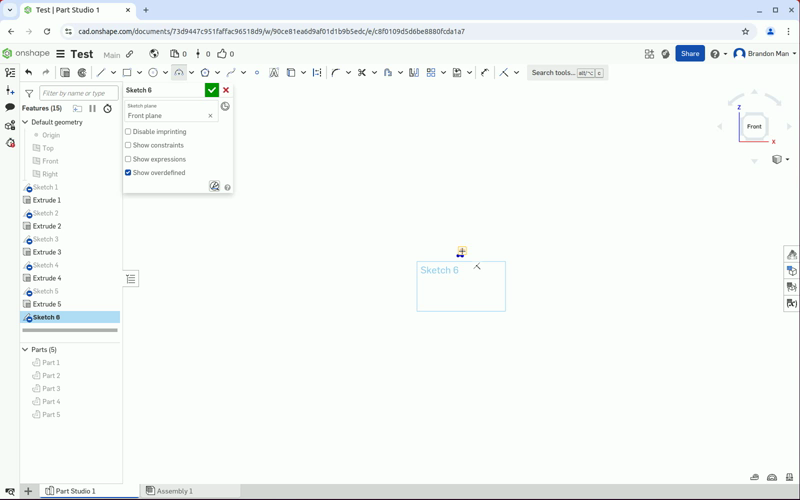
key_down(shift)
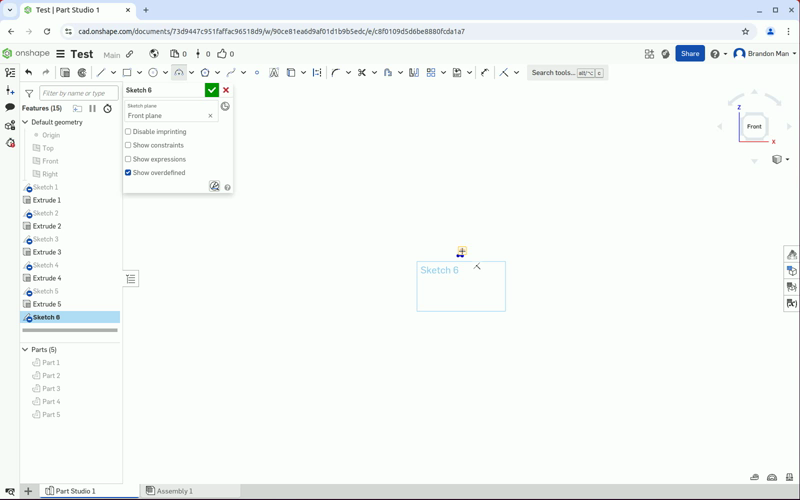
mouse_move(458, 250)
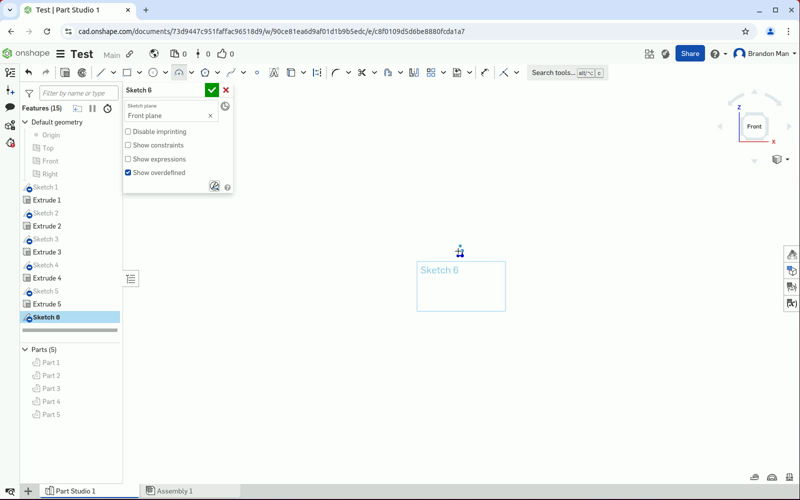
scroll(6)
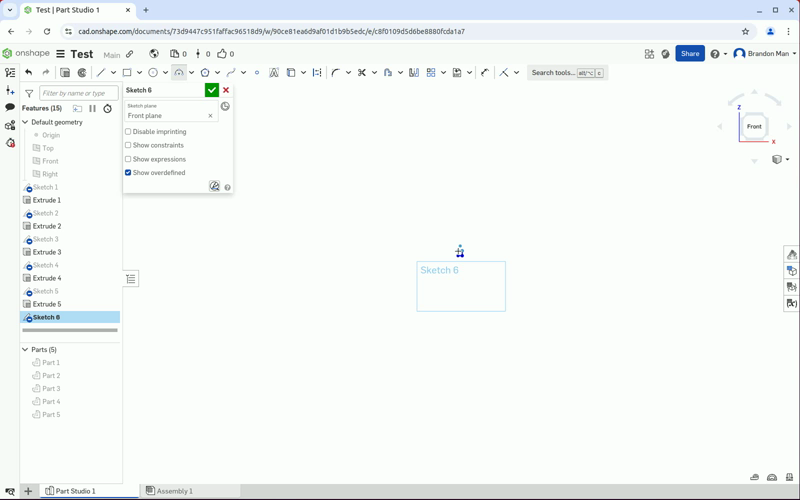
scroll(6)
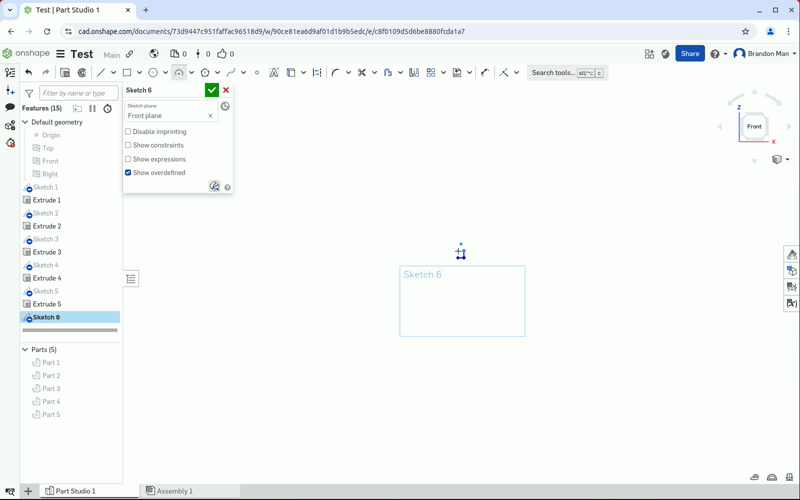
scroll(6)
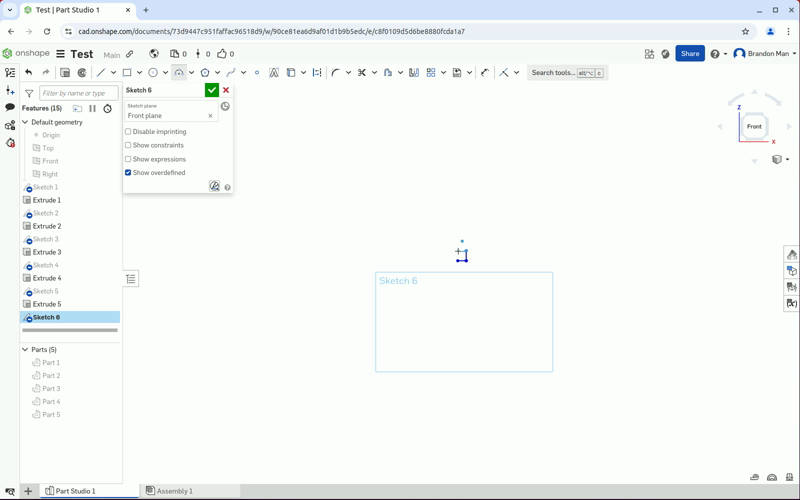
scroll(6)
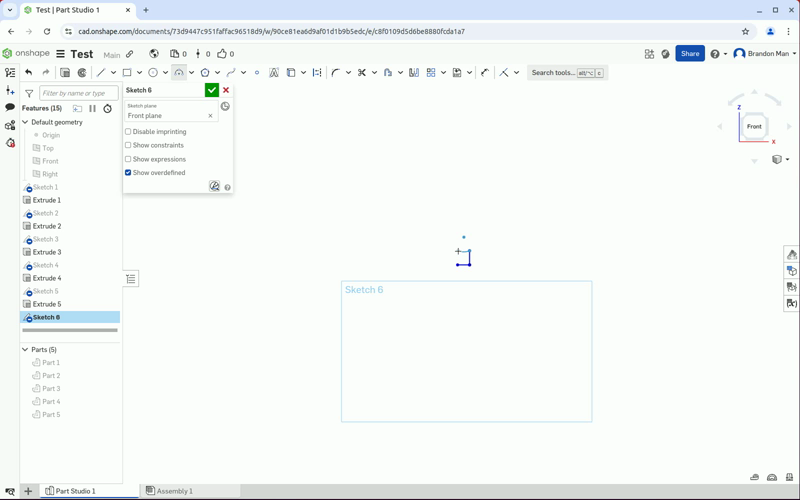
scroll(6)
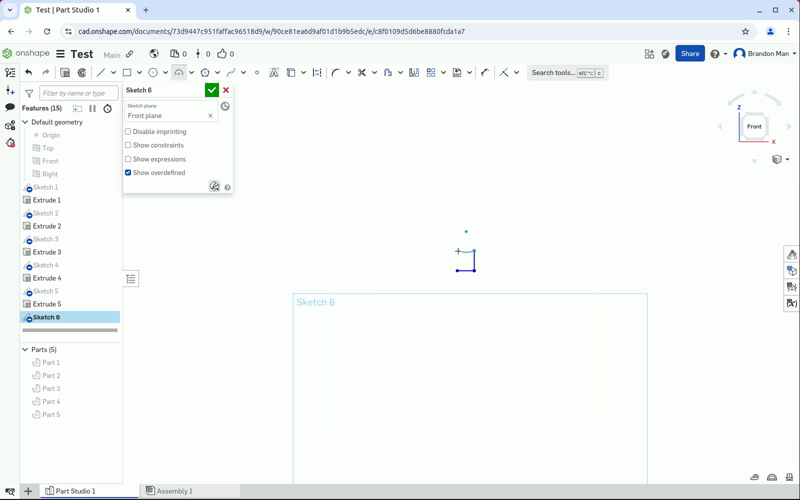
scroll(6)
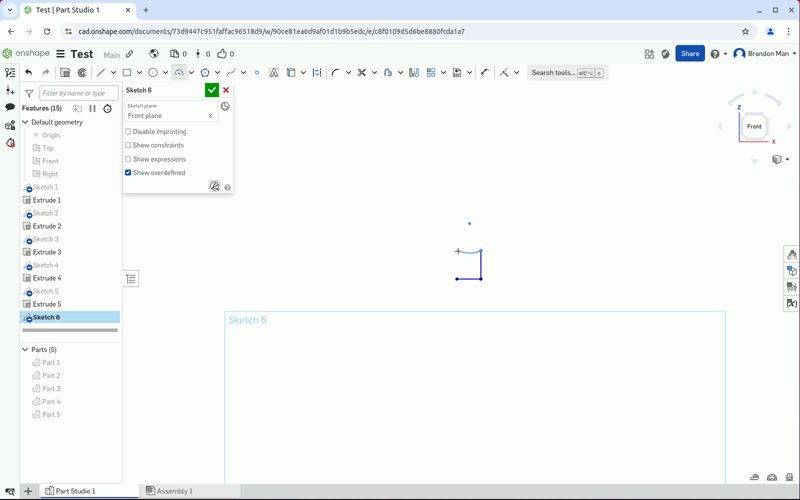
scroll(6)
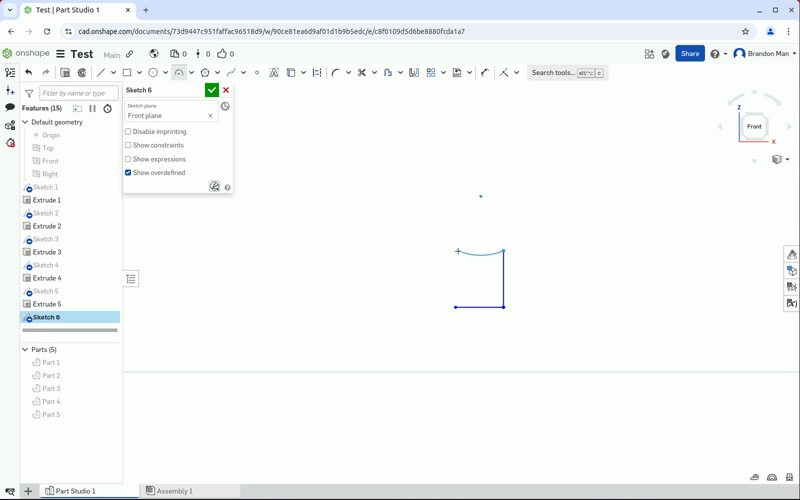
click(458, 250)
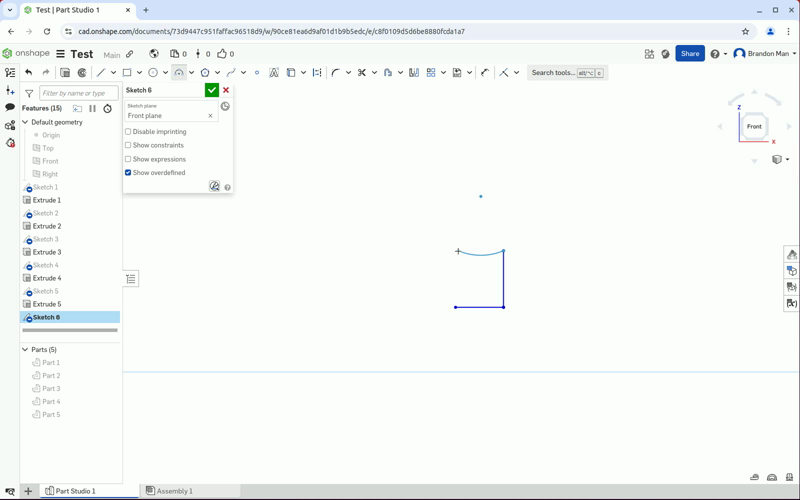
scroll(-6)
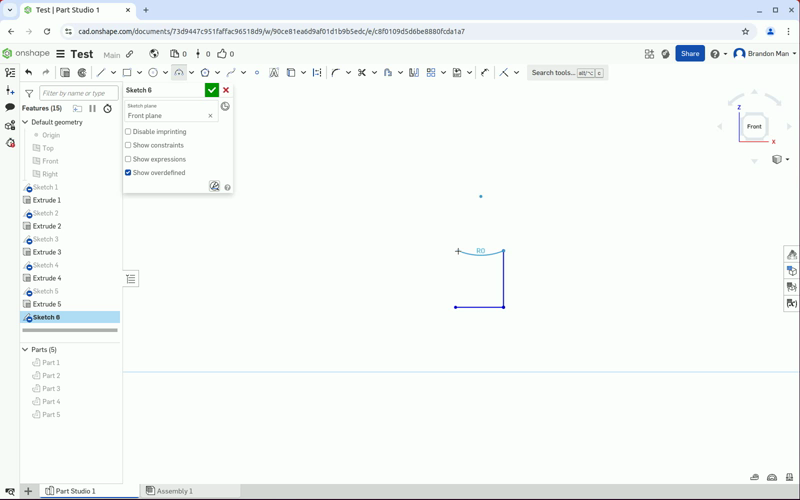
scroll(-6)
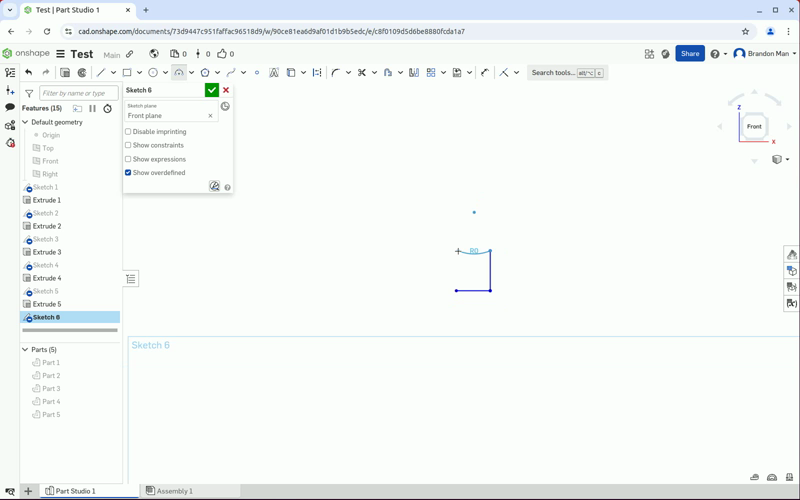
scroll(-6)
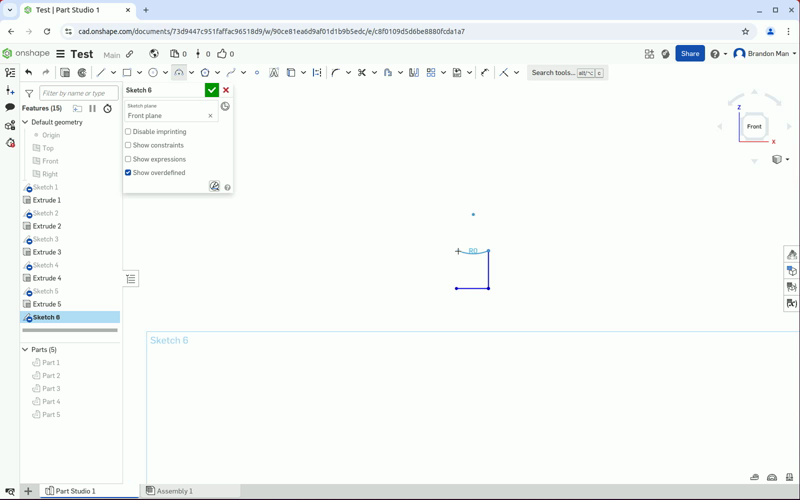
scroll(-6)
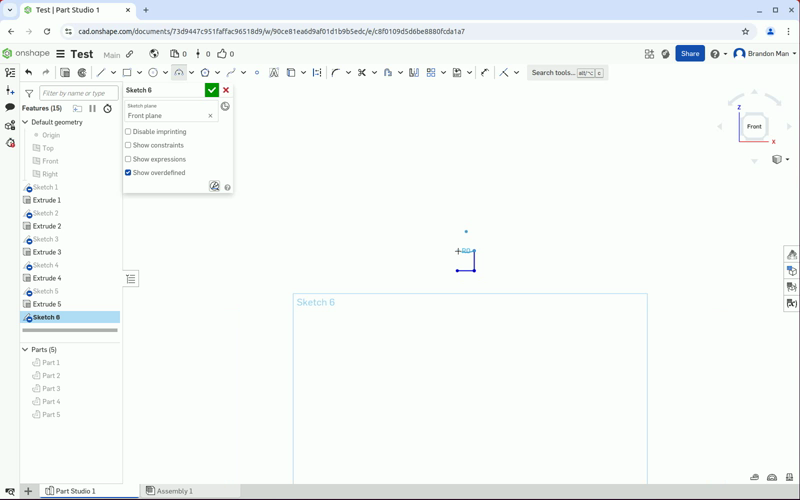
scroll(-6)
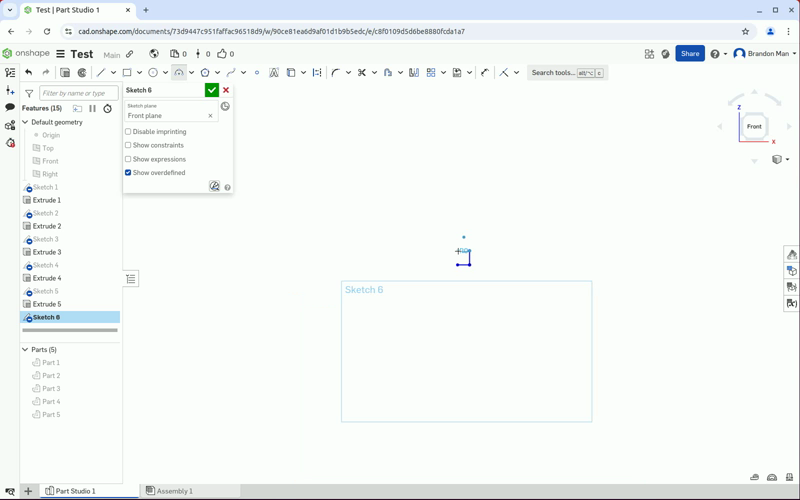
scroll(-6)
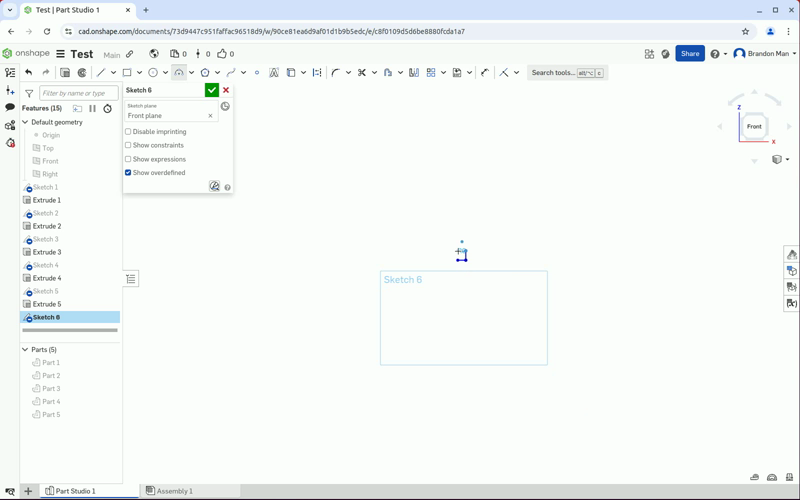
scroll(-6)
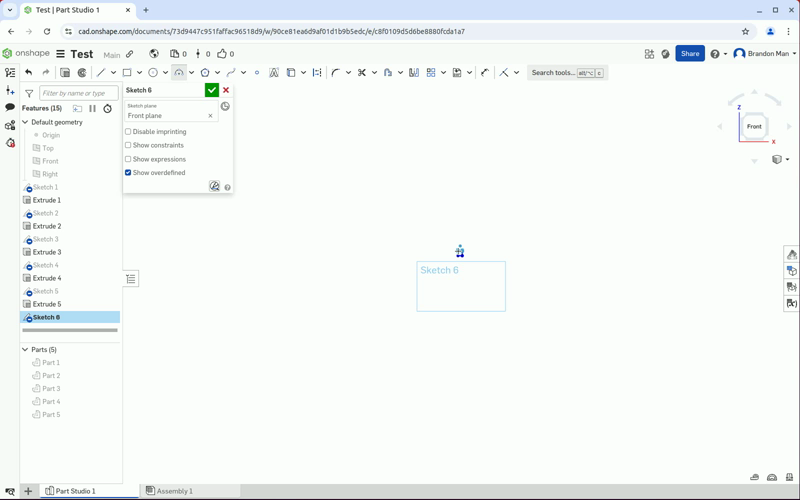
mouse_move(460, 249)
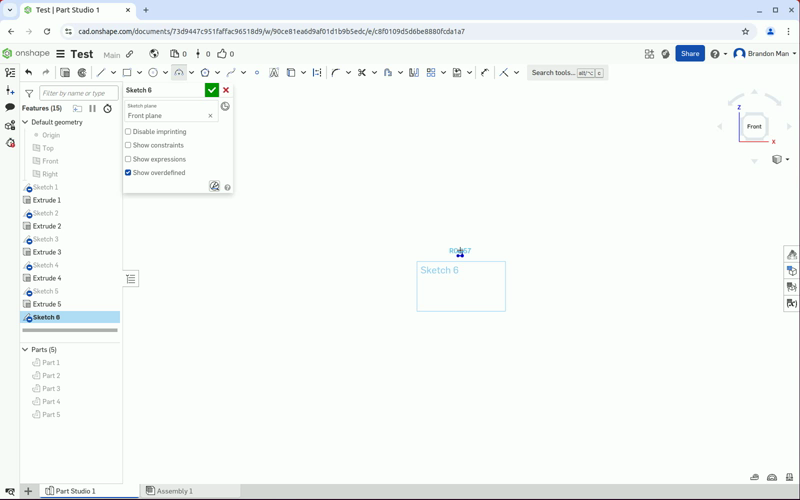
scroll(6)
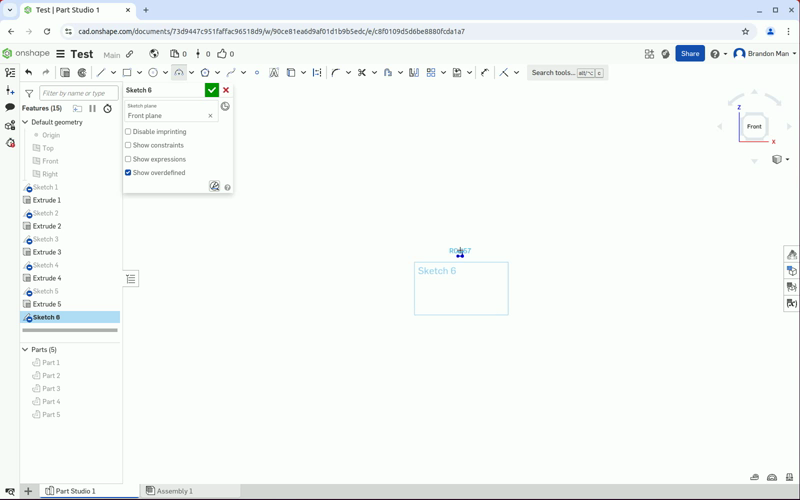
scroll(6)
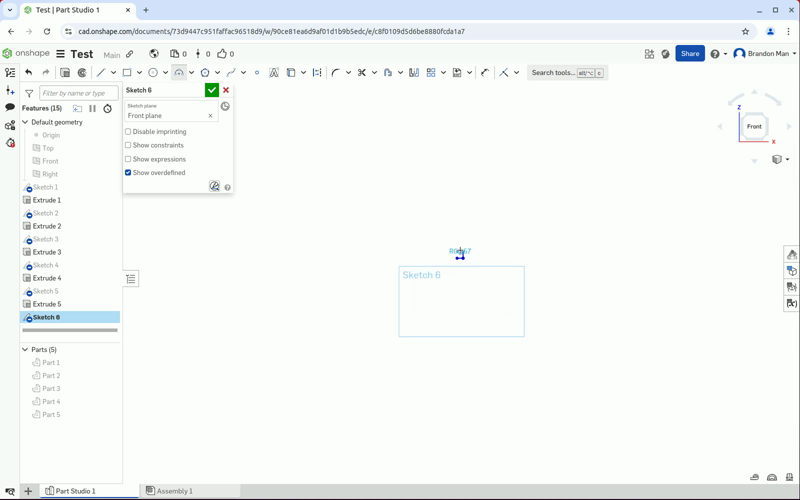
scroll(6)
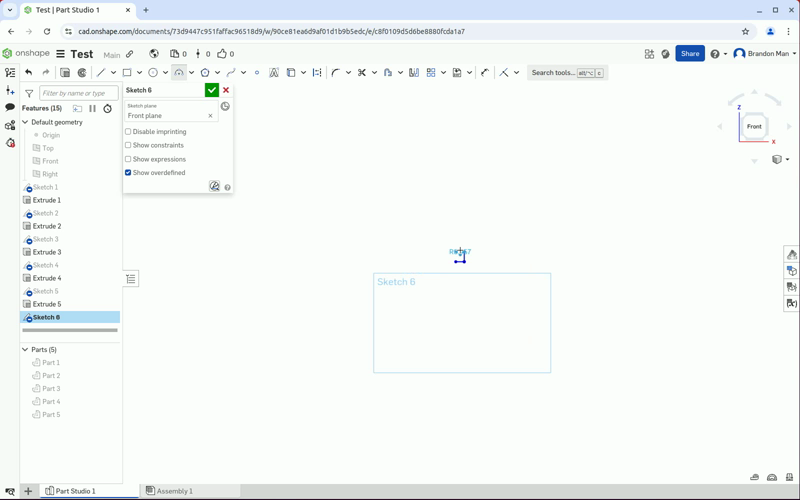
scroll(6)
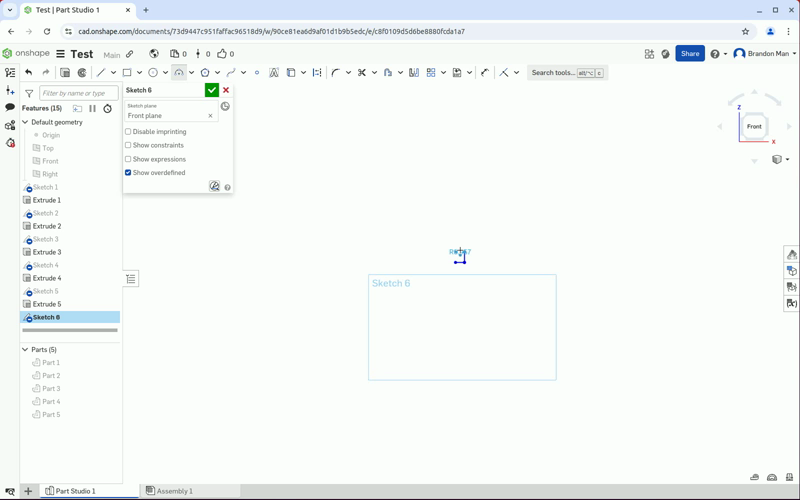
scroll(6)
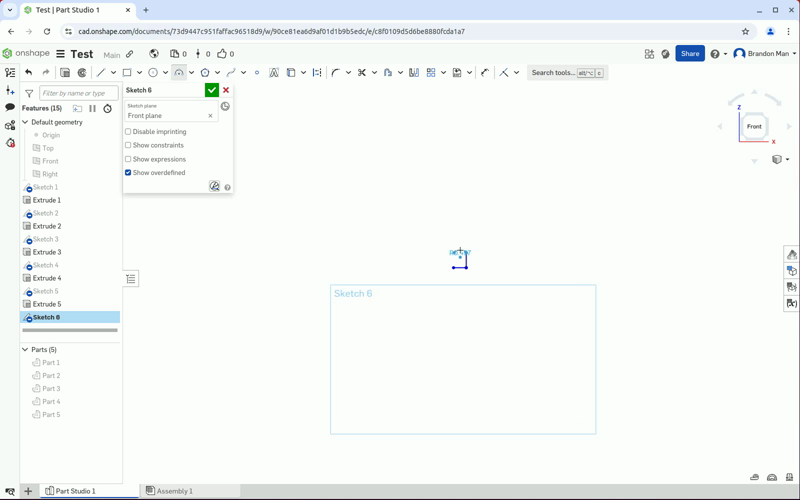
scroll(6)
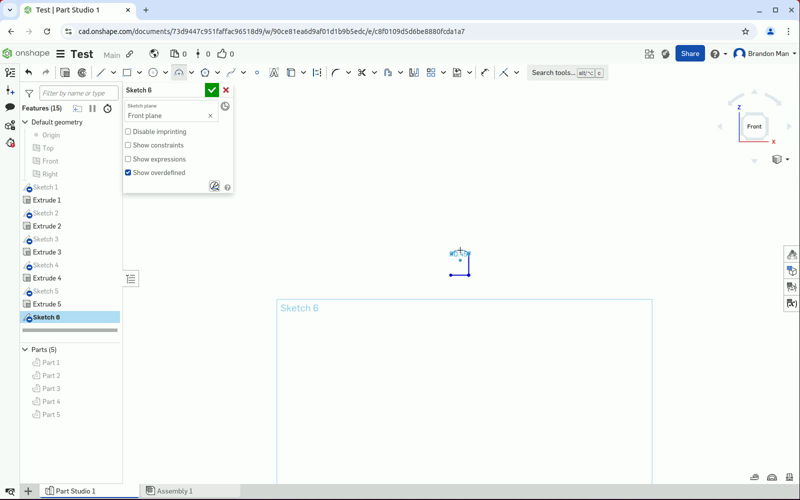
scroll(6)
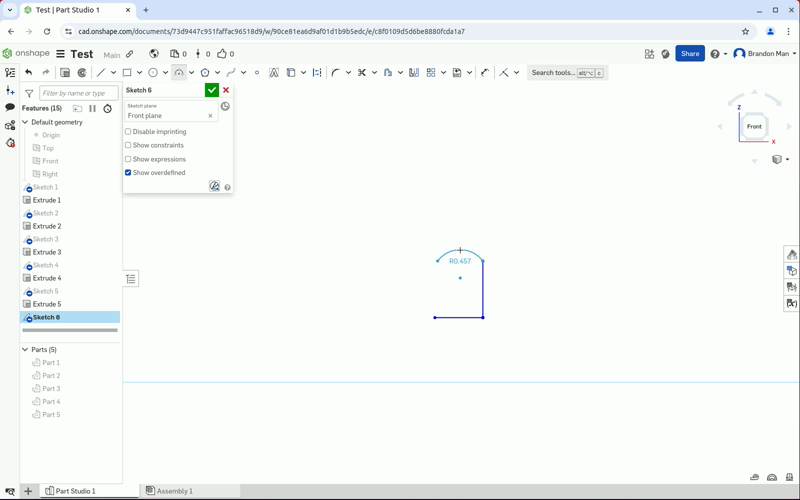
click(460, 249)
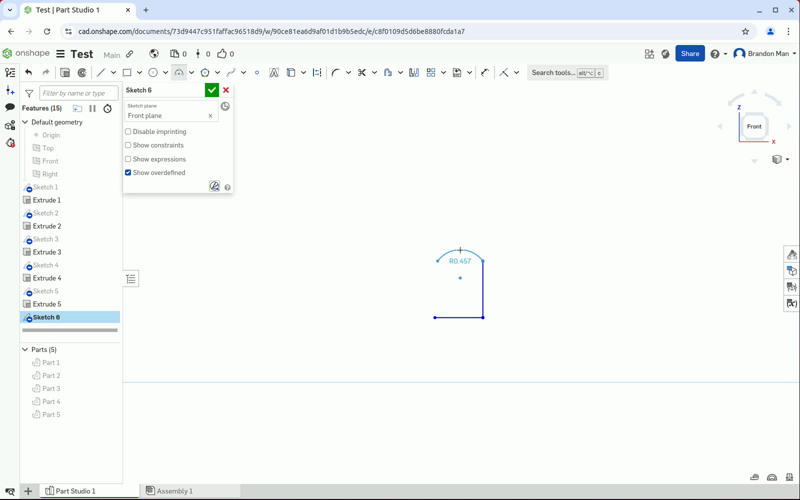
scroll(-6)
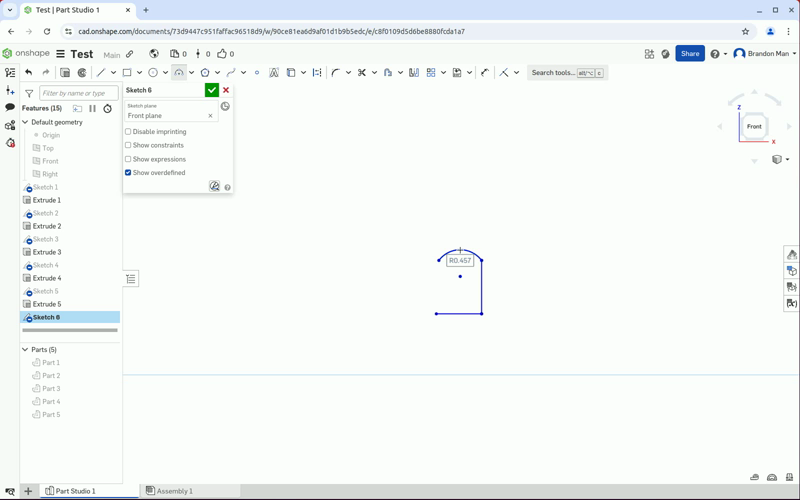
scroll(-6)
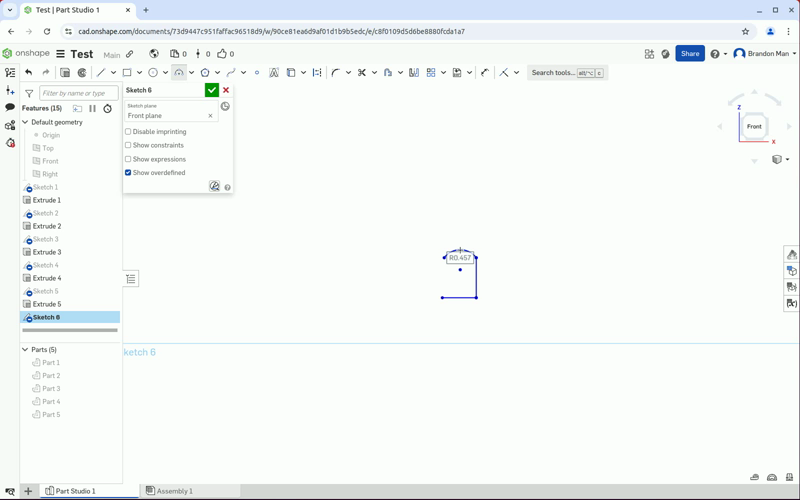
scroll(-6)
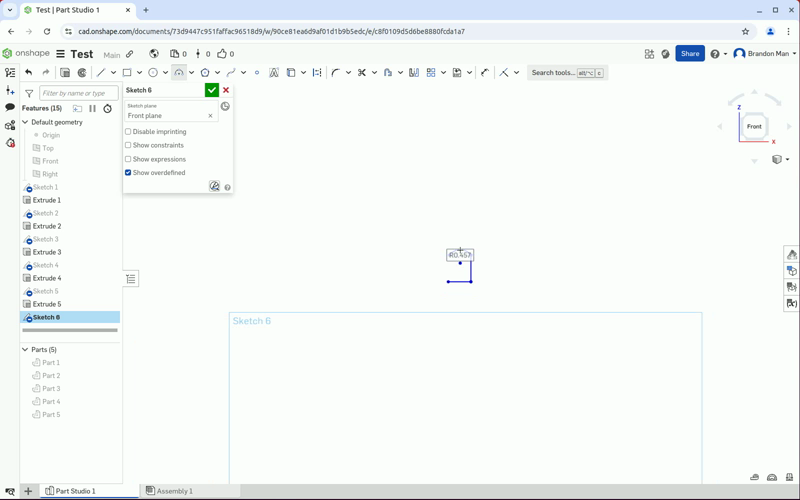
scroll(-6)
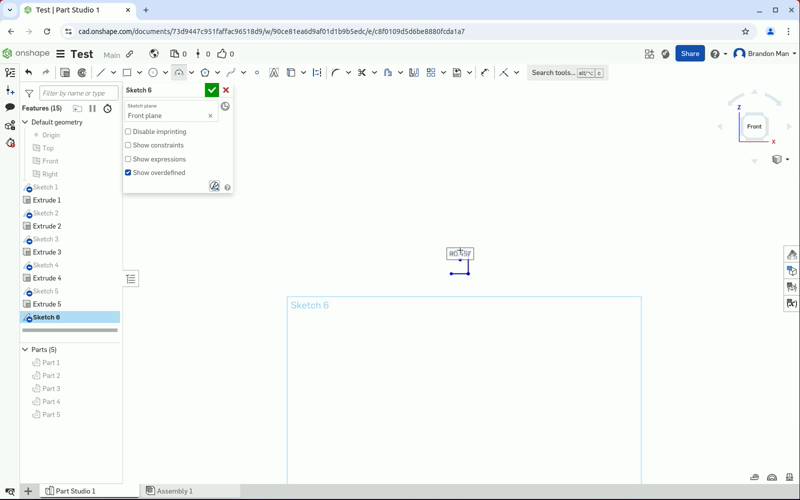
scroll(-6)
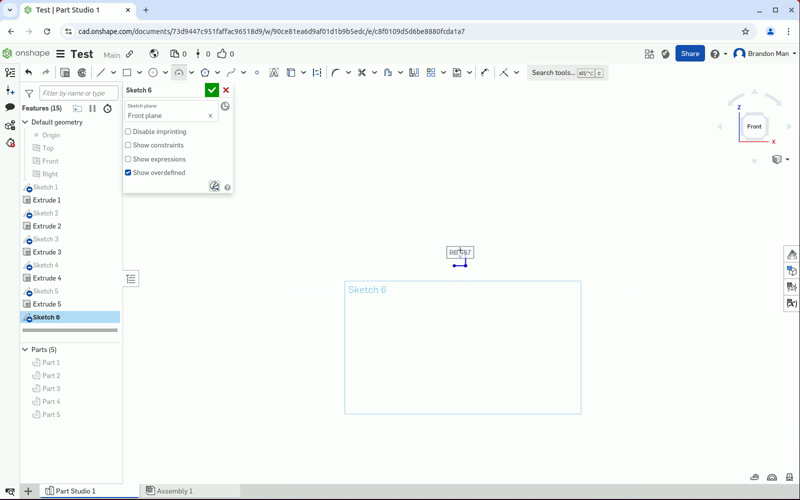
scroll(-6)
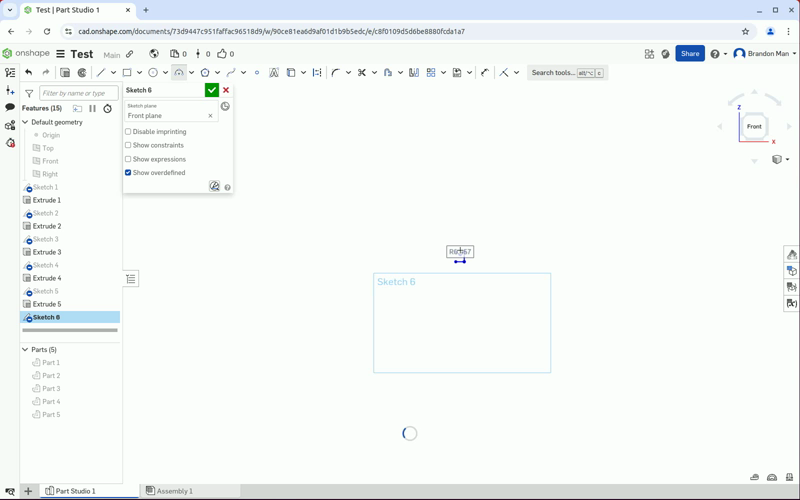
scroll(-6)
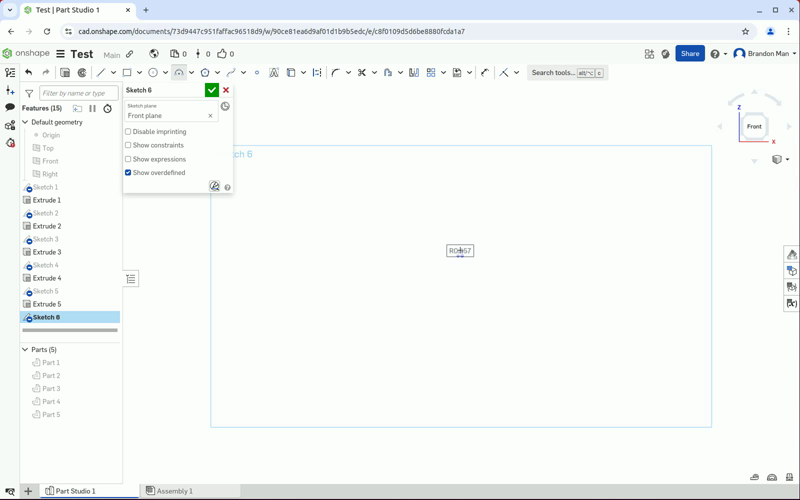
key_up(shift)
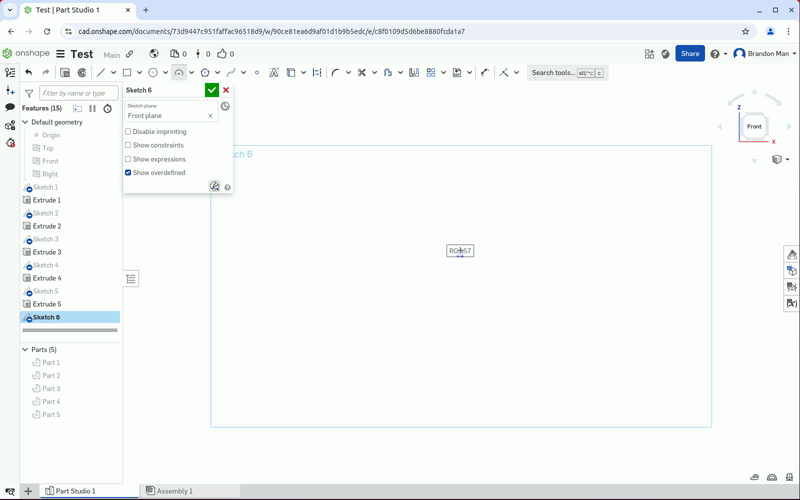
key(esc)
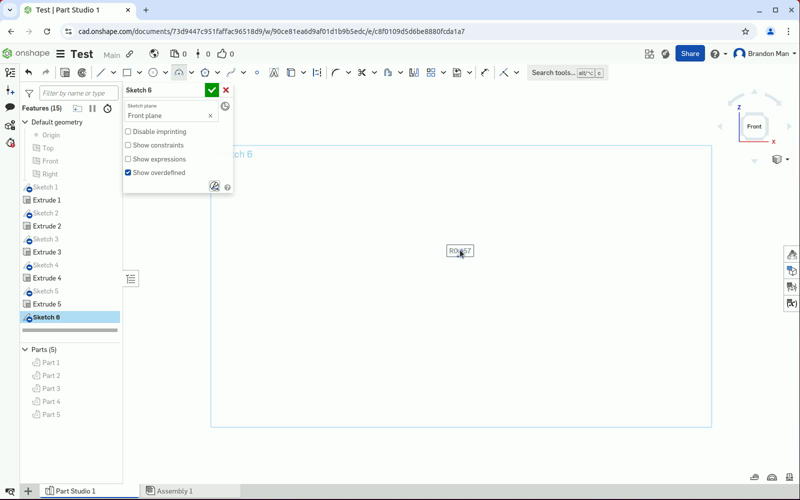
key(l)
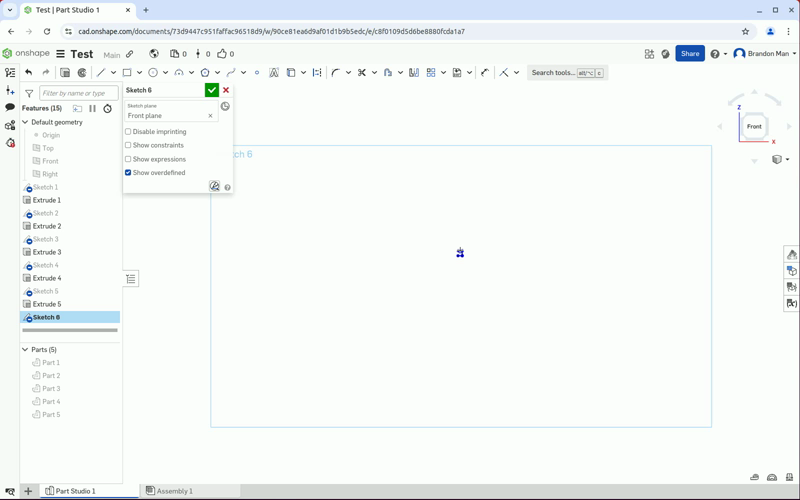
mouse_move(458, 250)
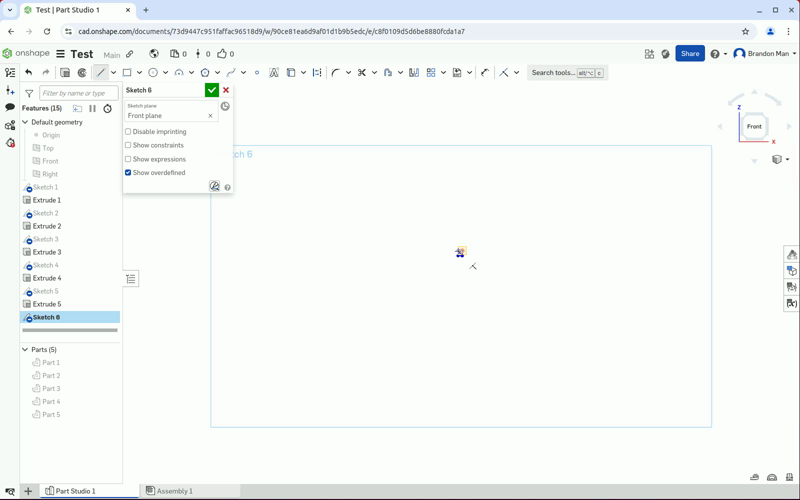
scroll(6)
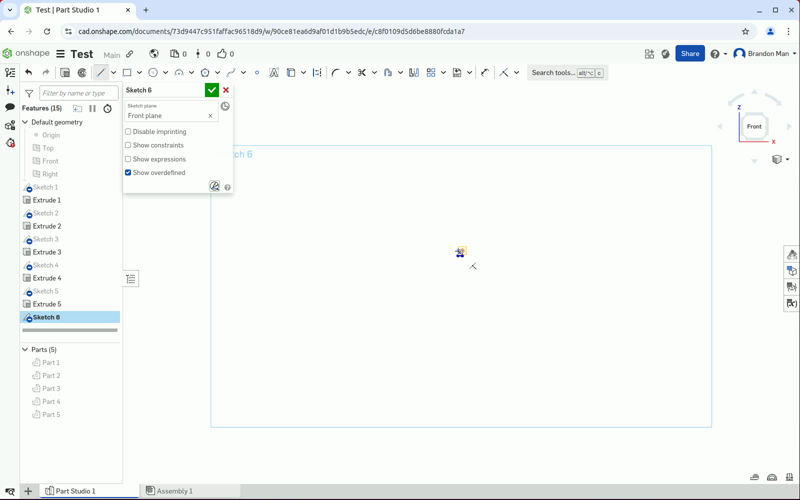
scroll(6)
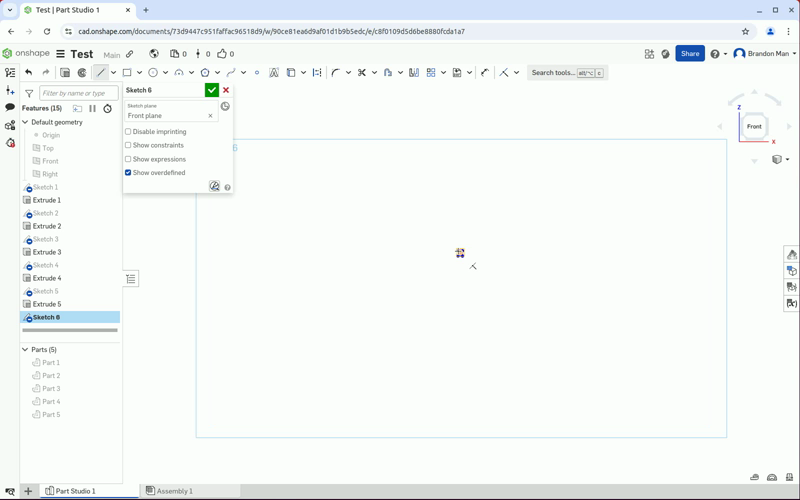
scroll(6)
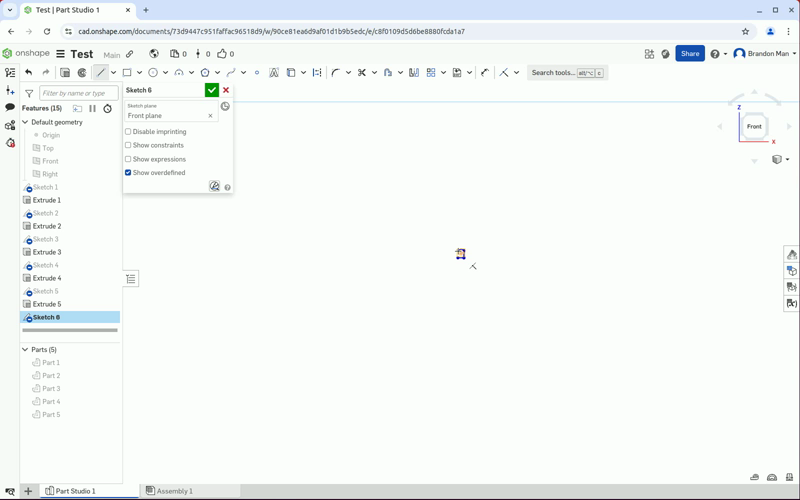
scroll(6)
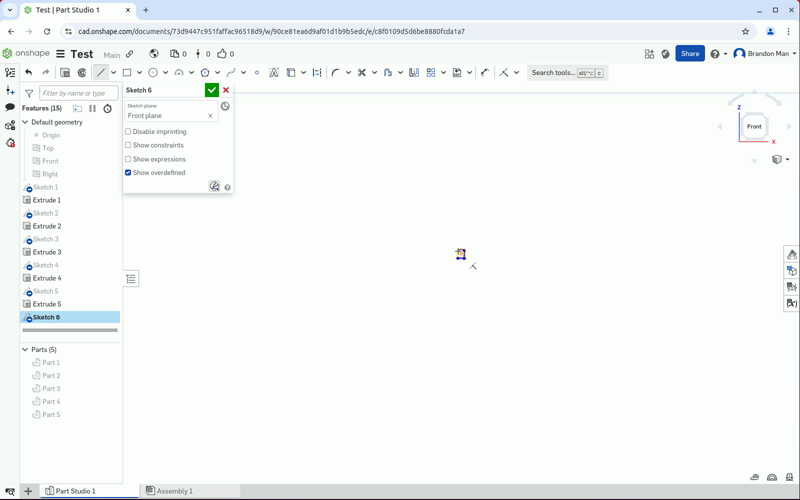
scroll(6)
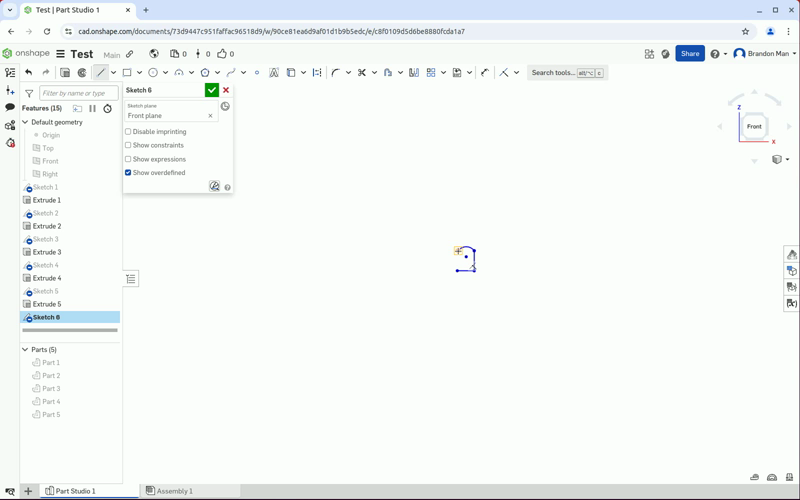
scroll(6)
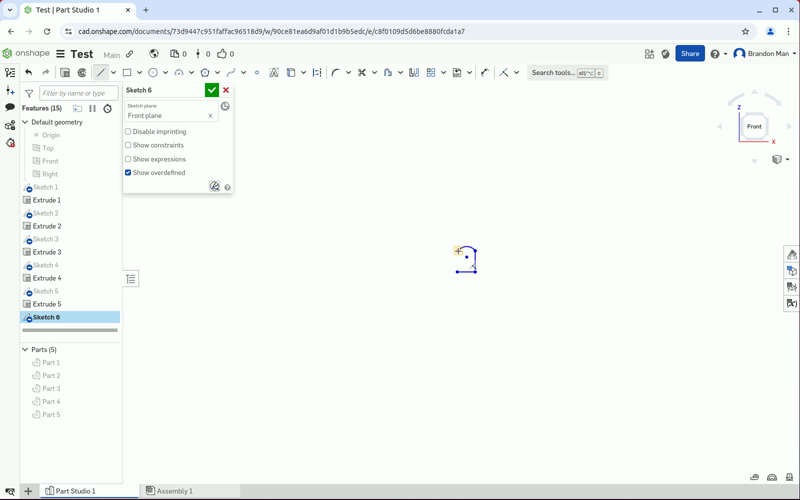
scroll(6)
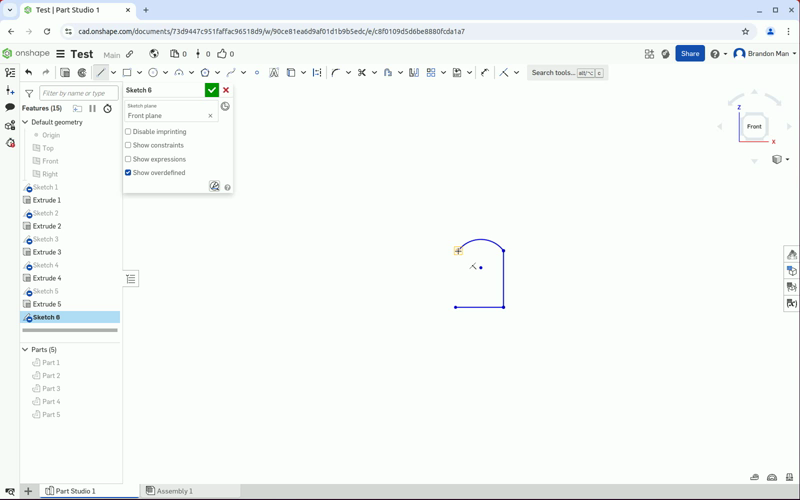
click(458, 250)
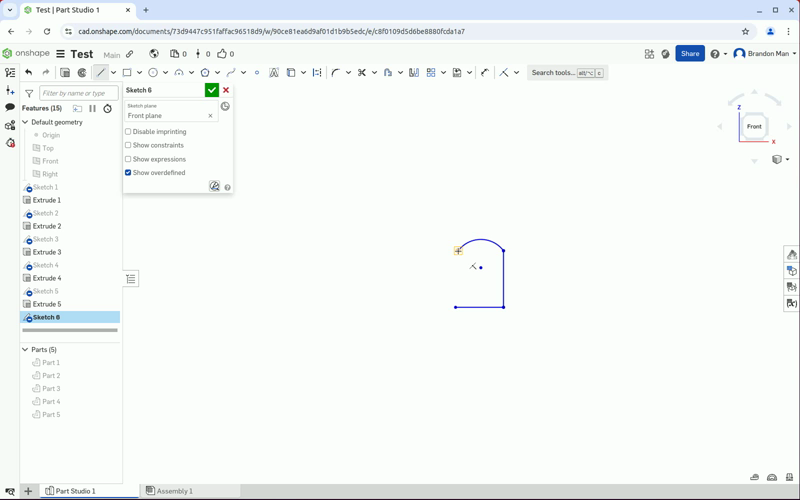
scroll(-6)
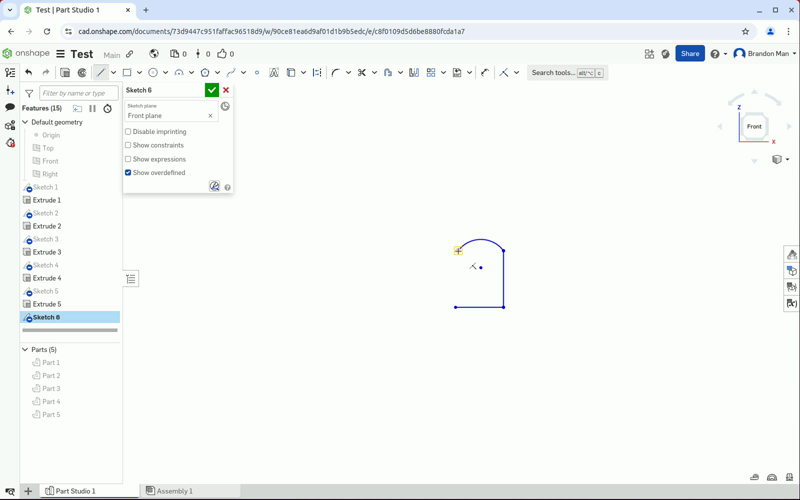
scroll(-6)
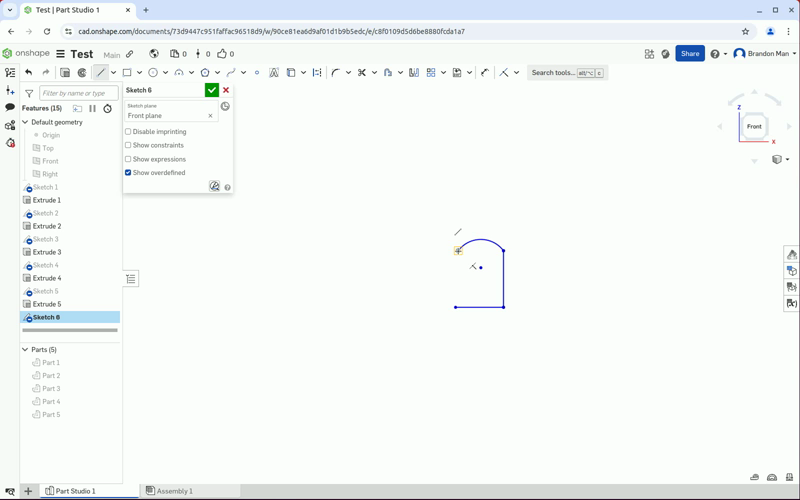
scroll(-6)
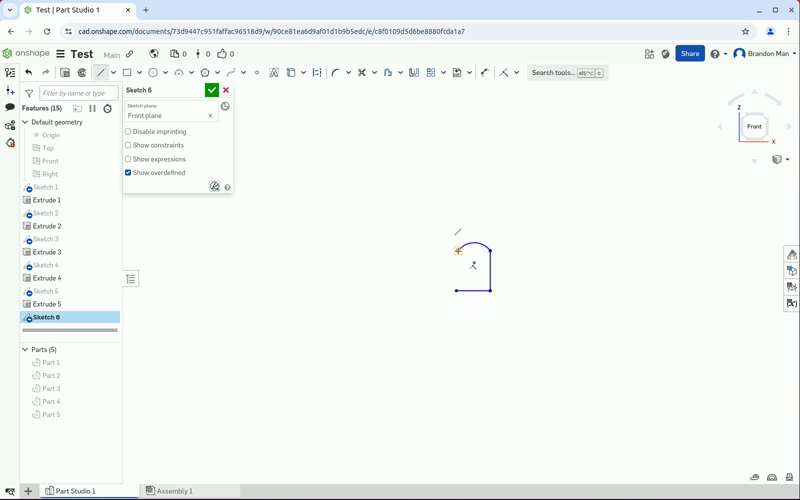
scroll(-6)
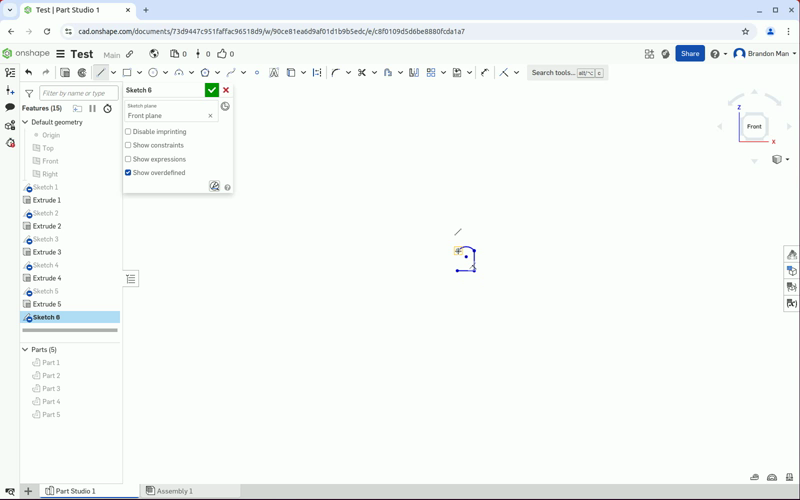
scroll(-6)
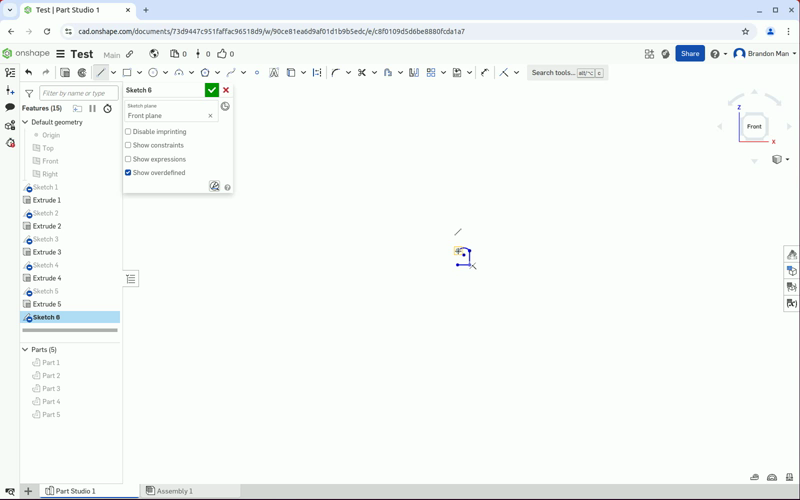
scroll(-6)
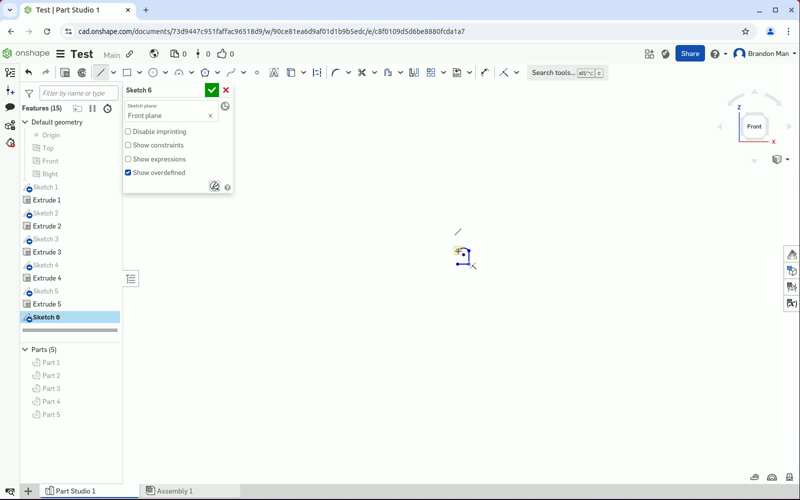
scroll(-6)
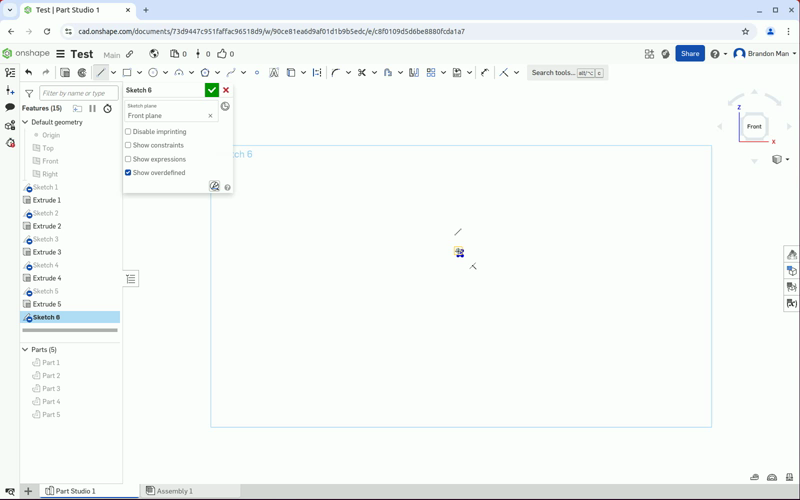
mouse_move(488, 250)
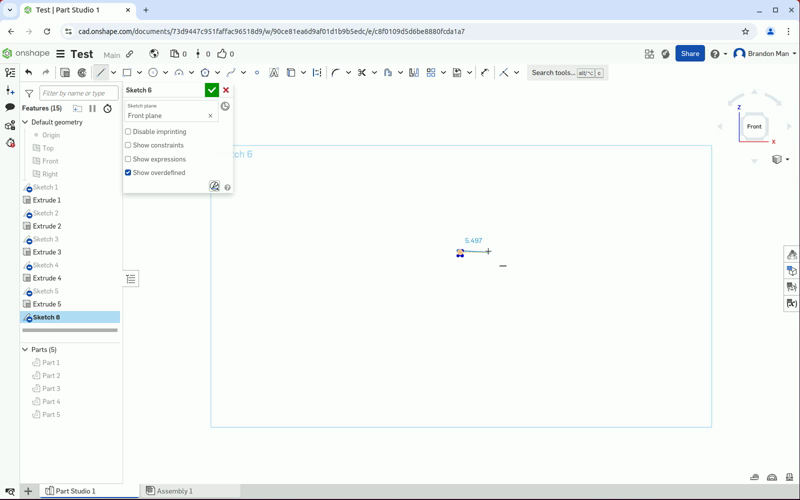
key_down(shift)
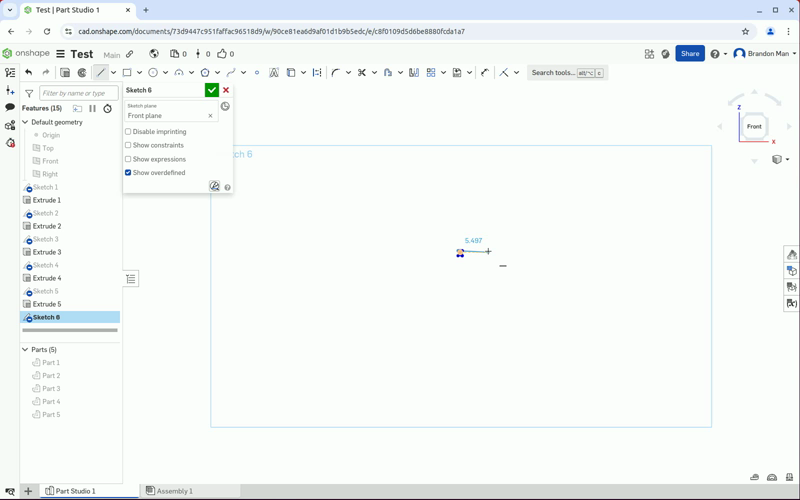
mouse_move(458, 255)
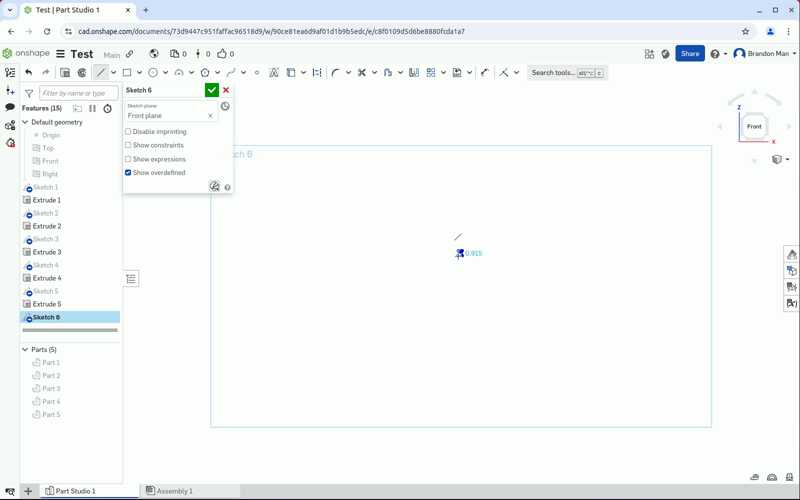
scroll(6)
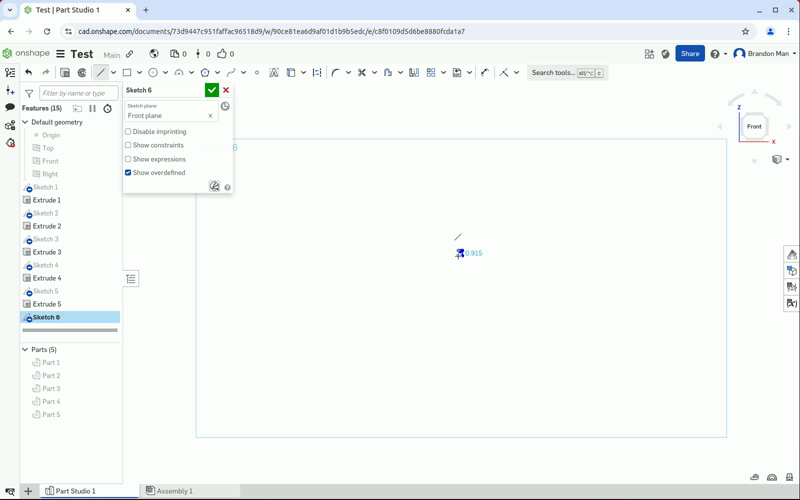
scroll(6)
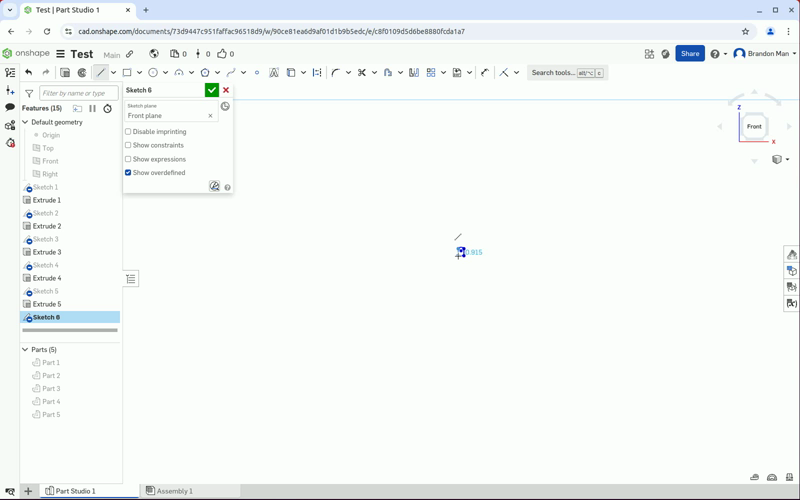
scroll(6)
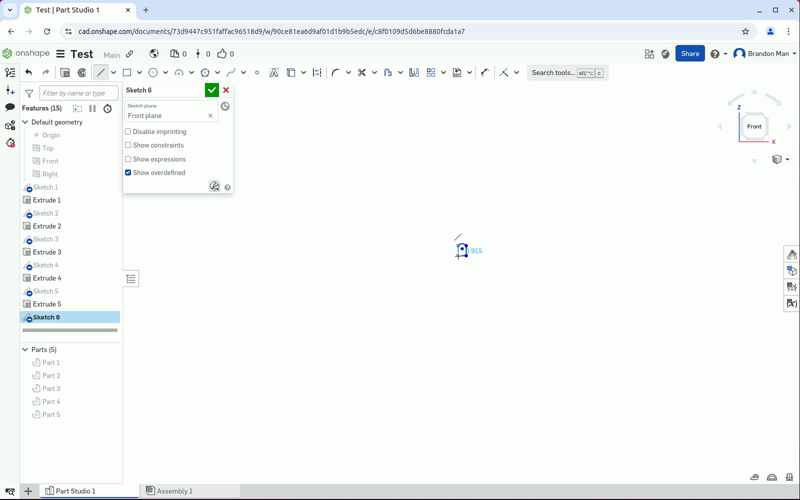
scroll(6)
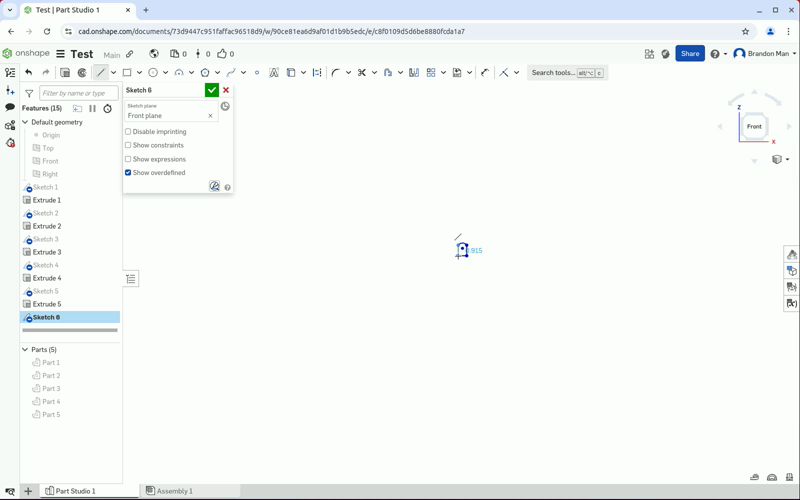
scroll(6)
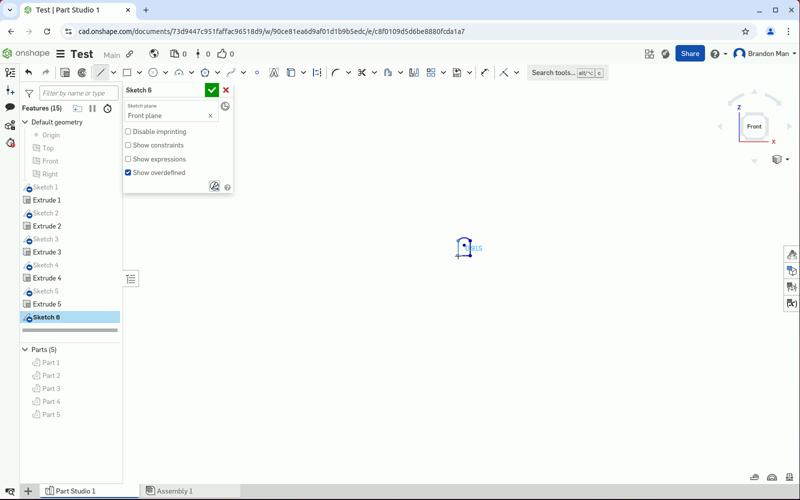
scroll(6)
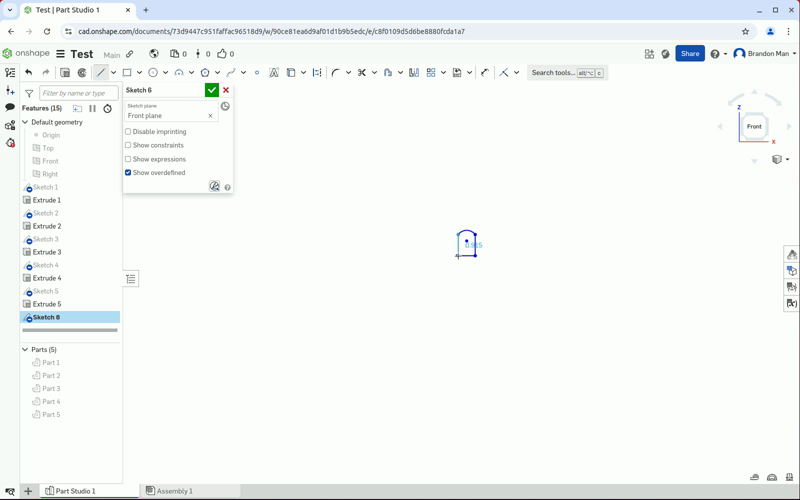
scroll(6)
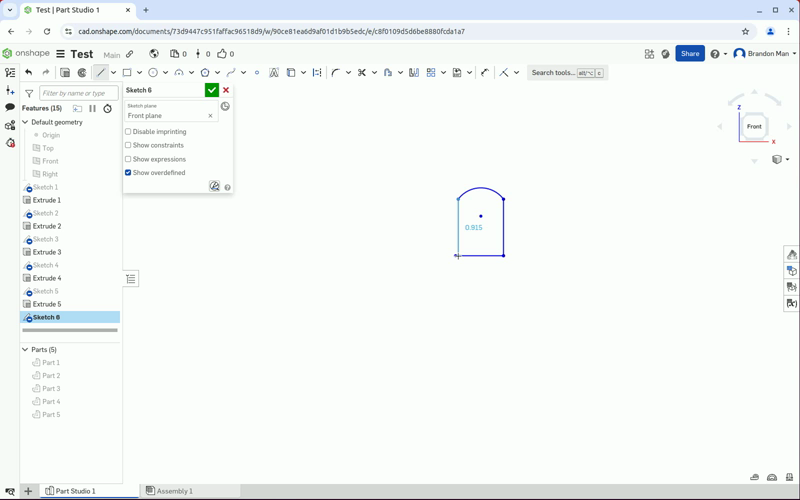
key_up(shift)
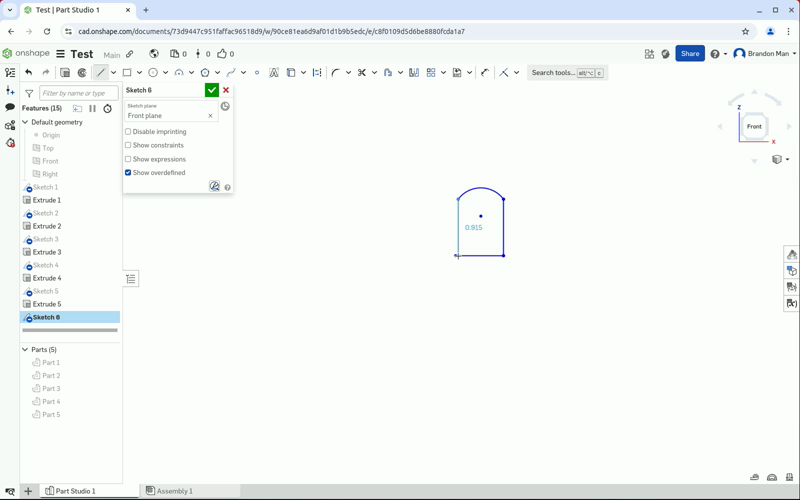
click(458, 255)
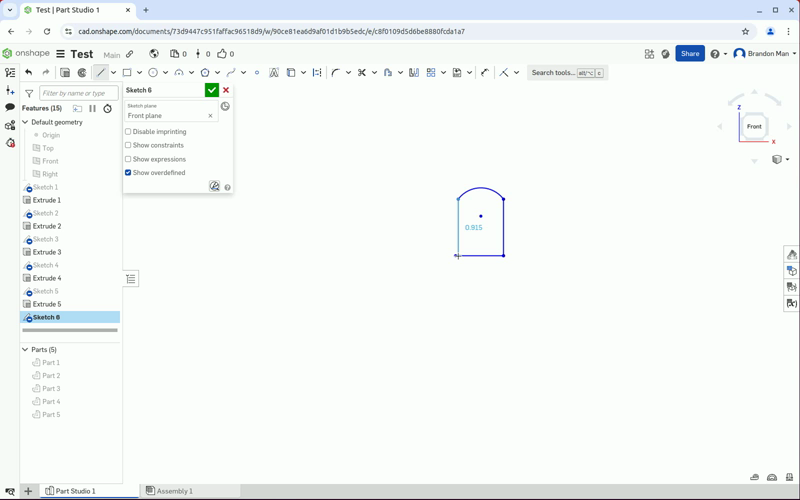
scroll(-6)
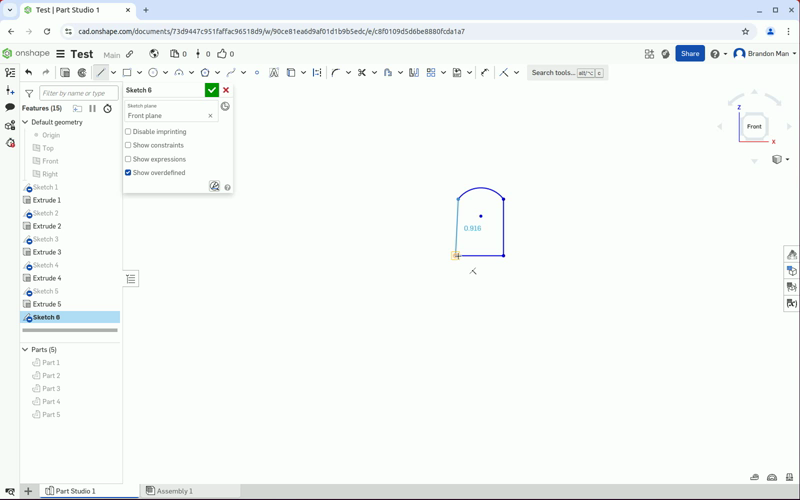
scroll(-6)
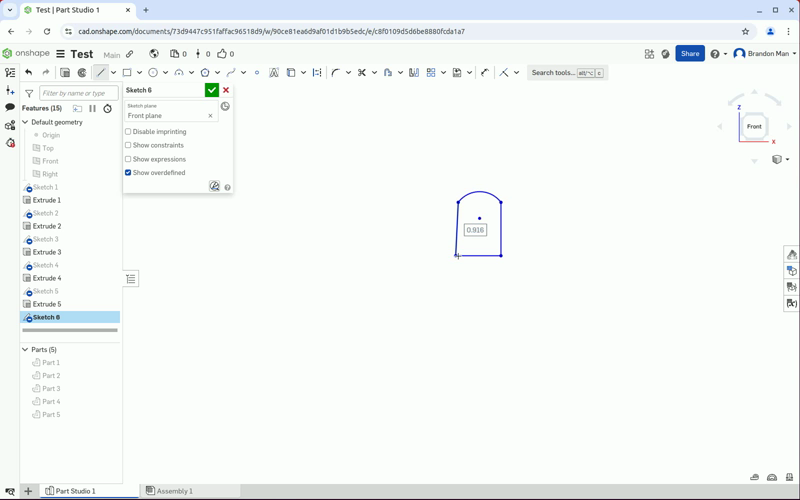
scroll(-6)
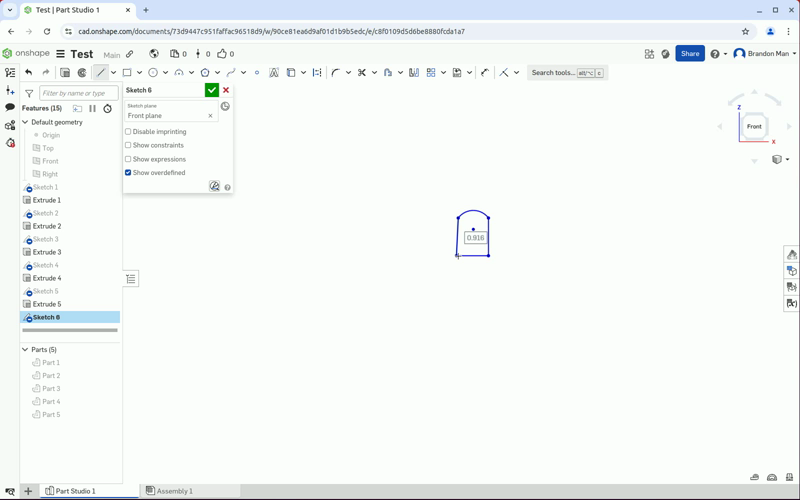
scroll(-6)
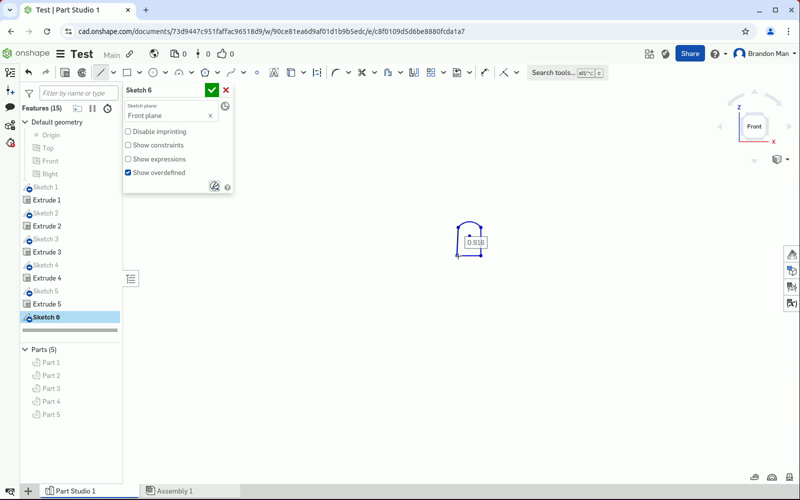
scroll(-6)
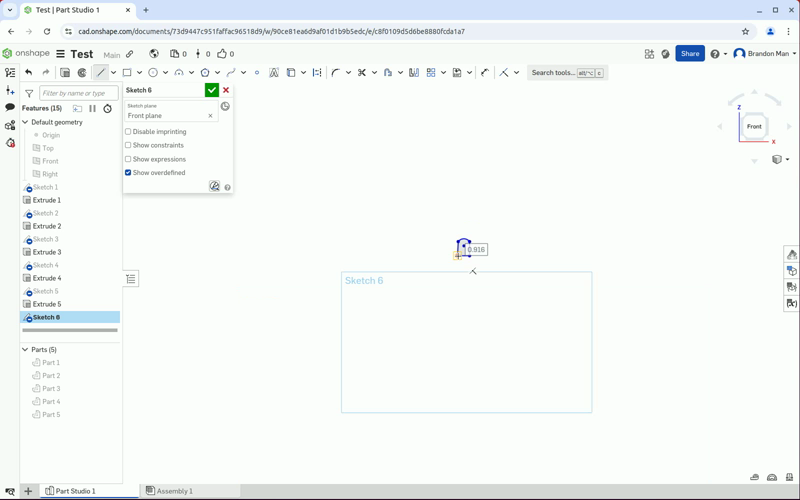
scroll(-6)
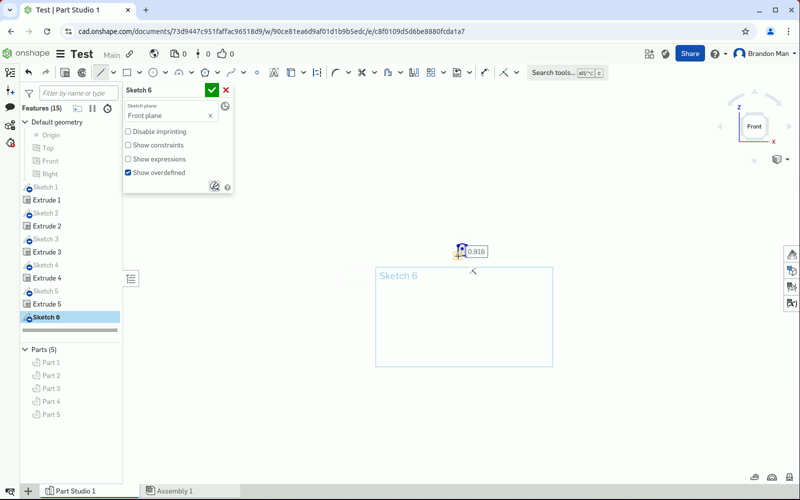
scroll(-6)
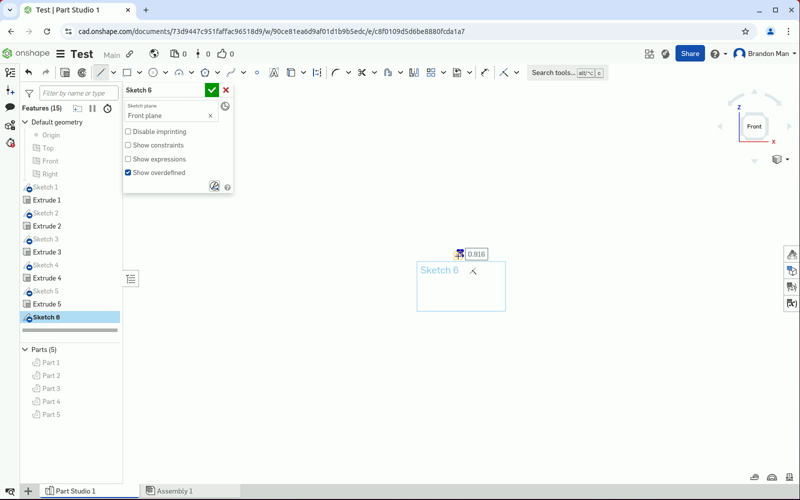
key(esc)
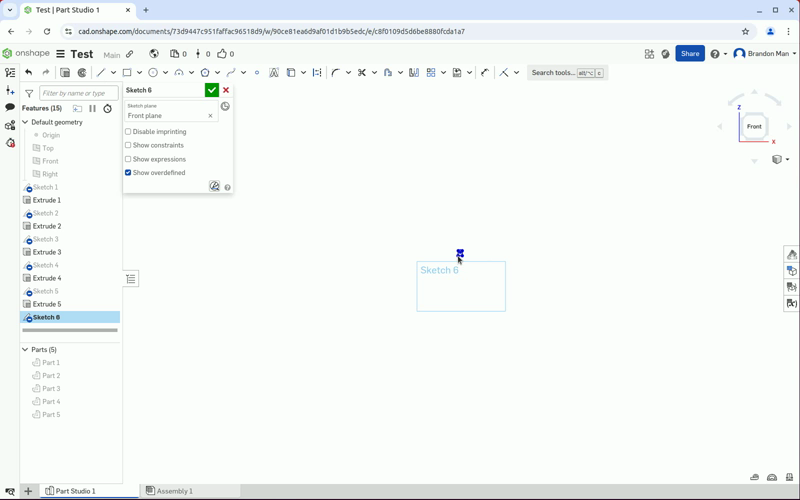
mouse_move(462, 251)
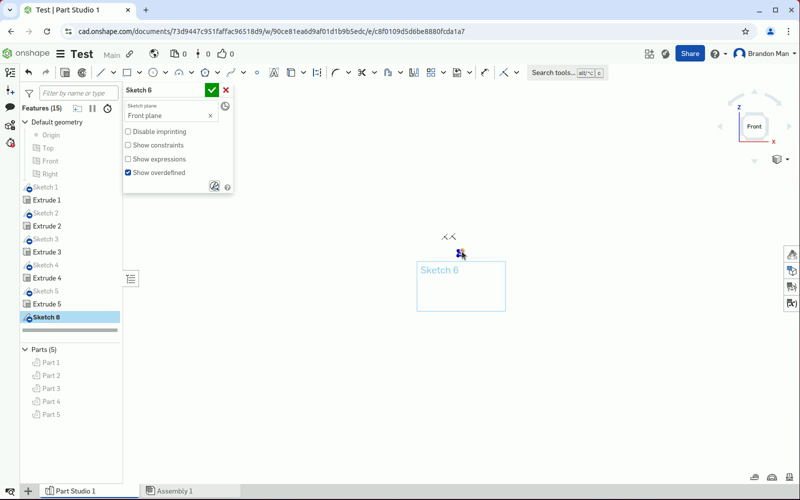
scroll(6)
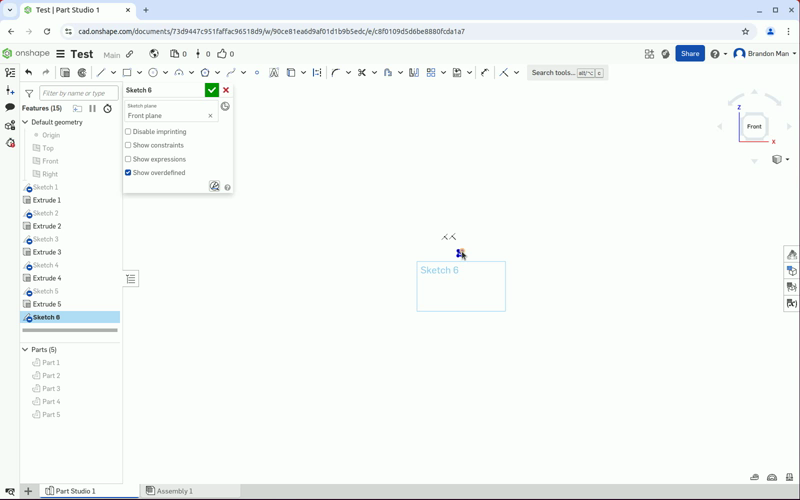
scroll(6)
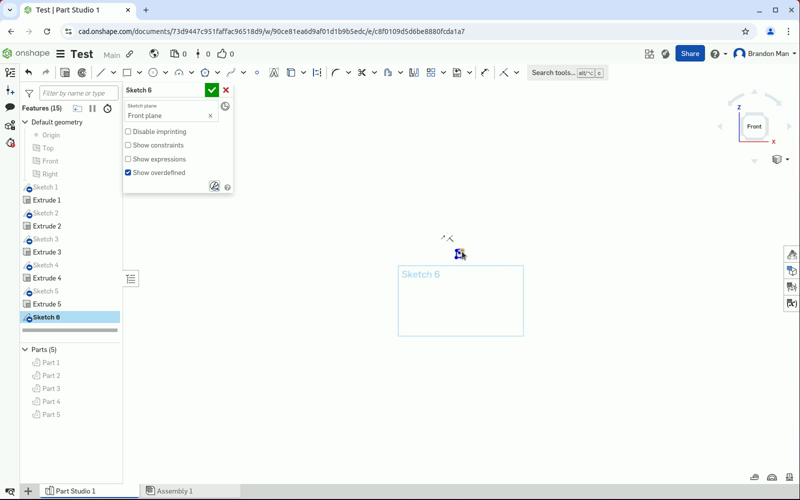
scroll(6)
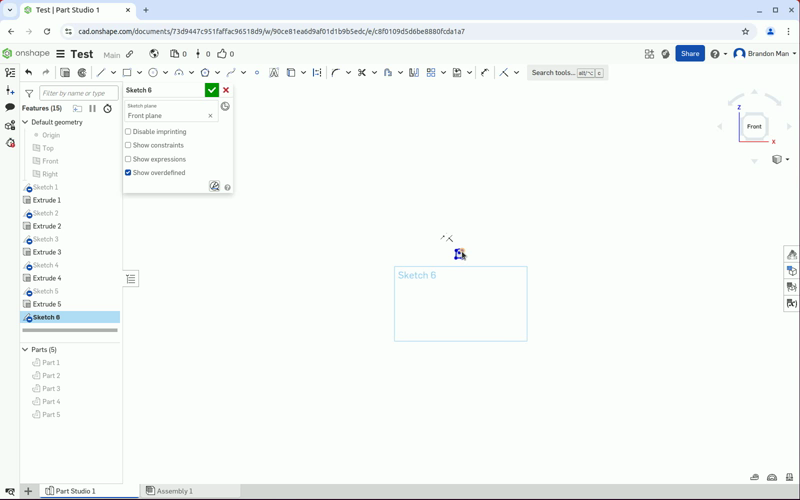
scroll(6)
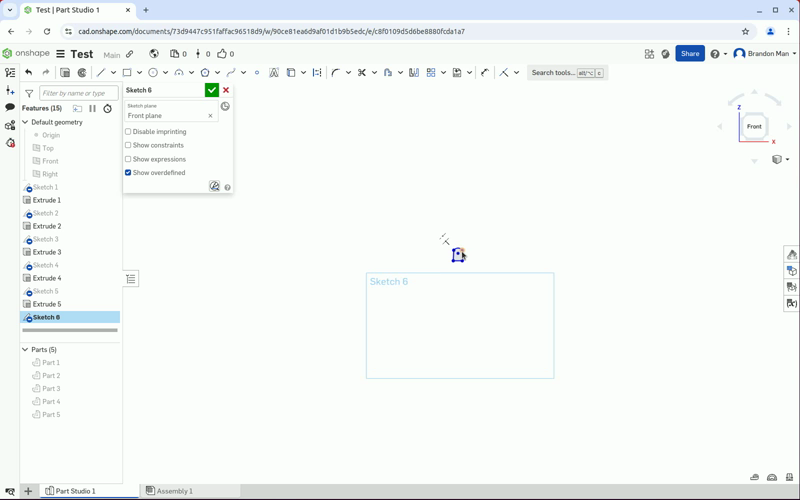
scroll(6)
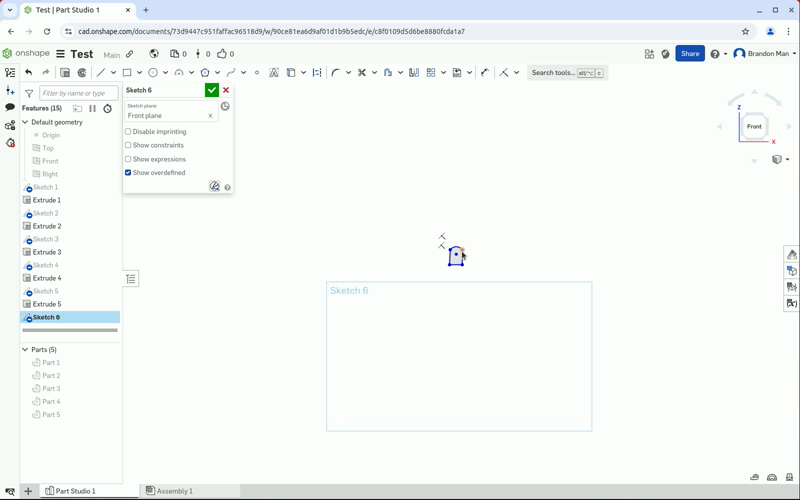
scroll(6)
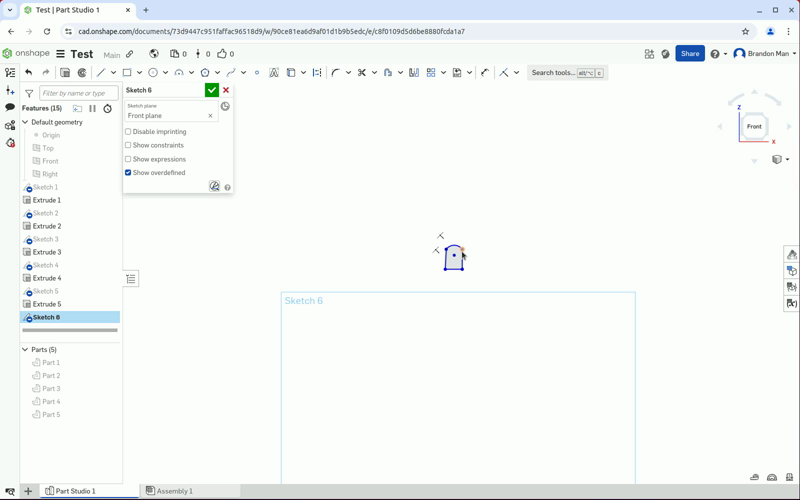
scroll(6)
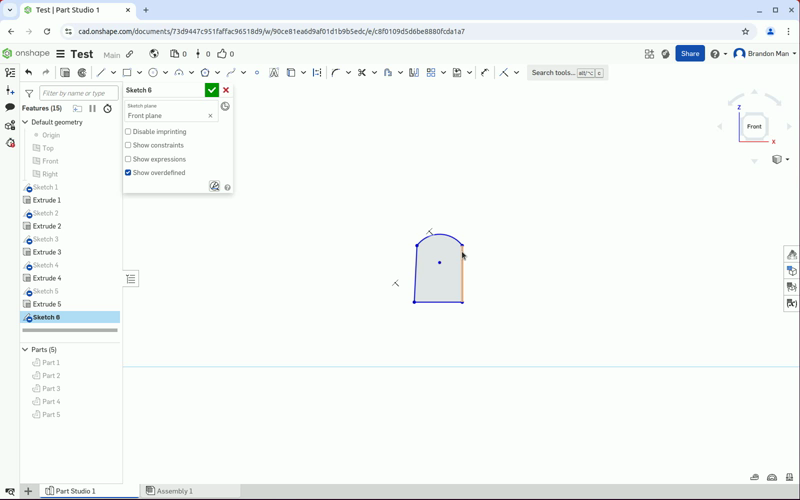
click(462, 251)
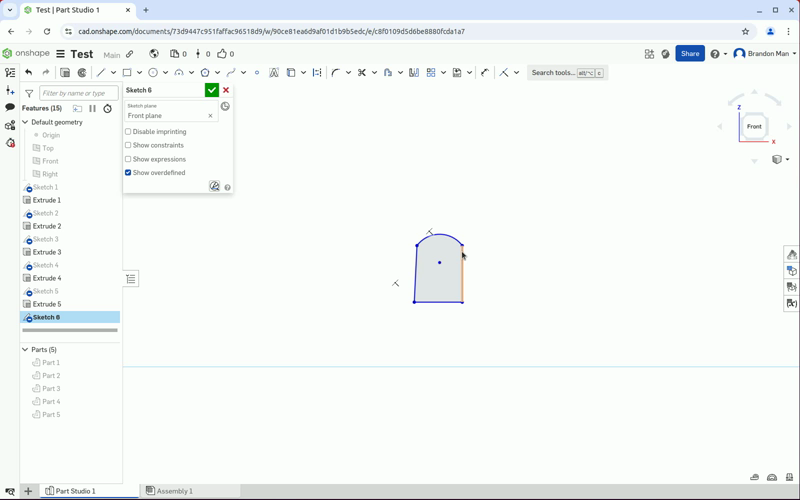
scroll(-6)
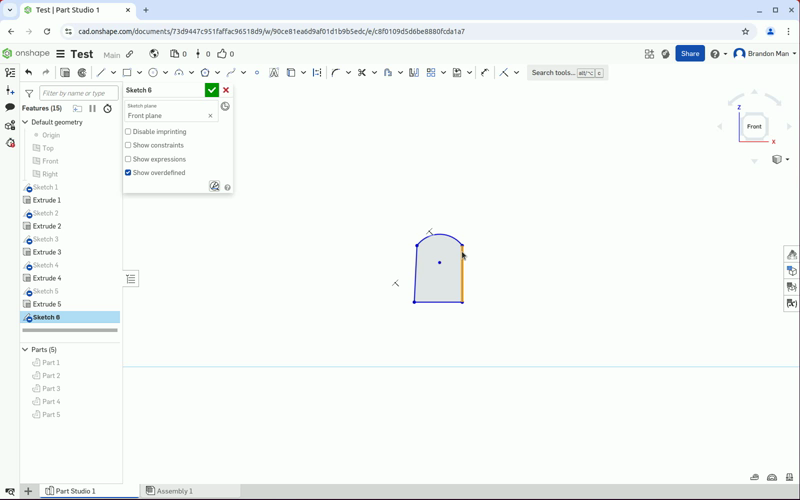
scroll(-6)
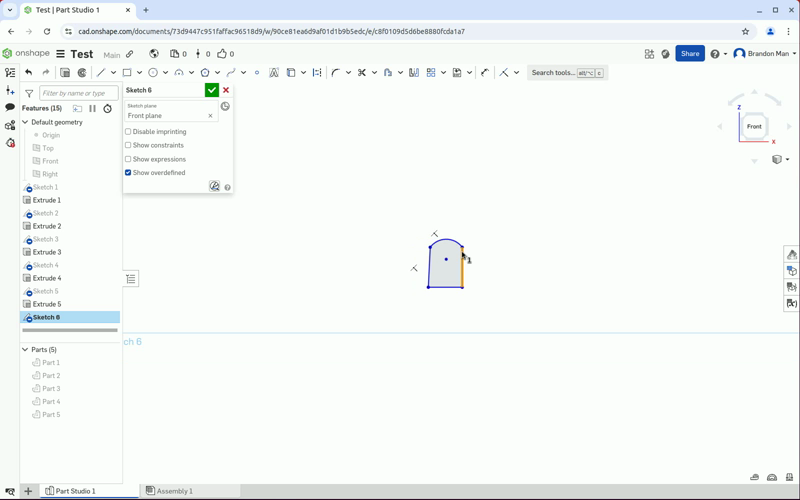
scroll(-6)
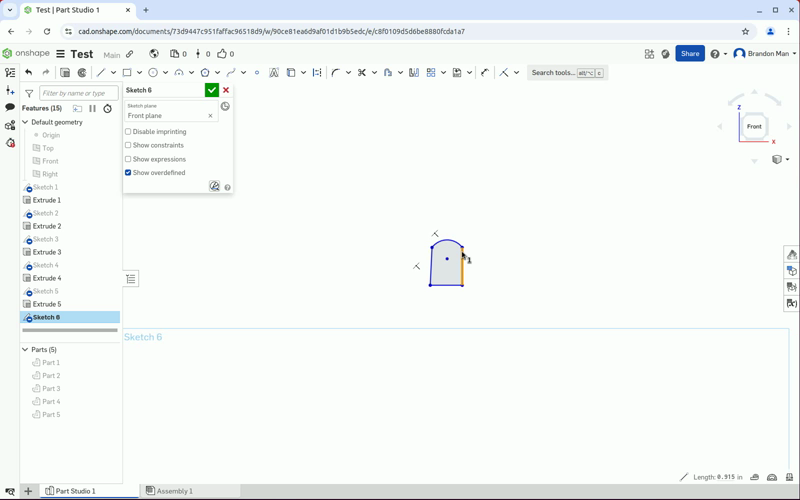
scroll(-6)
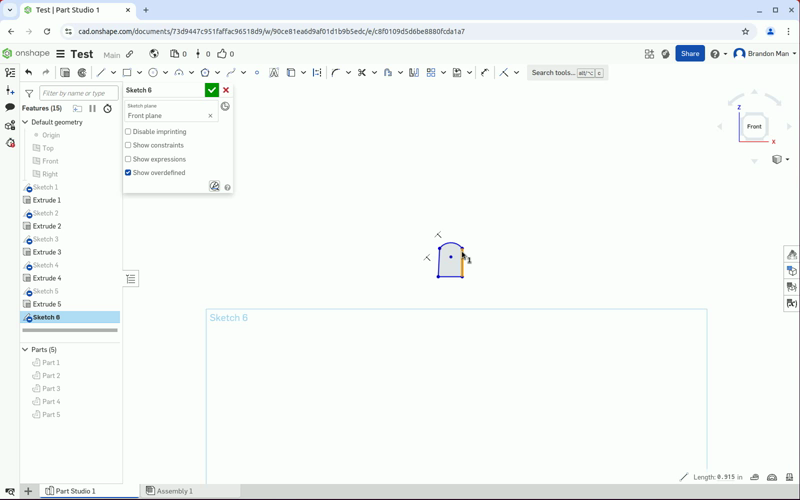
scroll(-6)
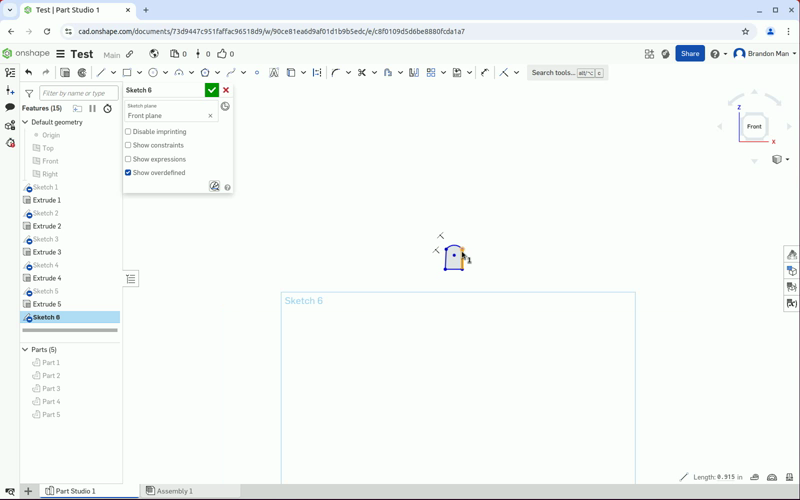
scroll(-6)
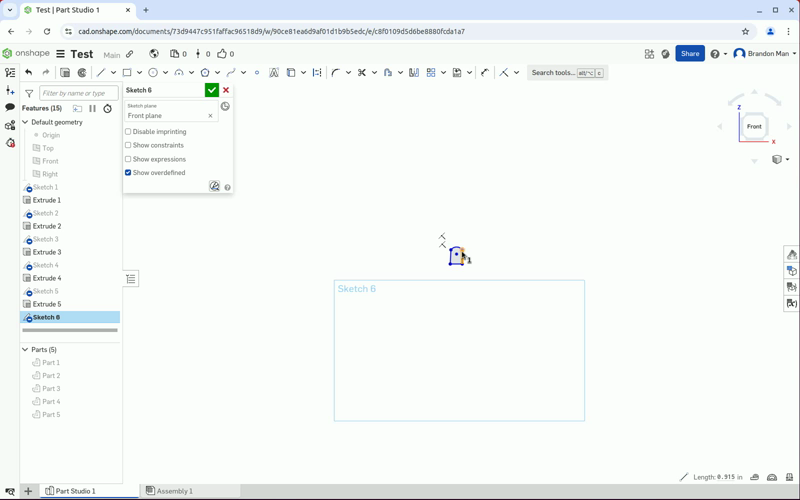
scroll(-6)
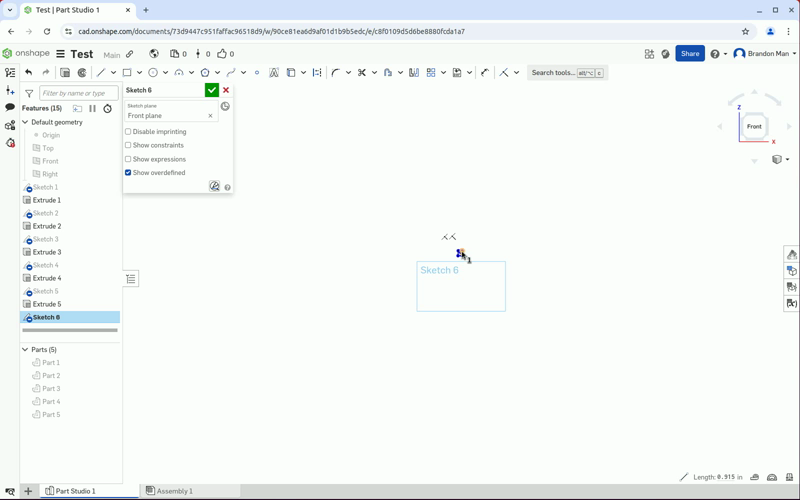
mouse_move(73, 352)
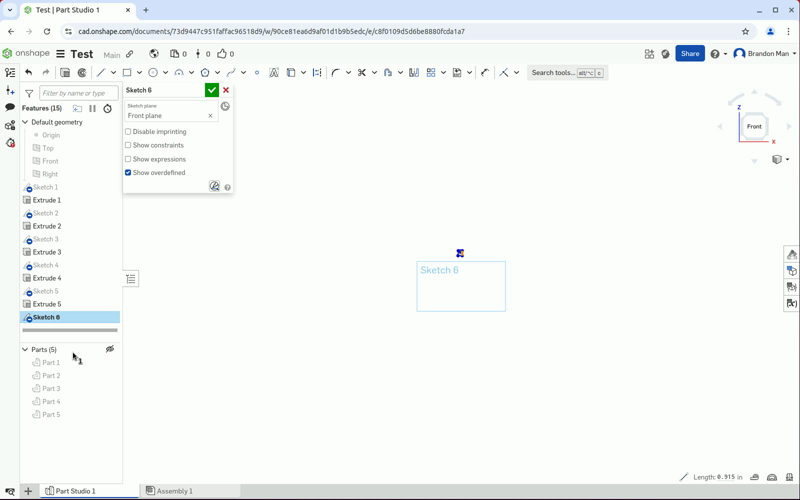
key(shift+y)
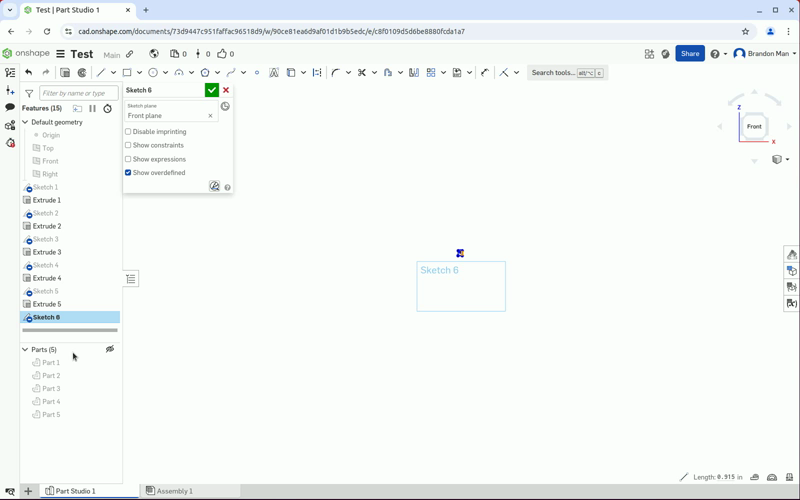
key(shift+e)
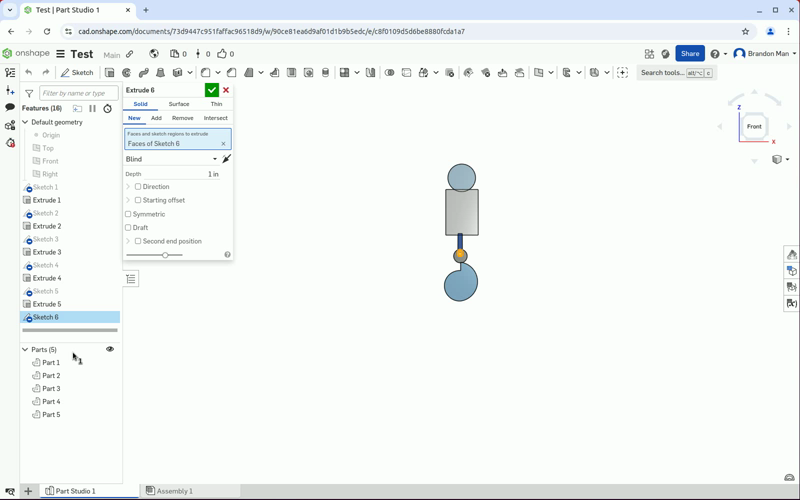
mouse_move(143, 106)
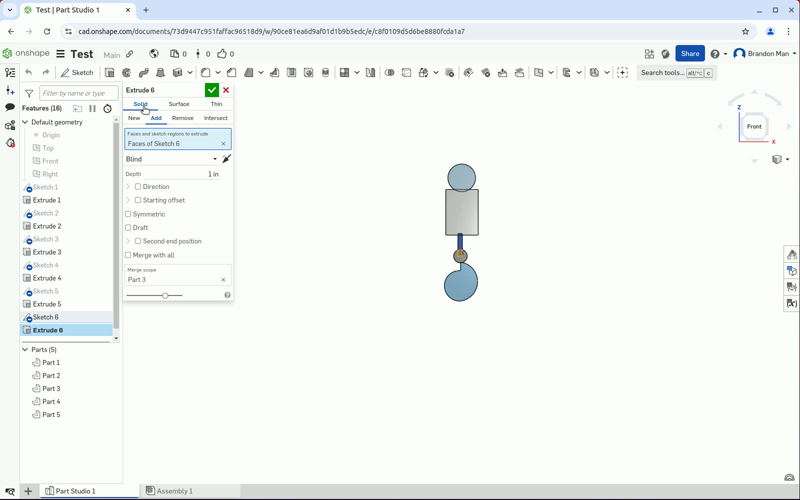
click(143, 106)
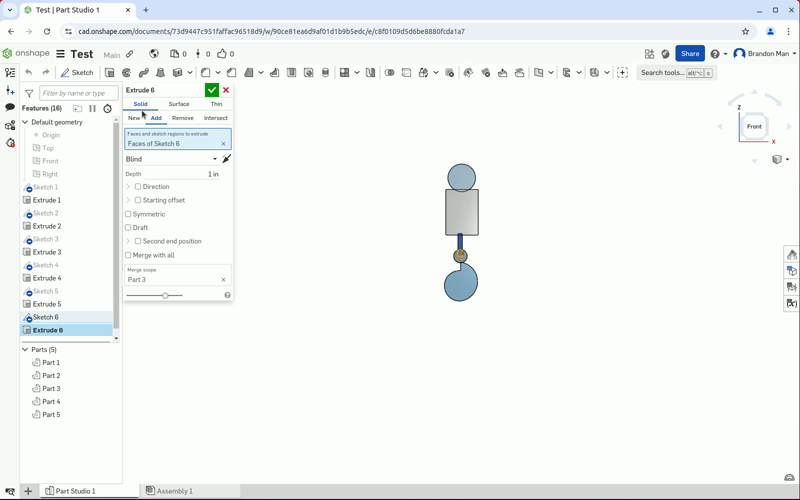
mouse_move(137, 120)
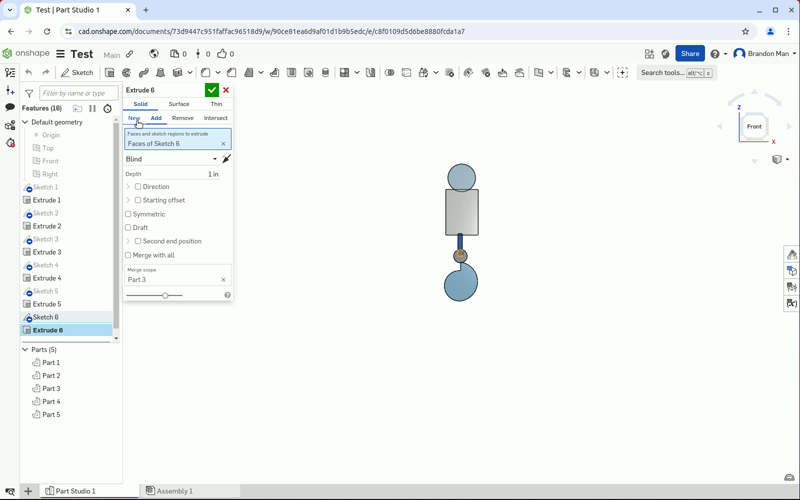
click(137, 120)
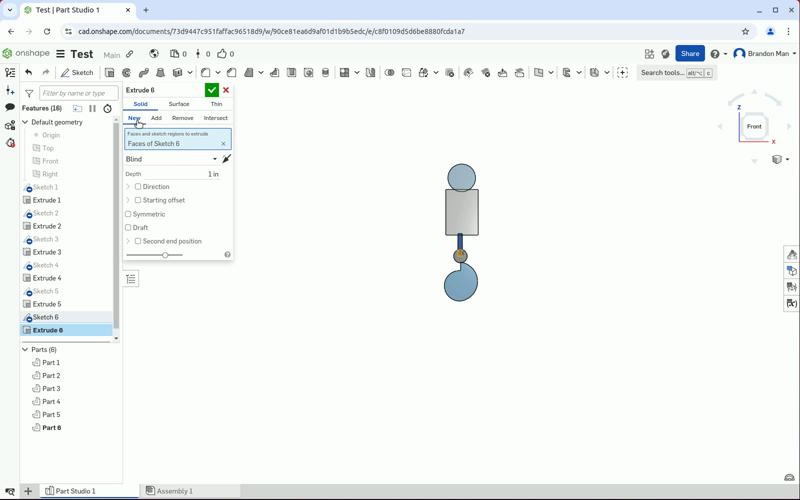
key(tab, 4)
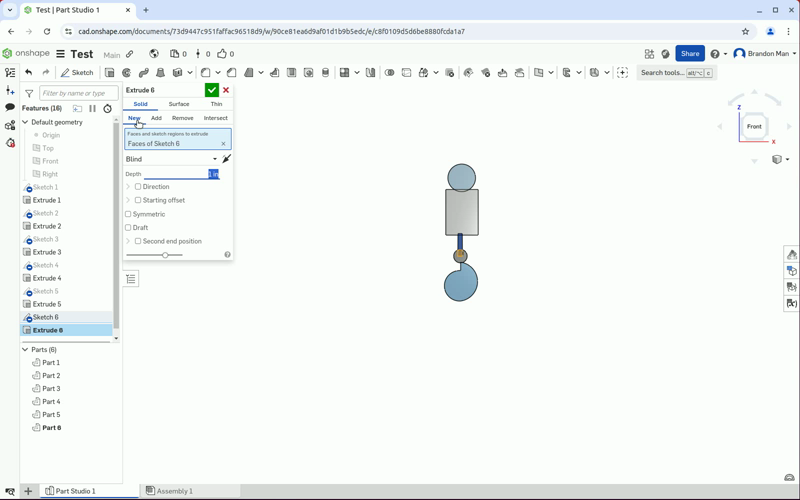
text(1.444)
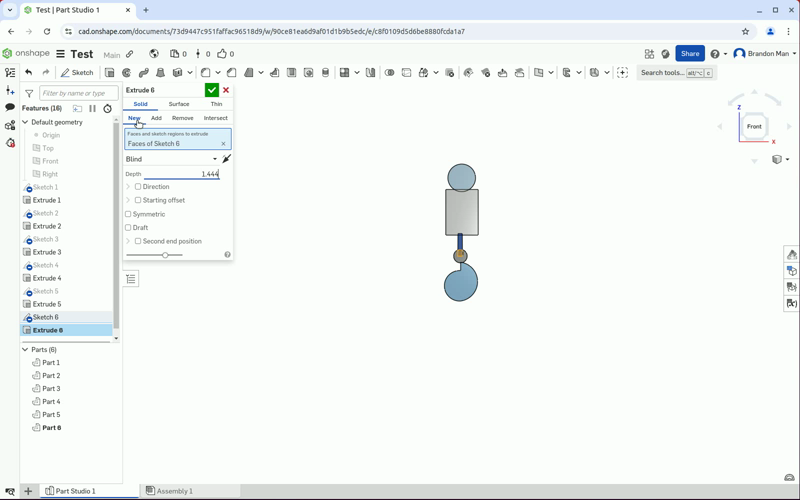
key(enter)
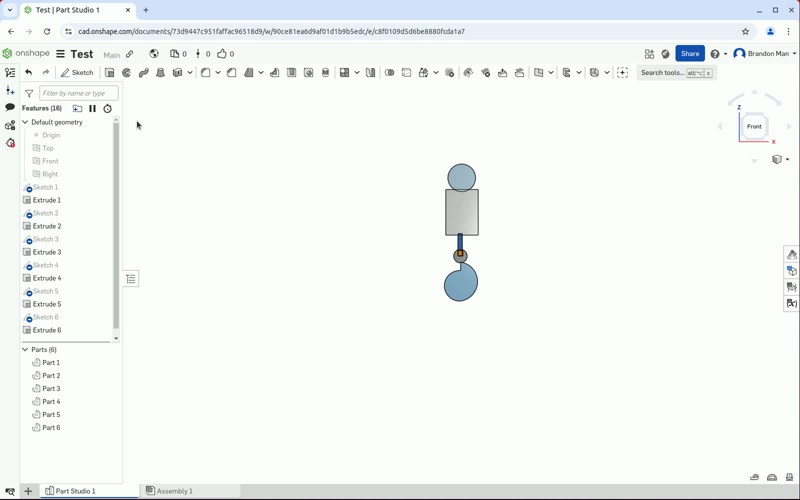
key(shift+h)
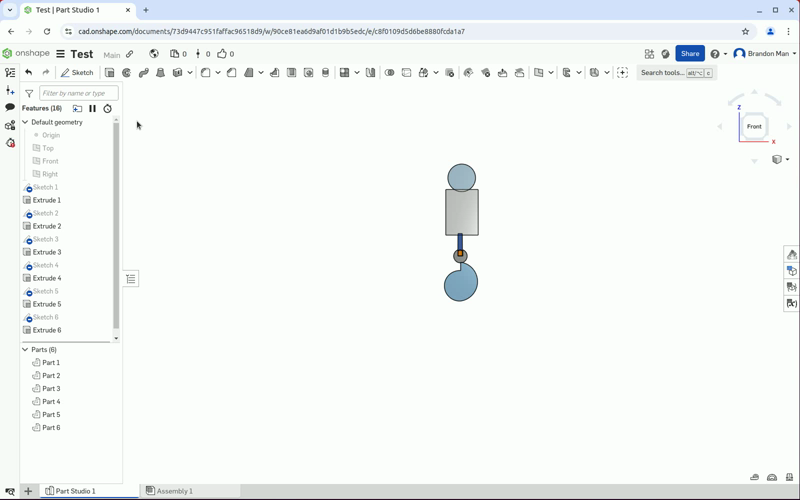
key(shift+h)
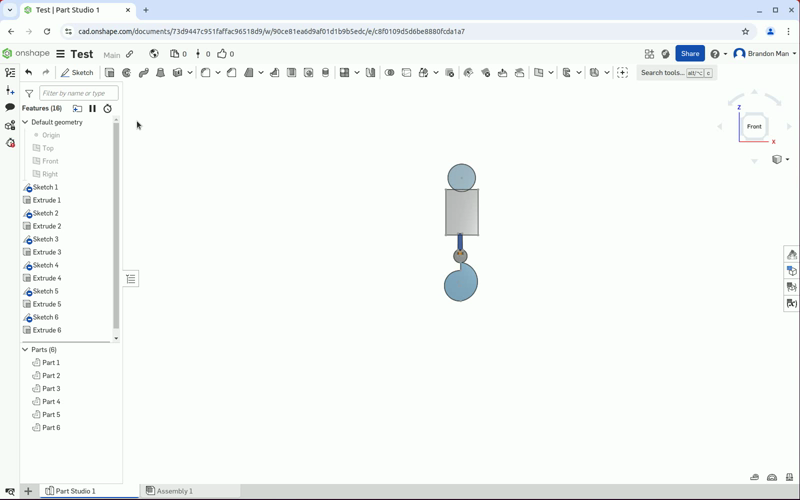
key(shift+7)
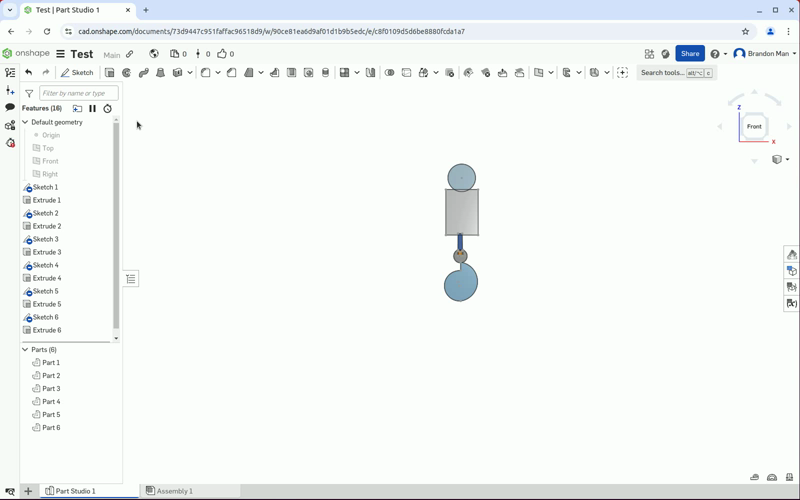
key(left, 2)
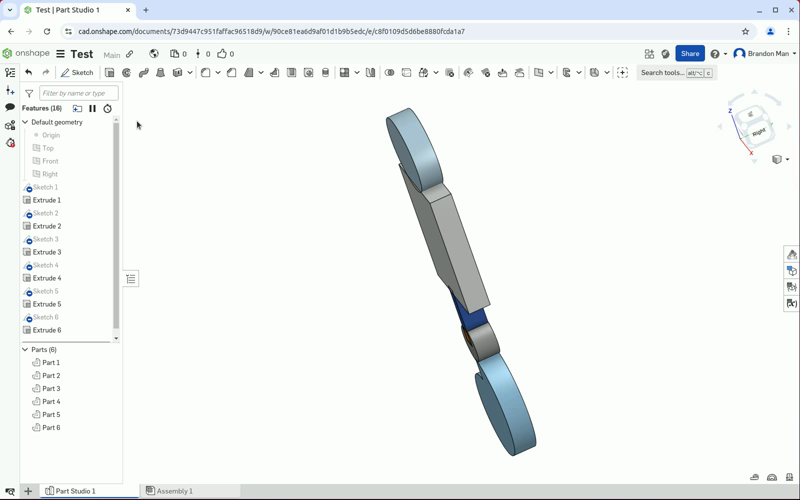
key(down, 2)
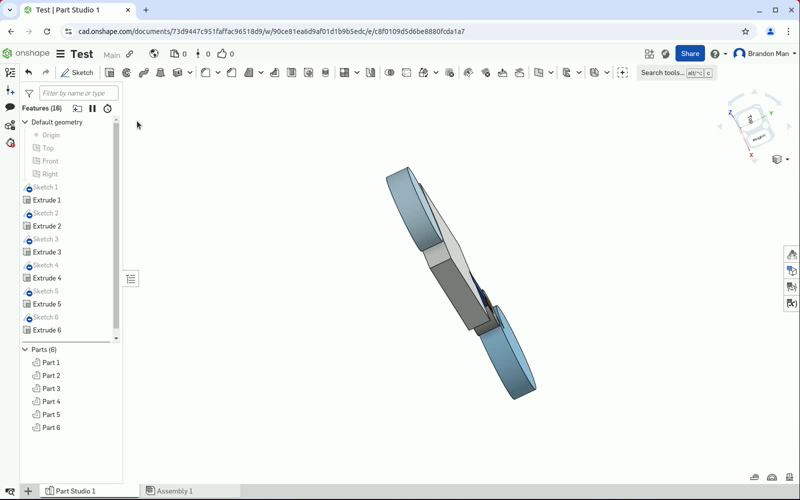
key(up, 2)
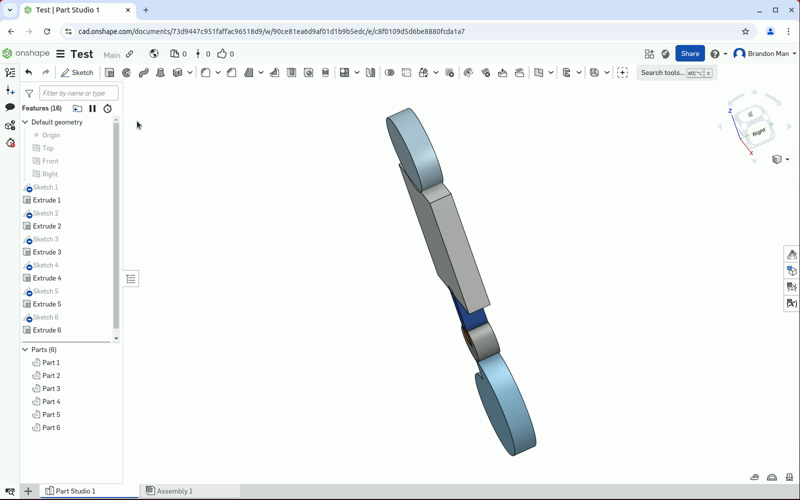
key(right, 2)
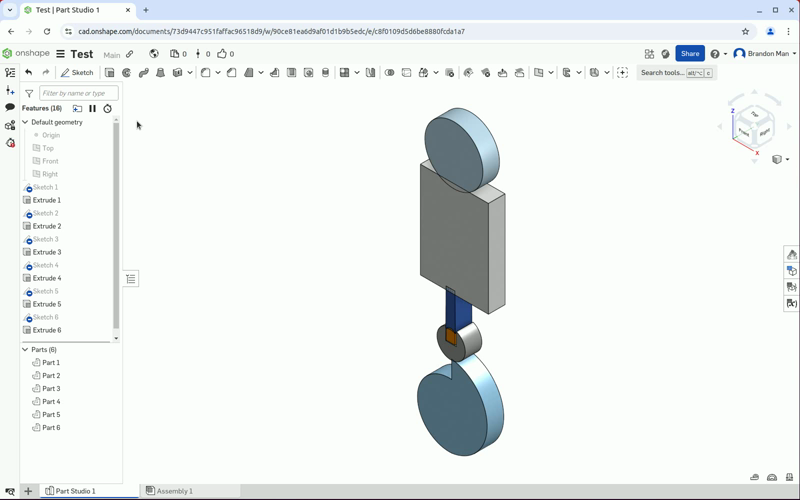
mouse_move(69, 189)
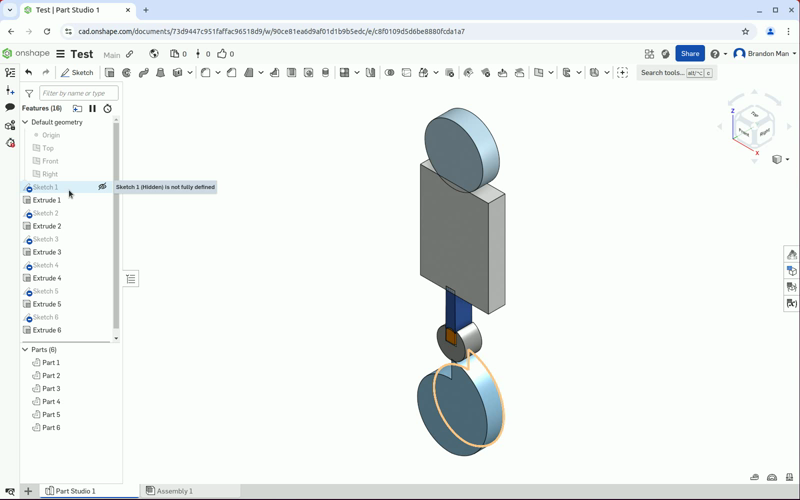
click(69, 189)